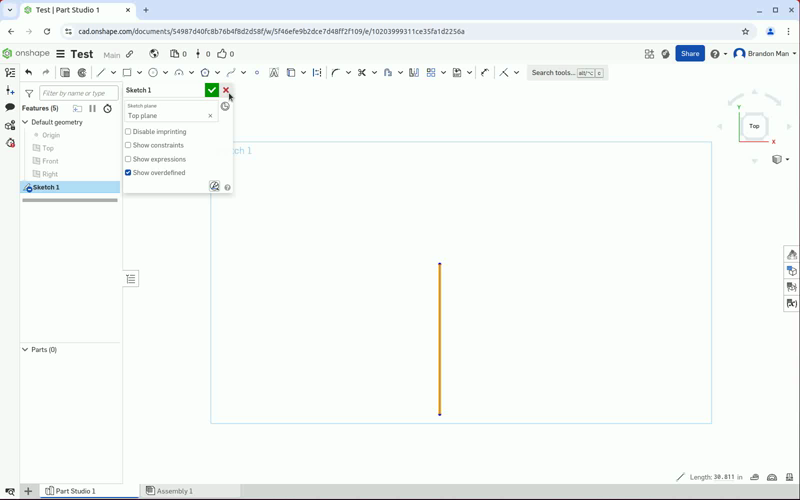
key(shift+h)
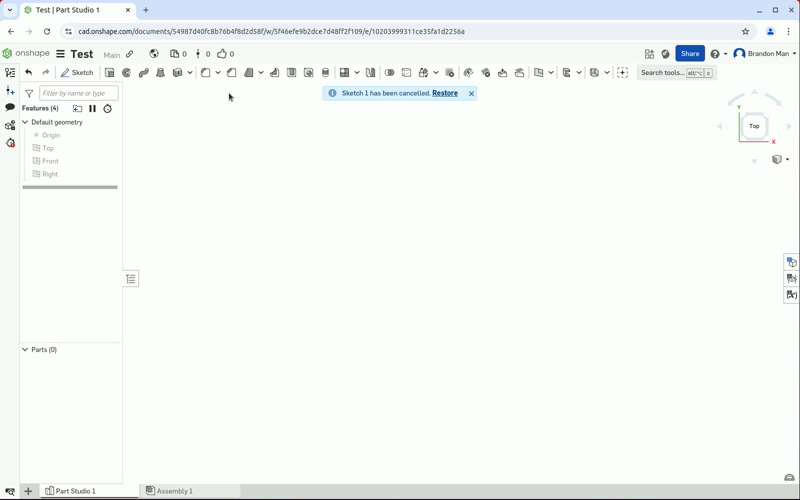
mouse_move(73, 352)
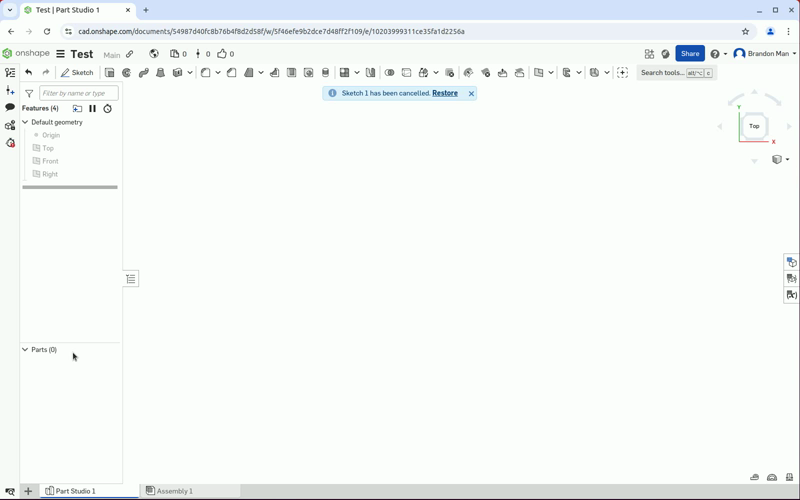
key(y)
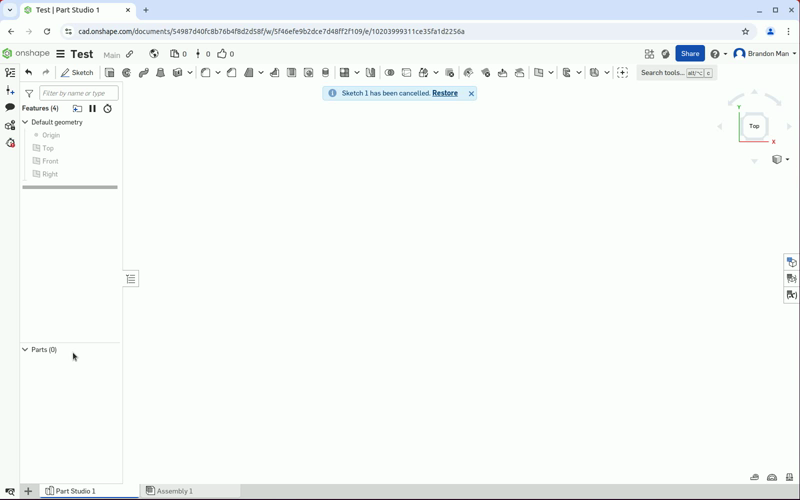
key(shift+p)
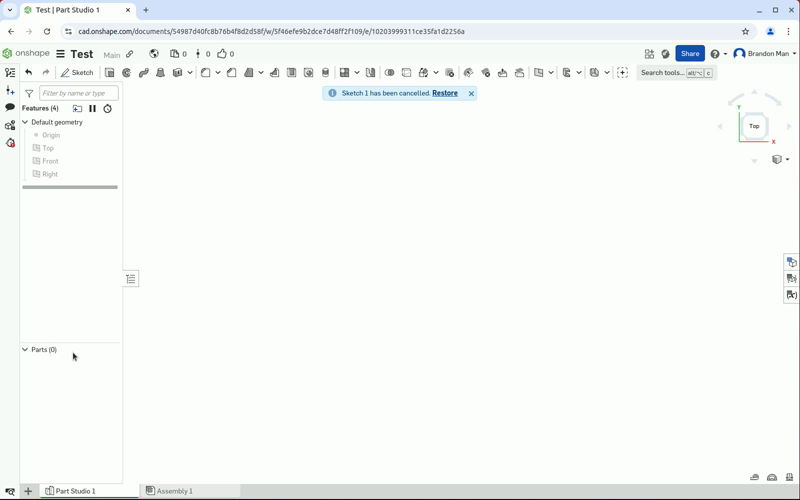
key(space)
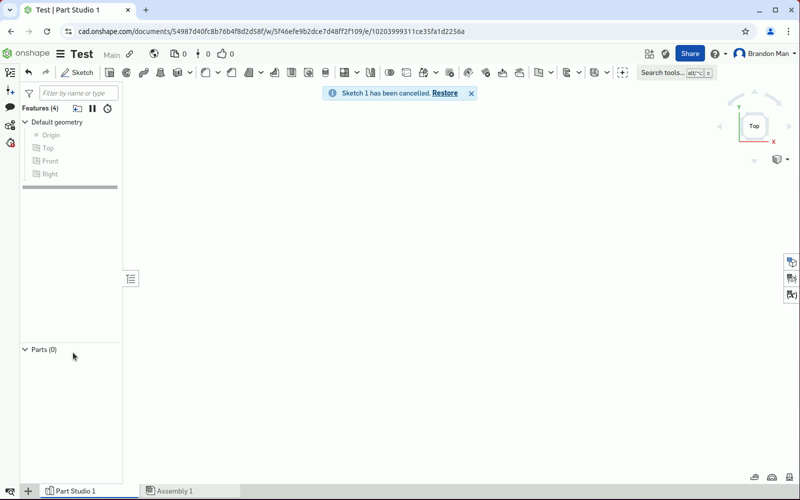
key_down(shift)
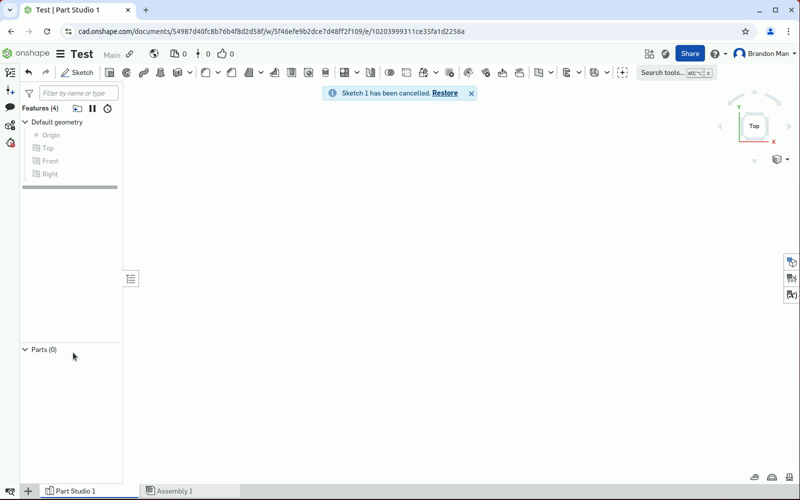
key(up)
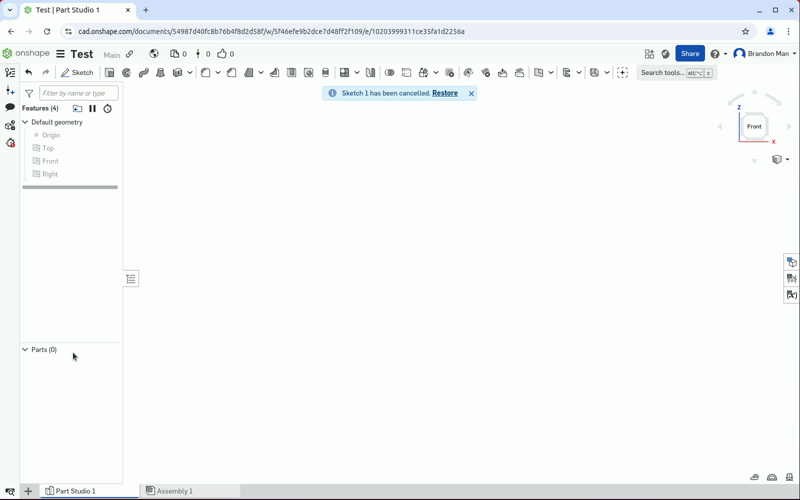
key_up(shift)
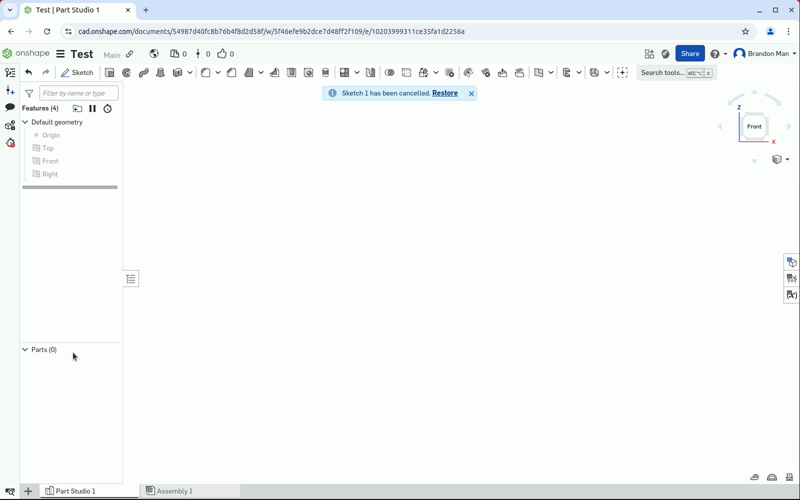
mouse_move(73, 352)
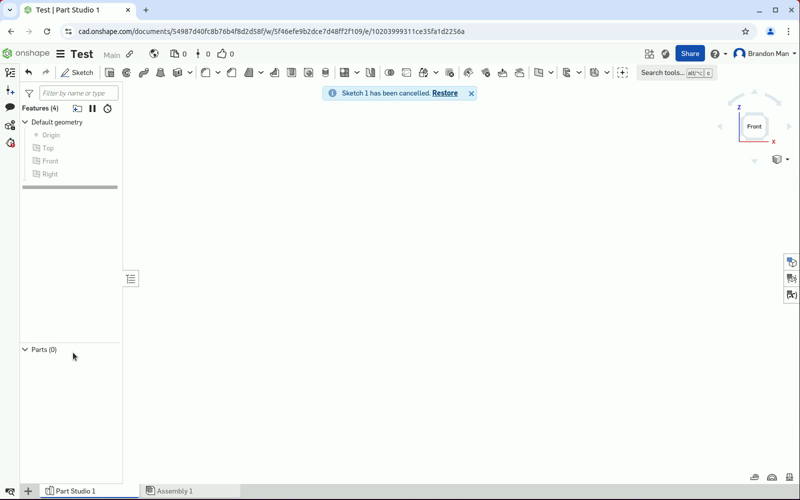
key(shift+y)
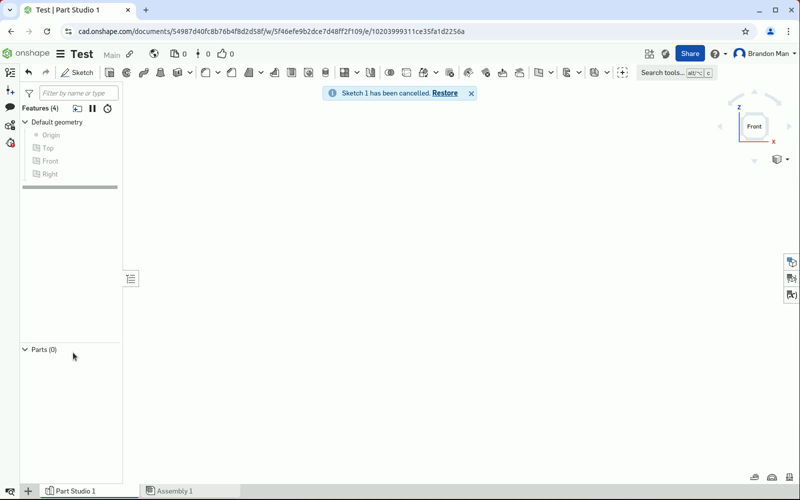
key(shift+s)
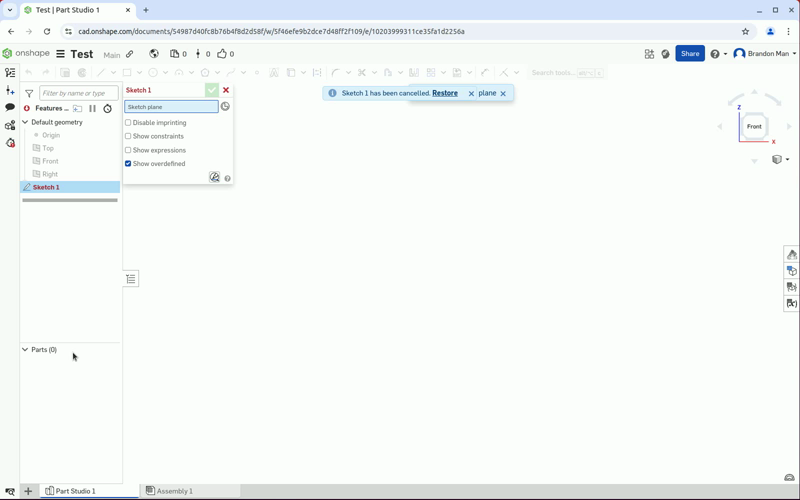
mouse_move(73, 163)
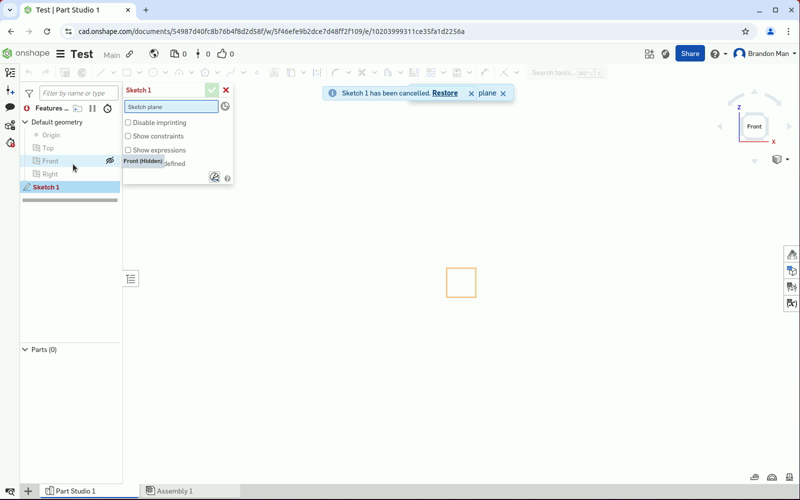
click(73, 163)
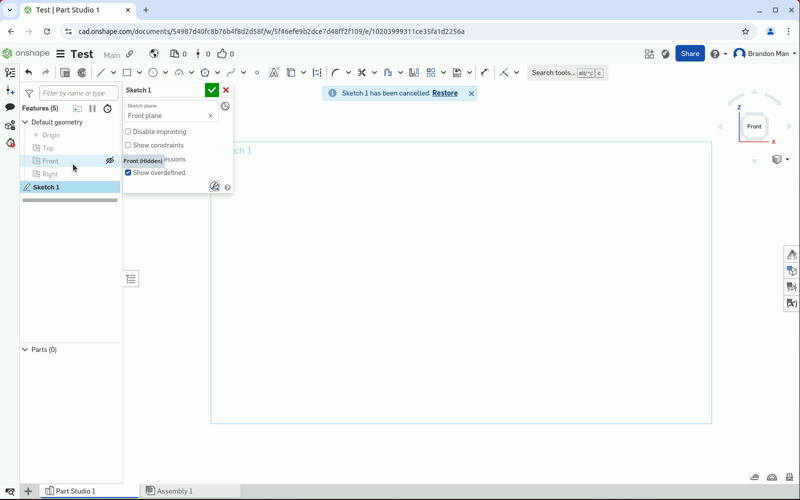
mouse_move(73, 352)
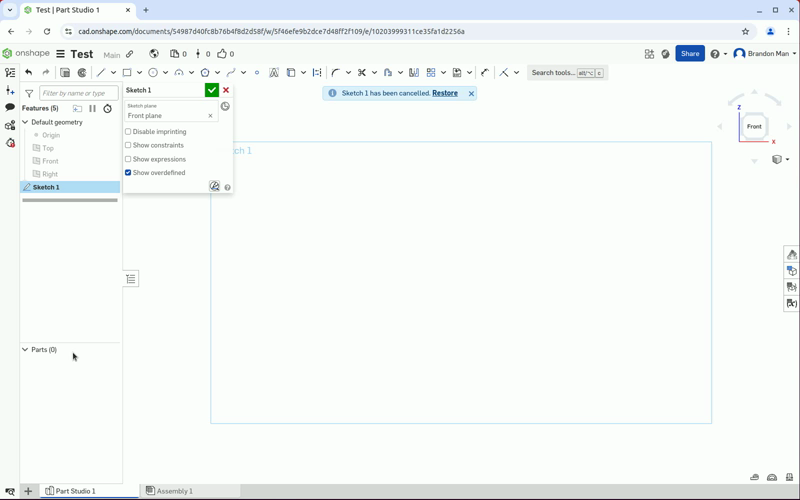
key(y)
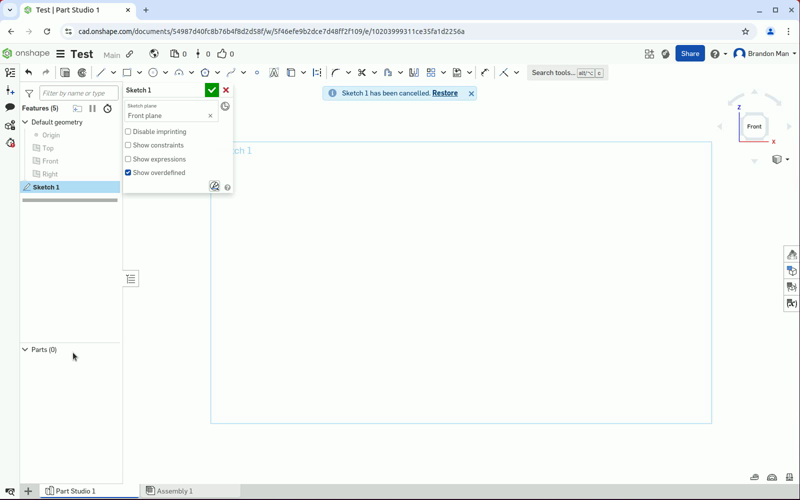
key(c)
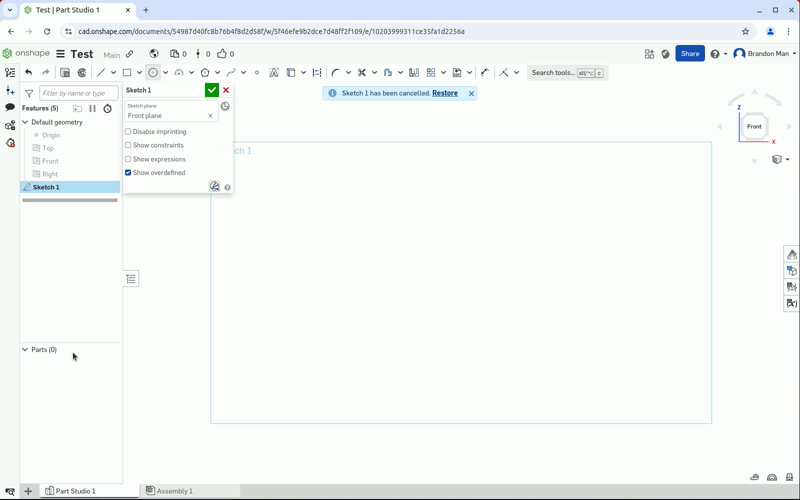
key_down(shift)
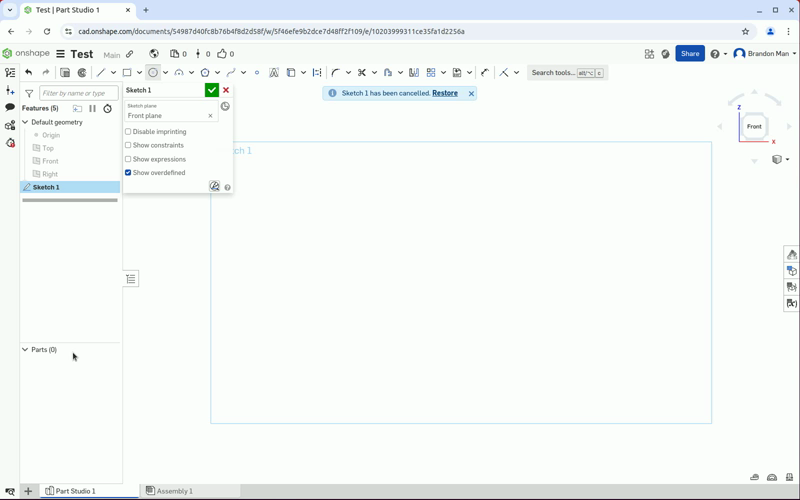
mouse_move(394, 196)
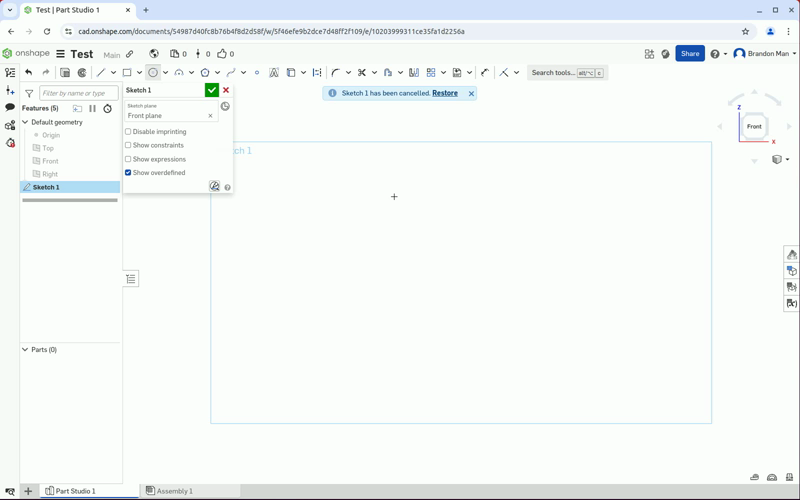
click(394, 196)
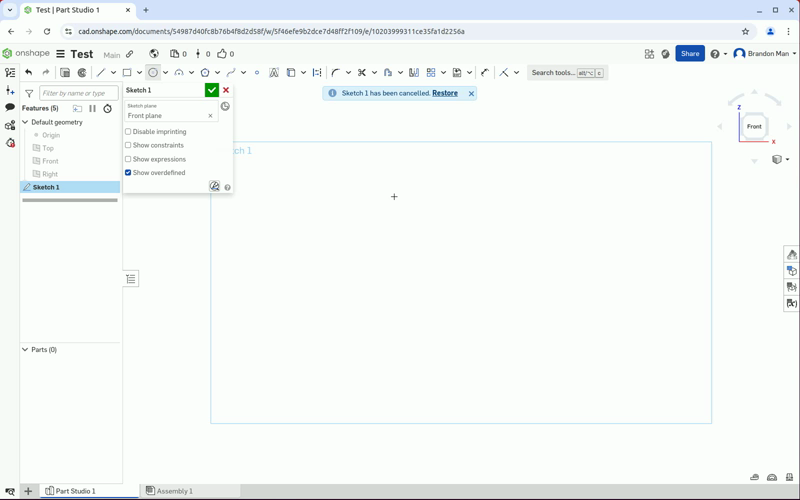
key_up(shift)
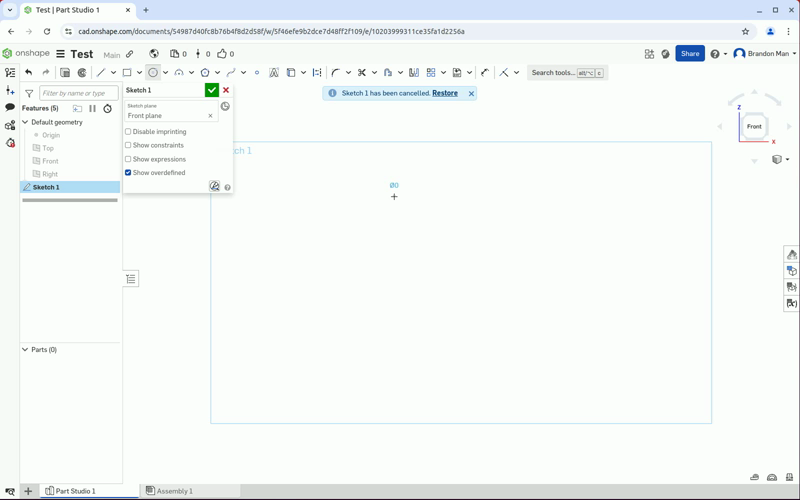
mouse_move(410, 196)
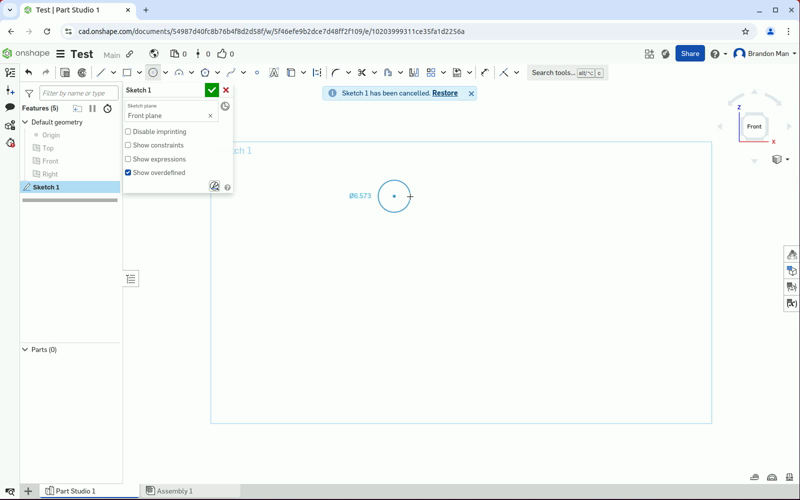
click(410, 196)
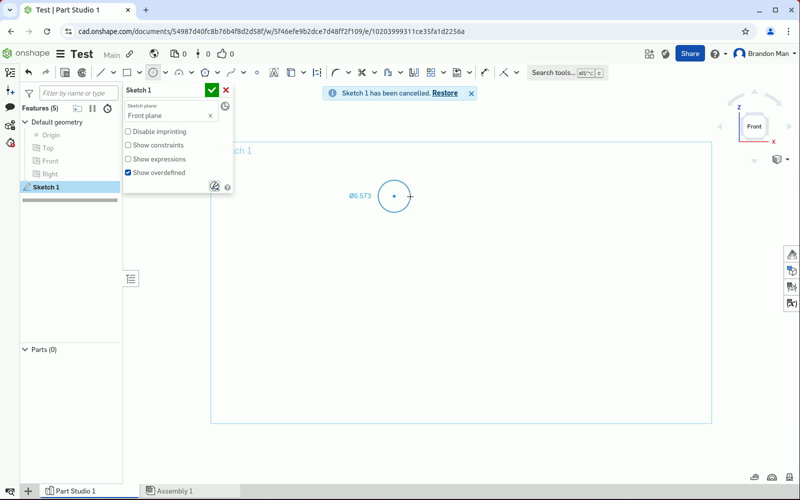
key(esc)
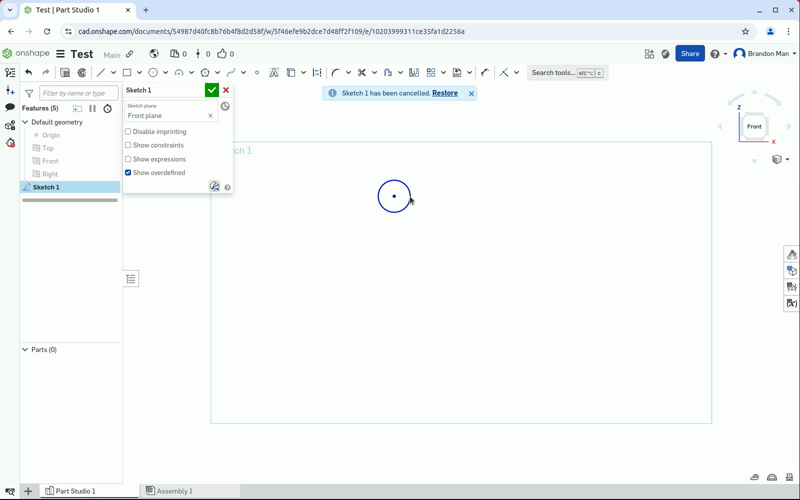
key(c)
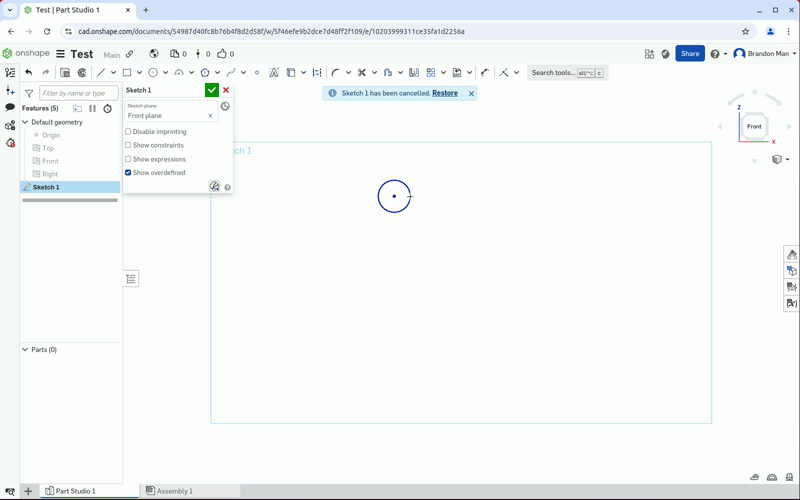
key_down(shift)
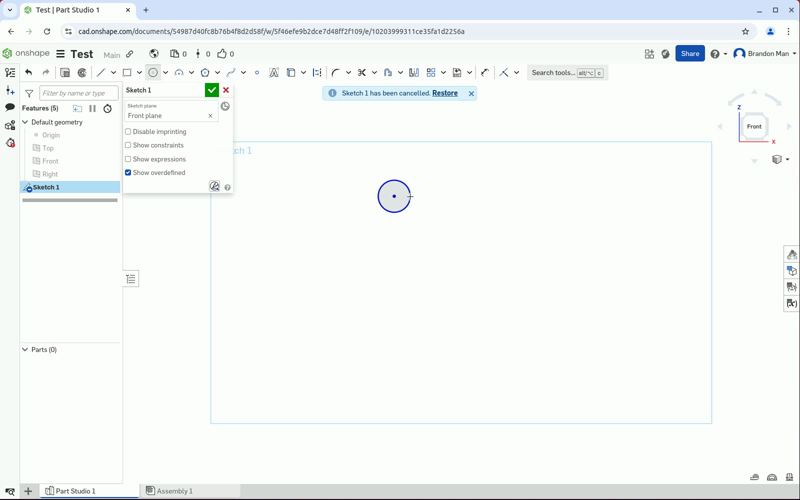
mouse_move(394, 196)
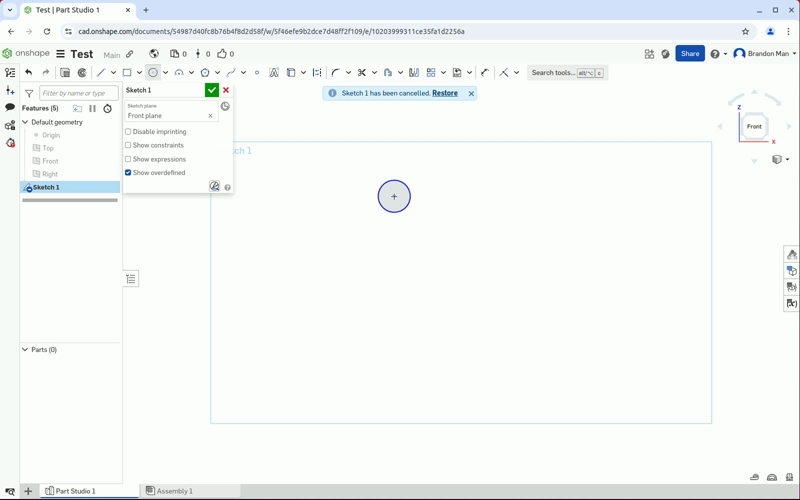
click(394, 196)
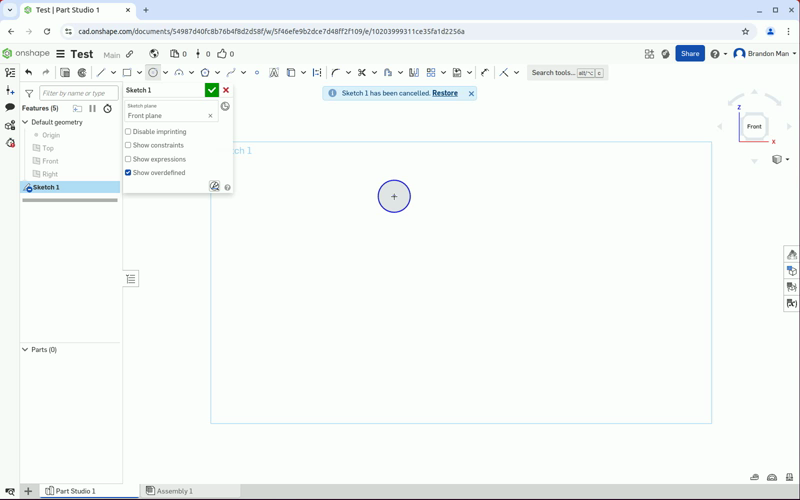
key_up(shift)
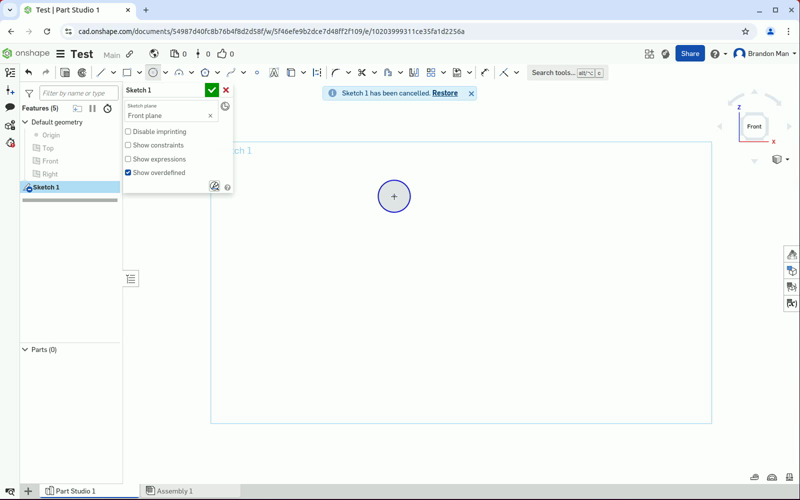
mouse_move(399, 196)
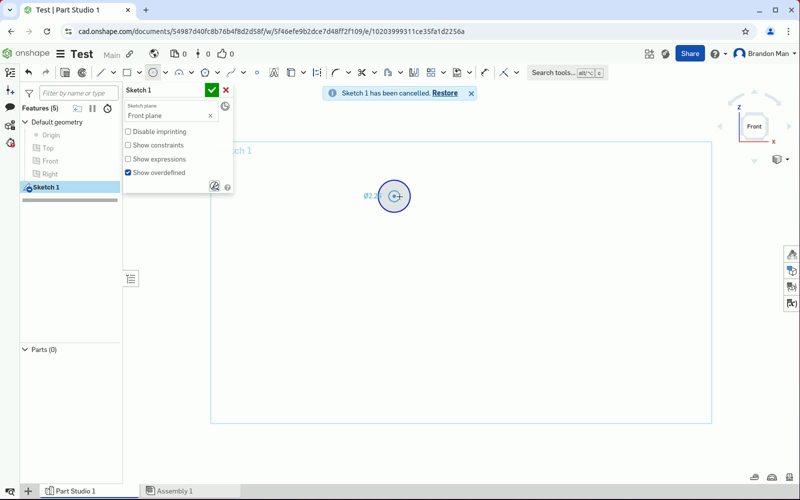
click(399, 196)
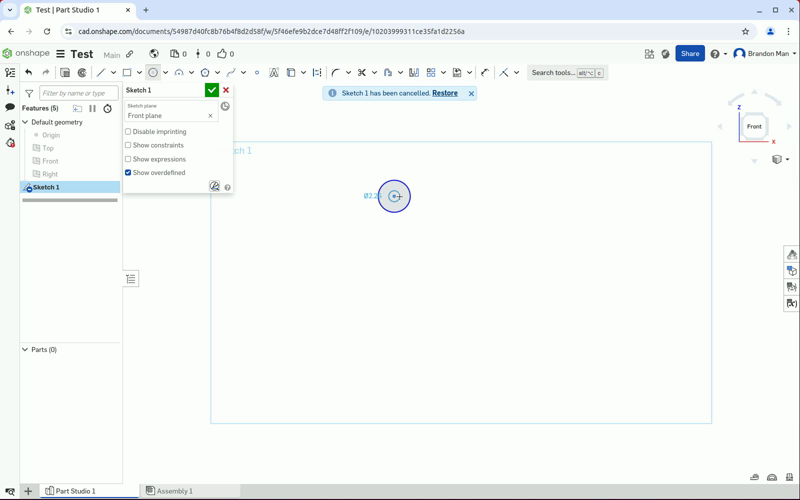
key(esc)
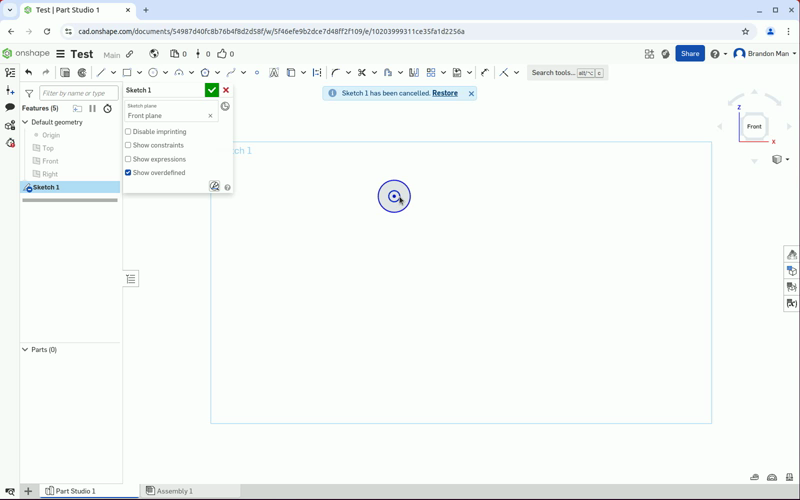
mouse_move(403, 189)
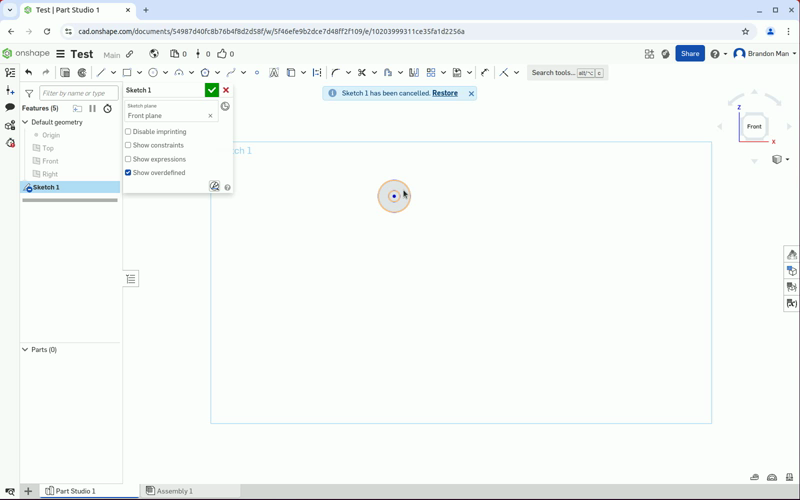
scroll(6)
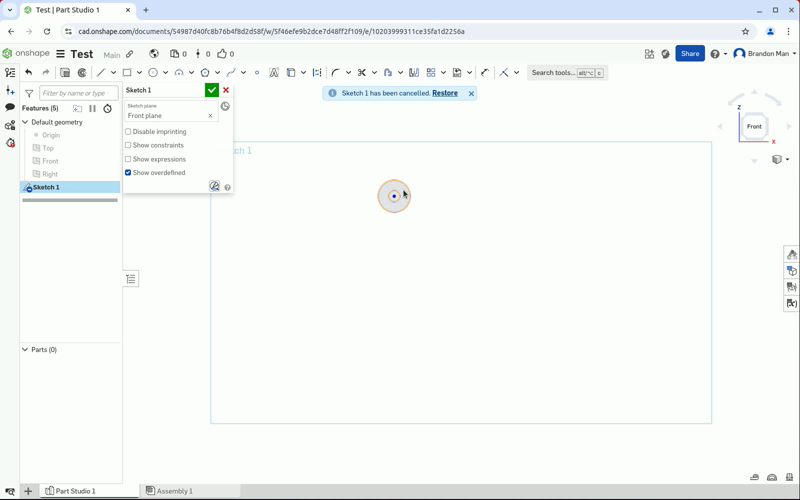
scroll(6)
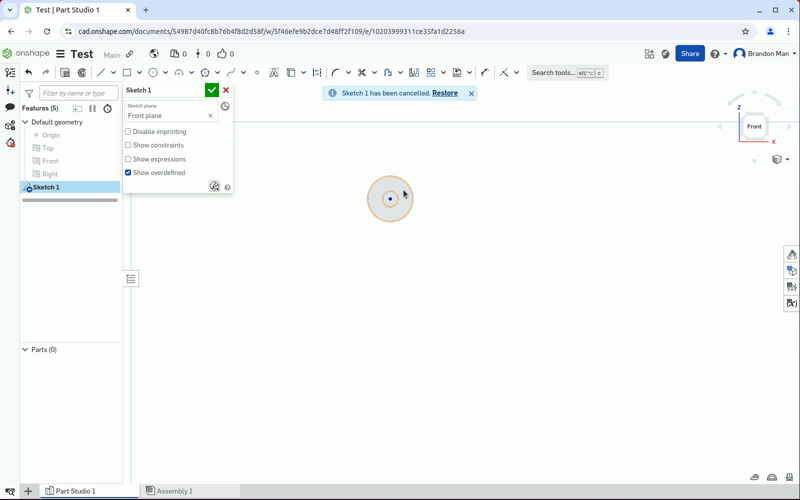
scroll(6)
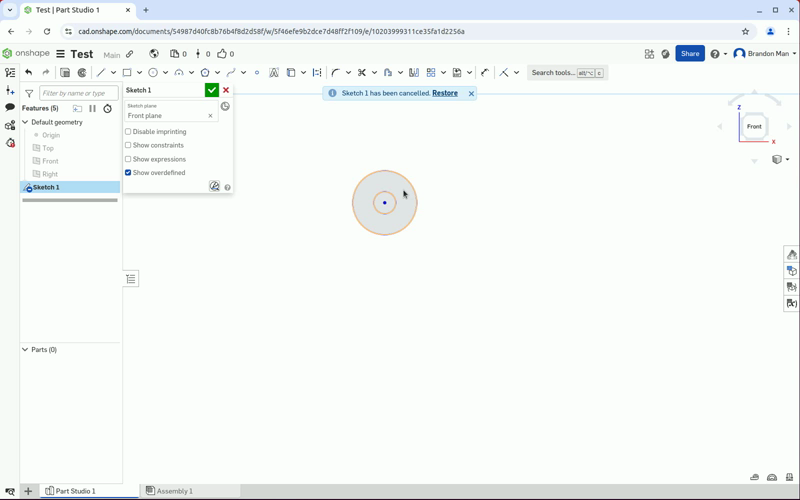
scroll(6)
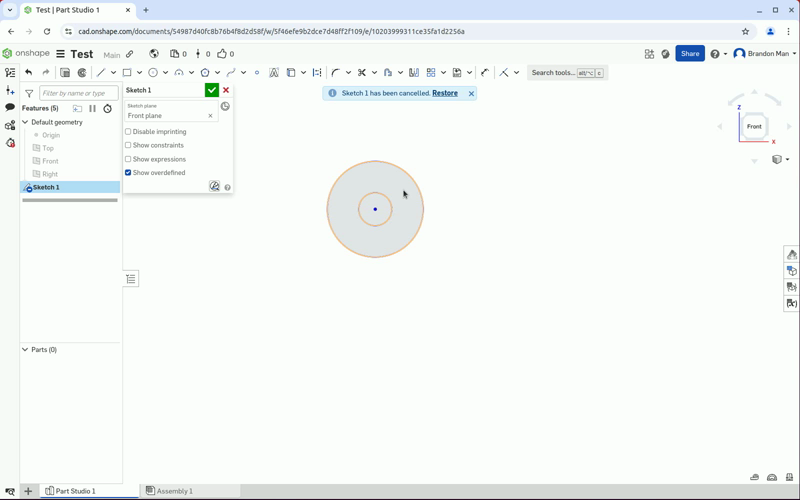
scroll(6)
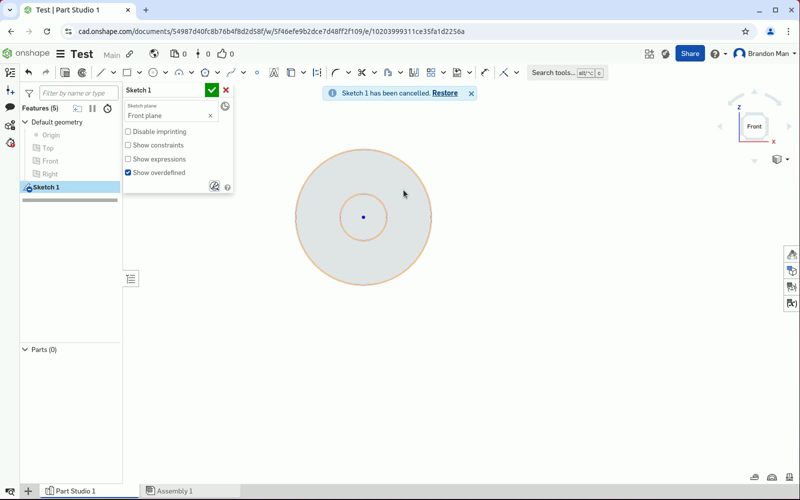
scroll(6)
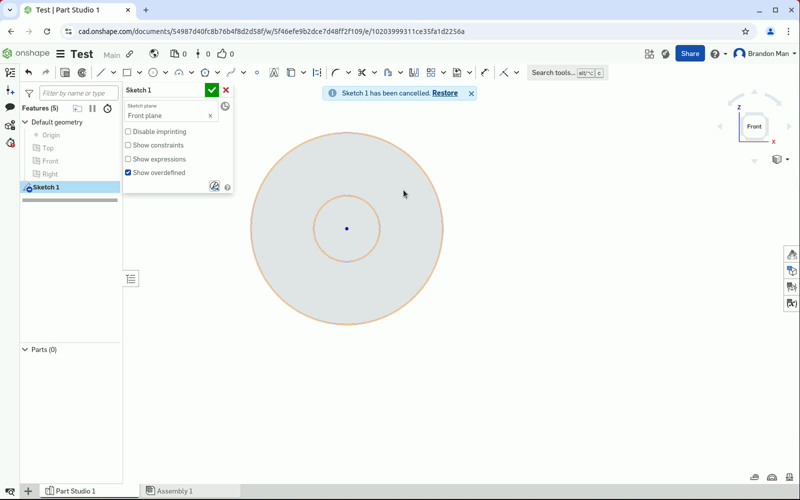
scroll(6)
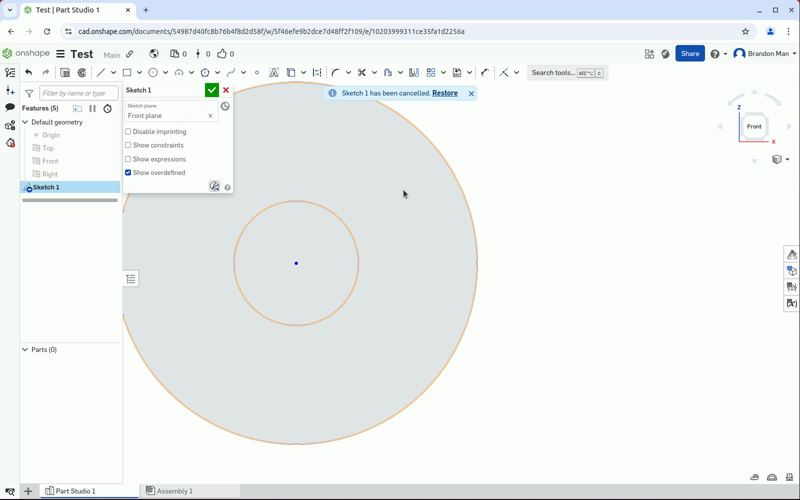
click(403, 189)
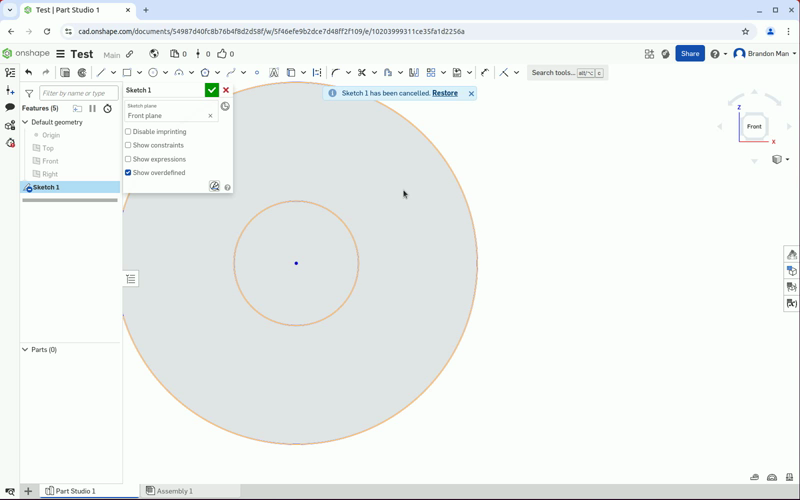
scroll(-6)
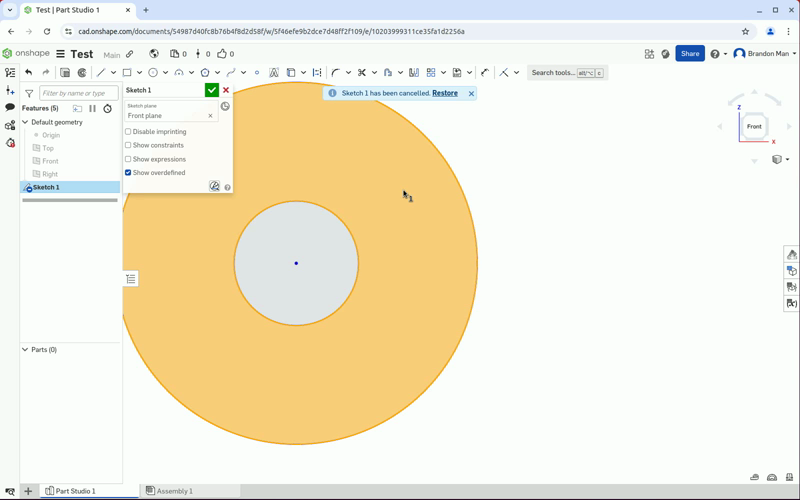
scroll(-6)
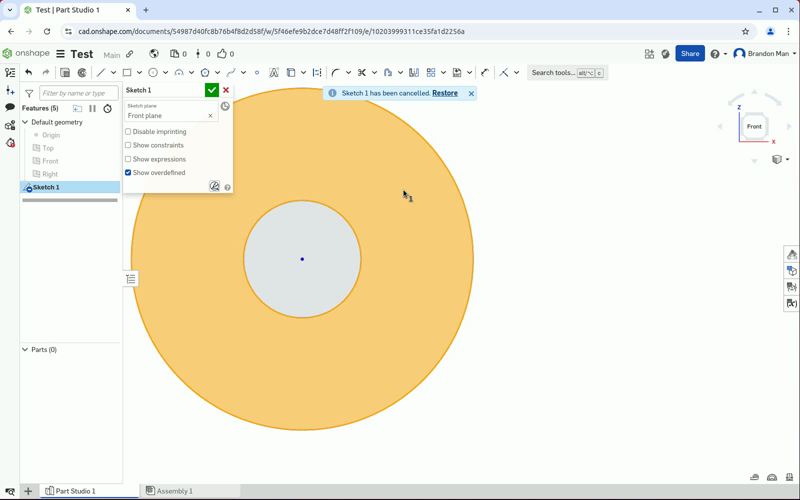
scroll(-6)
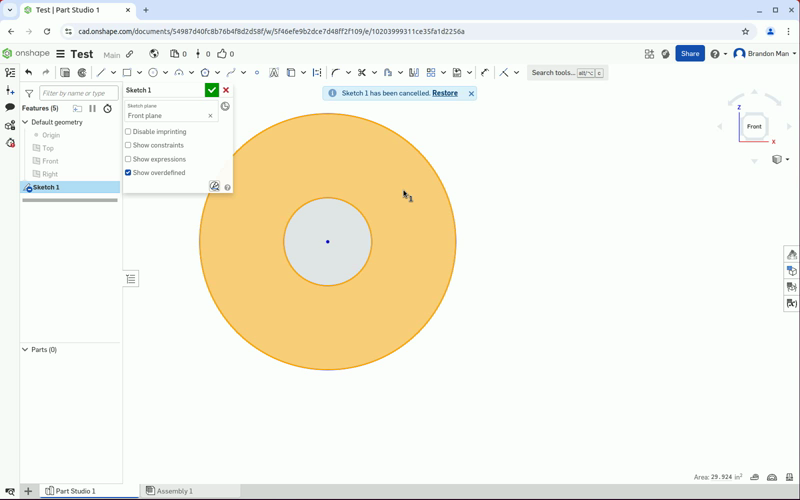
scroll(-6)
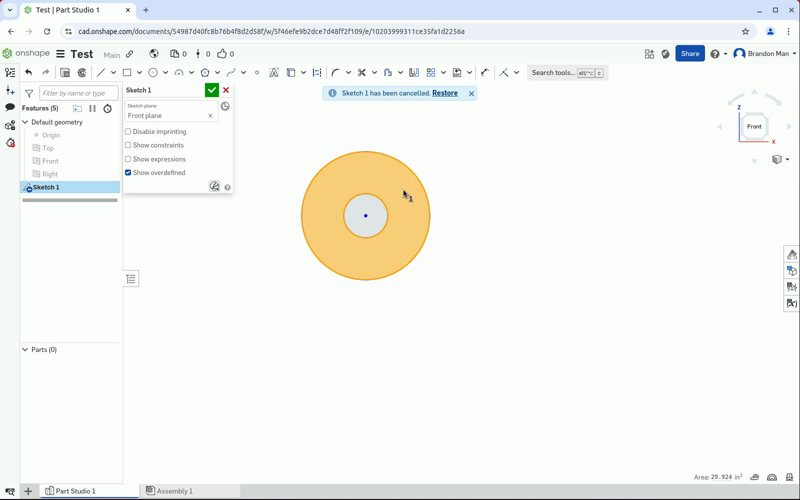
scroll(-6)
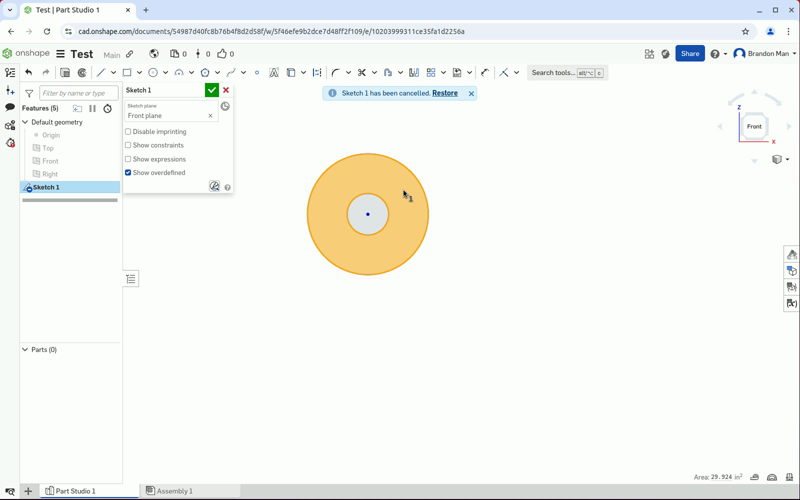
scroll(-6)
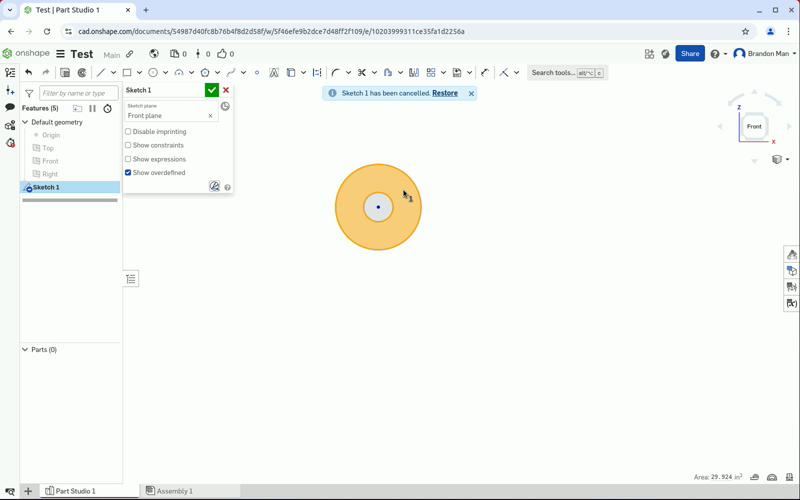
scroll(-6)
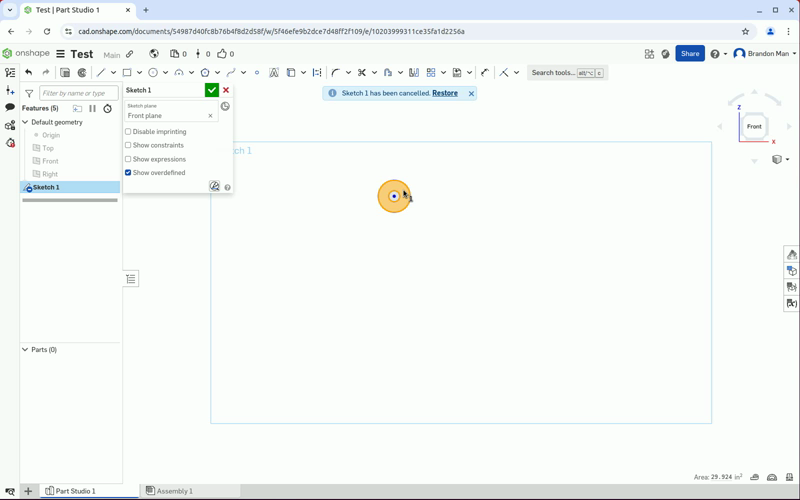
mouse_move(73, 352)
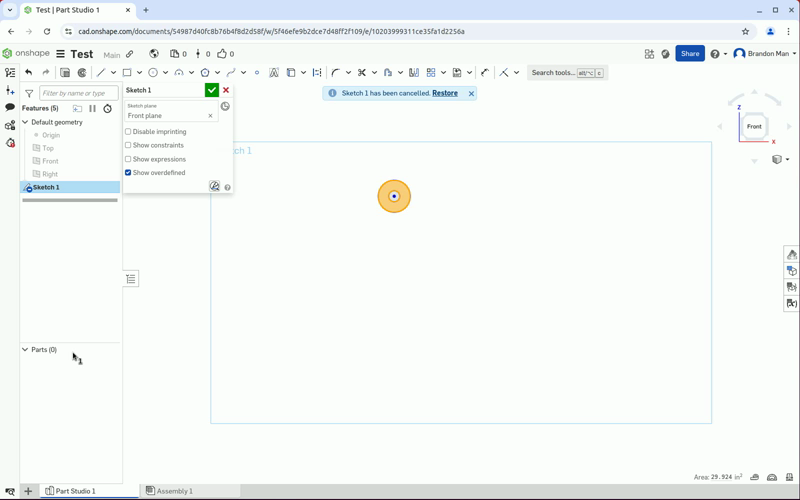
key(shift+y)
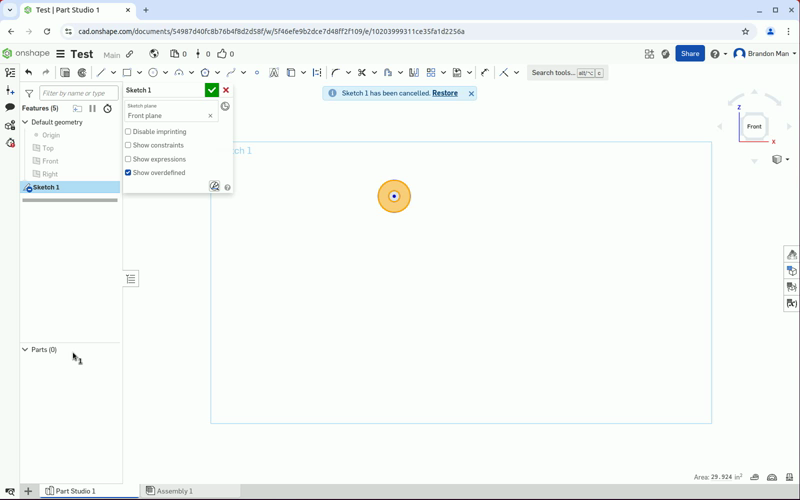
key(shift+e)
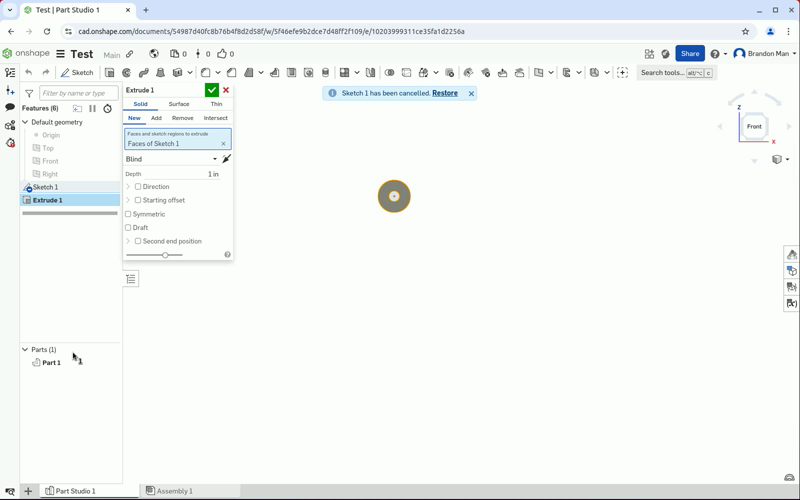
mouse_move(143, 106)
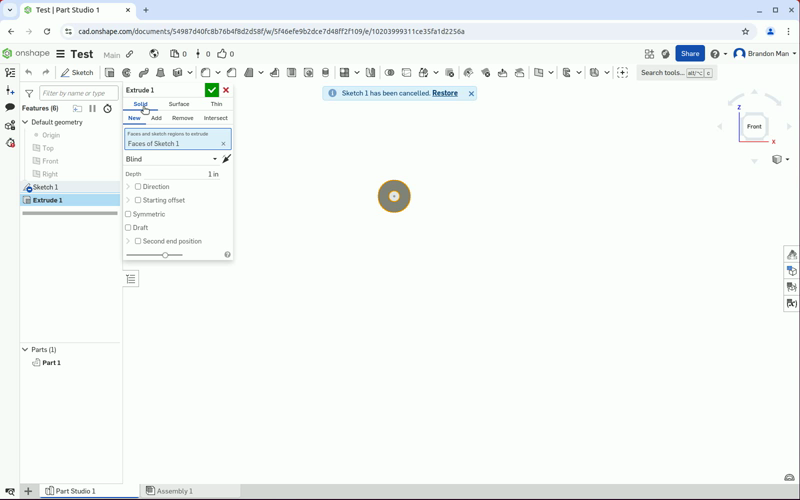
click(143, 106)
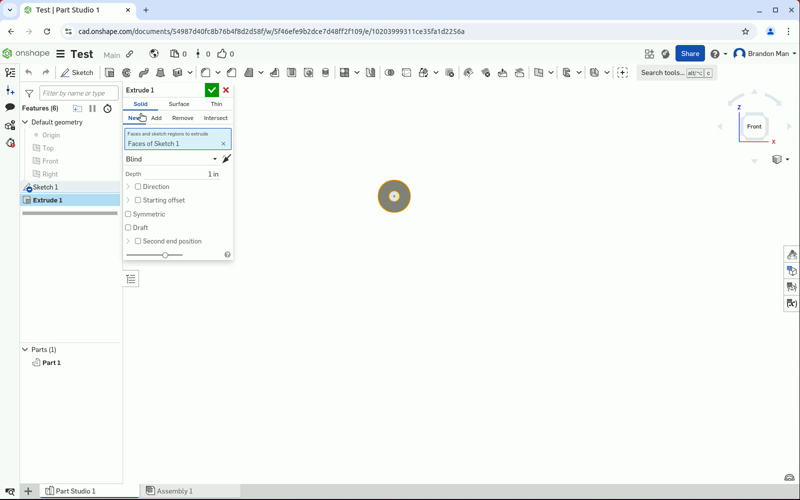
mouse_move(137, 120)
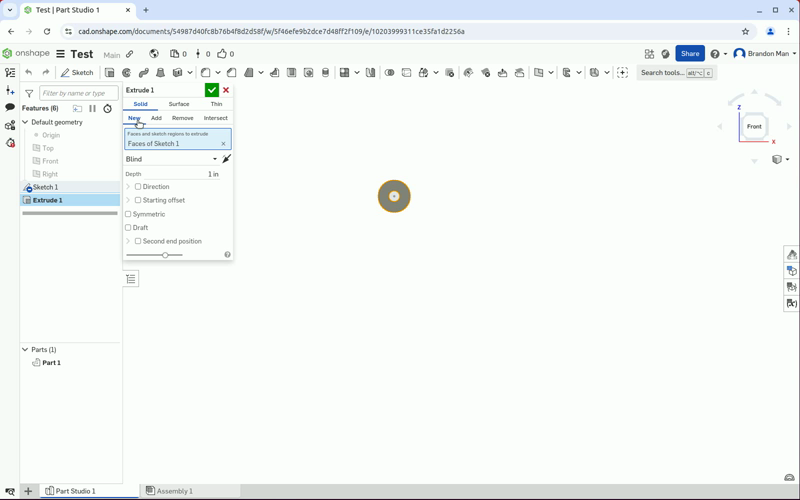
click(137, 120)
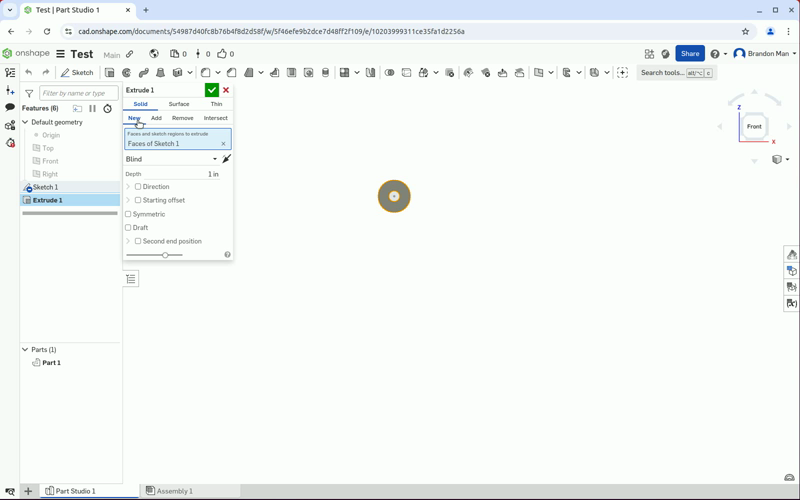
key(tab, 4)
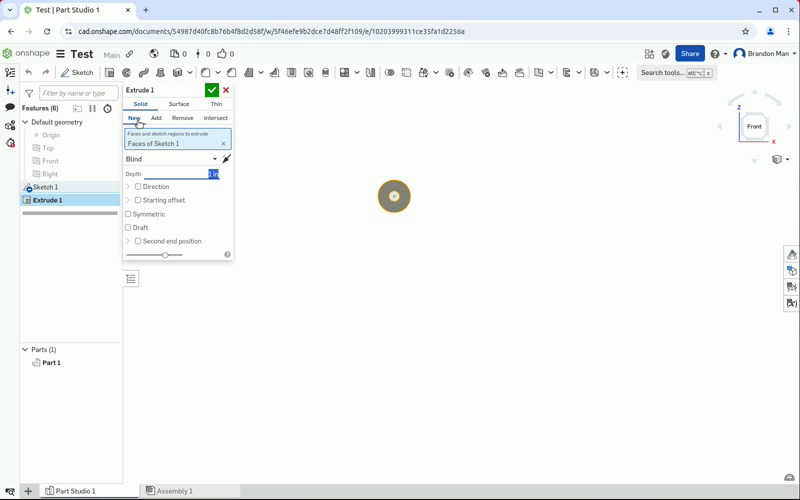
text(0.963)
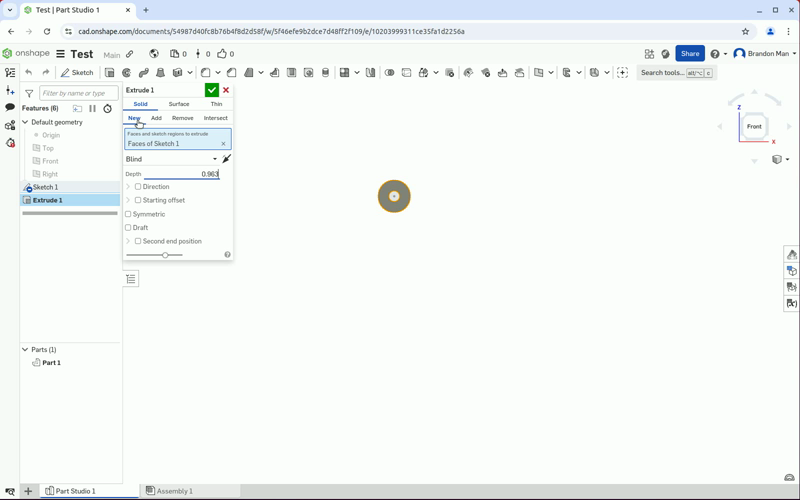
key(enter)
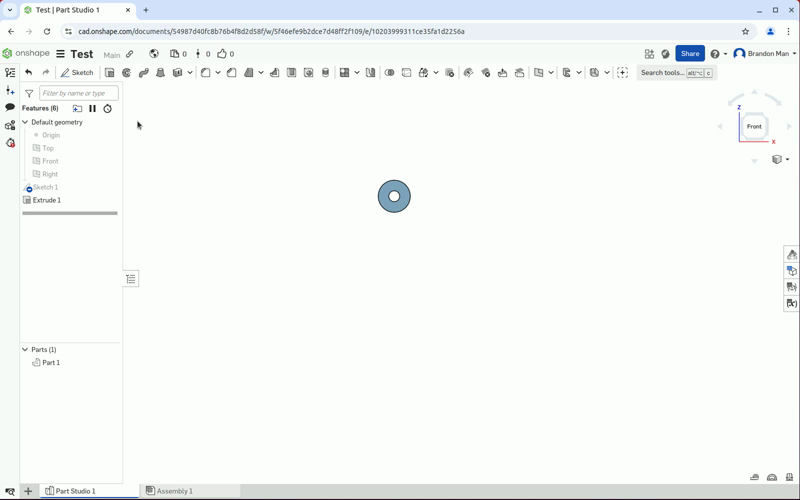
key(shift+h)
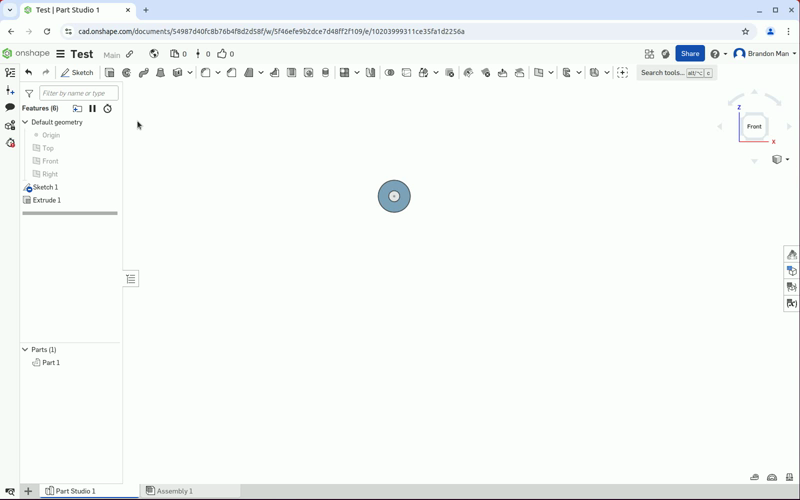
key(shift+h)
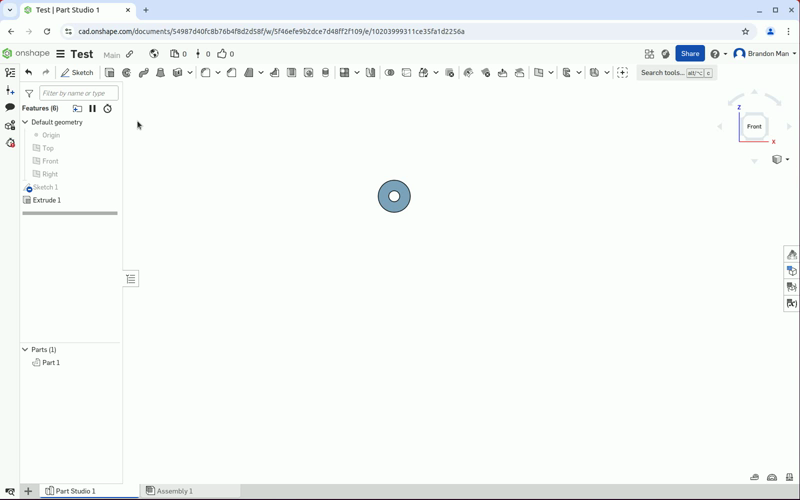
mouse_move(73, 189)
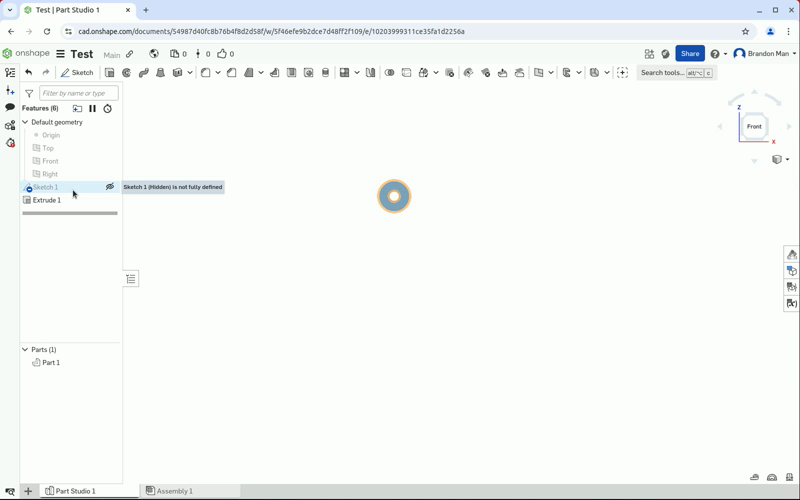
click(73, 189)
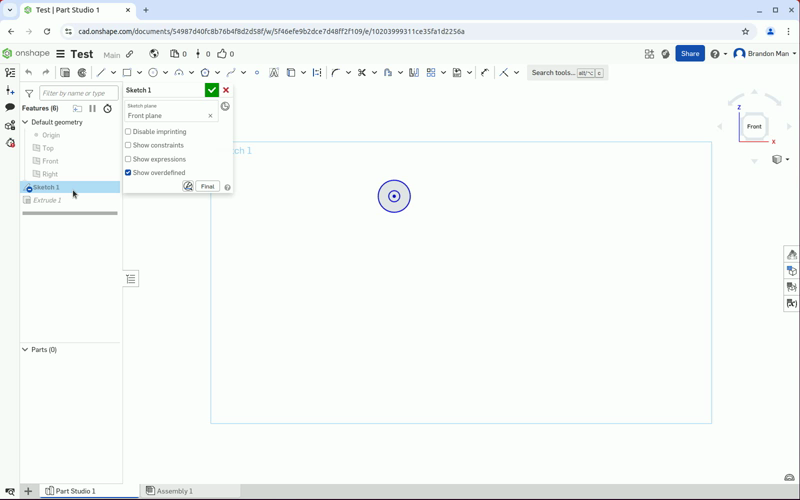
mouse_move(229, 92)
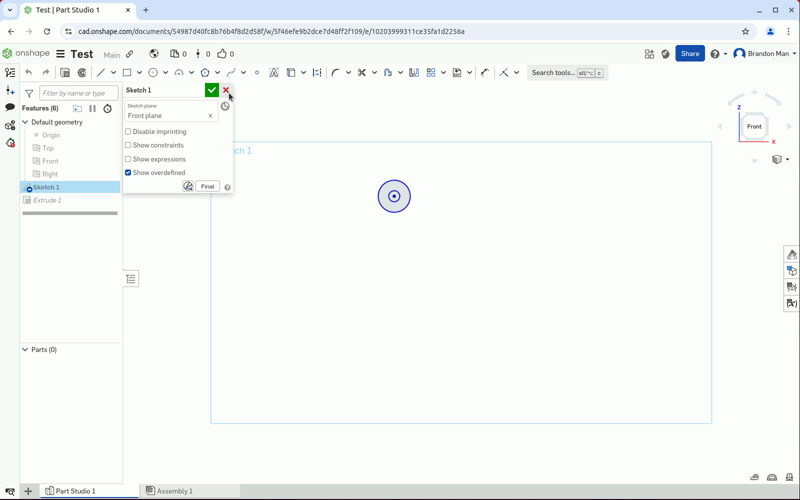
click(229, 92)
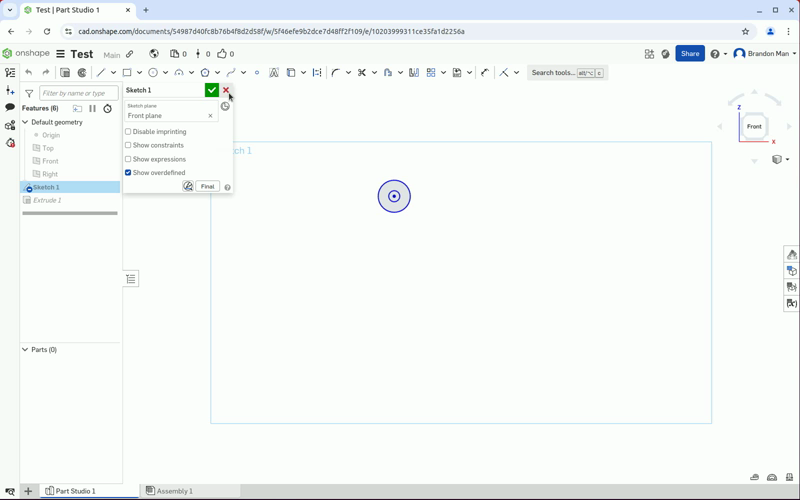
key(shift+s)
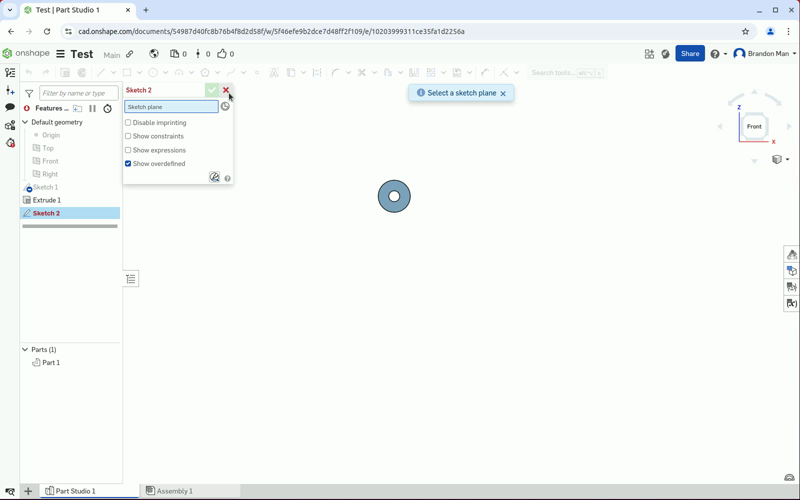
mouse_move(73, 163)
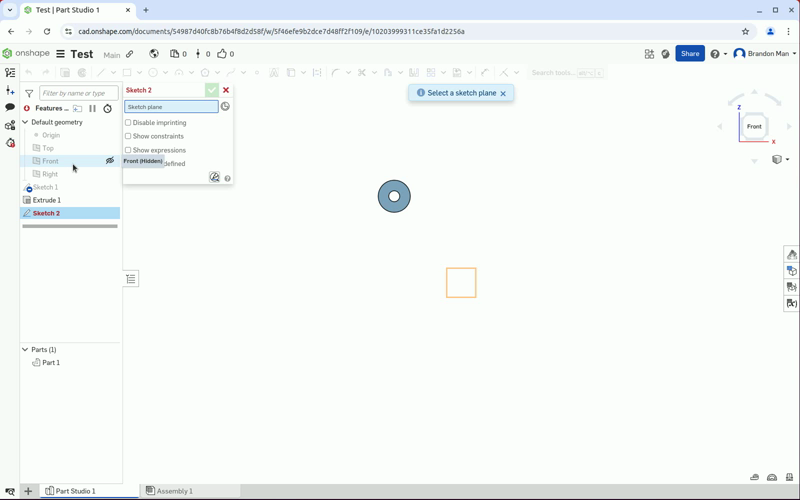
click(73, 163)
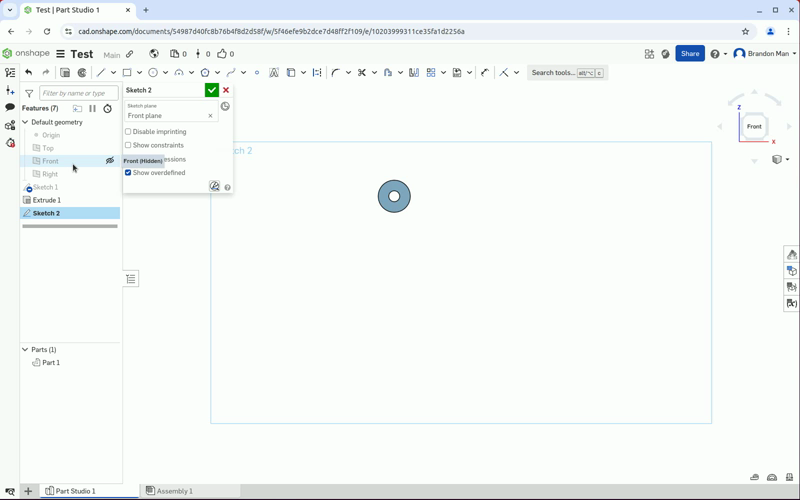
mouse_move(73, 352)
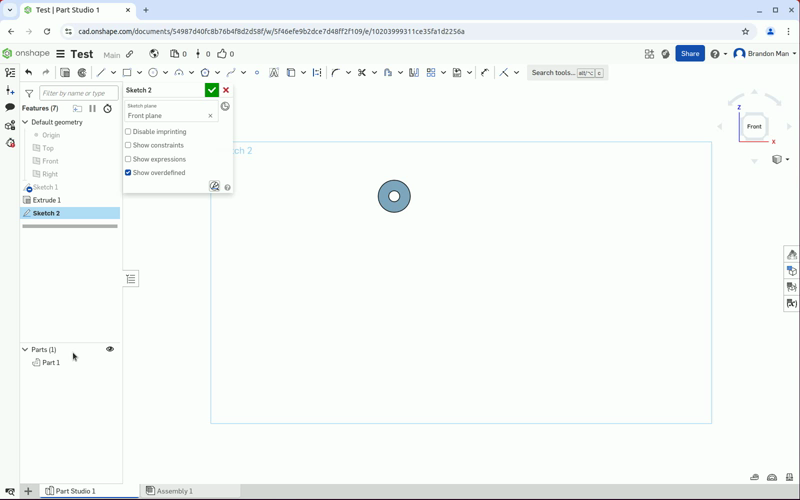
key(y)
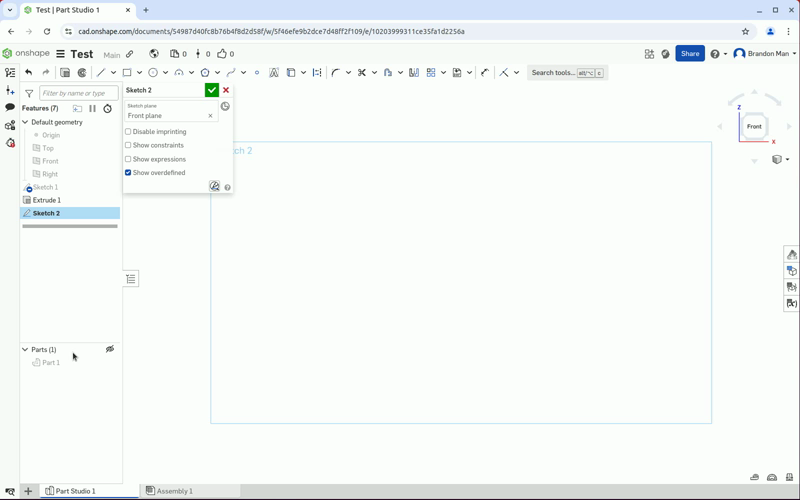
key(c)
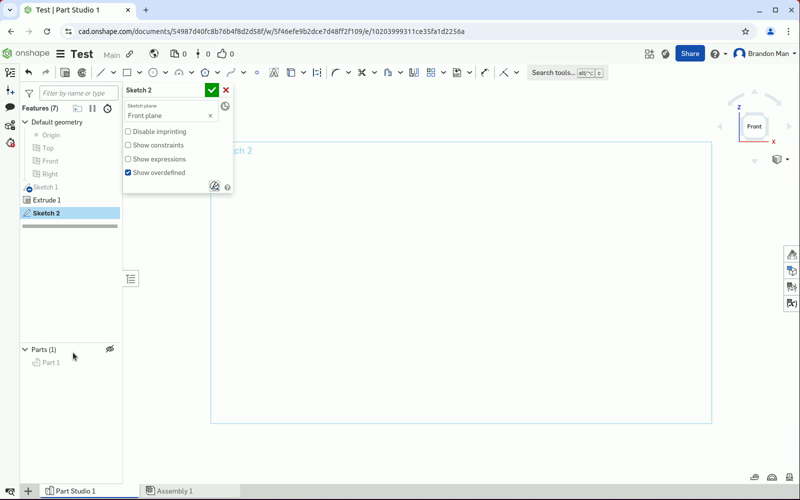
key_down(shift)
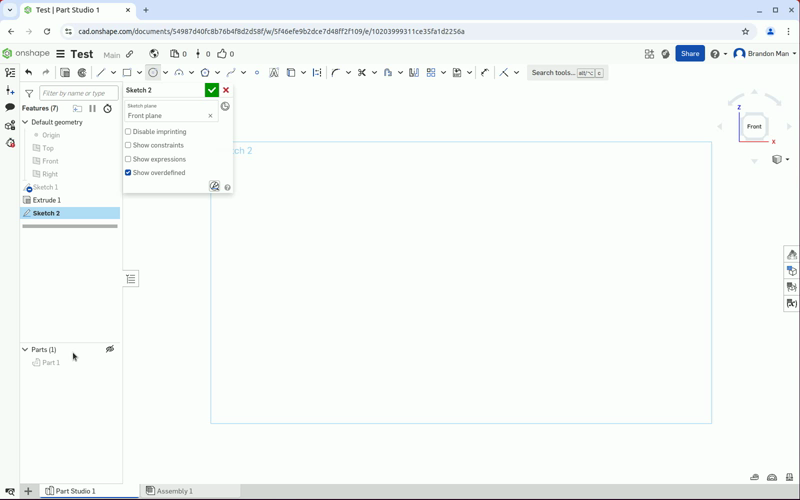
mouse_move(394, 380)
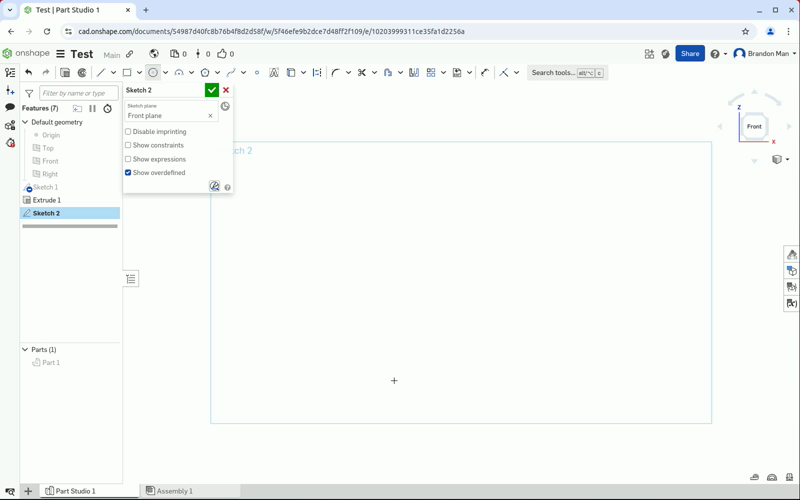
click(394, 380)
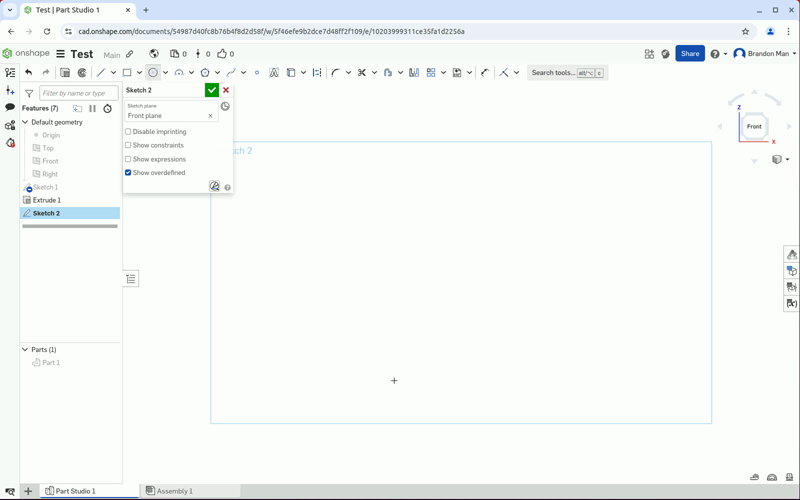
key_up(shift)
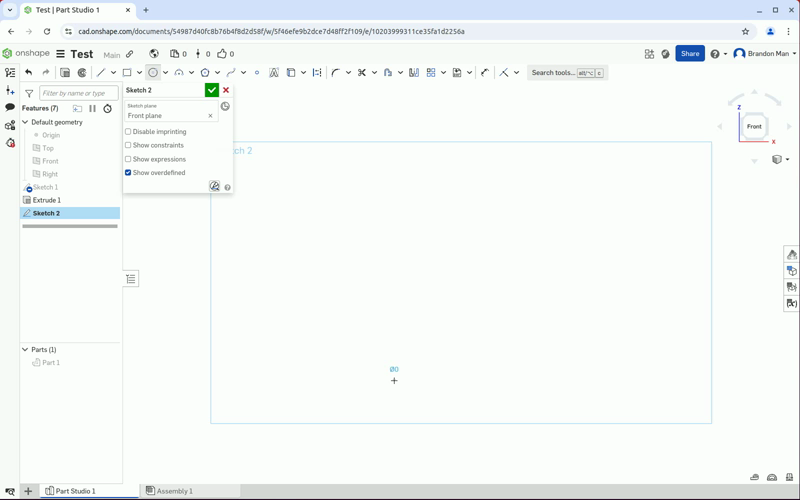
mouse_move(410, 380)
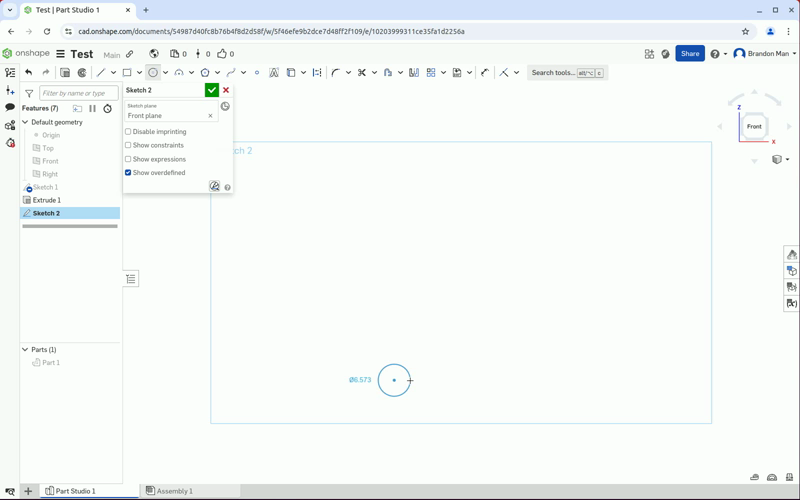
click(410, 380)
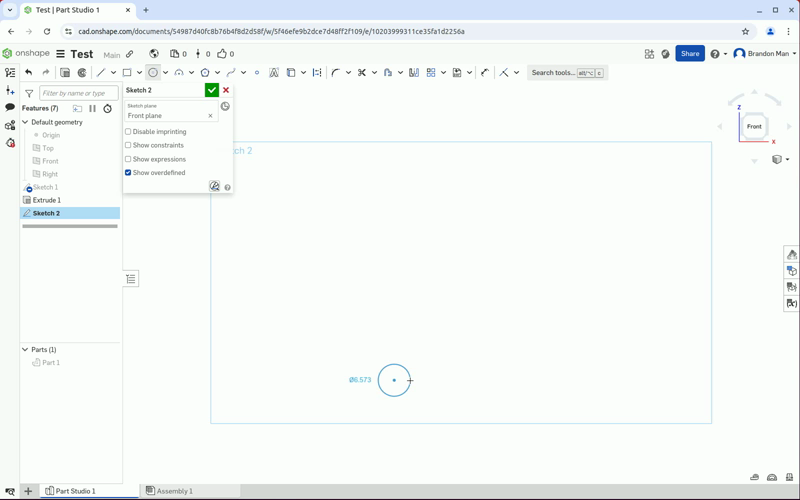
key(esc)
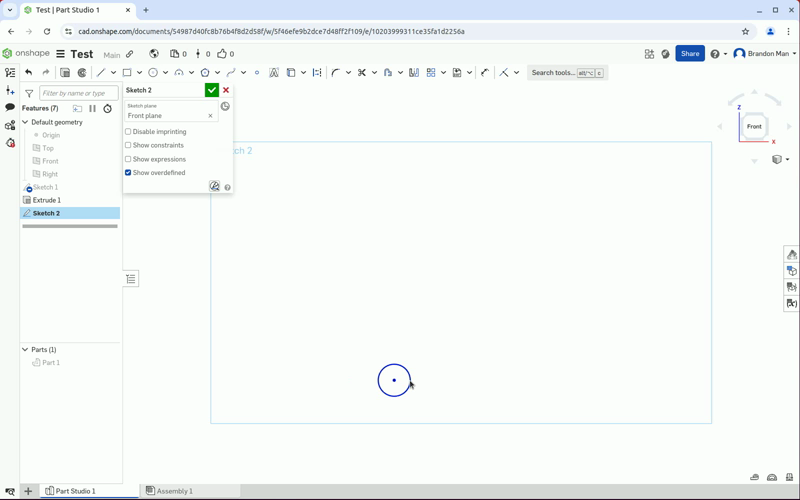
key(c)
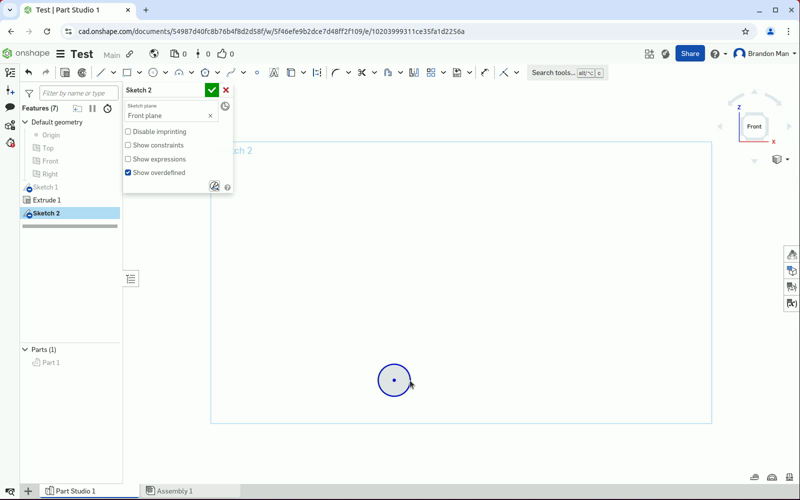
key_down(shift)
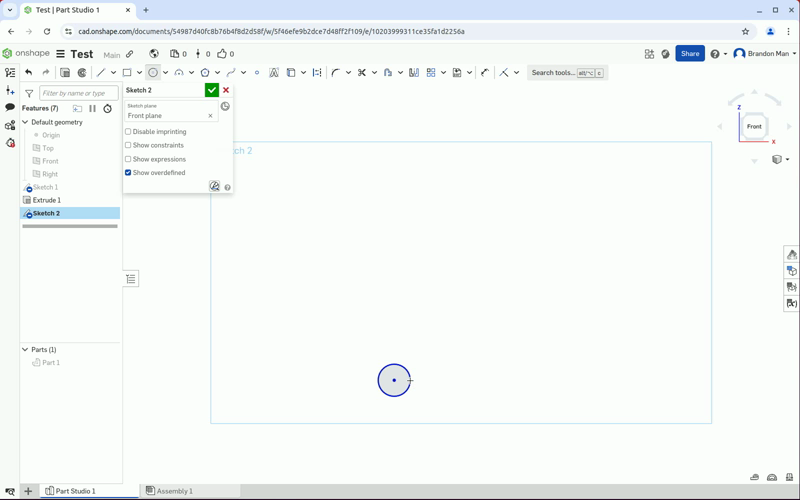
mouse_move(394, 380)
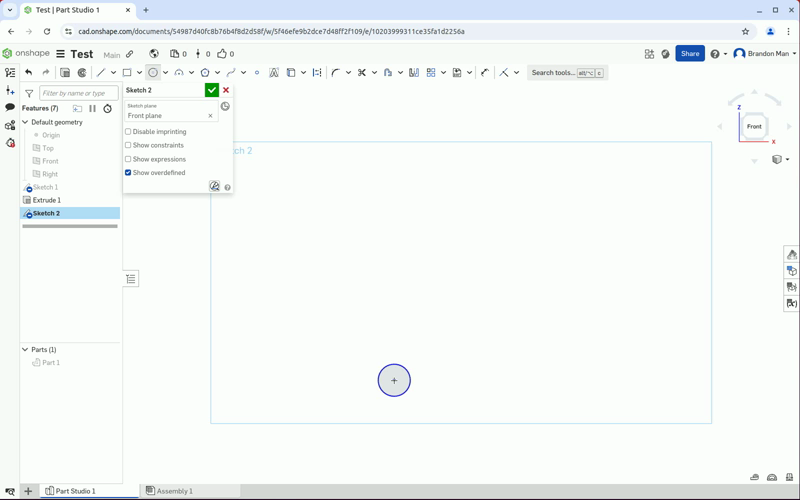
click(394, 380)
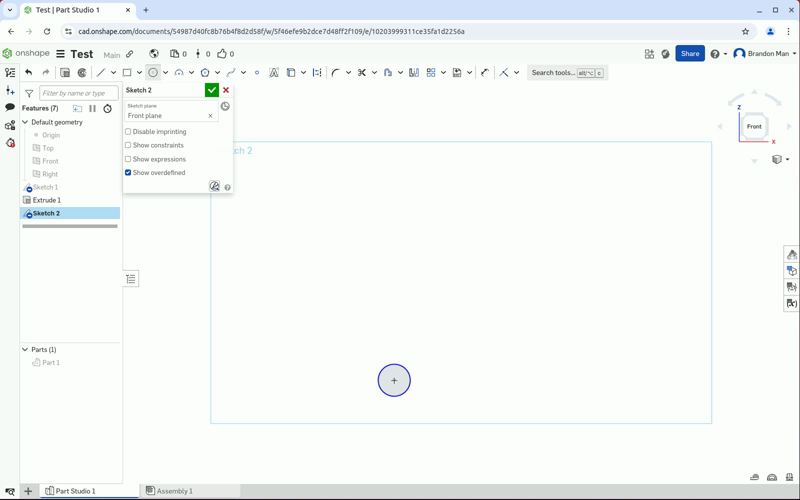
key_up(shift)
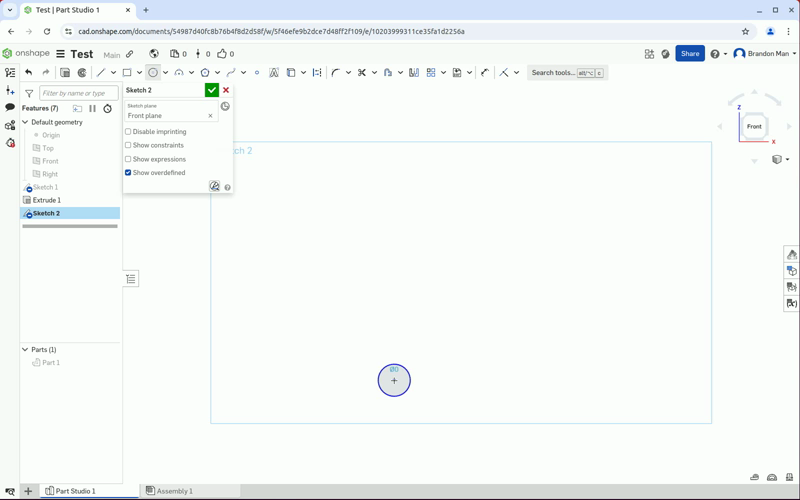
mouse_move(399, 380)
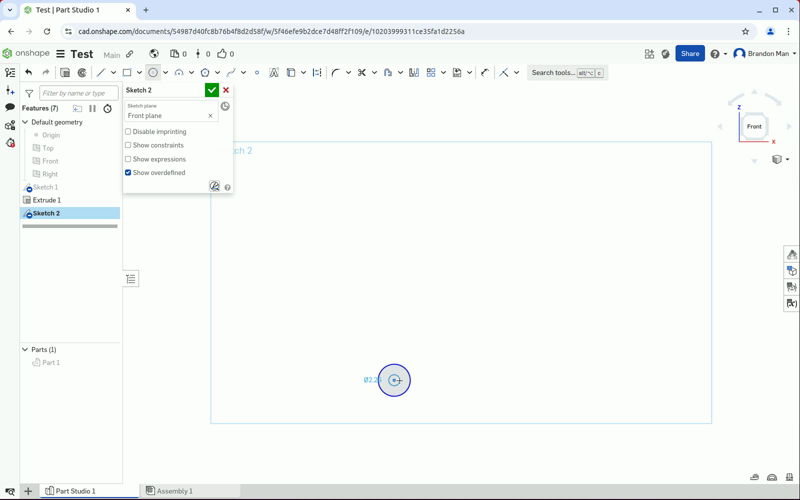
click(399, 380)
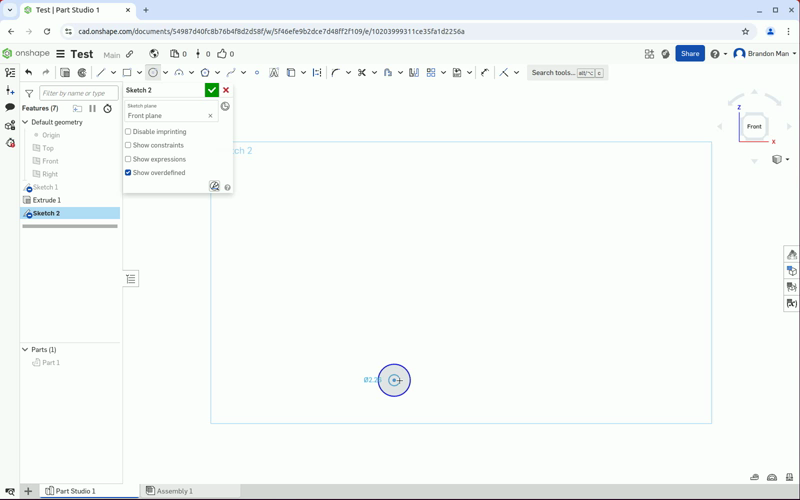
key(esc)
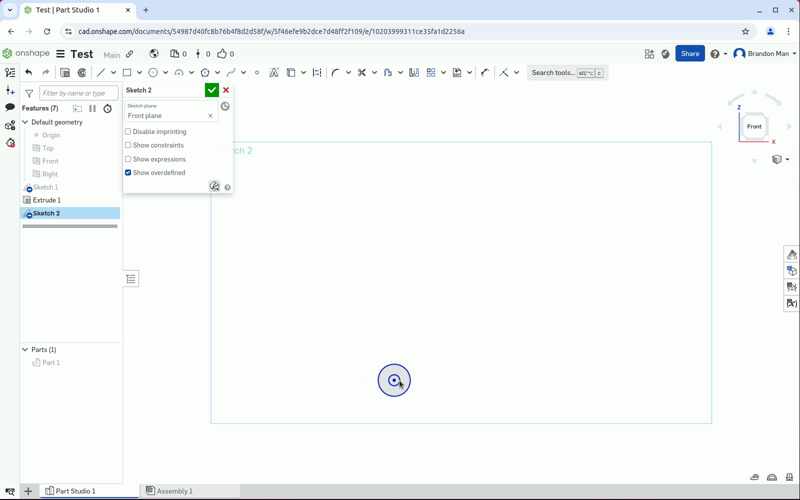
mouse_move(386, 369)
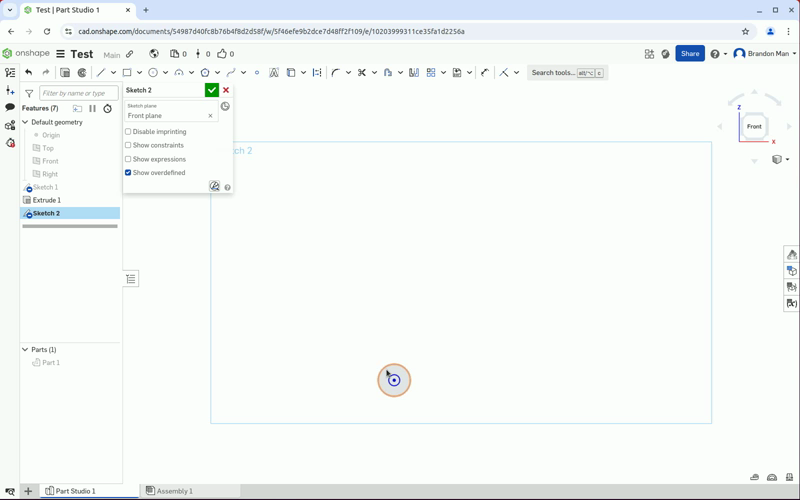
scroll(6)
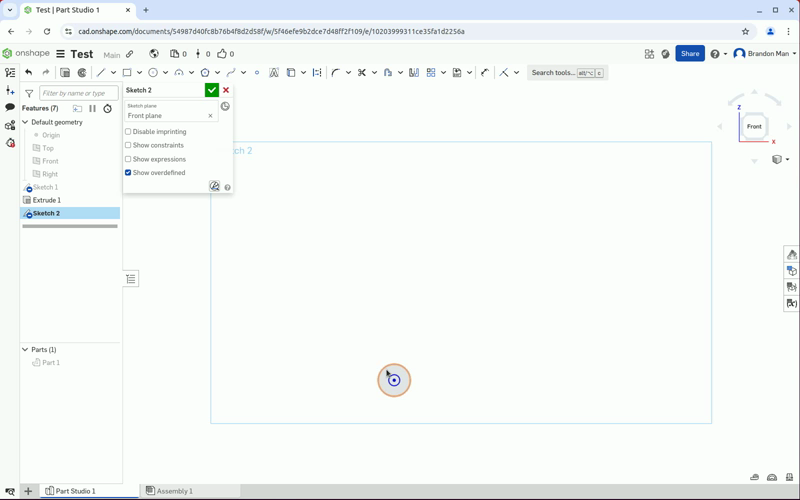
scroll(6)
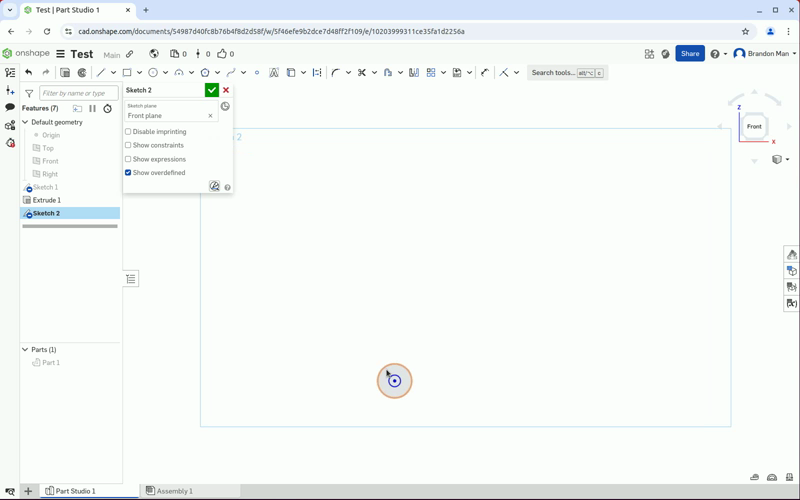
scroll(6)
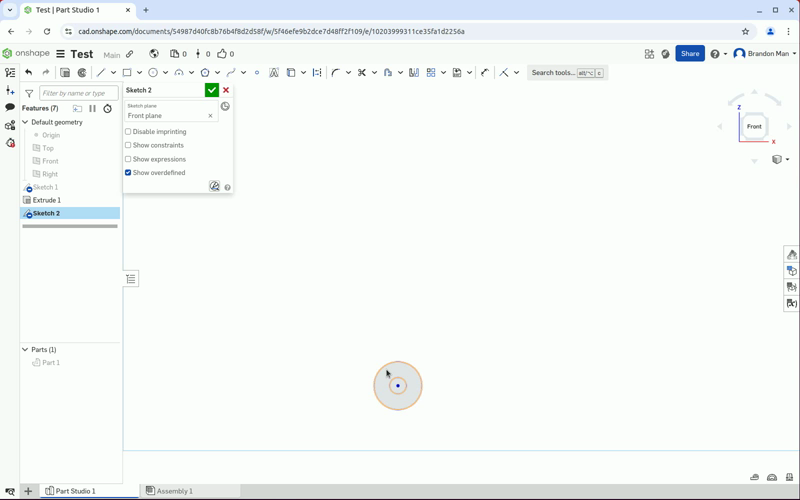
scroll(6)
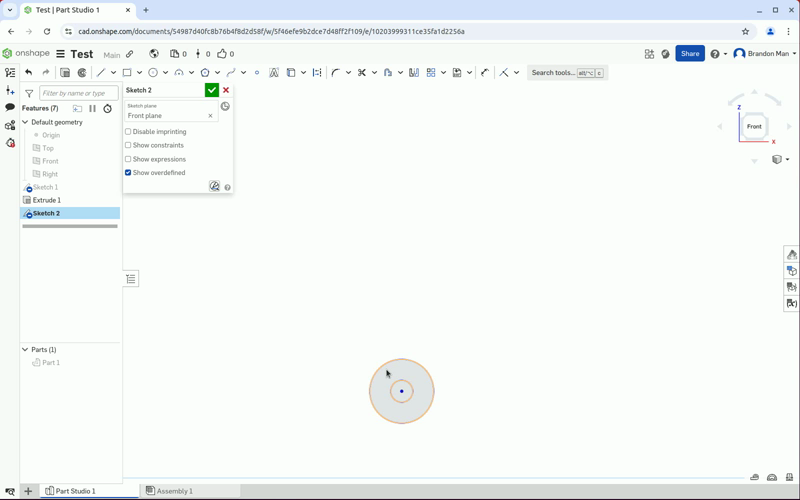
scroll(6)
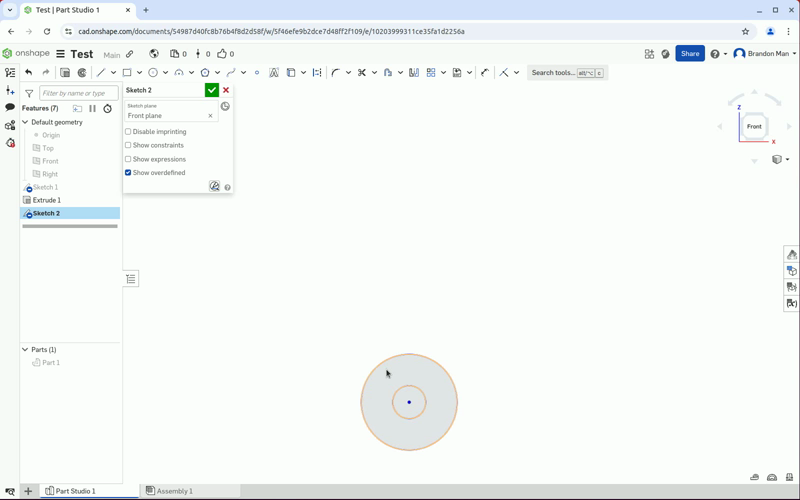
scroll(6)
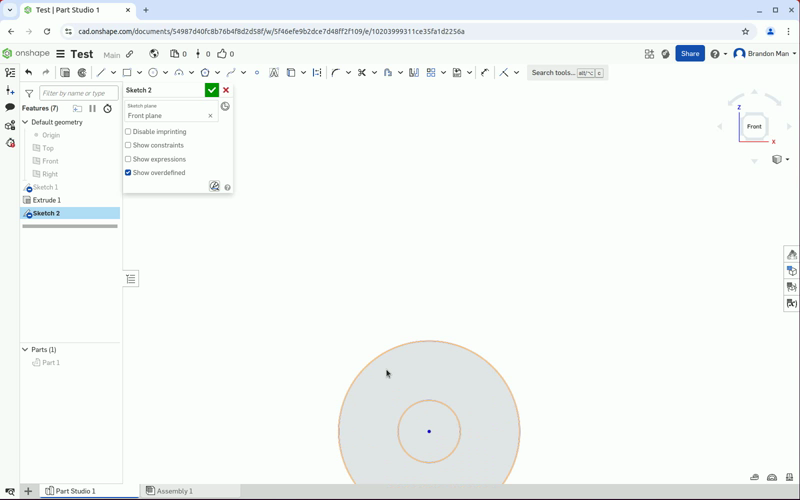
scroll(6)
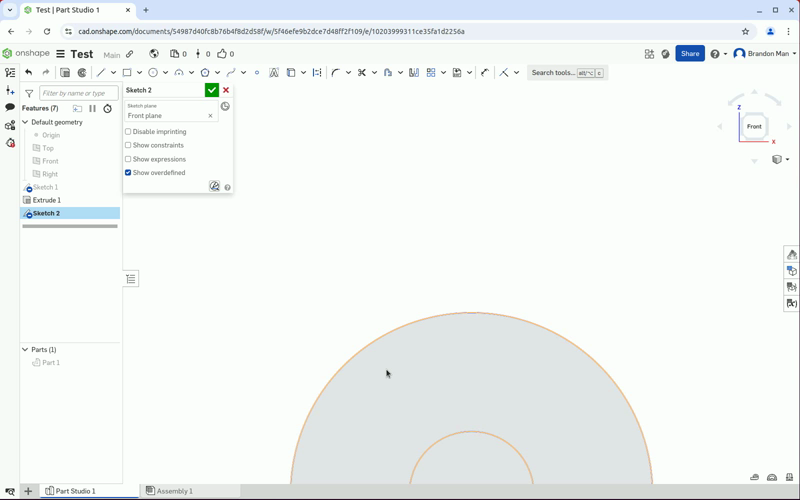
click(386, 369)
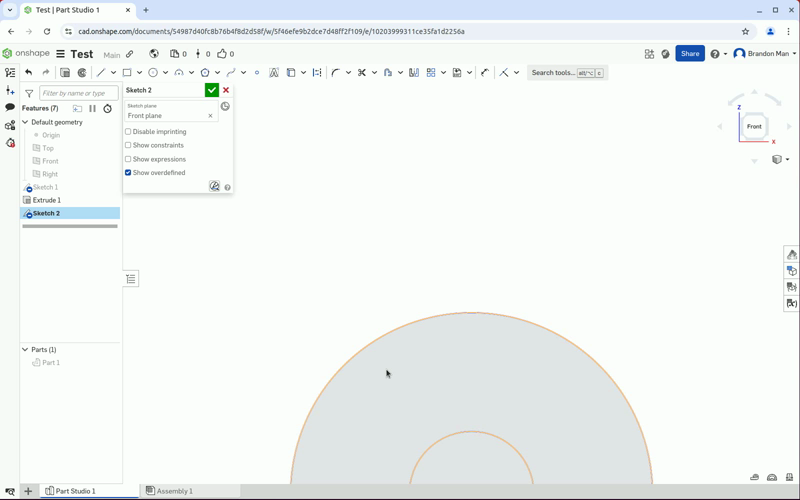
scroll(-6)
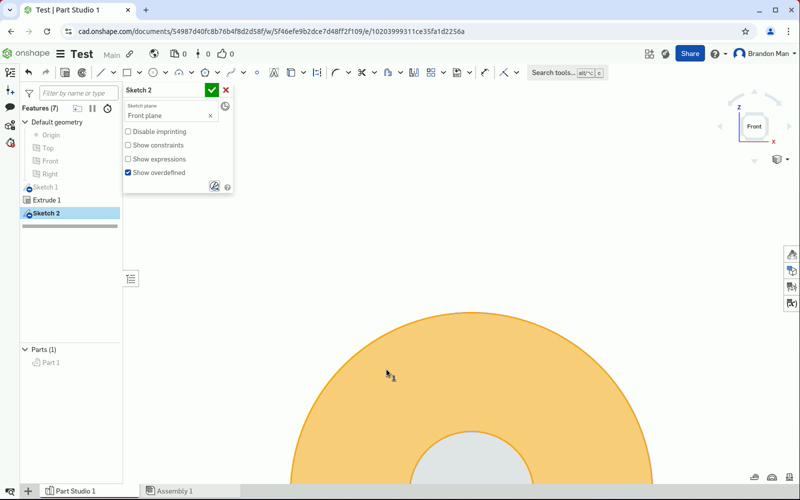
scroll(-6)
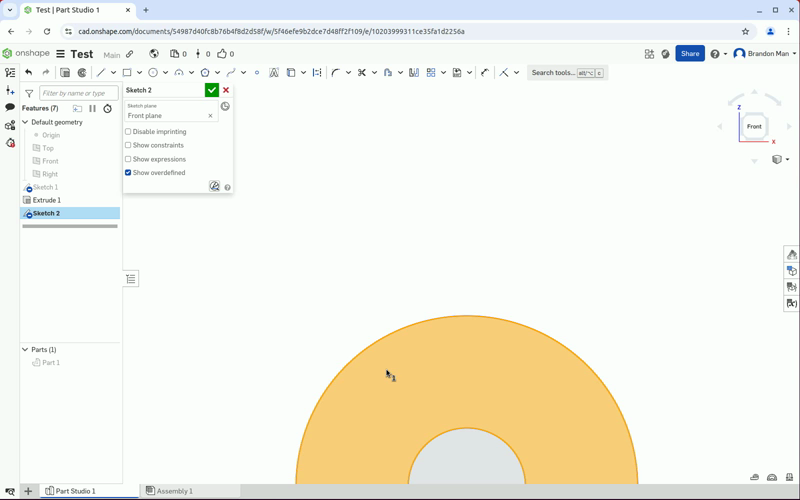
scroll(-6)
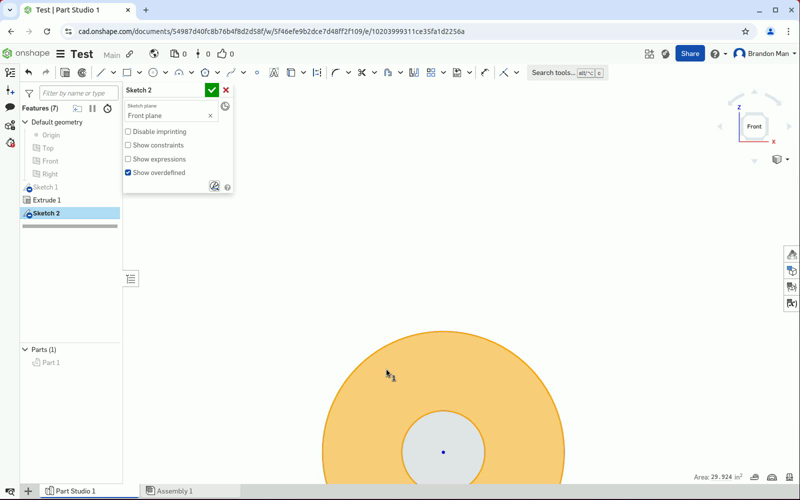
scroll(-6)
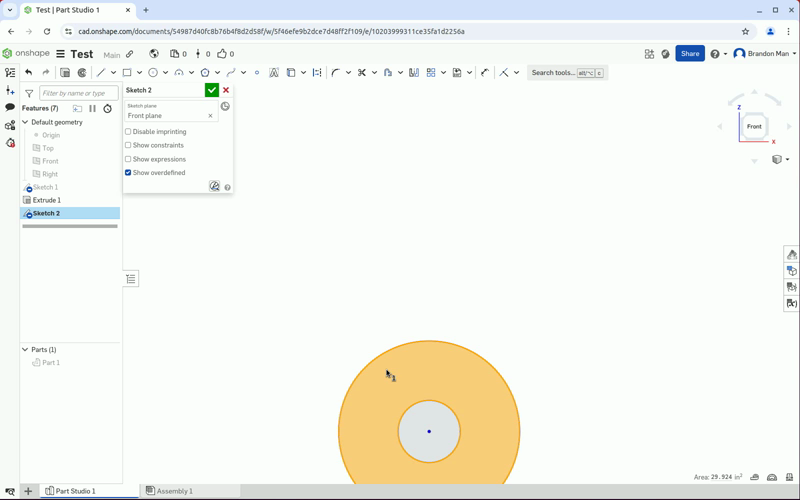
scroll(-6)
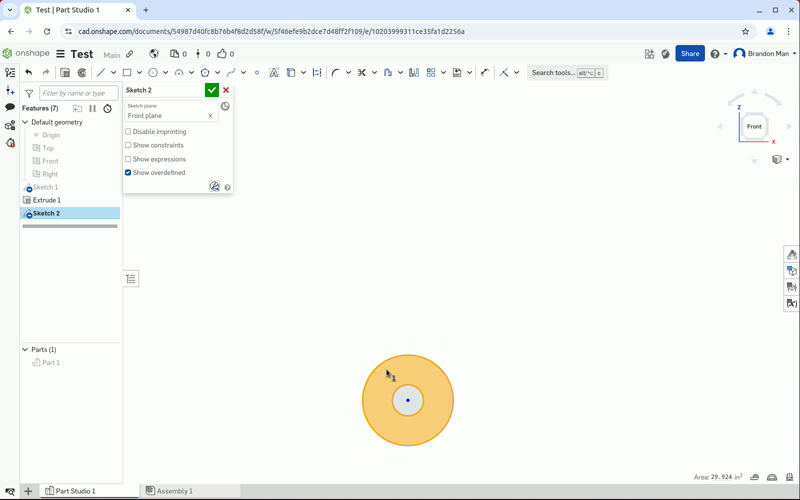
scroll(-6)
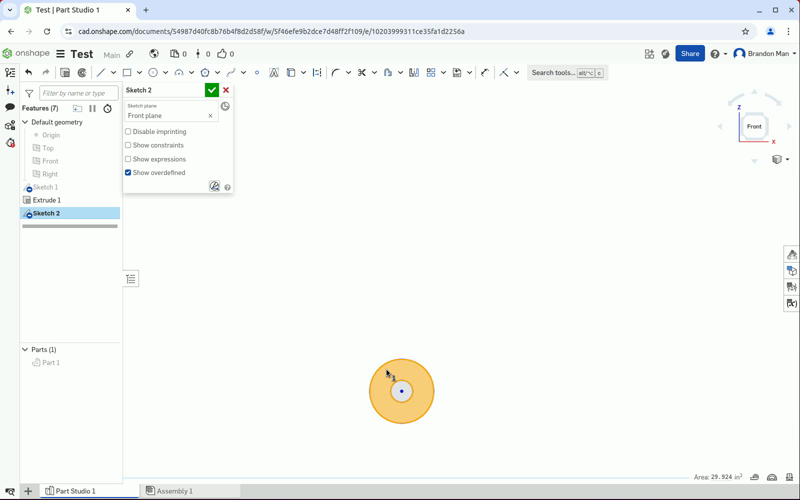
scroll(-6)
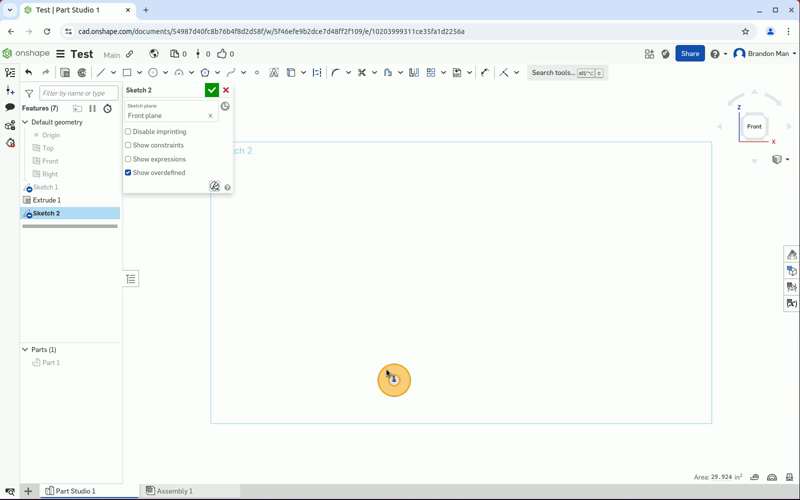
mouse_move(73, 352)
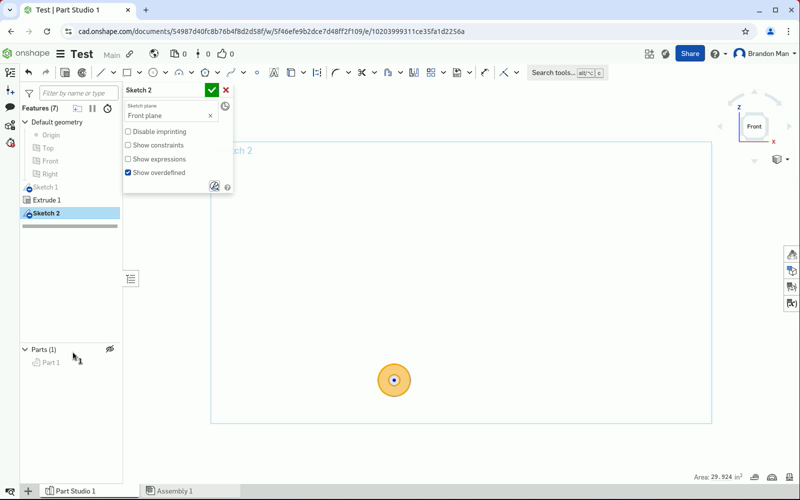
key(shift+y)
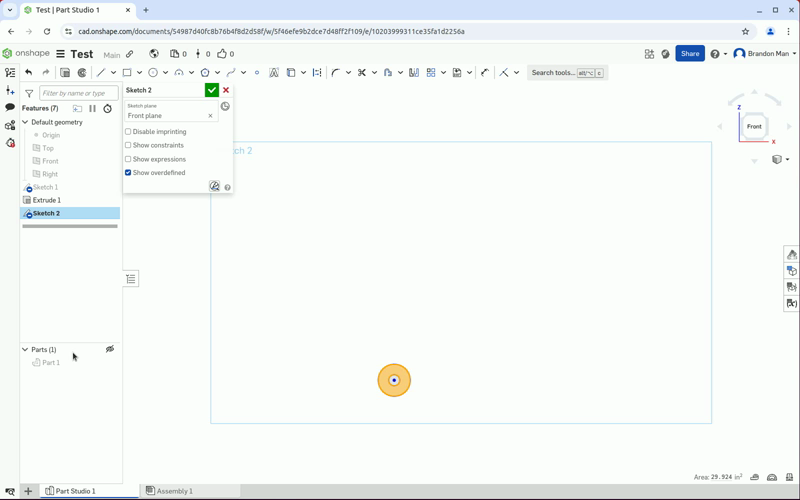
key(shift+e)
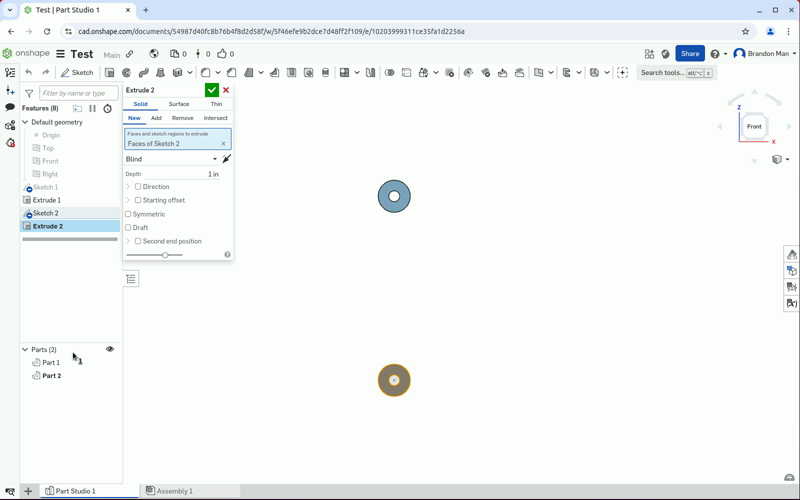
mouse_move(143, 106)
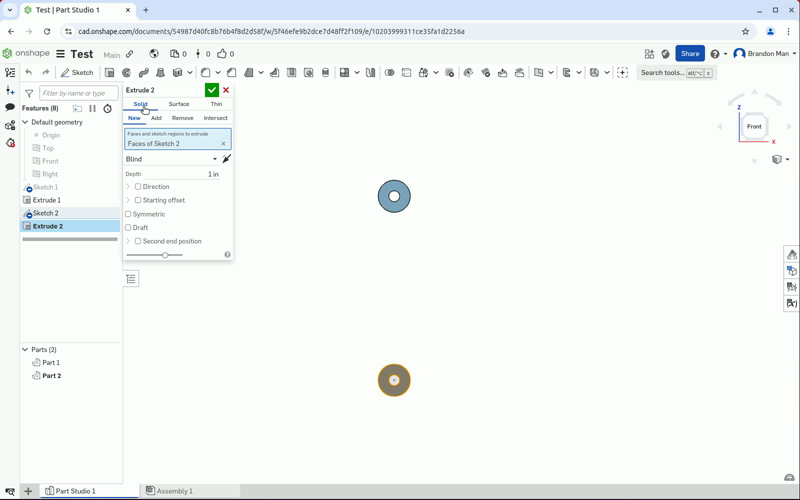
click(143, 106)
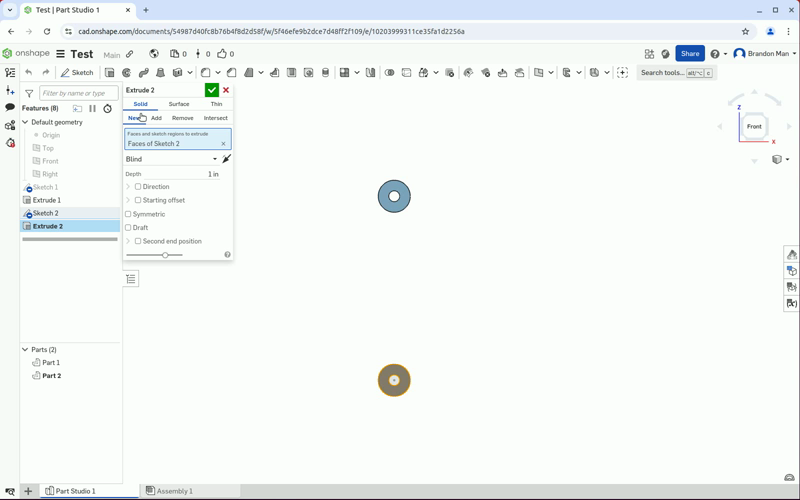
mouse_move(137, 120)
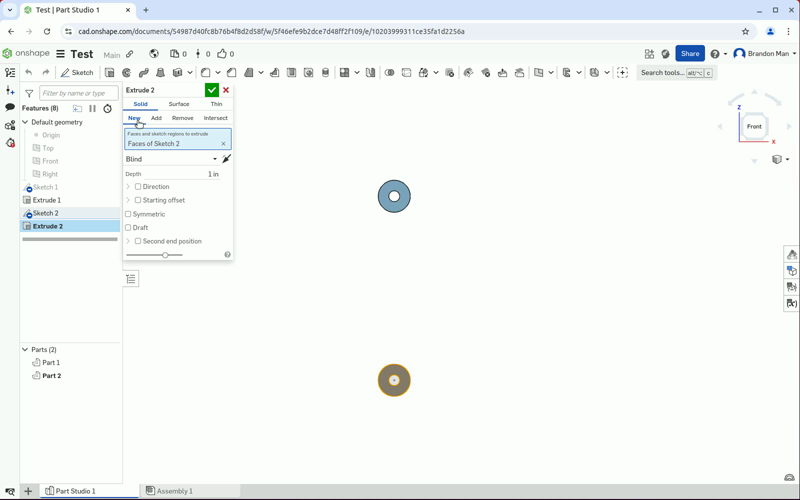
click(137, 120)
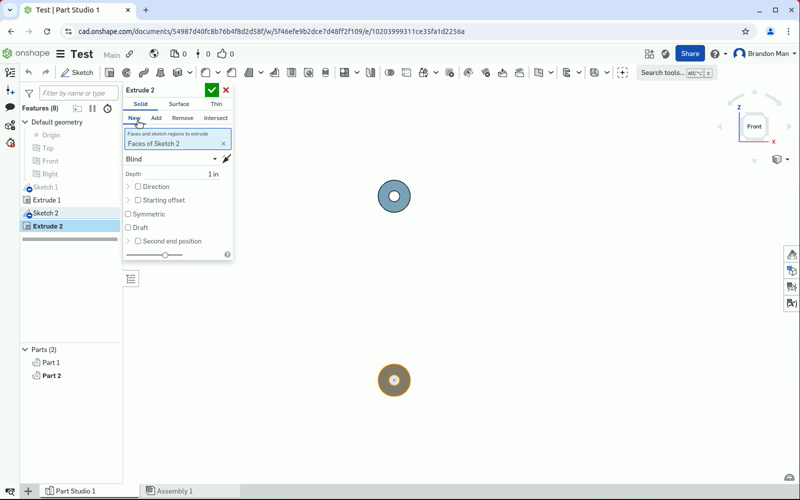
key(tab, 4)
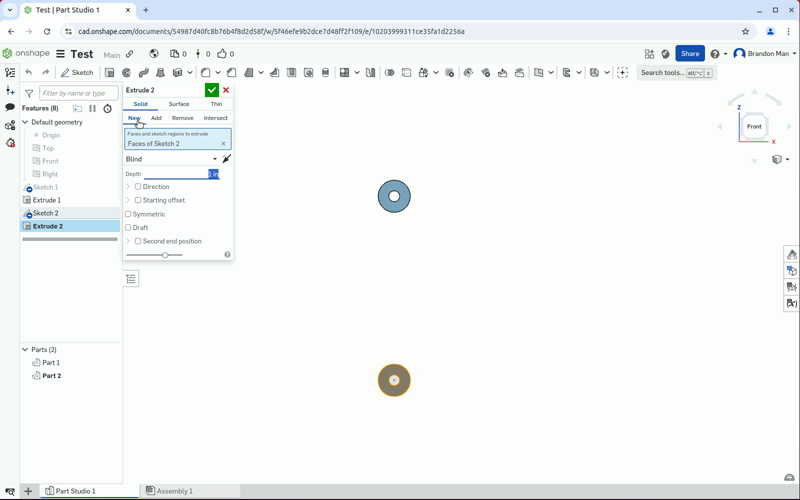
text(0.963)
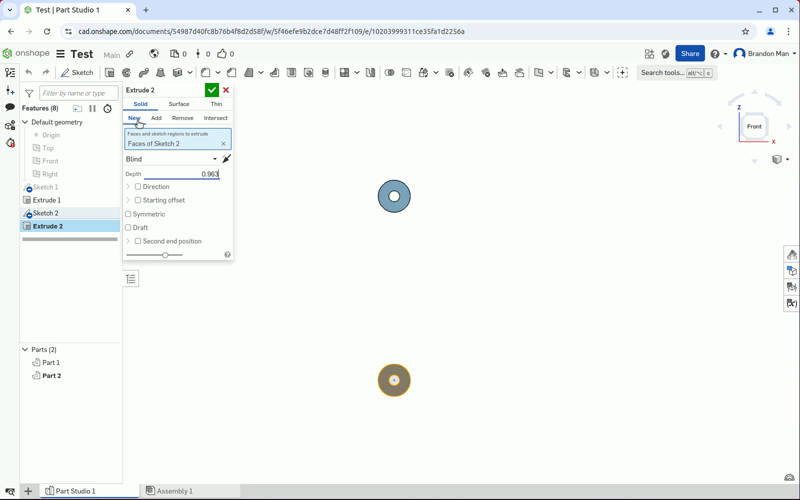
key(enter)
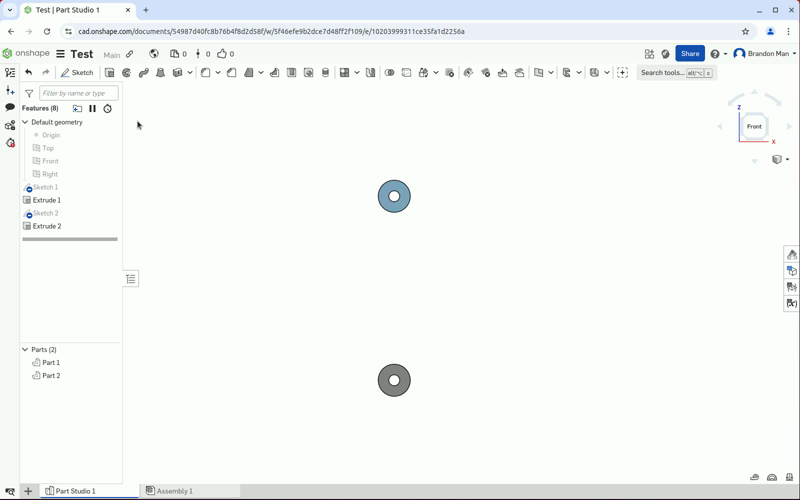
key(shift+h)
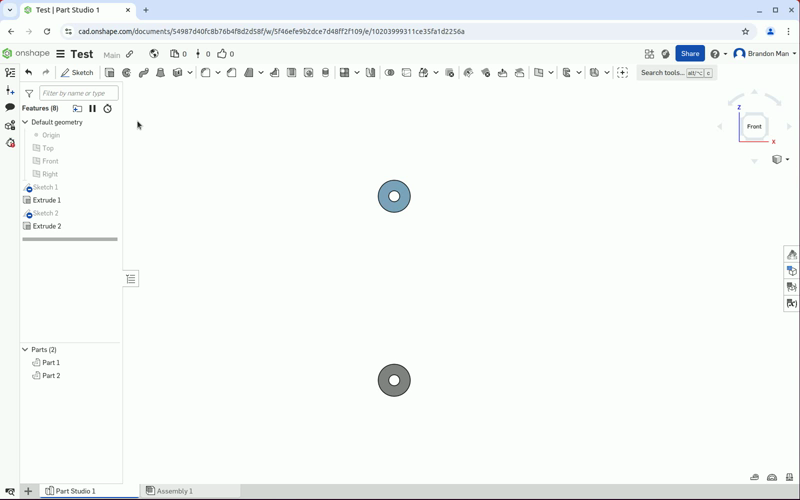
key(shift+h)
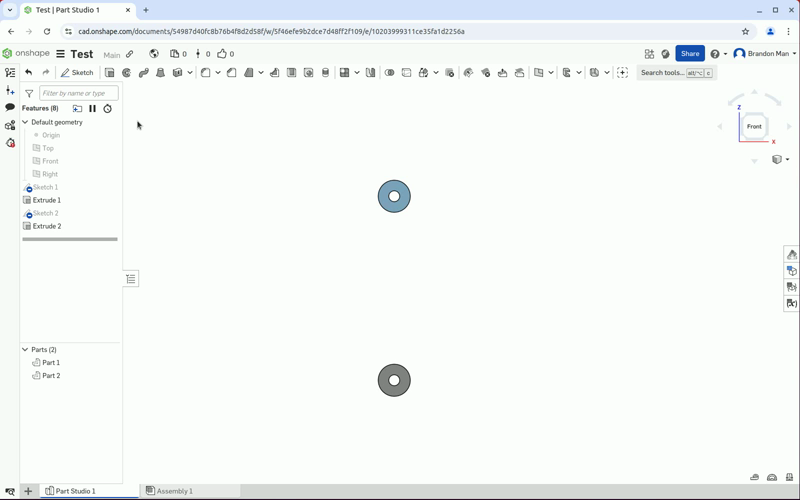
mouse_move(73, 189)
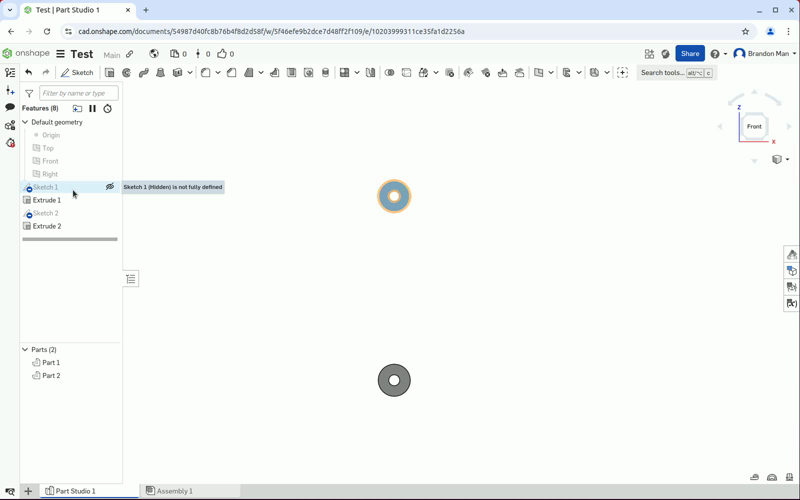
click(73, 189)
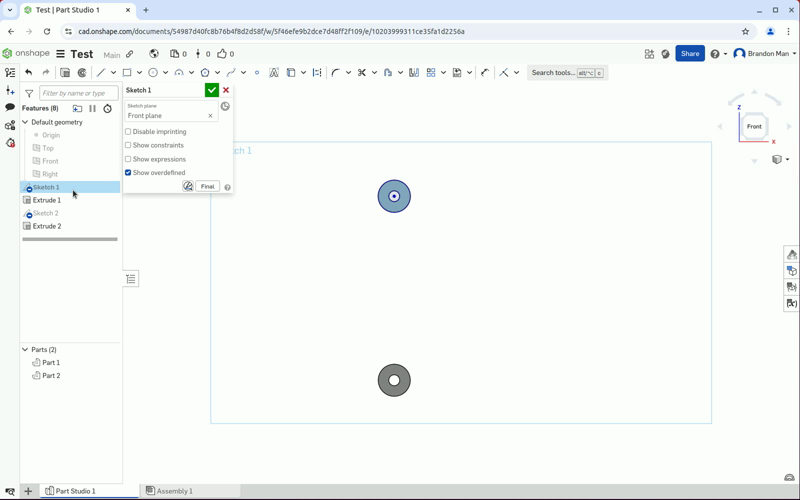
mouse_move(229, 92)
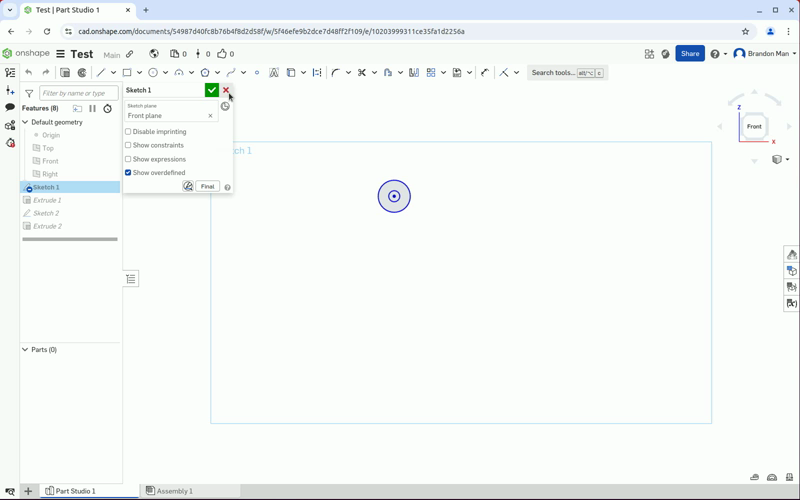
click(229, 92)
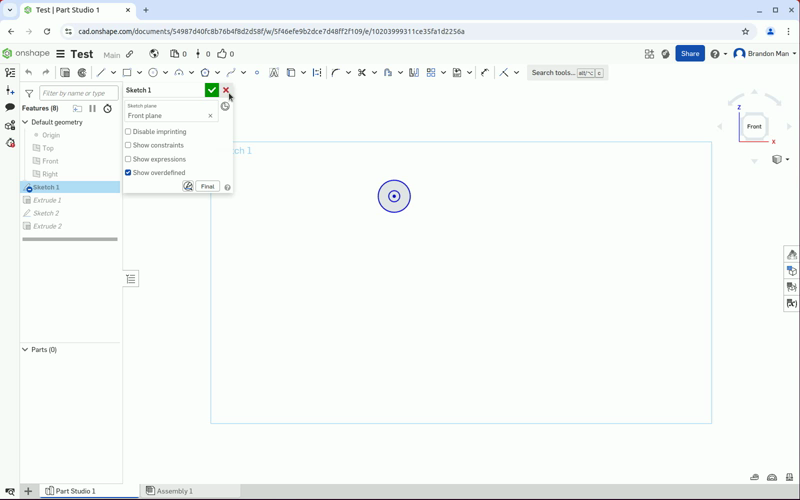
key(shift+s)
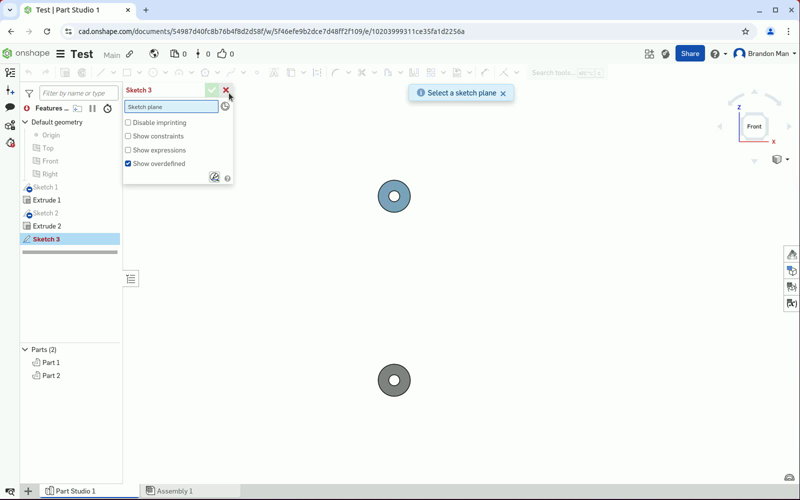
mouse_move(73, 163)
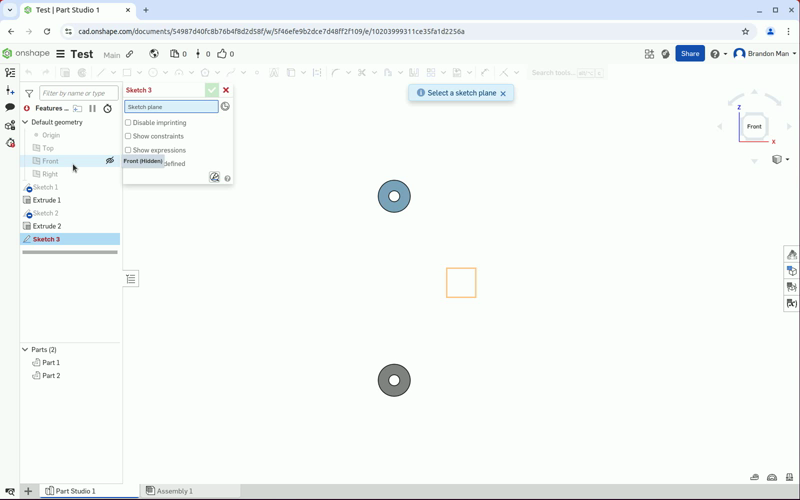
click(73, 163)
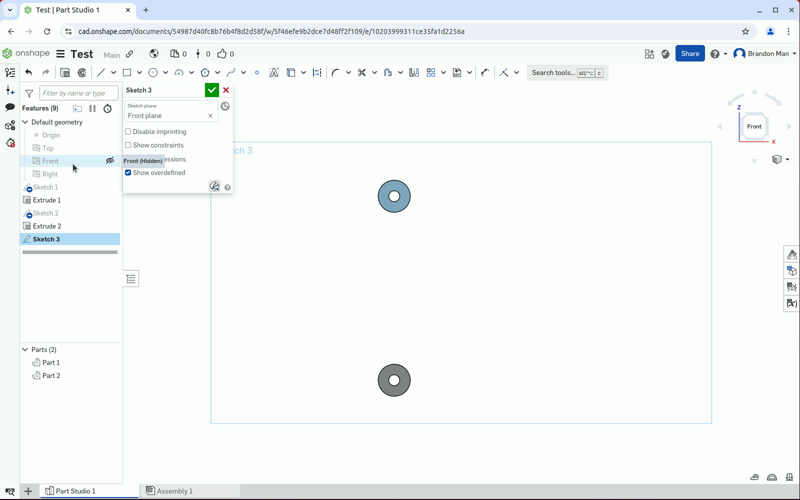
mouse_move(73, 352)
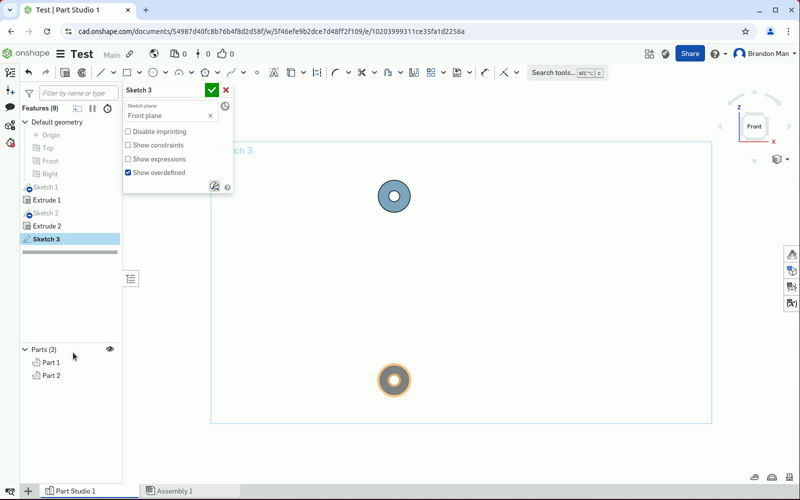
key(y)
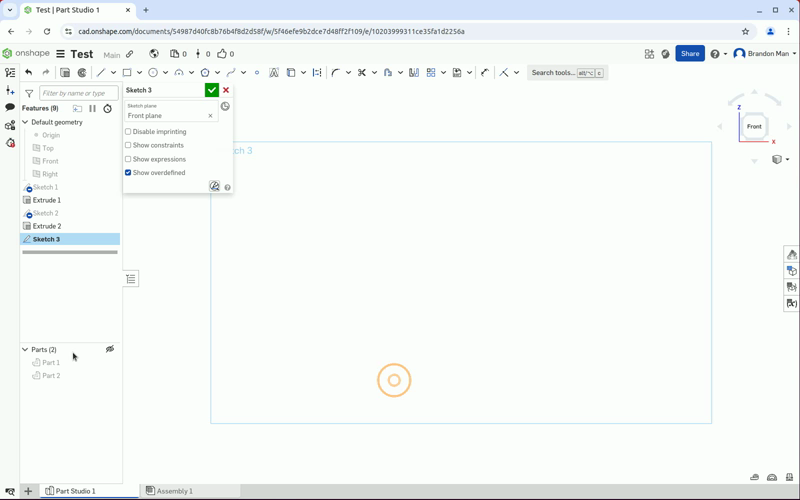
key(c)
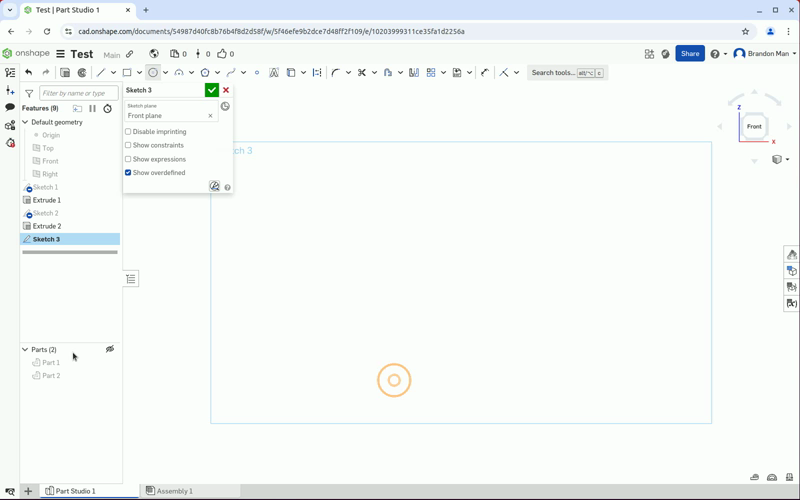
key_down(shift)
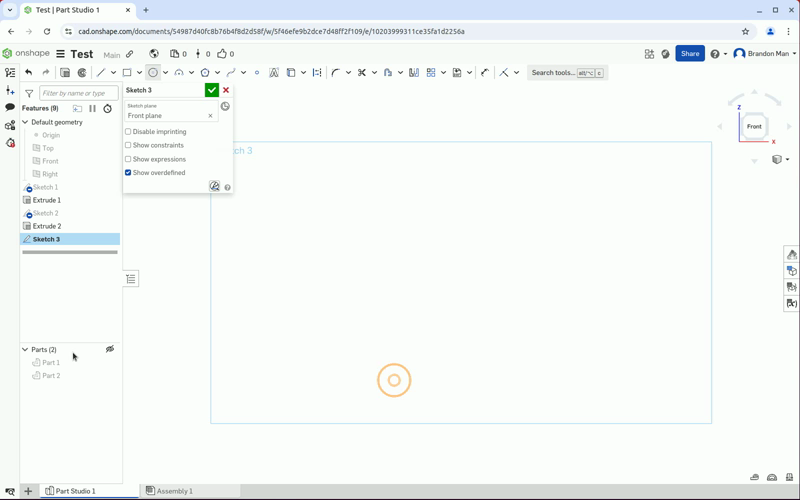
mouse_move(467, 380)
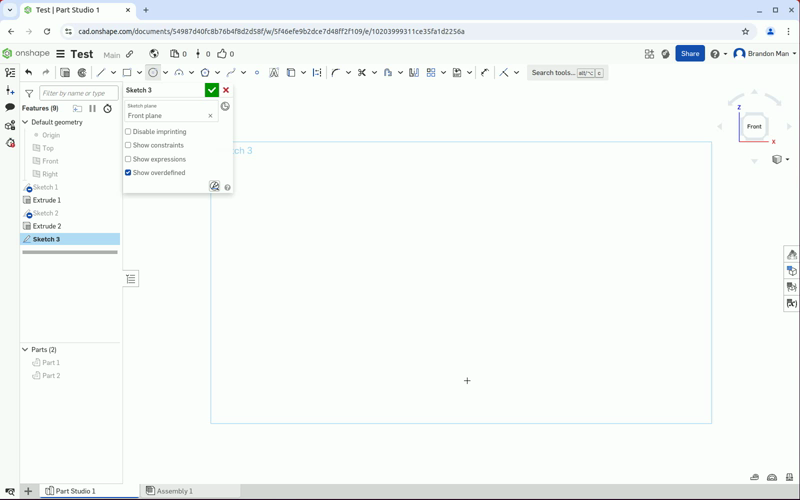
click(467, 380)
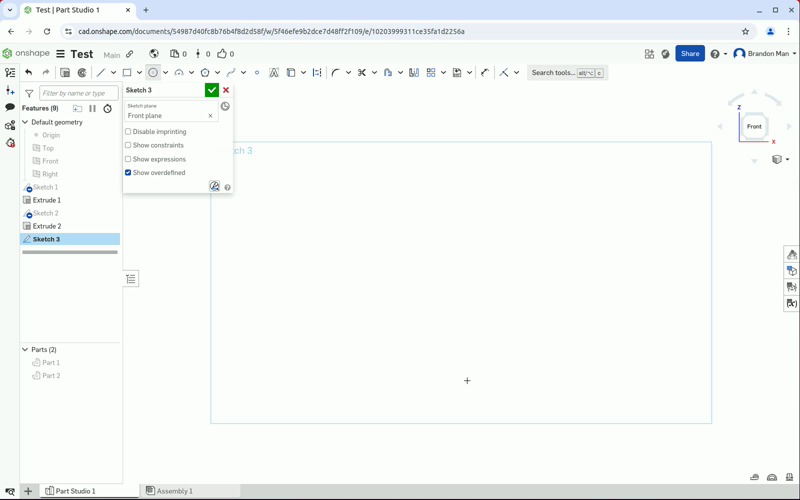
key_up(shift)
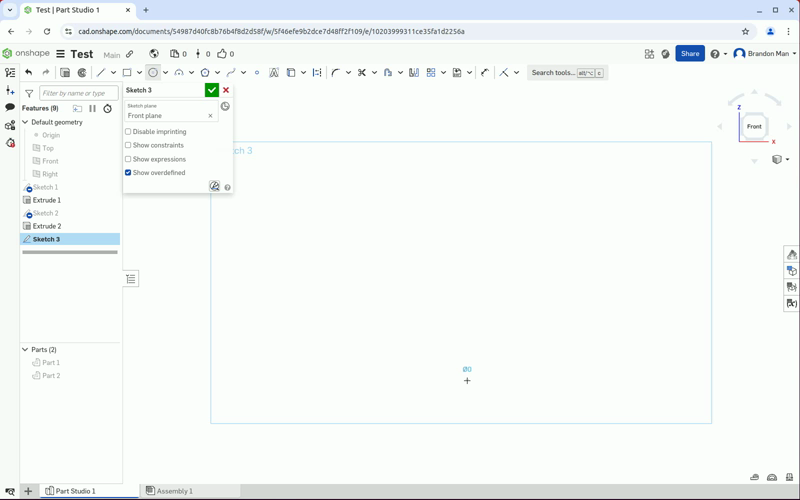
mouse_move(480, 380)
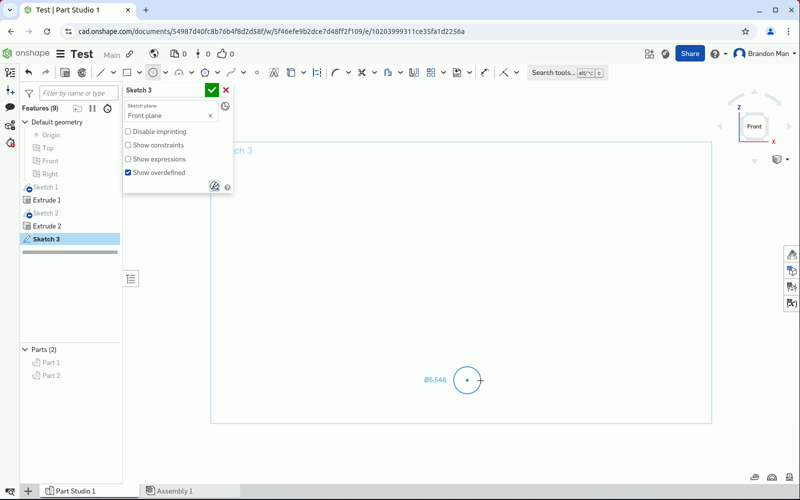
click(480, 380)
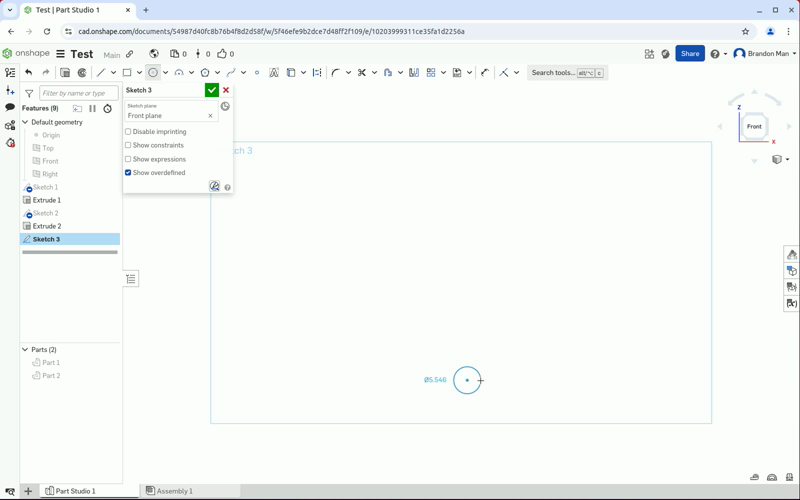
key(esc)
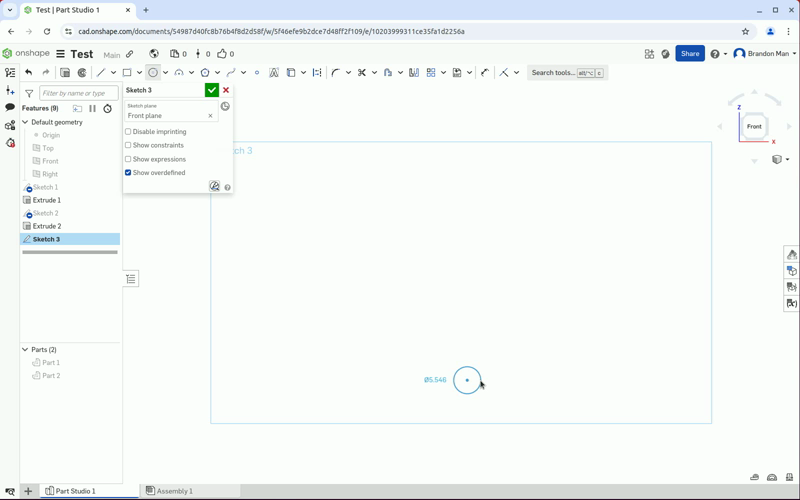
key(c)
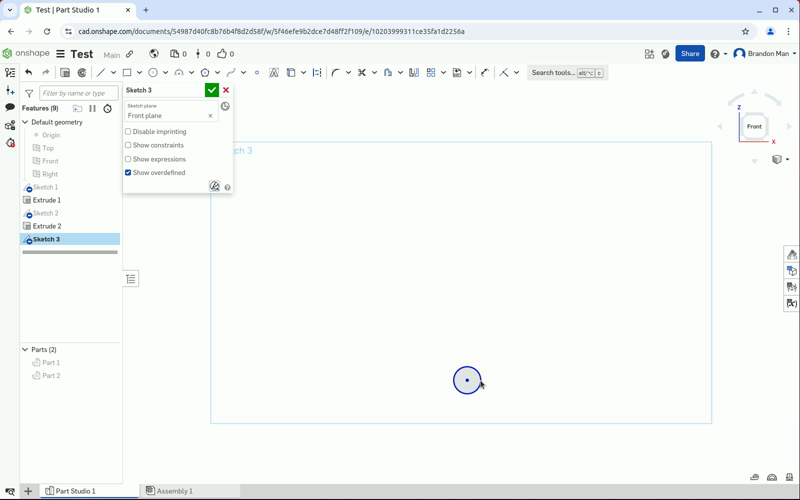
key_down(shift)
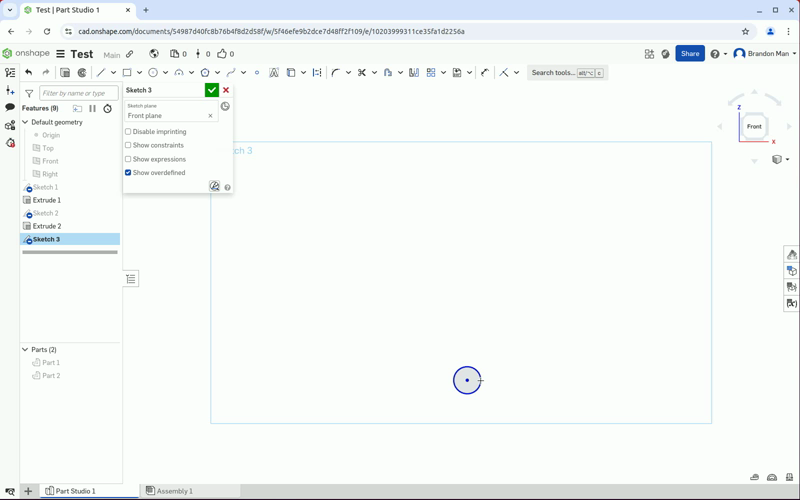
mouse_move(467, 380)
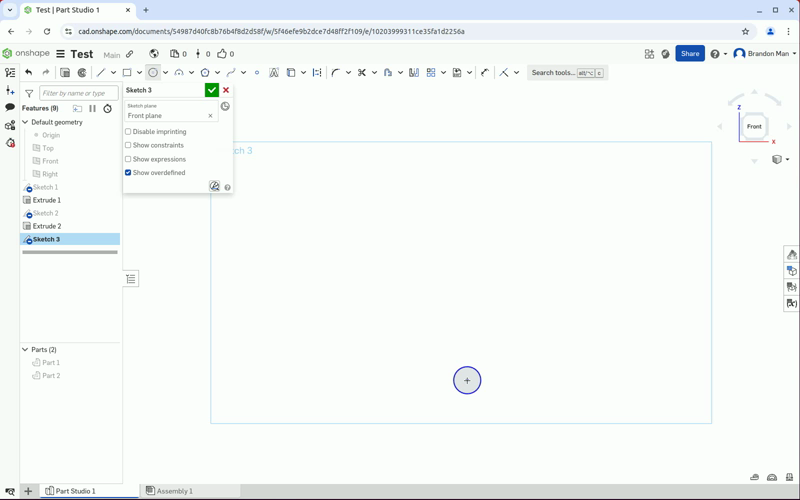
click(467, 380)
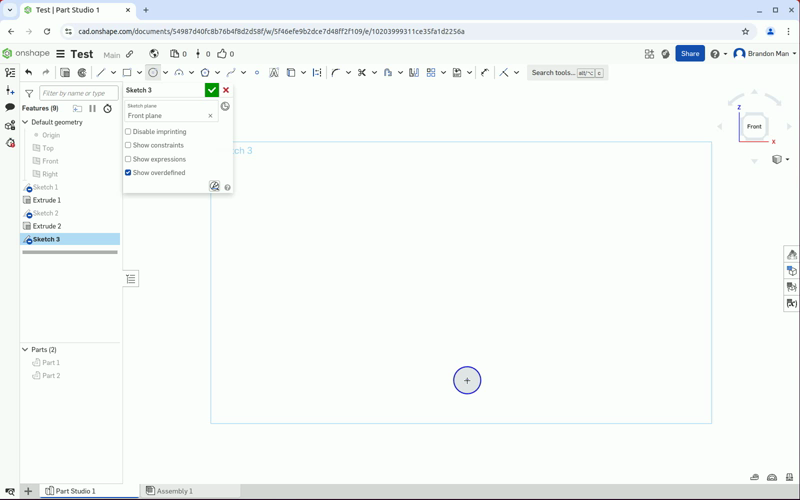
key_up(shift)
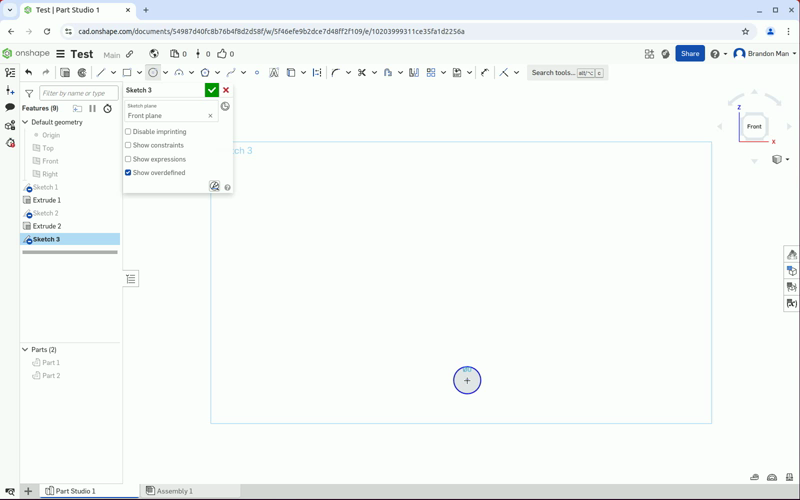
mouse_move(472, 380)
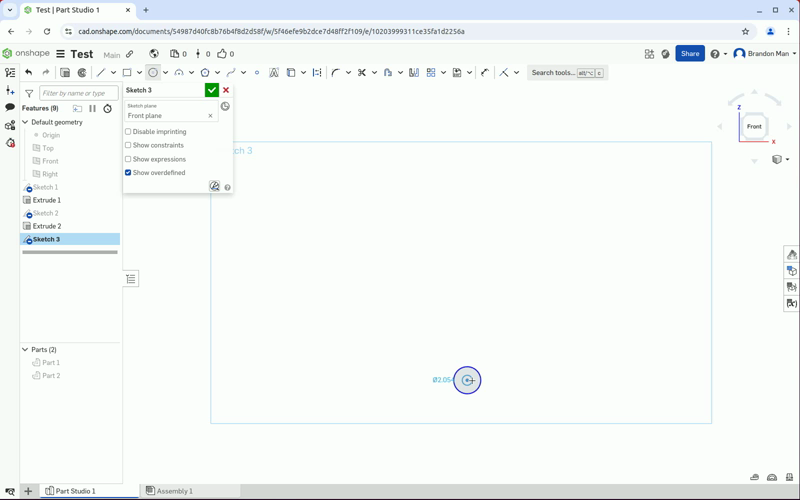
click(472, 380)
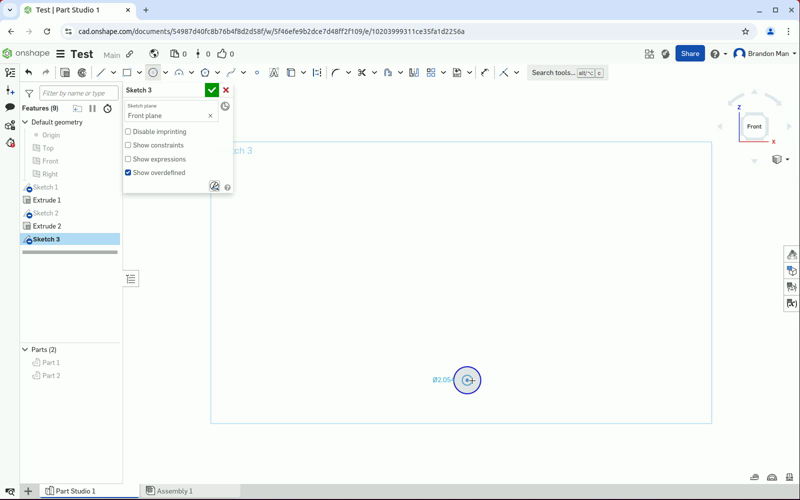
key(esc)
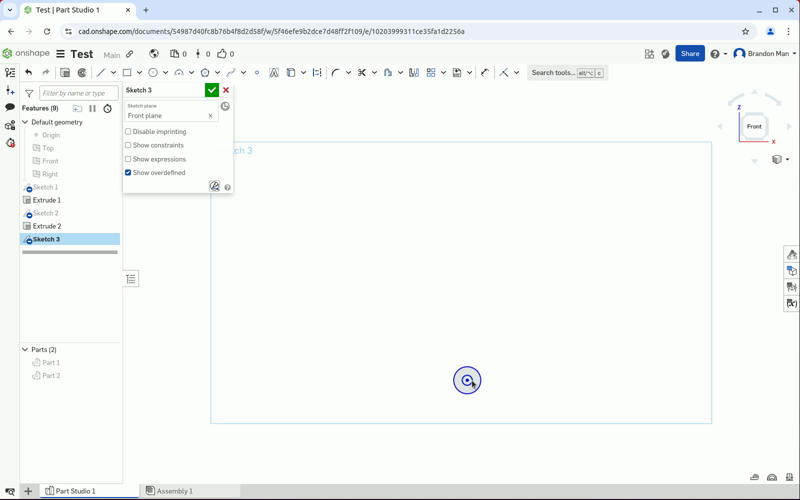
mouse_move(458, 373)
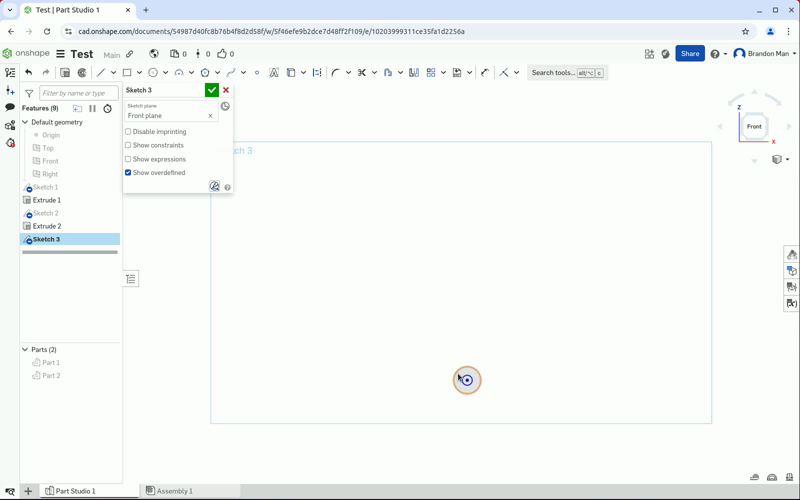
scroll(6)
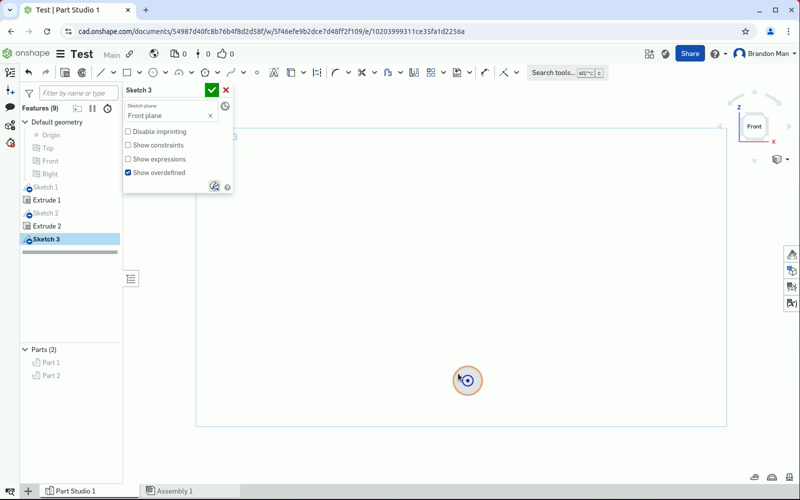
scroll(6)
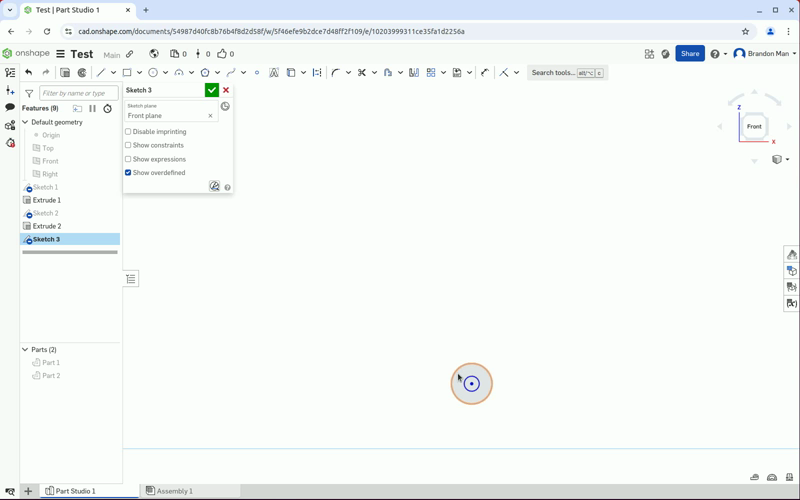
scroll(6)
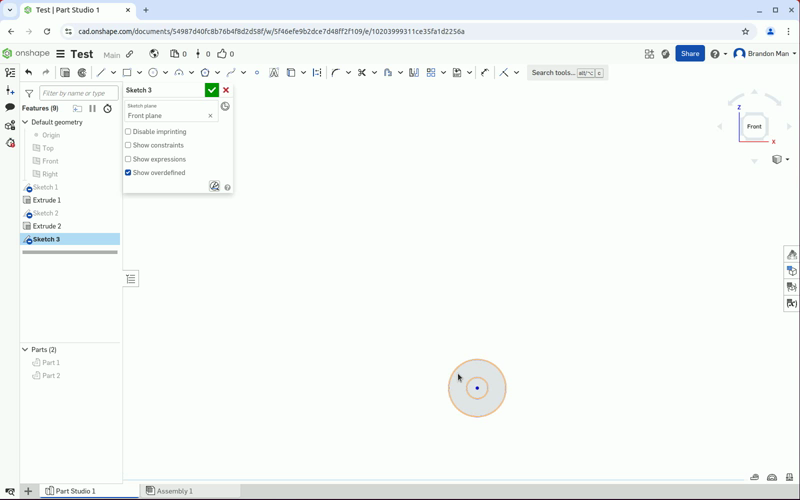
scroll(6)
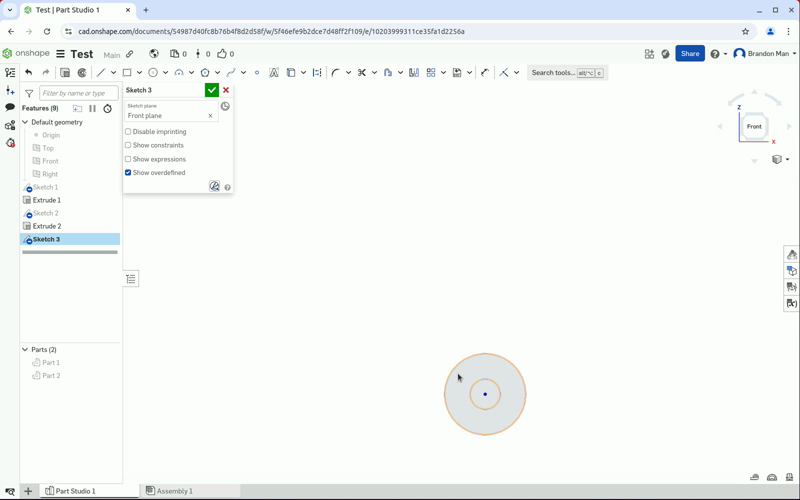
scroll(6)
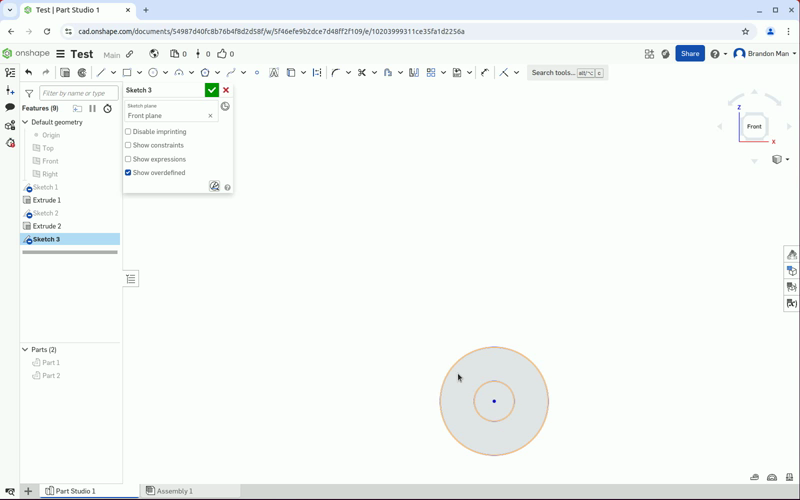
scroll(6)
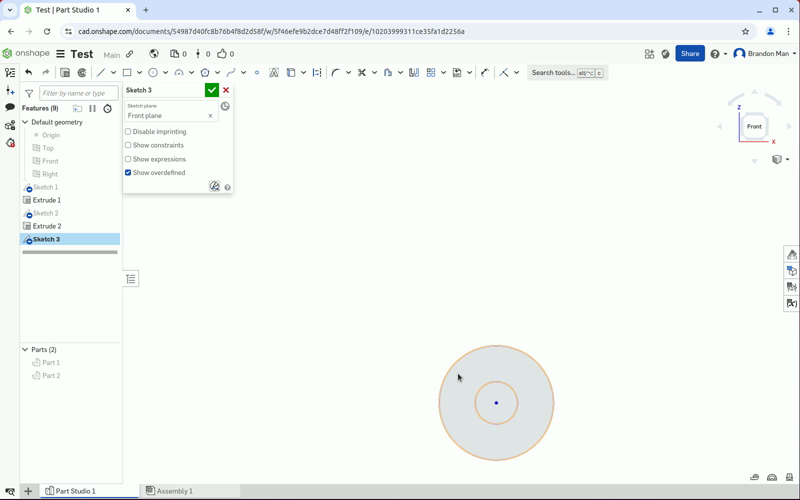
scroll(6)
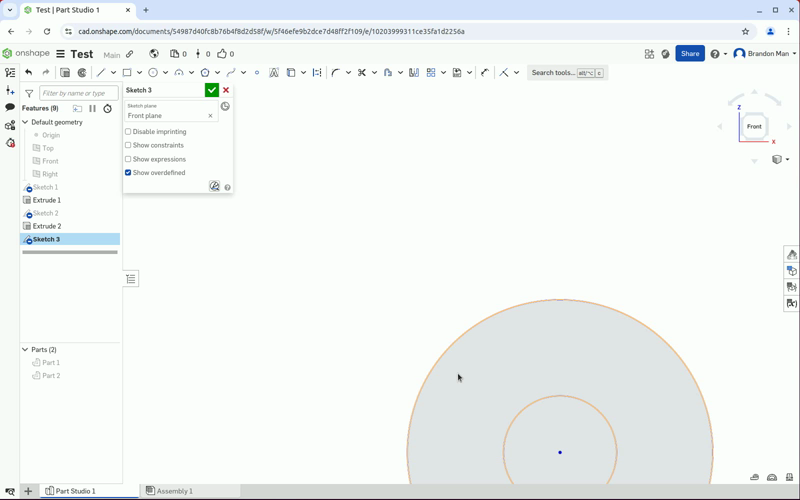
click(458, 373)
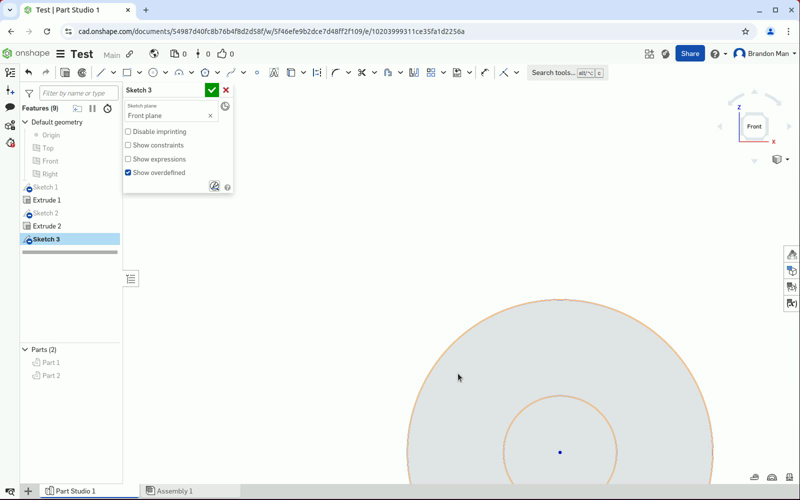
scroll(-6)
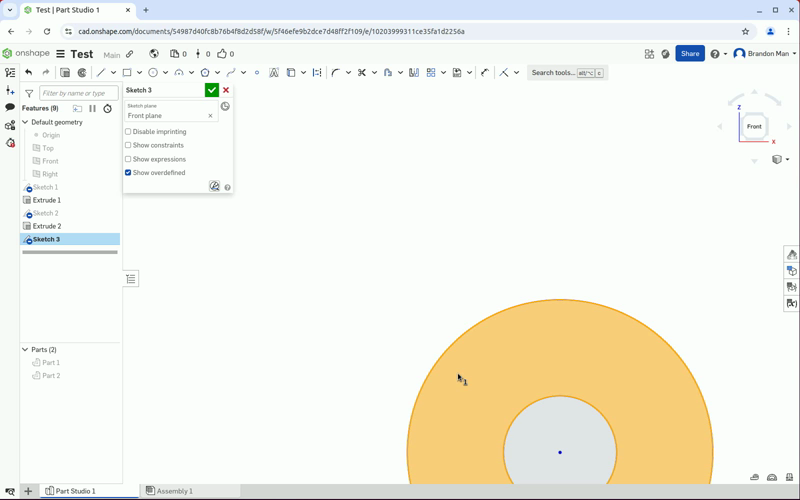
scroll(-6)
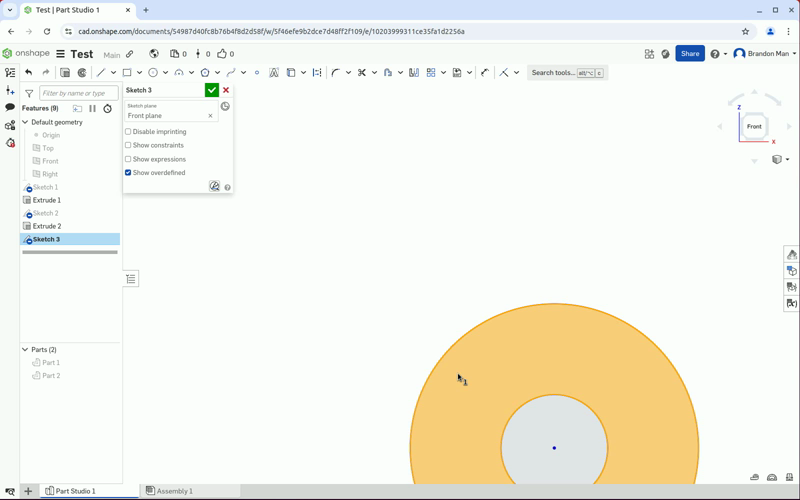
scroll(-6)
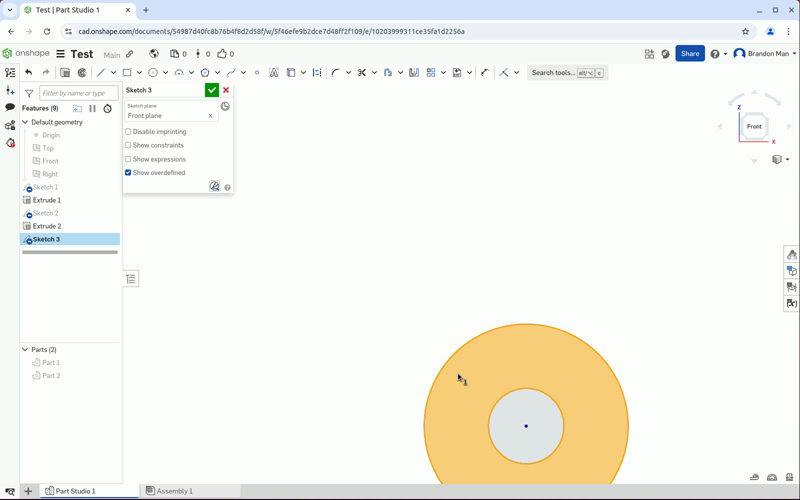
scroll(-6)
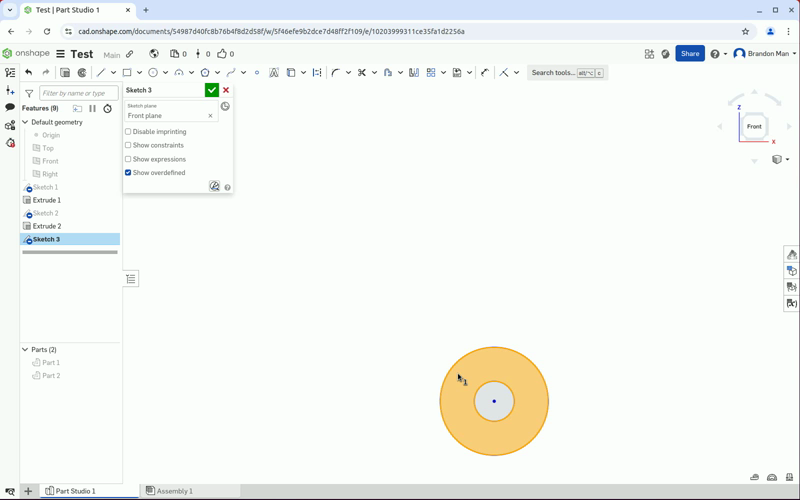
scroll(-6)
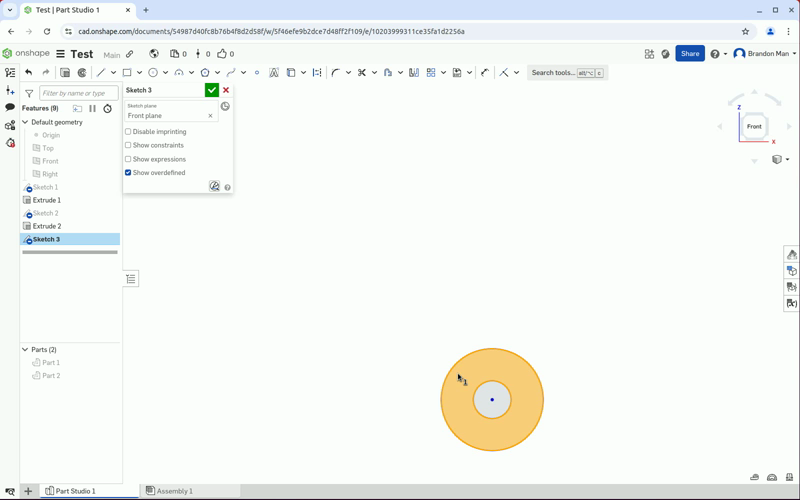
scroll(-6)
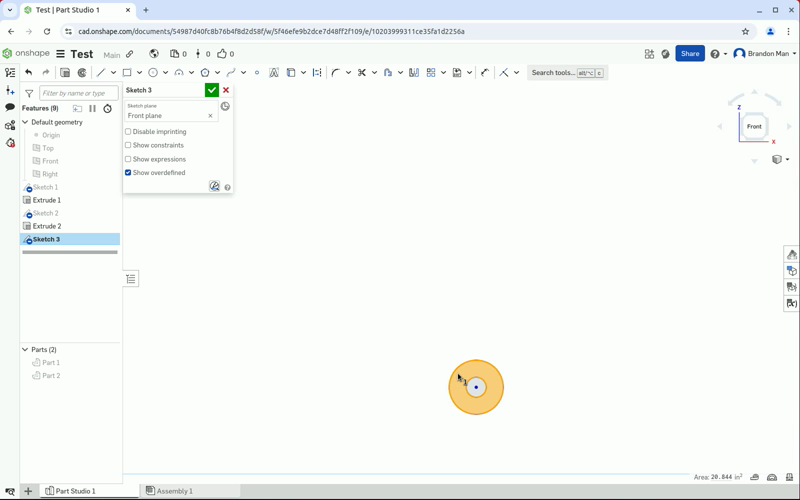
scroll(-6)
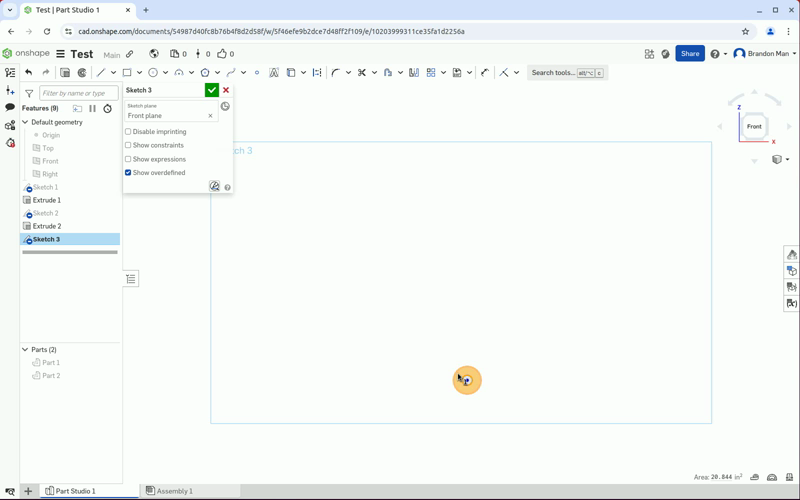
mouse_move(73, 352)
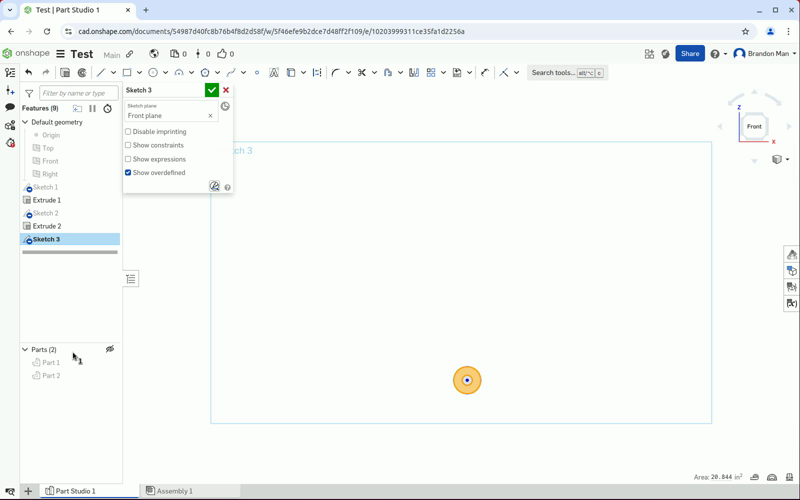
key(shift+y)
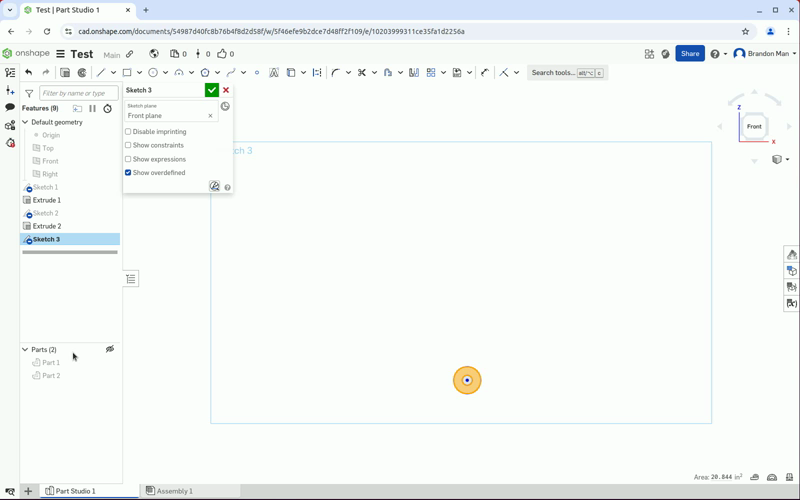
key(shift+e)
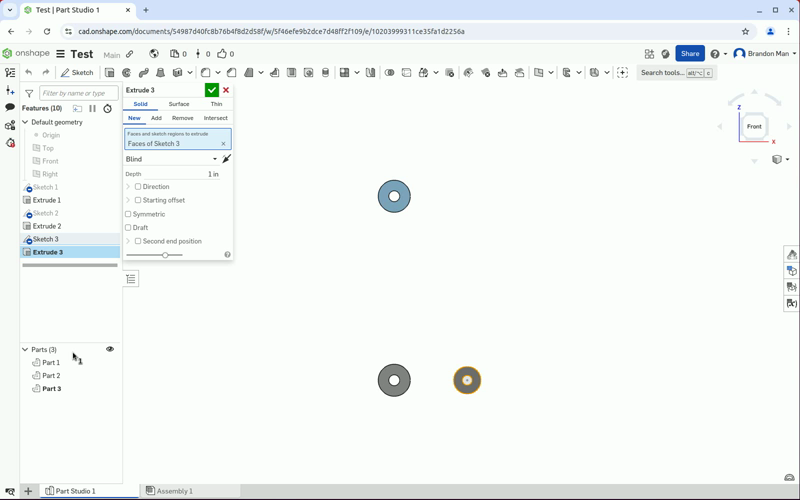
mouse_move(143, 106)
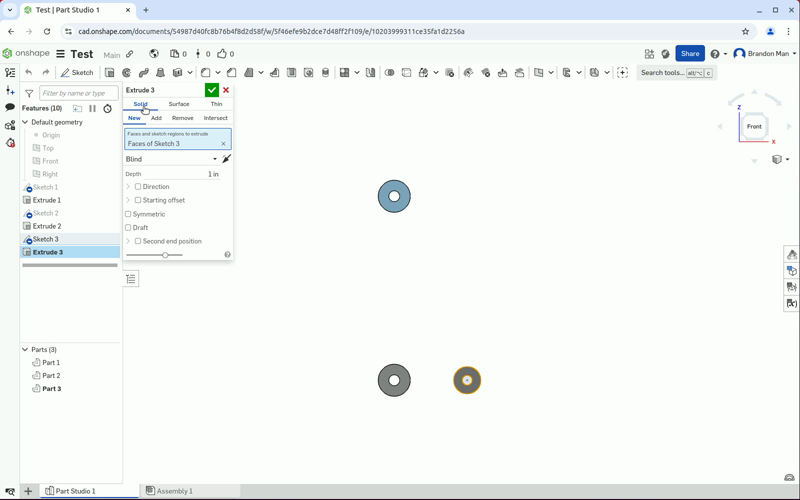
click(143, 106)
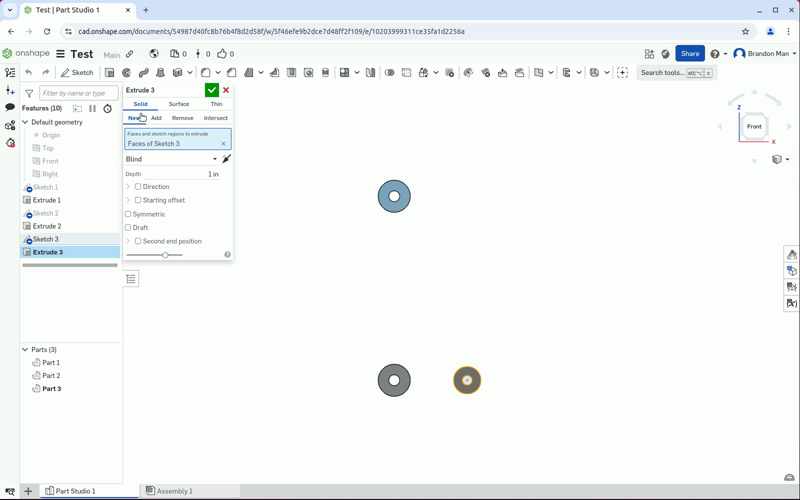
mouse_move(137, 120)
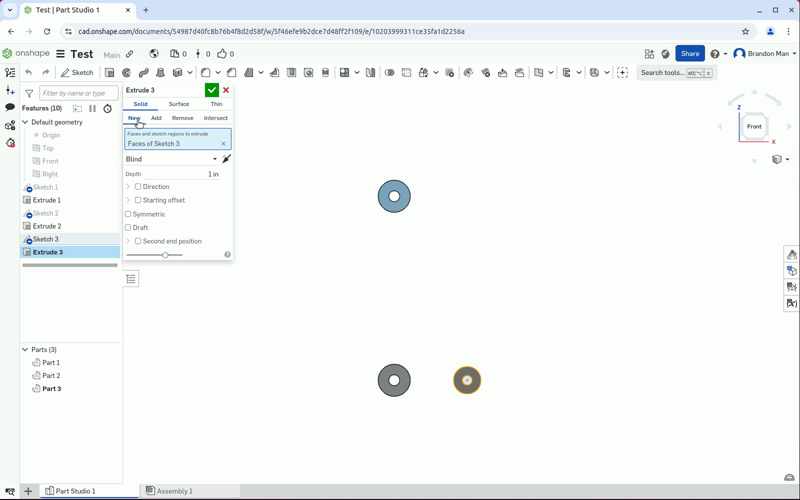
click(137, 120)
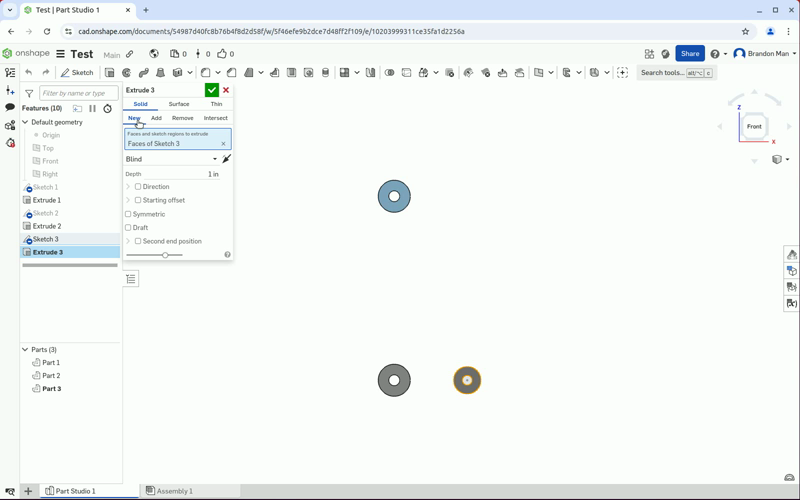
key(tab, 4)
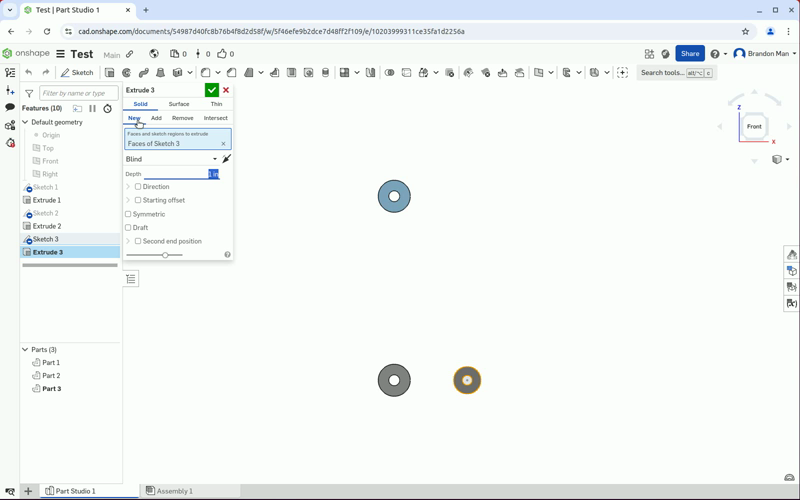
text(0.963)
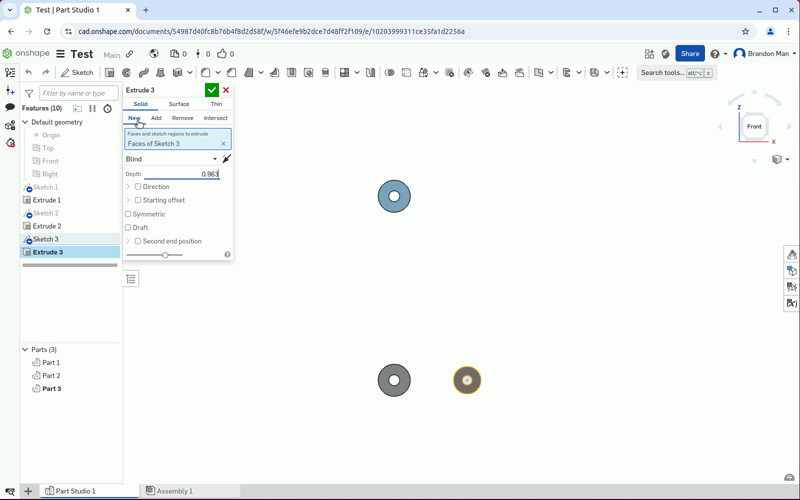
key(enter)
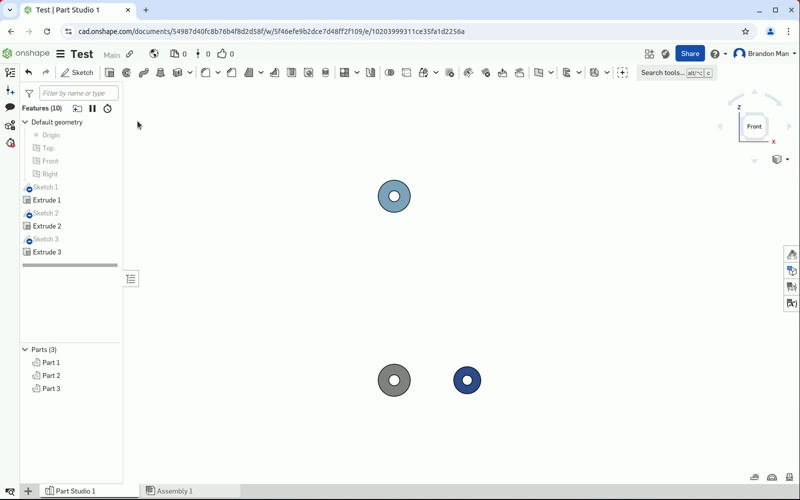
key(shift+h)
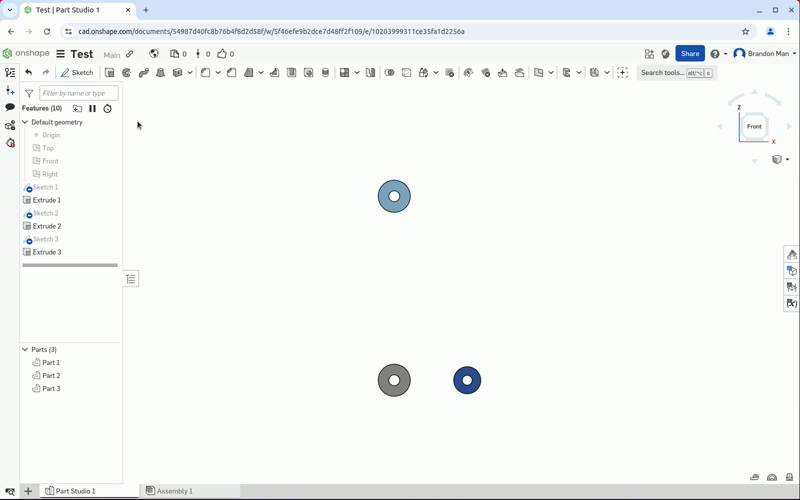
key(shift+h)
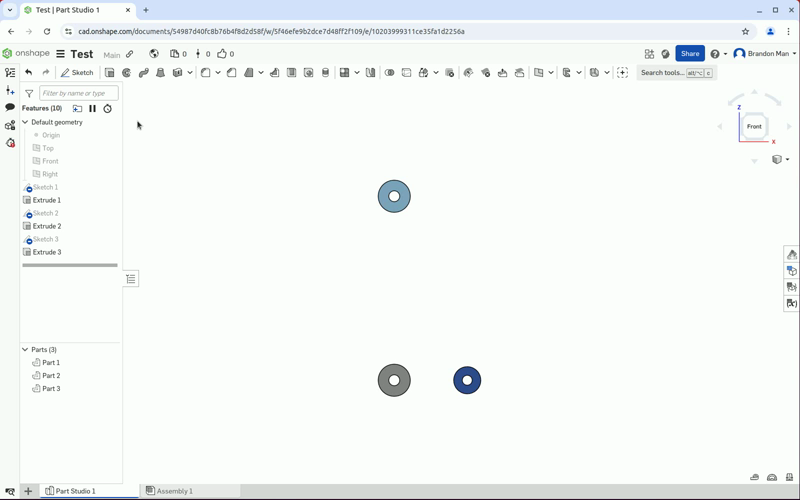
mouse_move(73, 189)
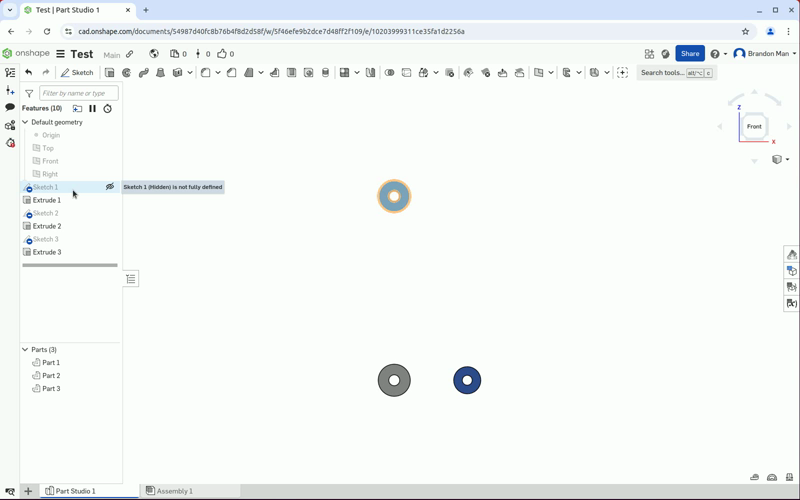
click(73, 189)
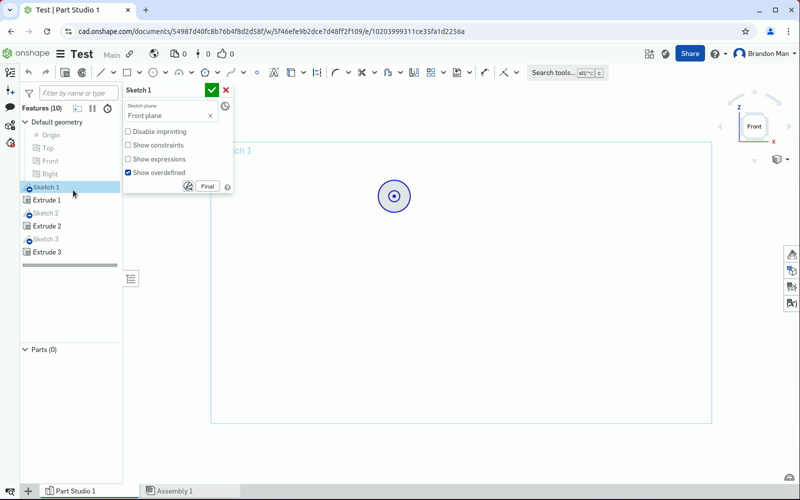
mouse_move(229, 92)
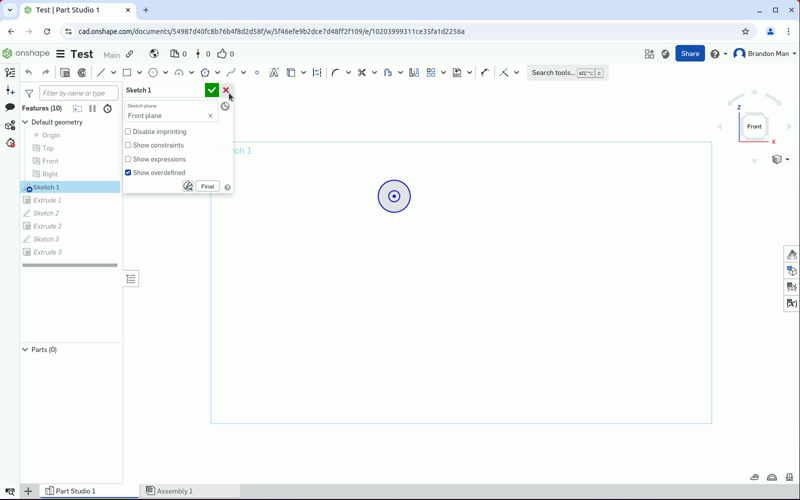
click(229, 92)
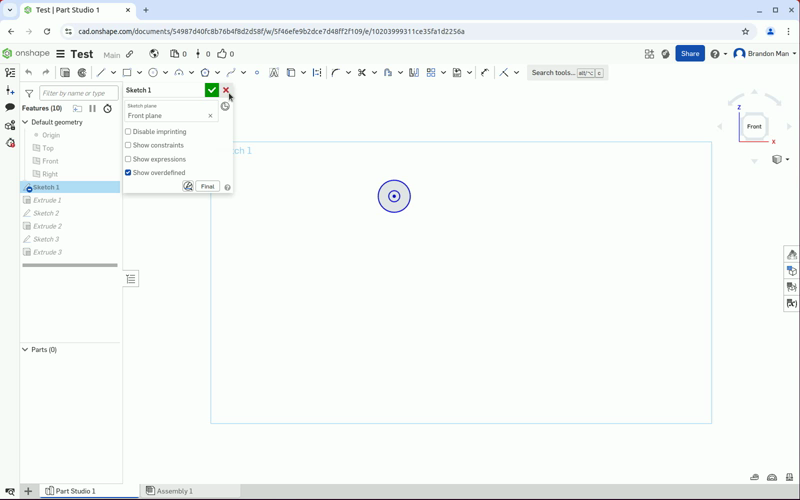
key(shift+s)
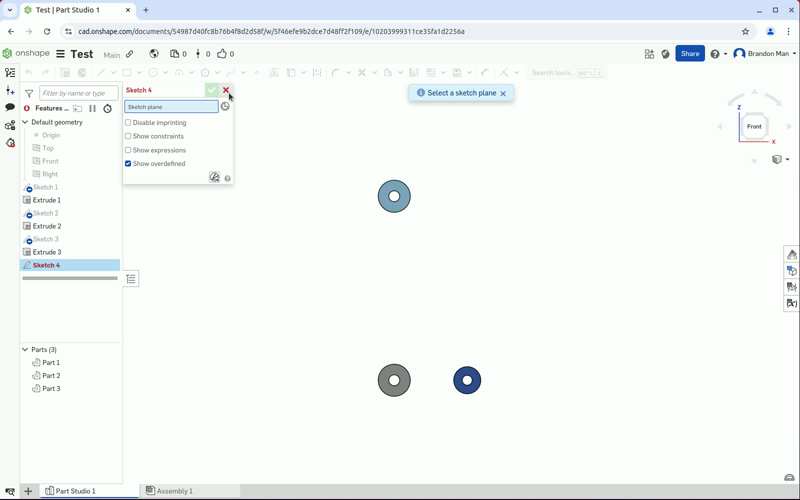
mouse_move(73, 163)
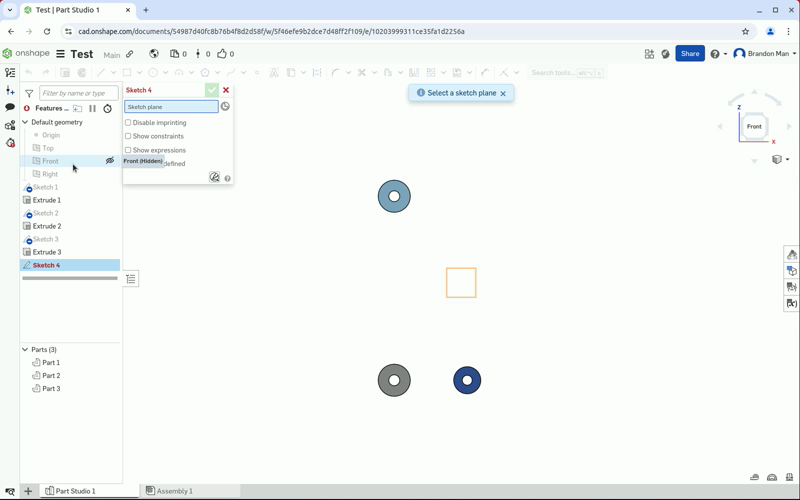
click(73, 163)
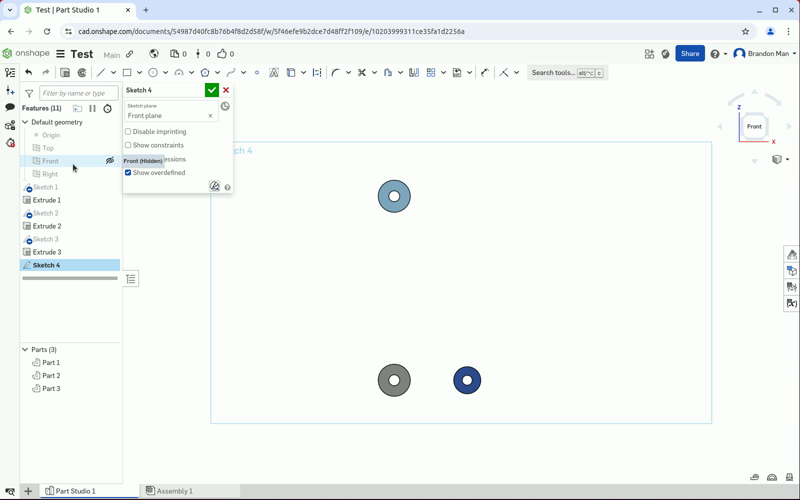
mouse_move(73, 352)
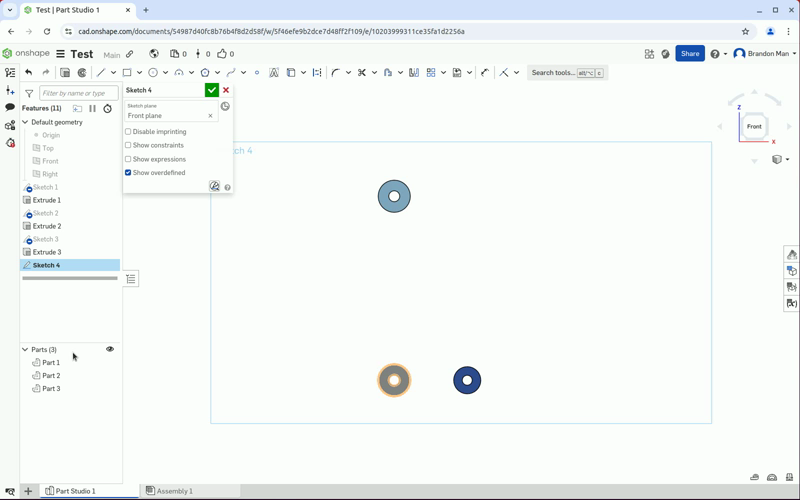
key(y)
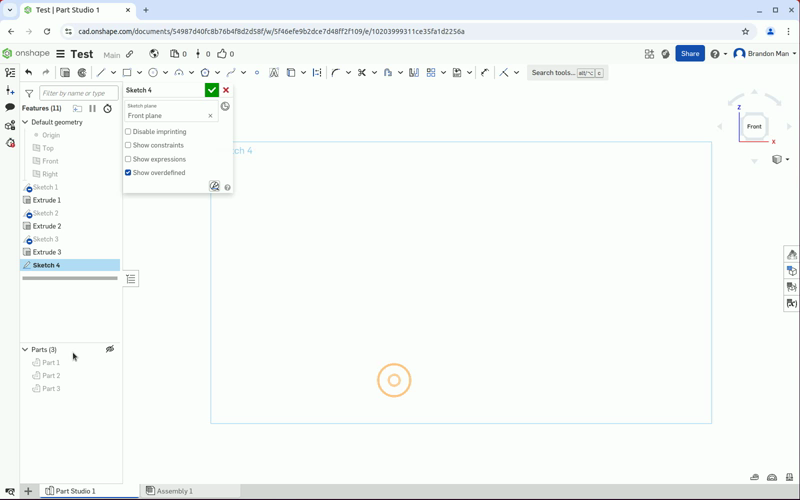
key(a)
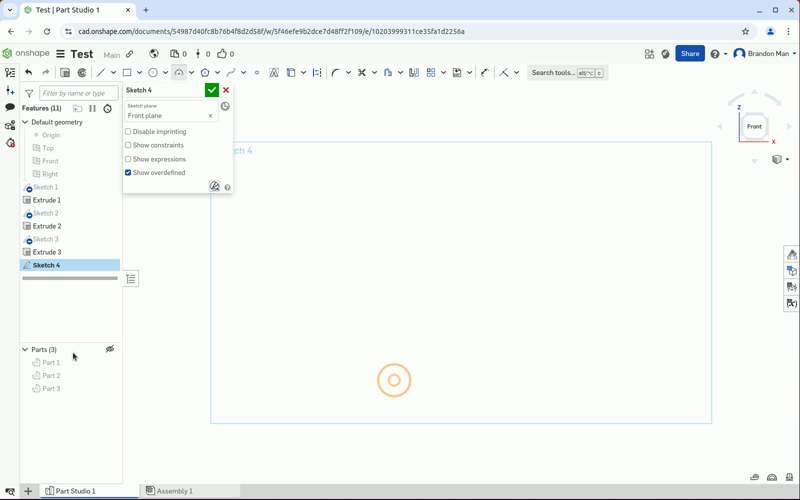
key_down(shift)
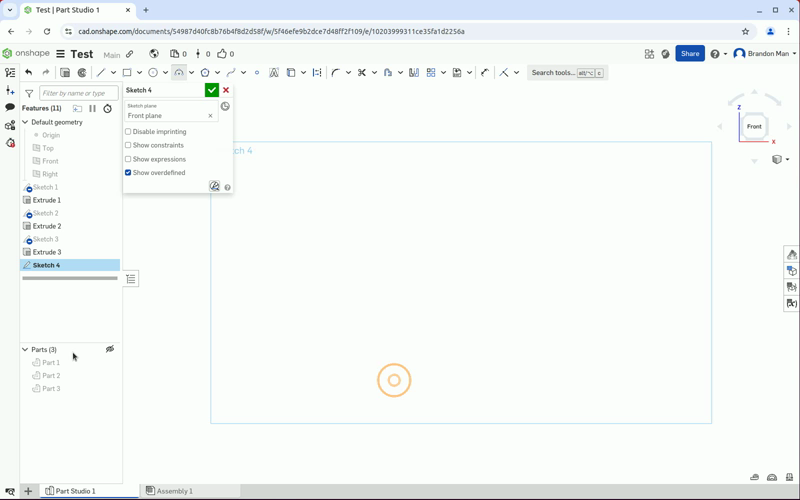
mouse_move(369, 274)
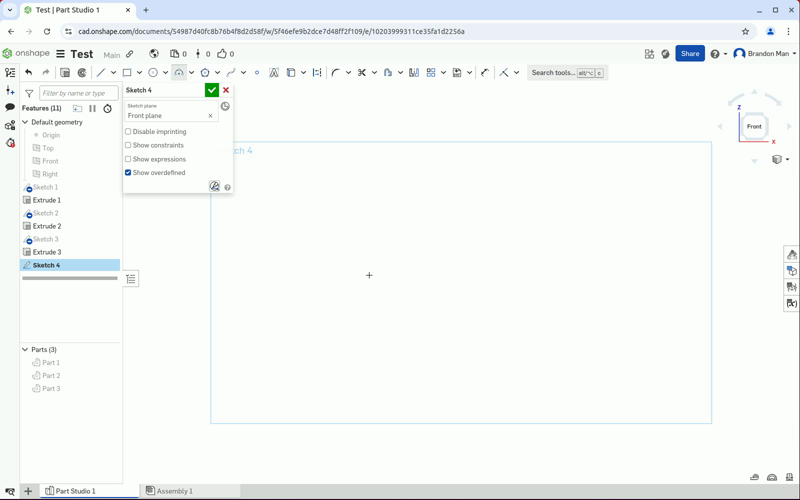
click(369, 274)
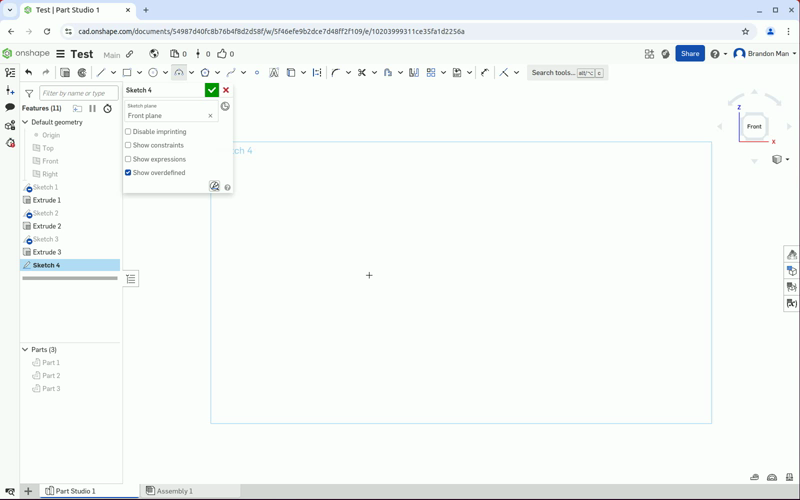
key_up(shift)
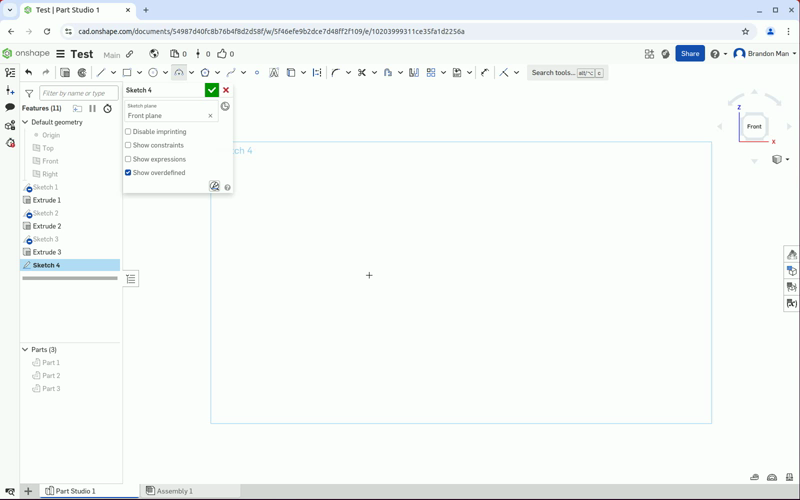
key_down(shift)
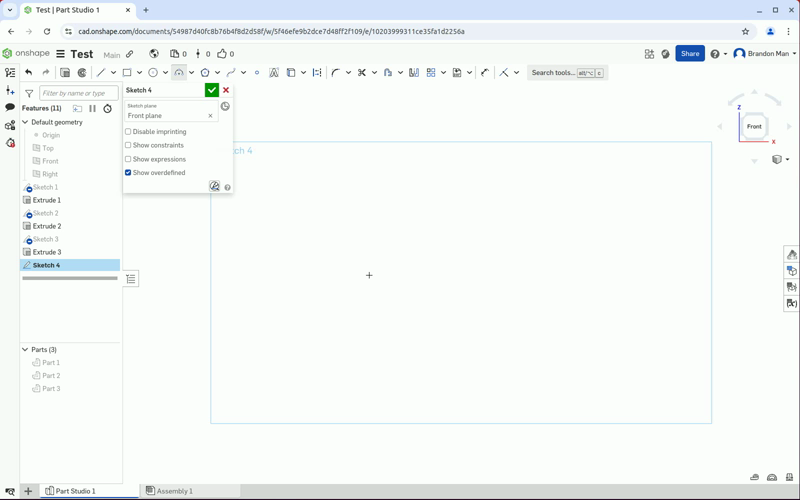
mouse_move(420, 274)
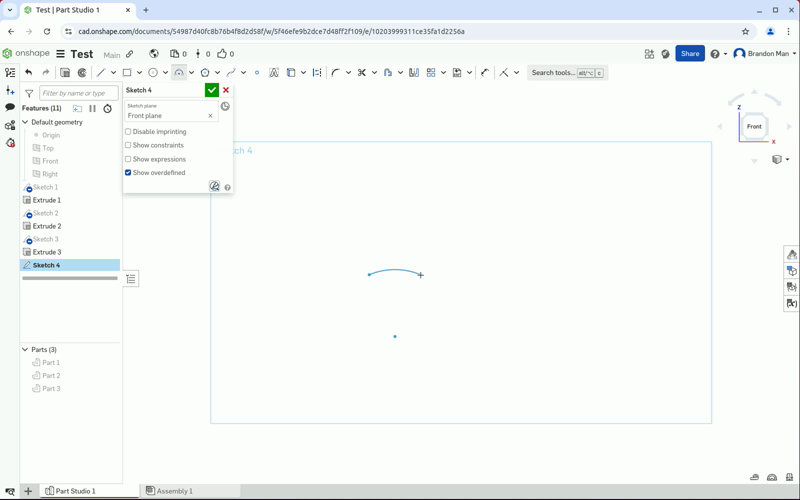
click(420, 274)
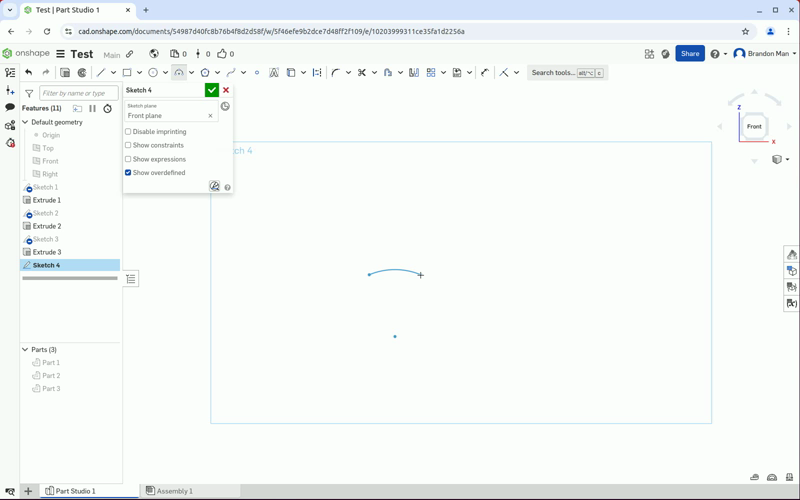
mouse_move(395, 252)
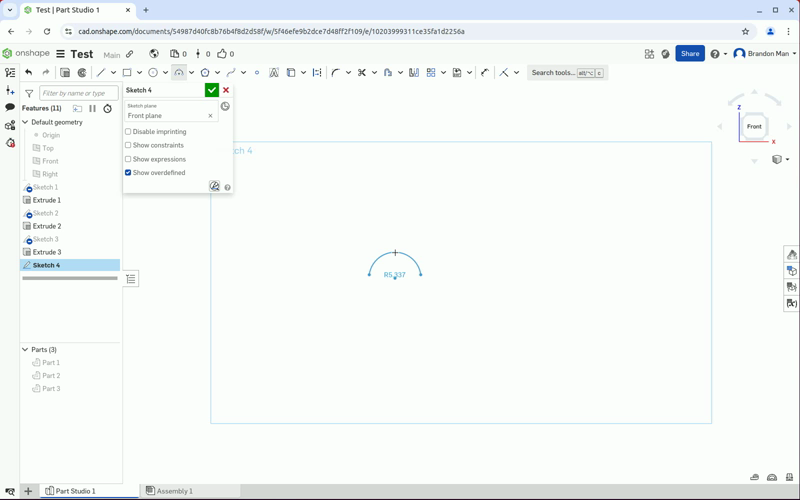
click(395, 252)
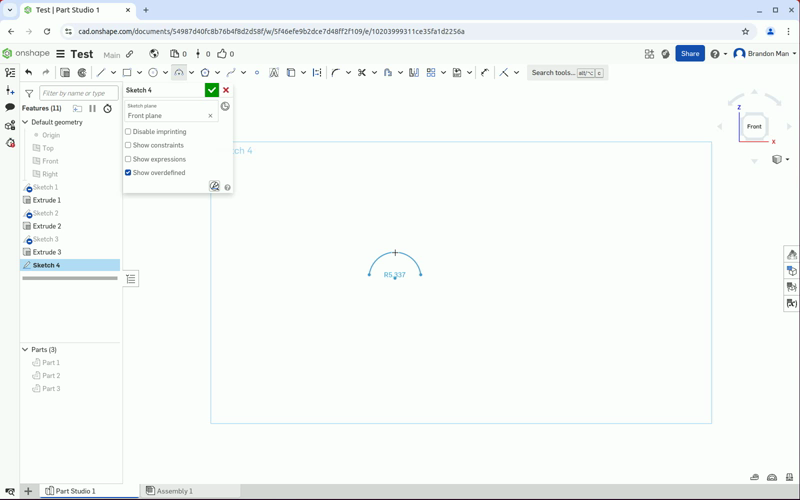
key_up(shift)
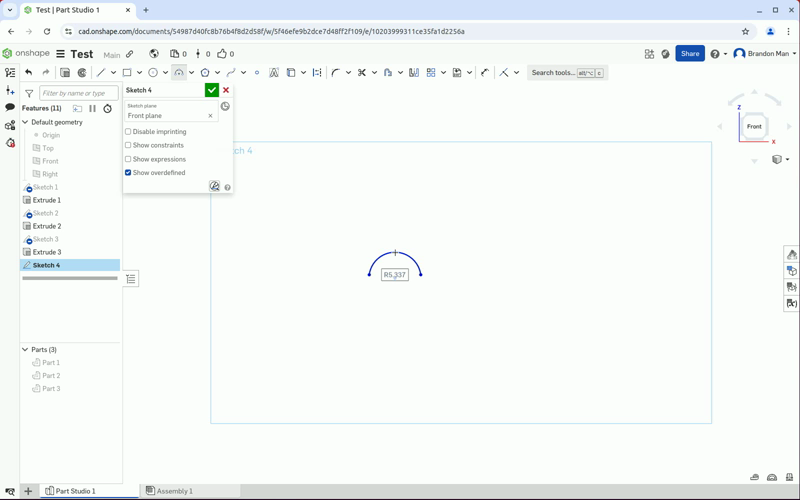
key(esc)
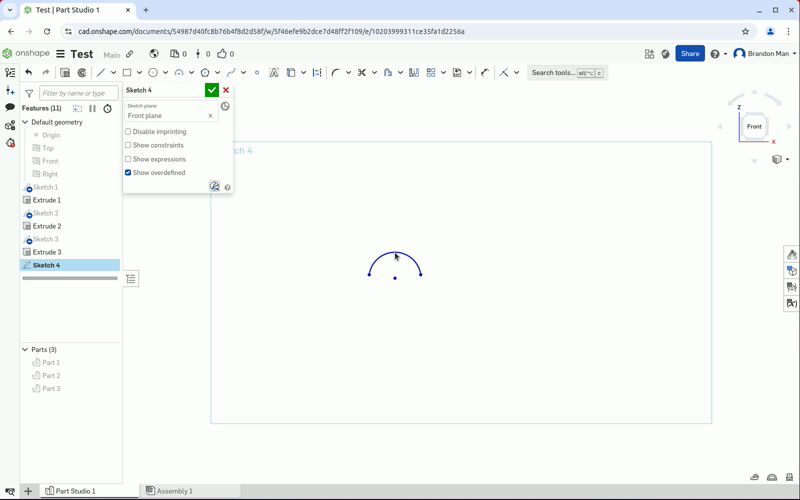
key(l)
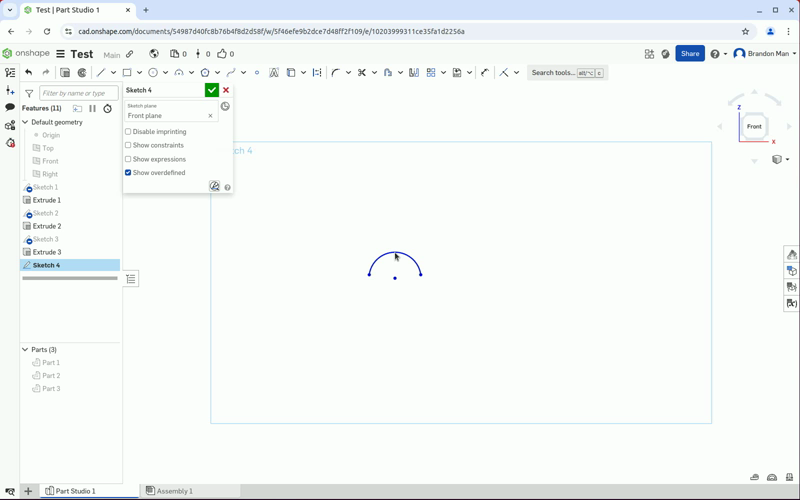
mouse_move(420, 274)
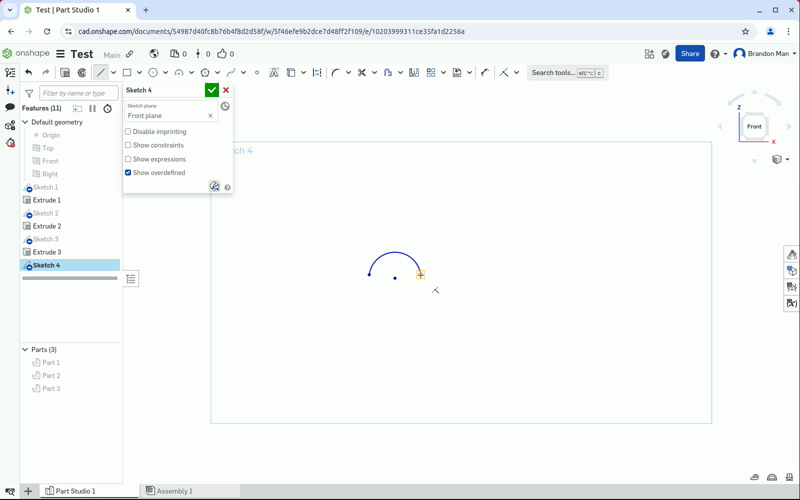
click(420, 274)
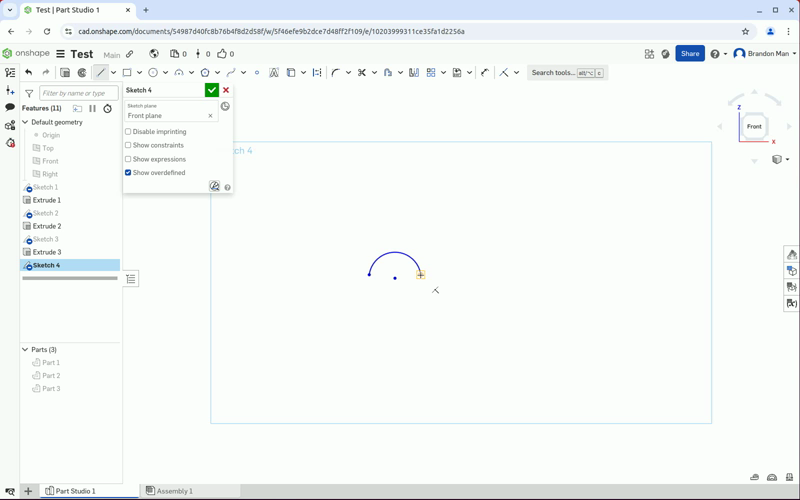
key_down(shift)
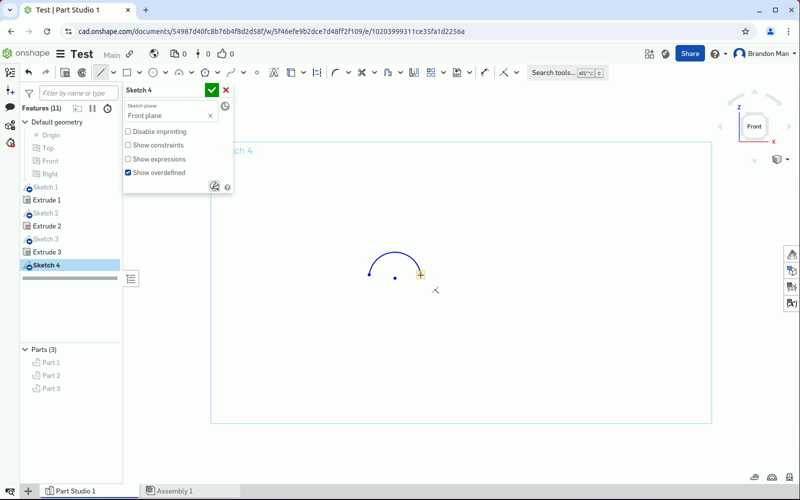
mouse_move(410, 193)
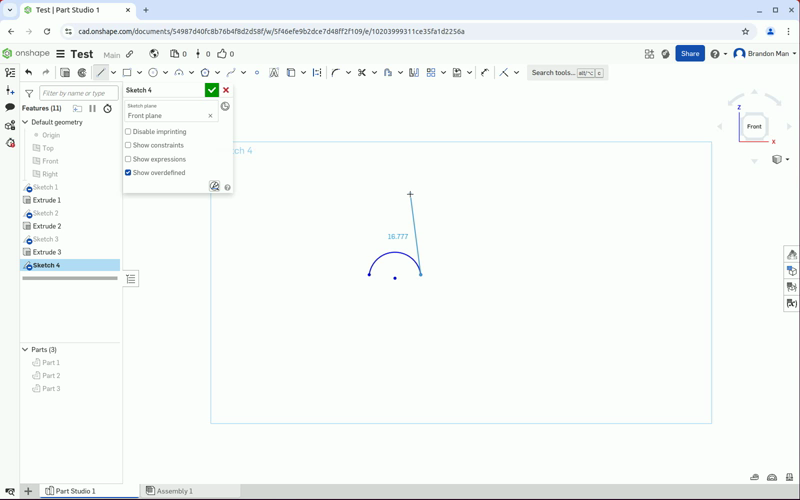
click(410, 193)
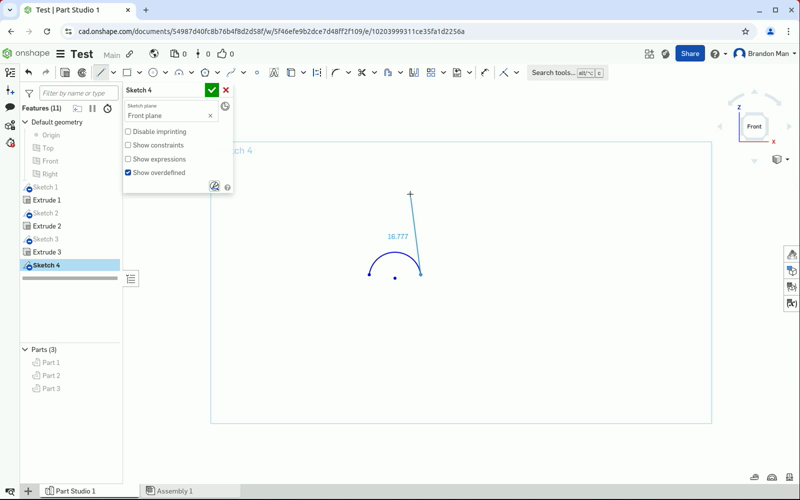
key_up(shift)
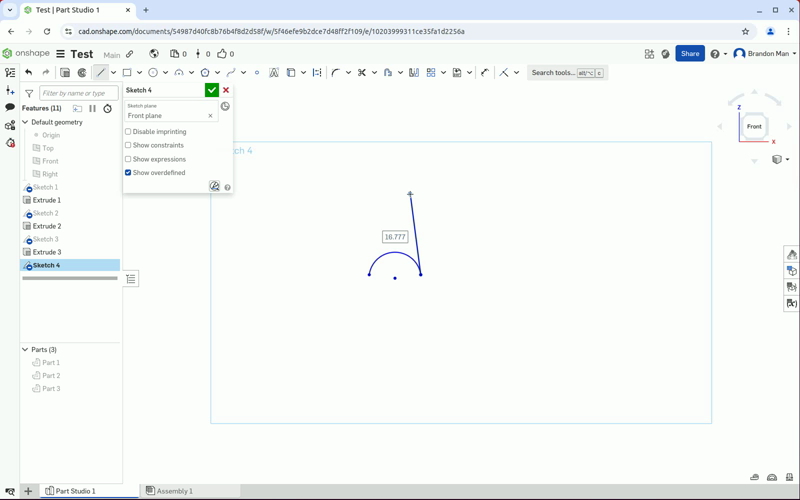
key(esc)
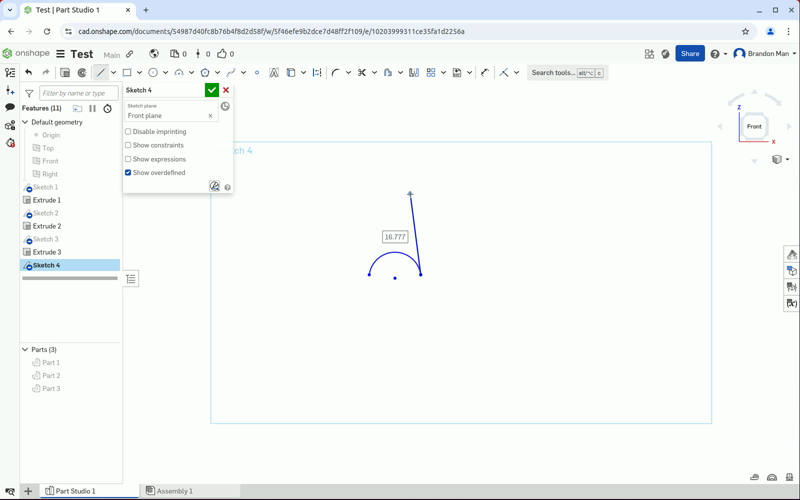
key(a)
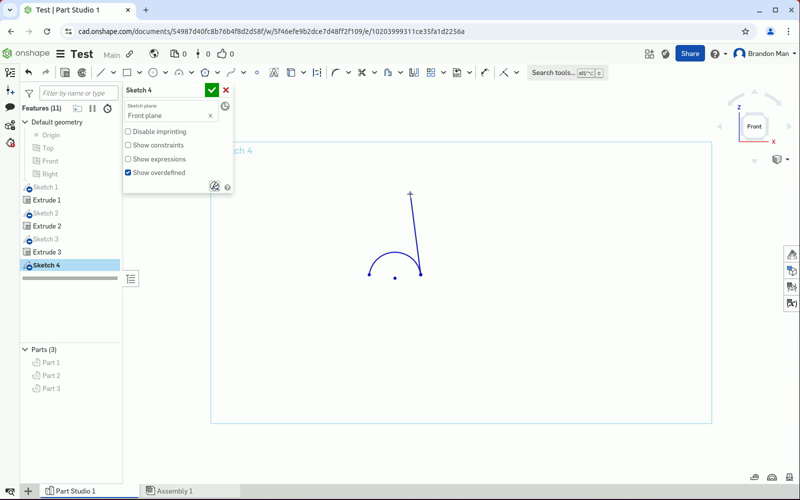
mouse_move(410, 193)
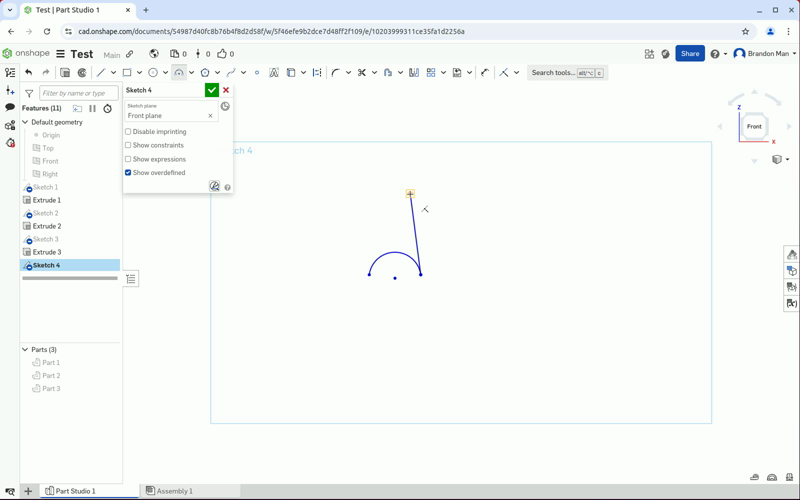
click(410, 193)
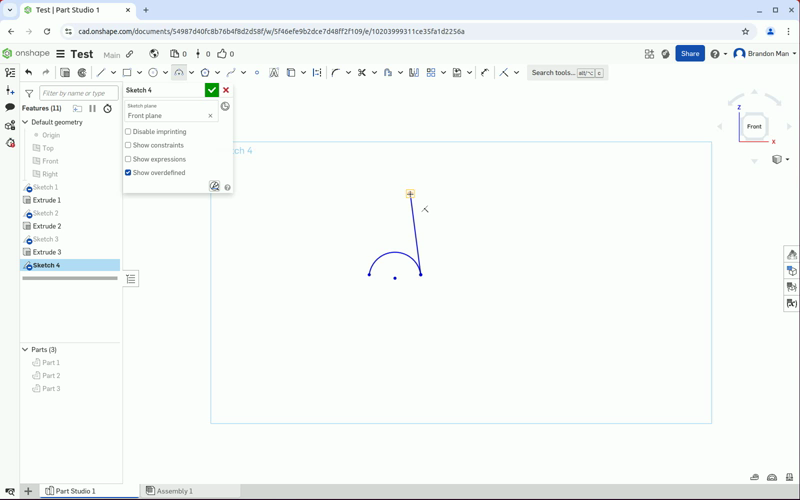
key_down(shift)
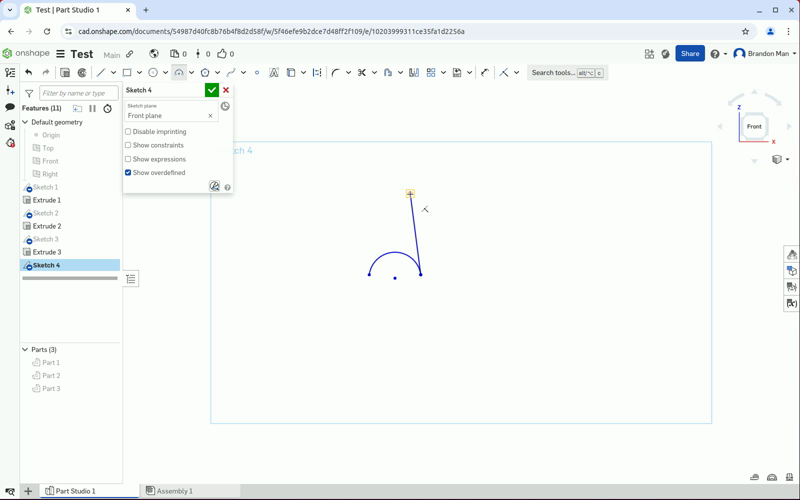
mouse_move(379, 193)
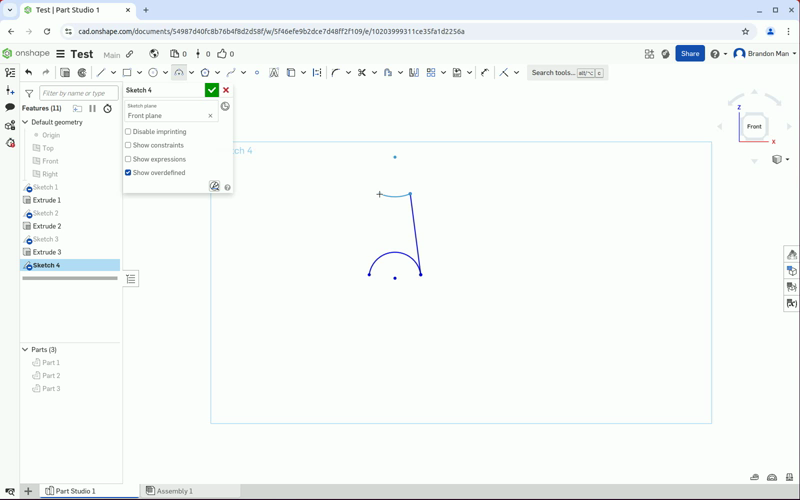
click(379, 193)
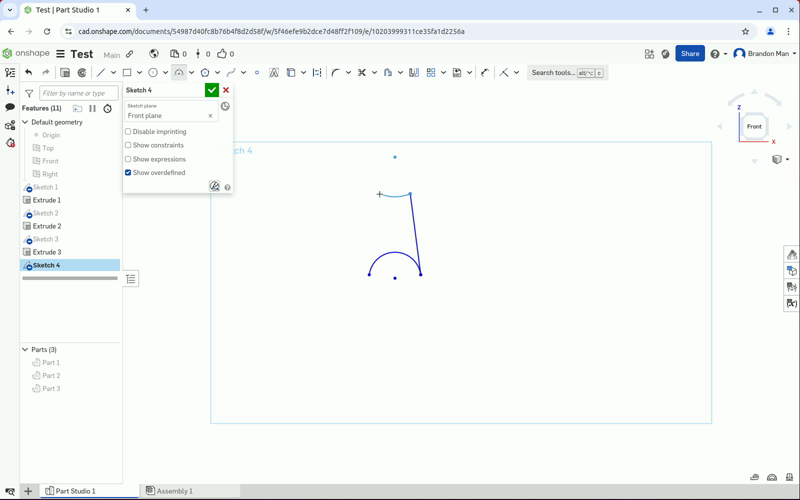
mouse_move(395, 210)
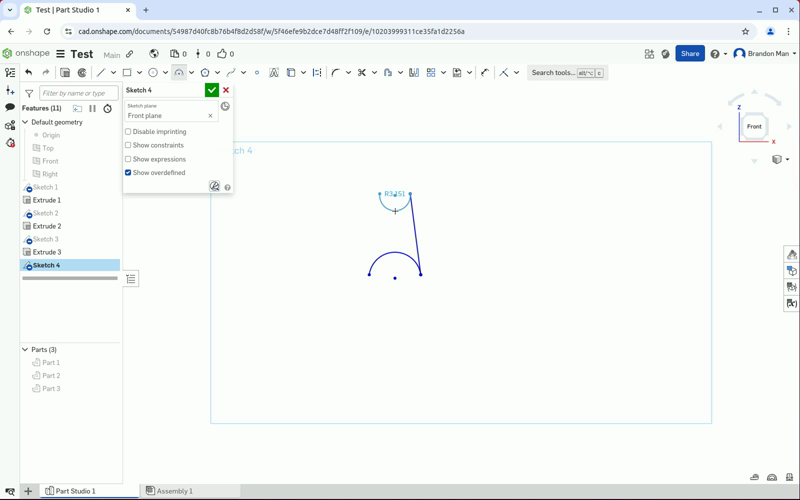
click(395, 210)
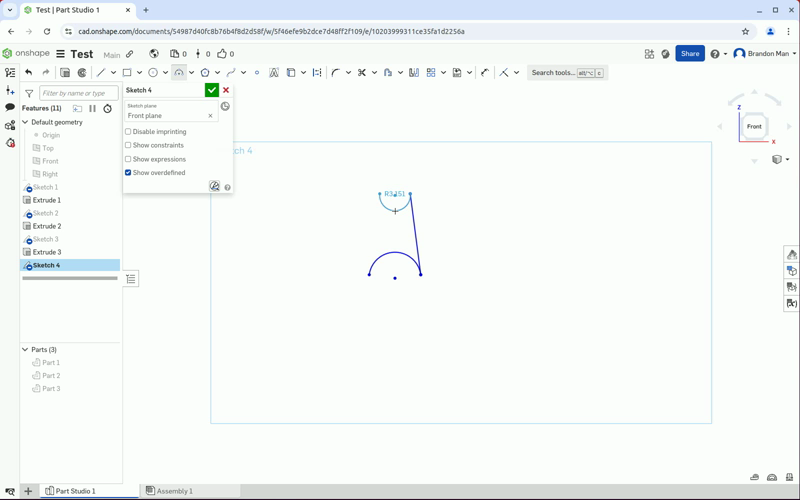
key_up(shift)
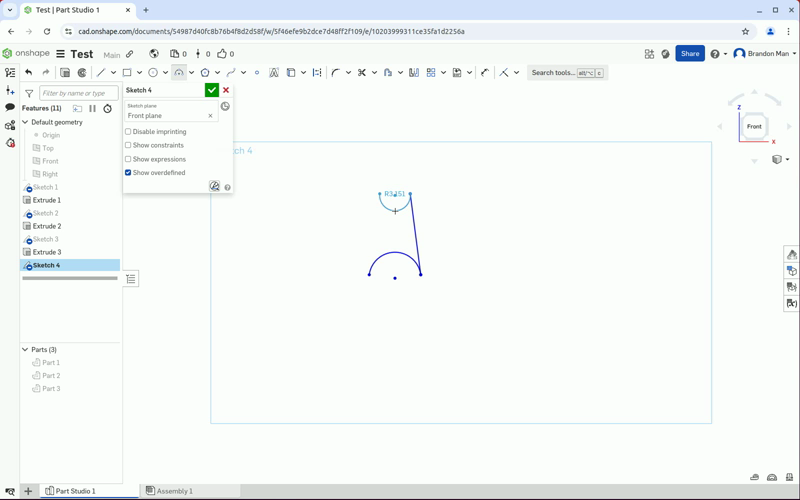
key(esc)
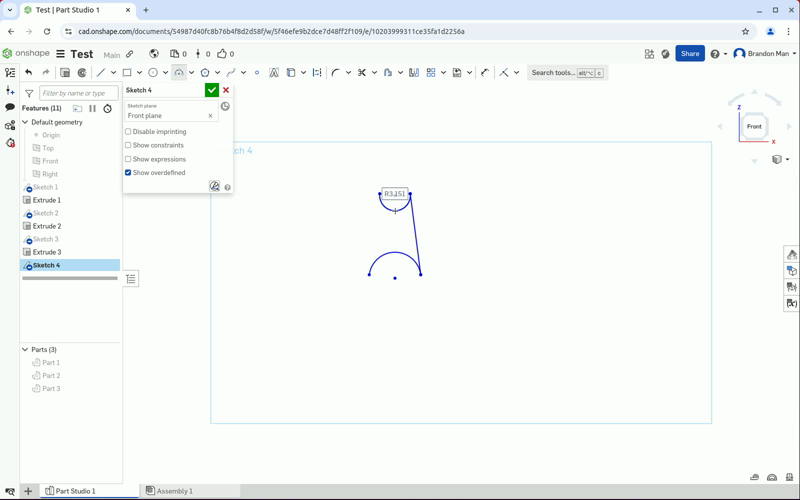
key(l)
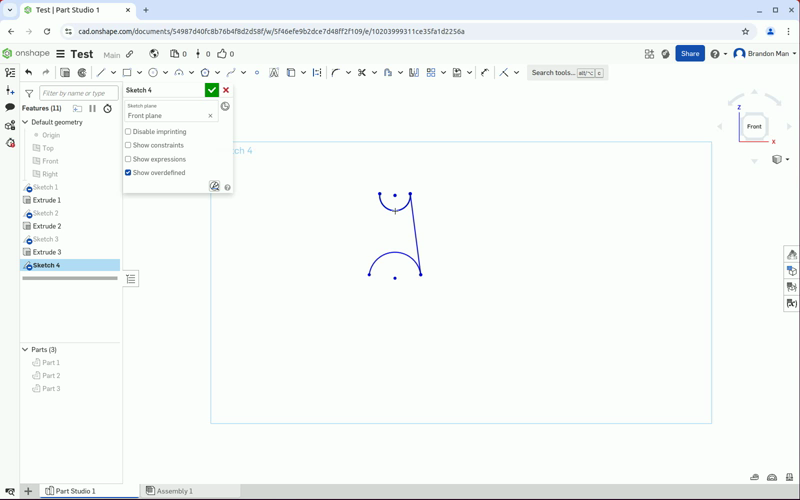
mouse_move(379, 193)
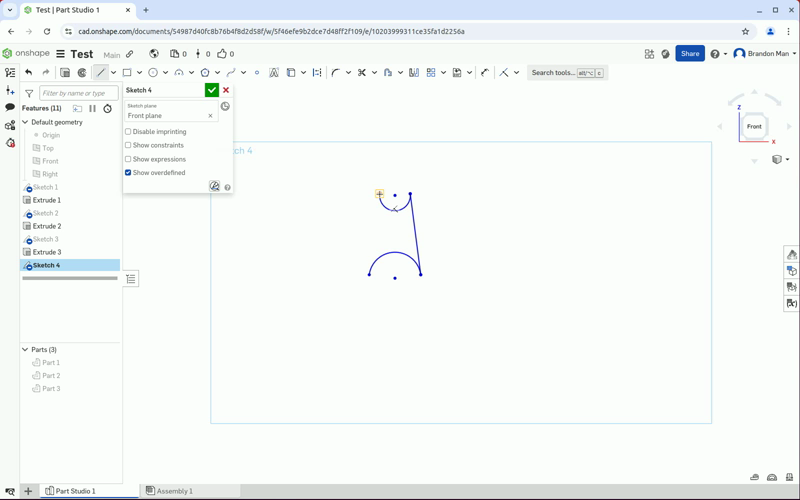
click(379, 193)
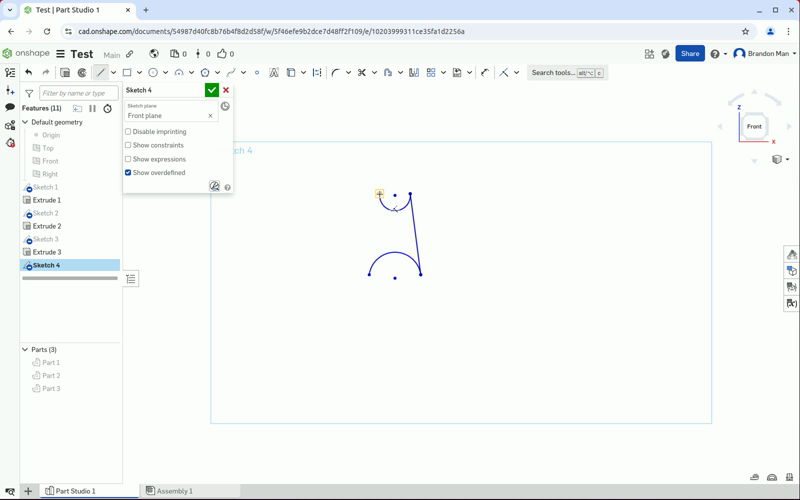
key_down(shift)
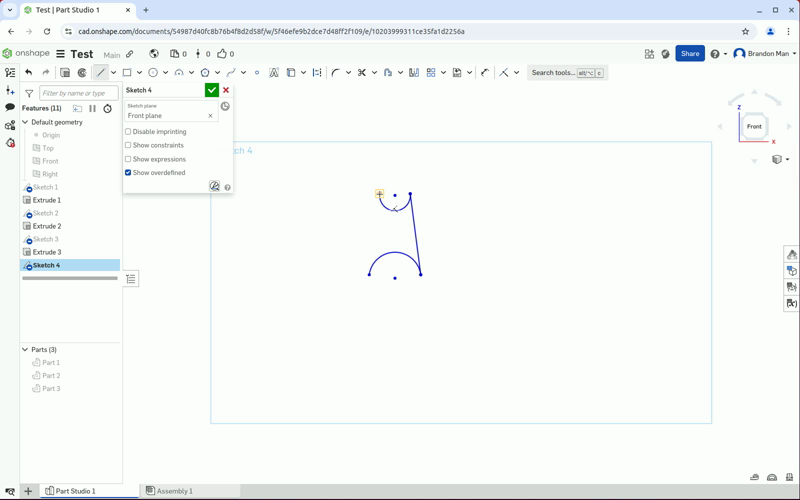
mouse_move(369, 274)
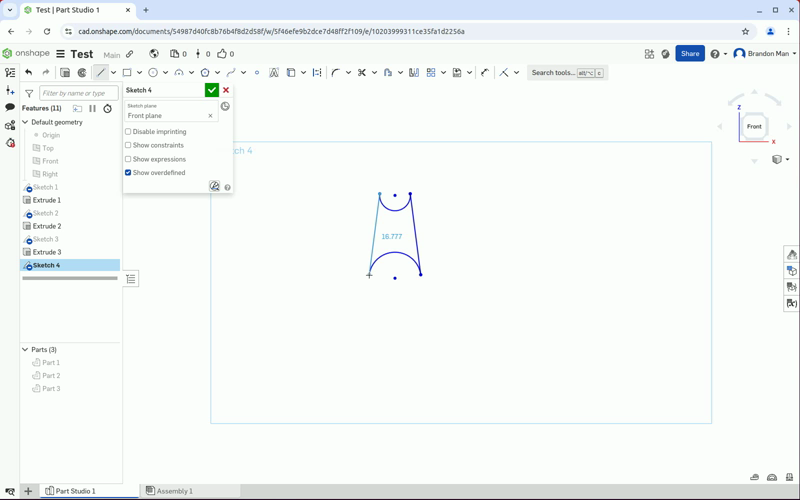
key_up(shift)
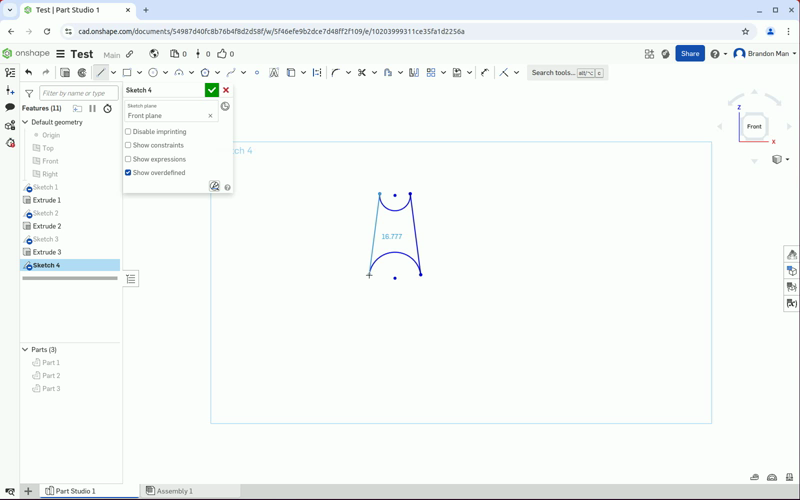
click(369, 274)
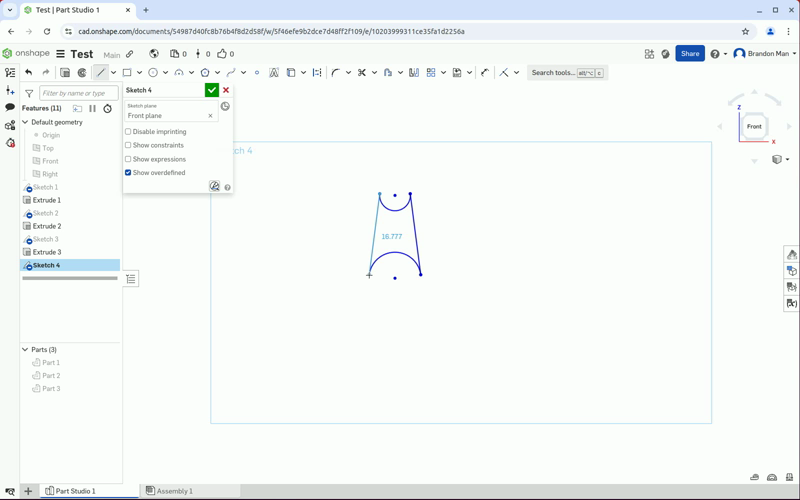
key(esc)
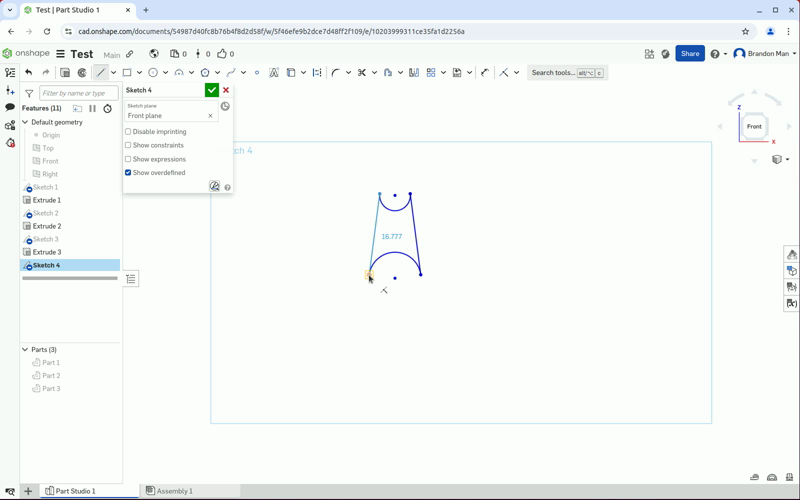
key(c)
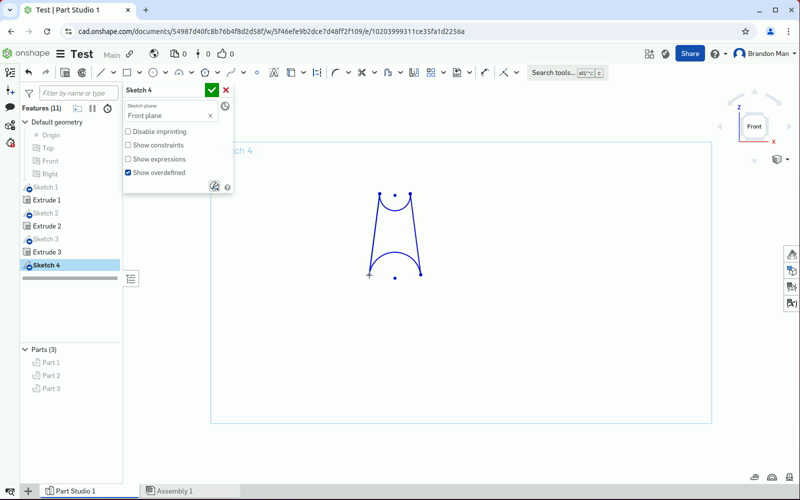
key_down(shift)
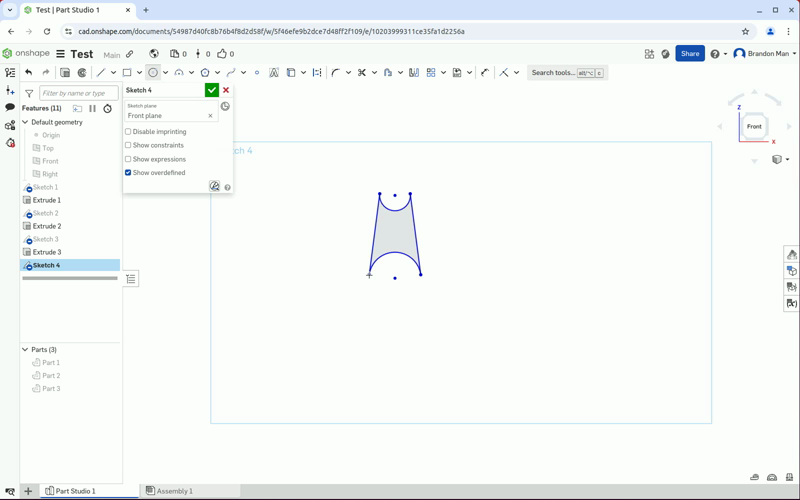
mouse_move(389, 218)
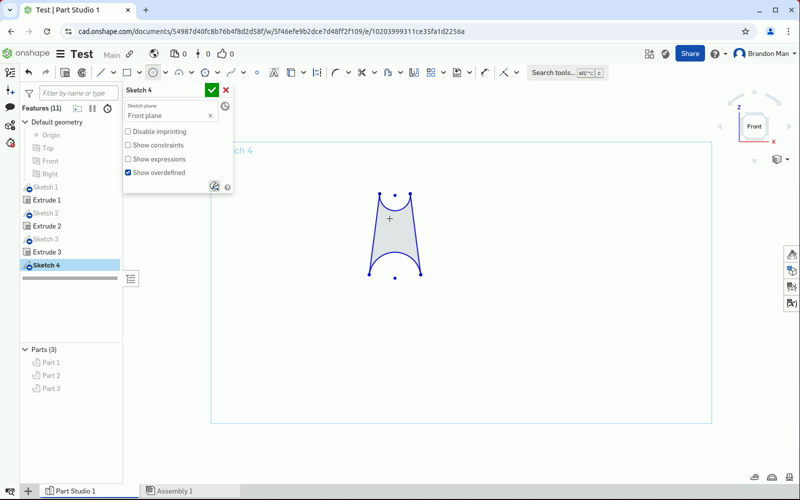
click(389, 218)
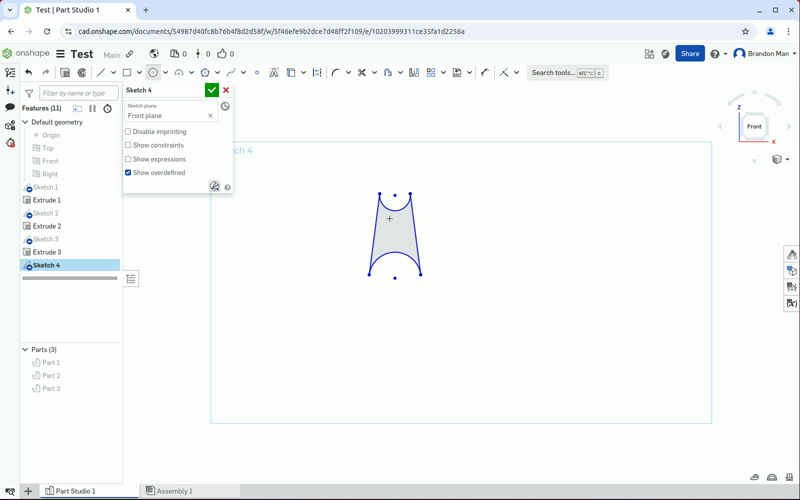
key_up(shift)
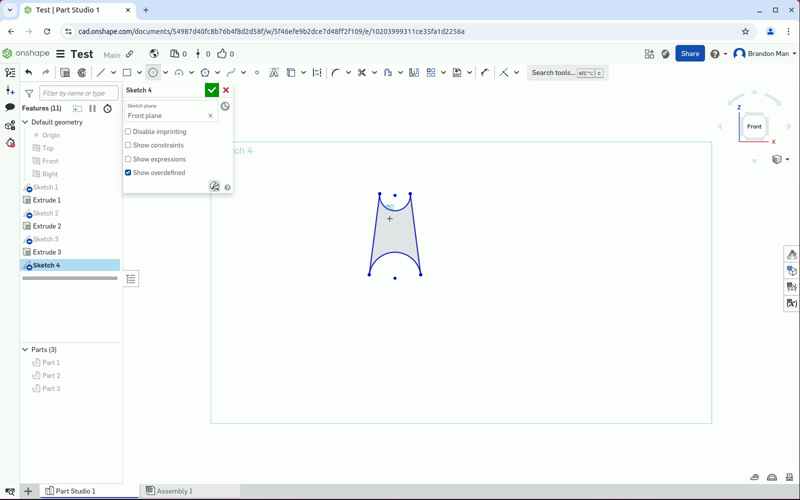
mouse_move(395, 218)
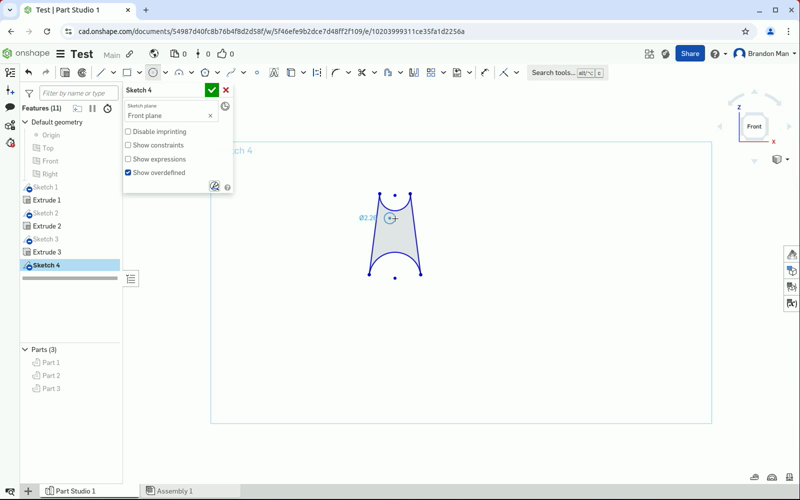
click(395, 218)
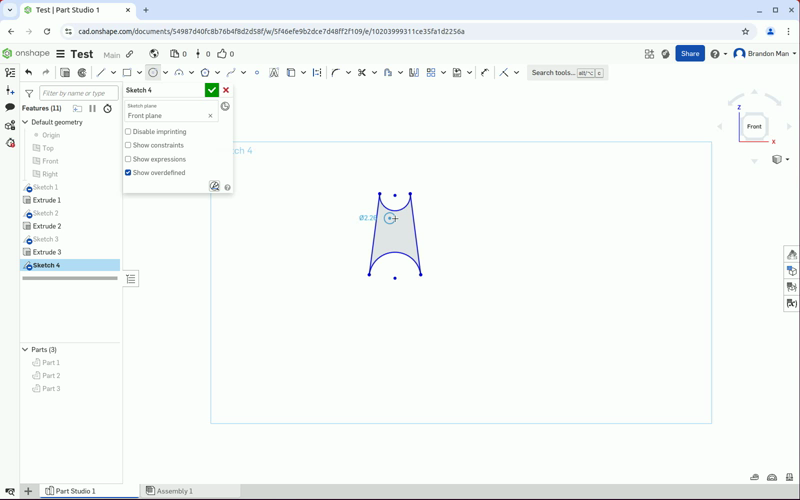
key(esc)
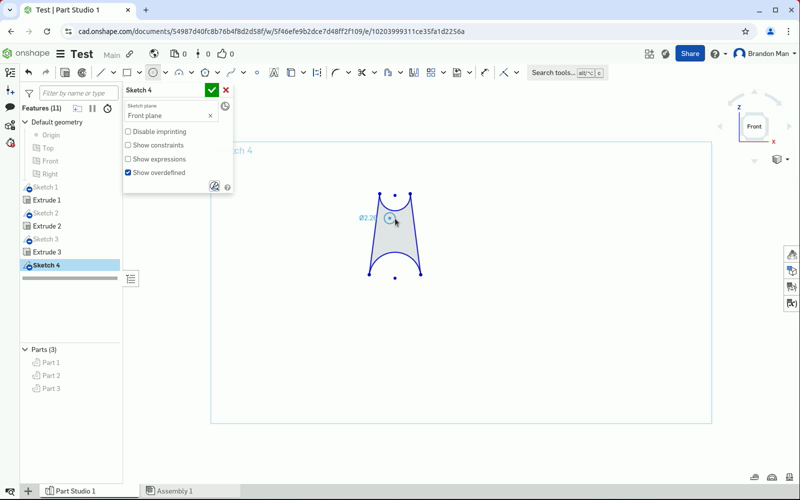
mouse_move(403, 227)
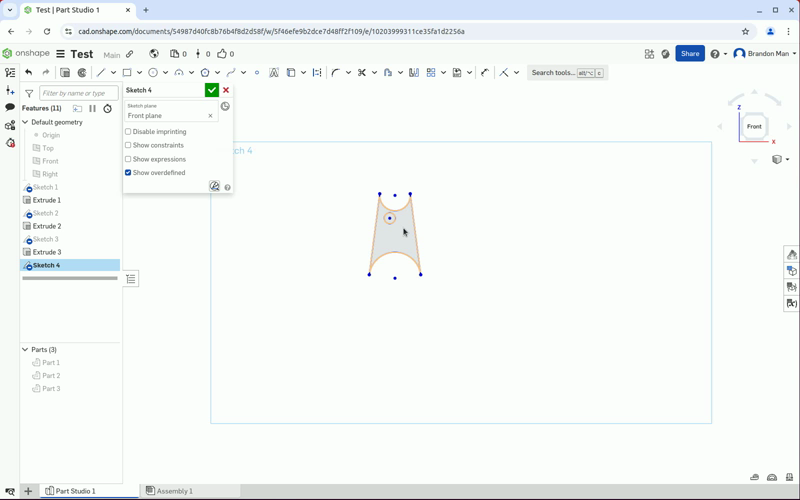
click(403, 227)
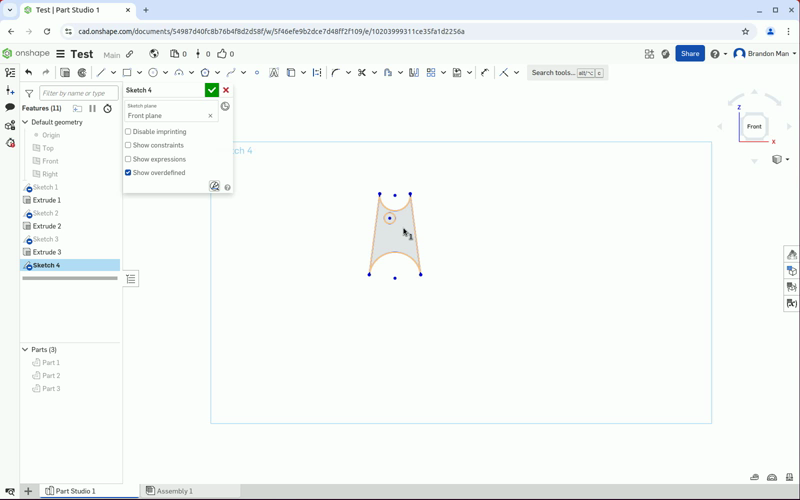
mouse_move(73, 352)
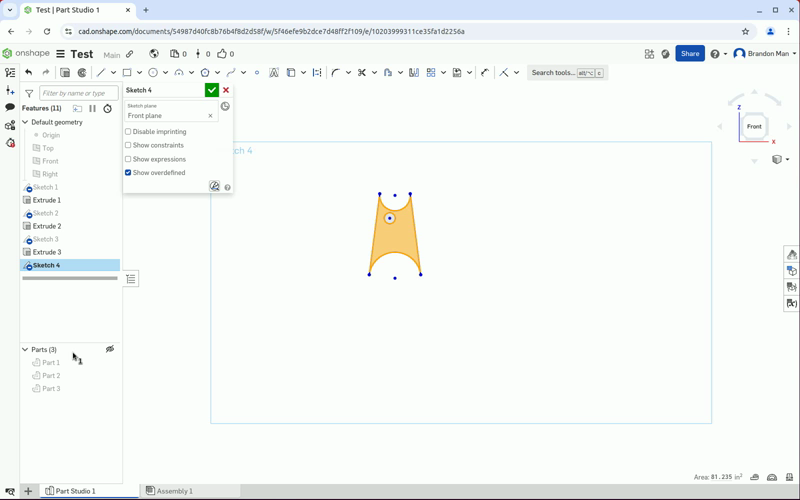
key(shift+y)
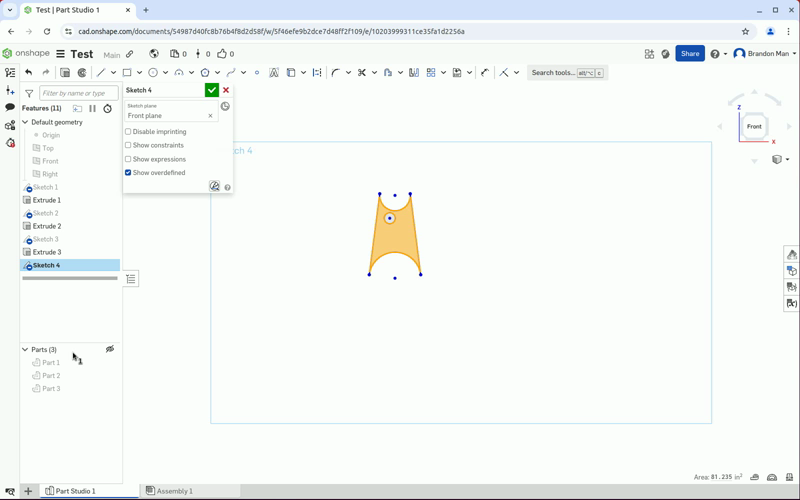
key(shift+e)
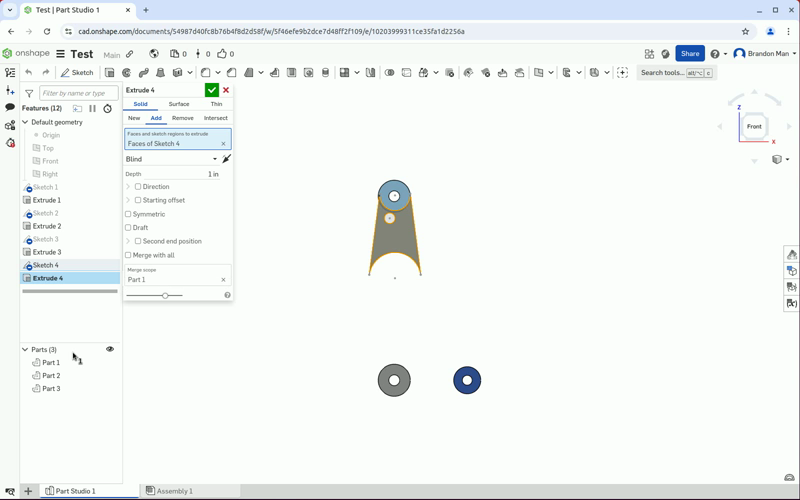
mouse_move(143, 106)
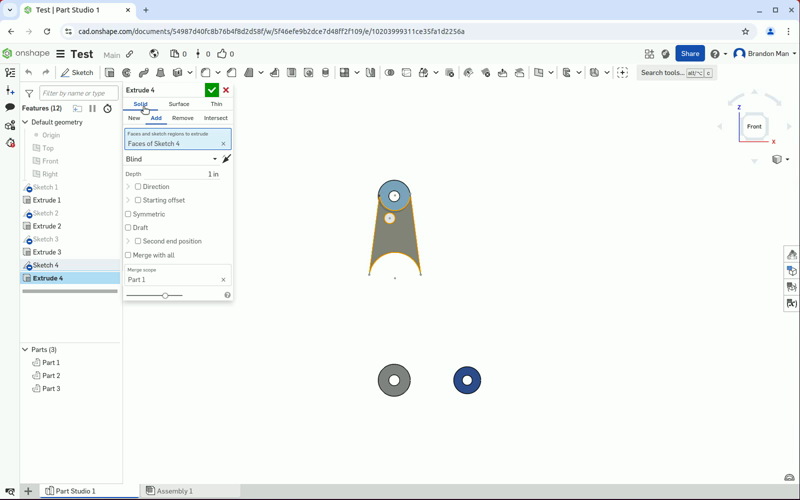
click(143, 106)
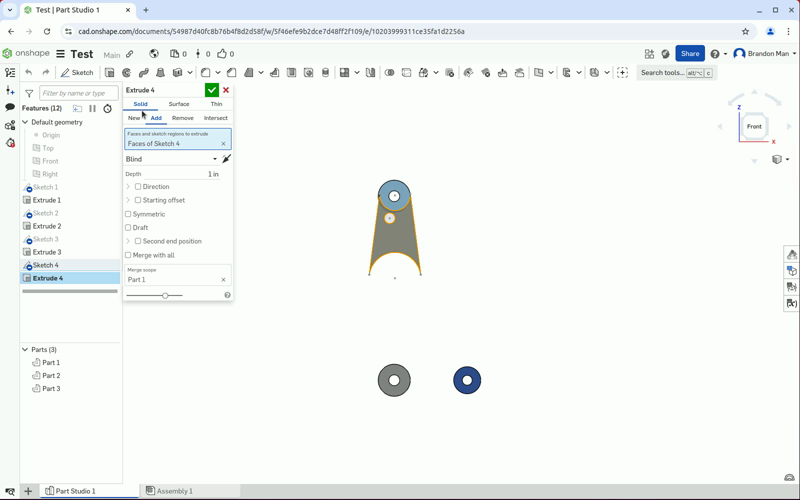
mouse_move(137, 120)
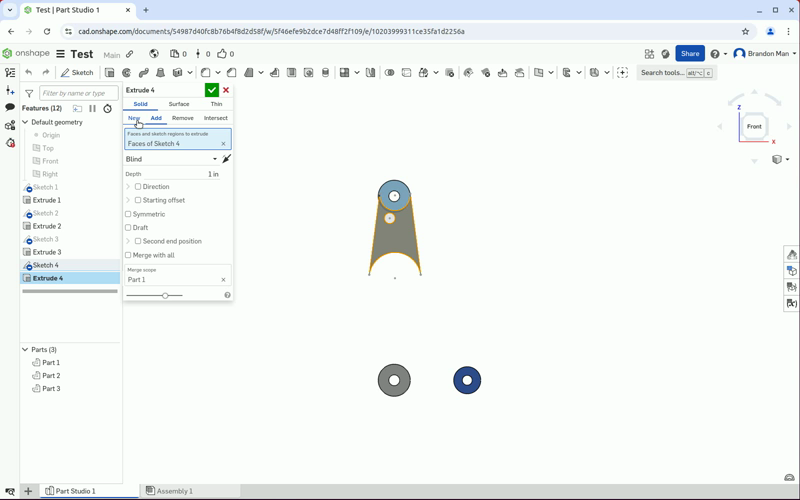
click(137, 120)
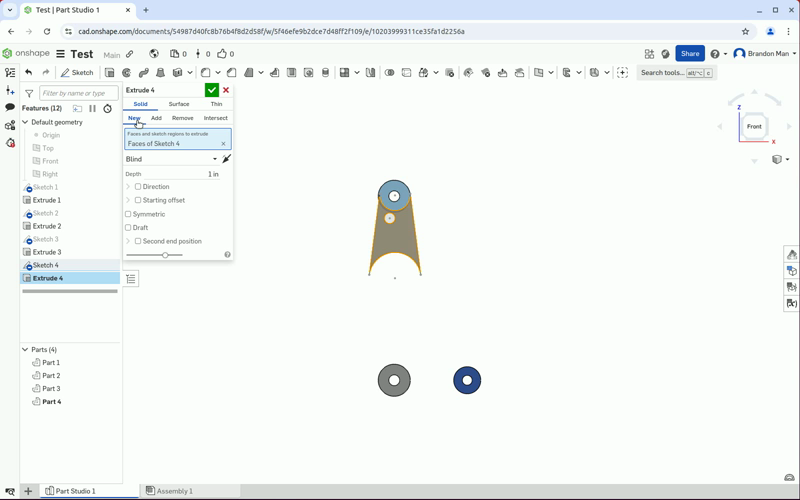
key(tab, 4)
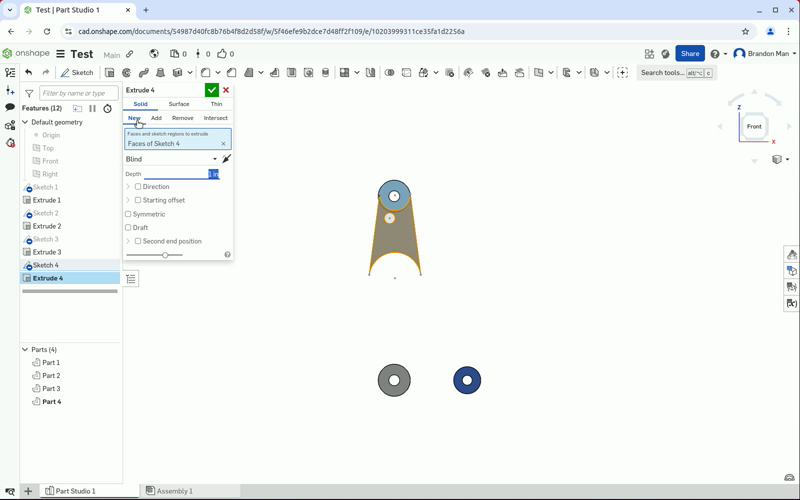
text(0.963)
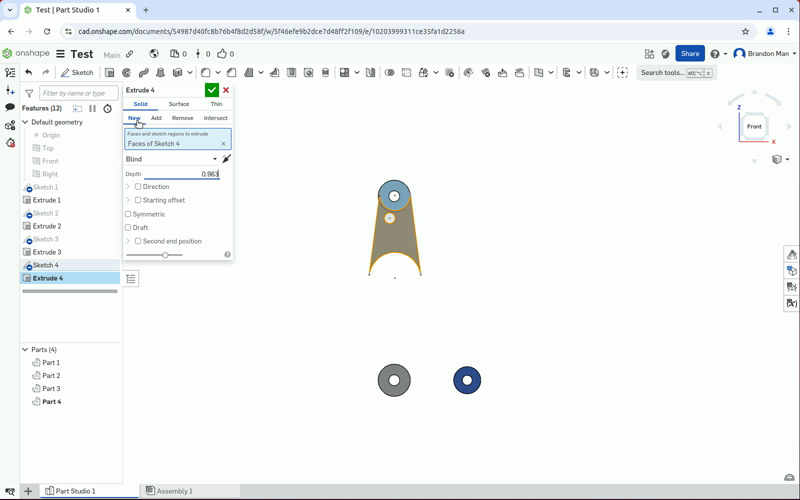
key(enter)
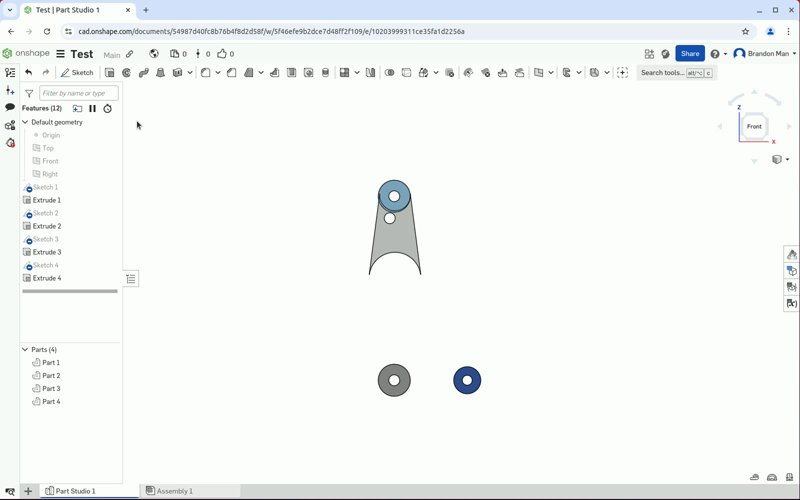
key(shift+h)
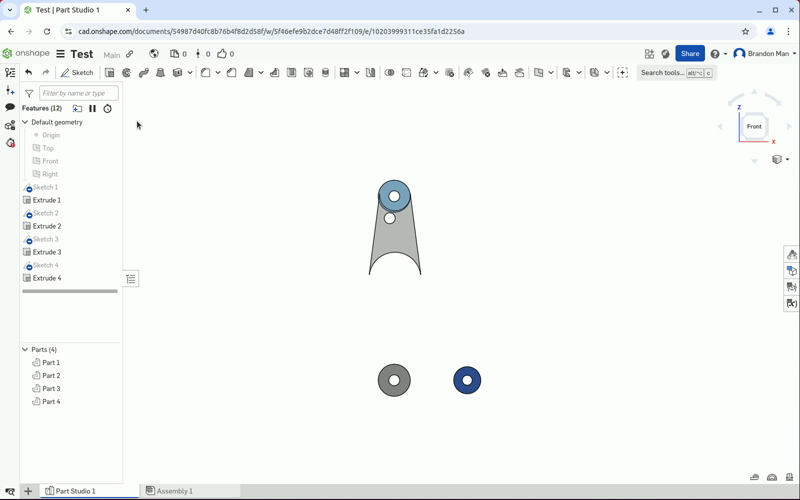
key(shift+h)
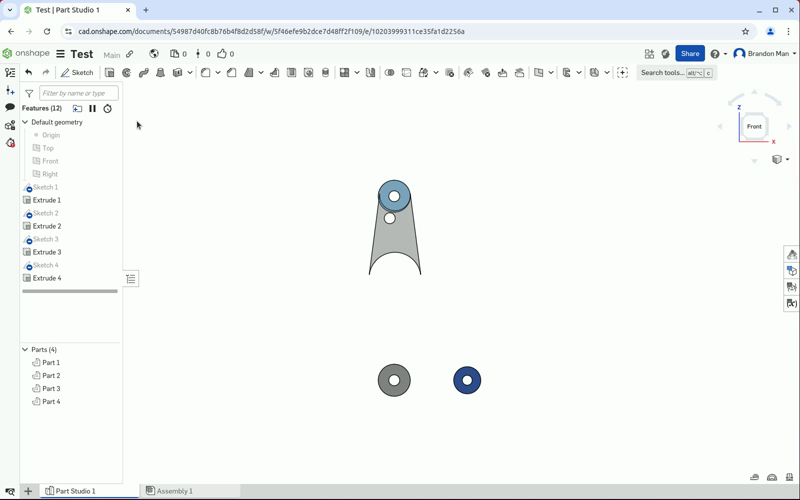
mouse_move(73, 189)
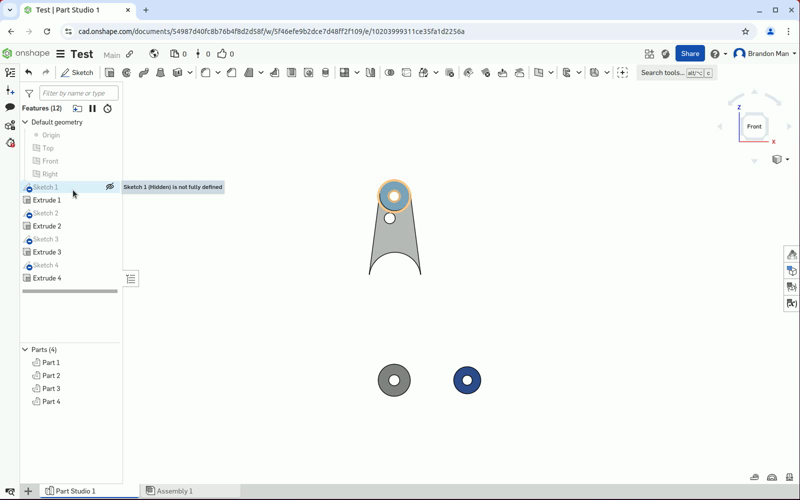
click(73, 189)
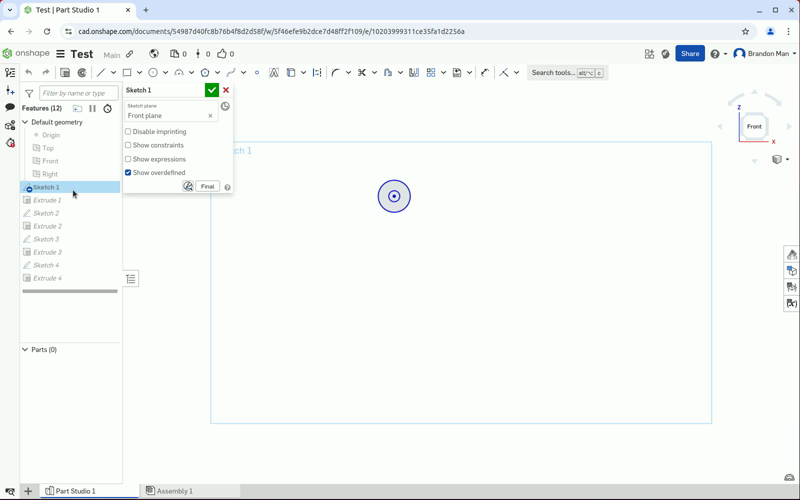
mouse_move(229, 92)
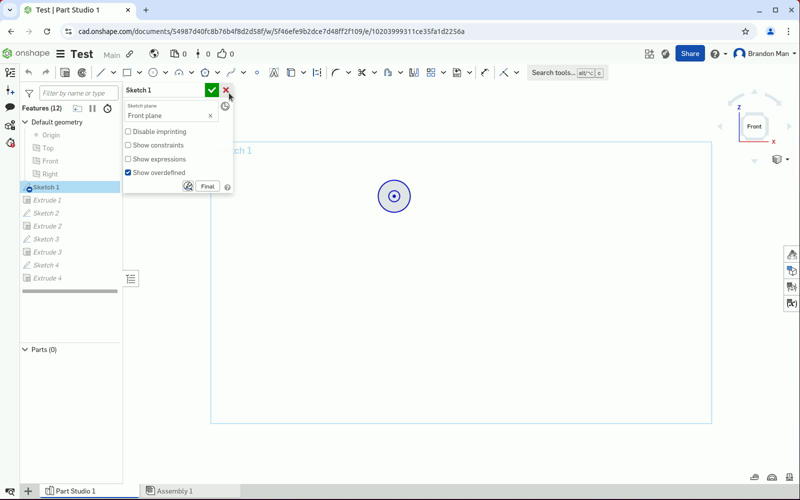
click(229, 92)
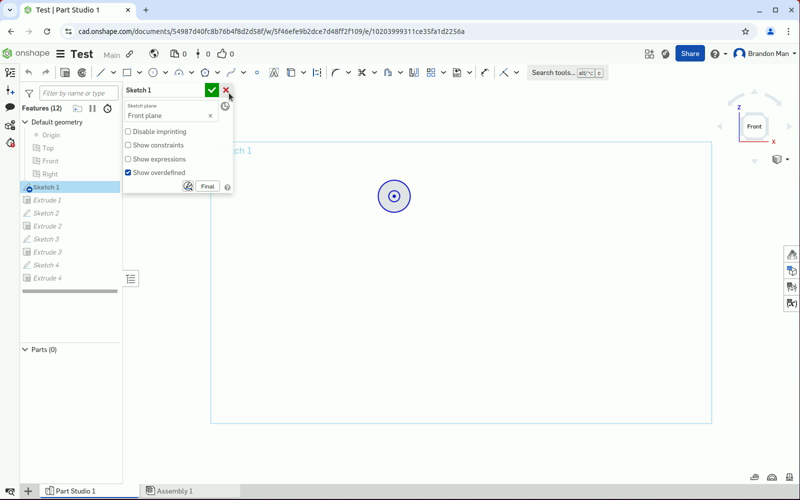
key(shift+s)
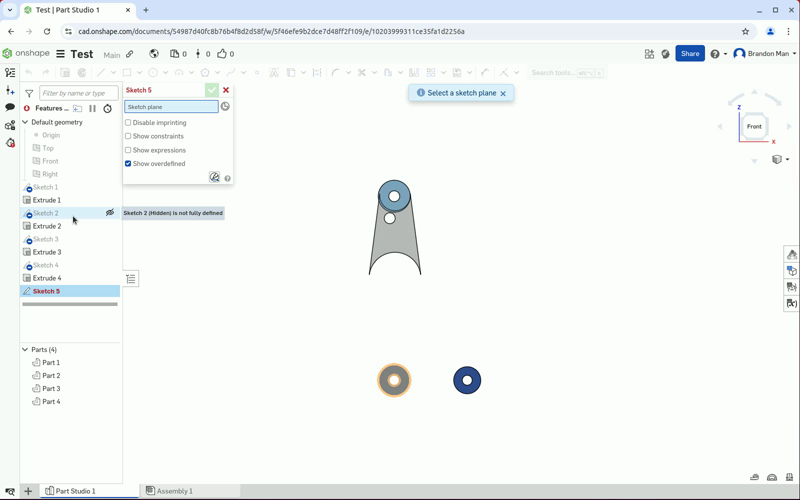
scroll(3)
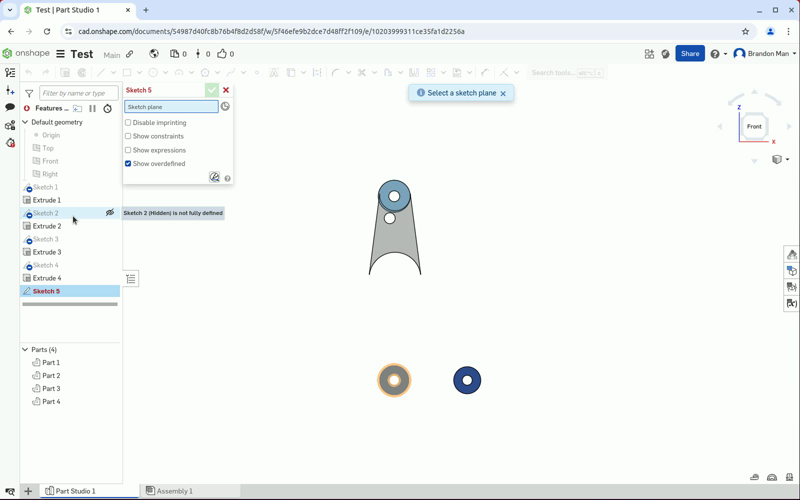
mouse_move(73, 163)
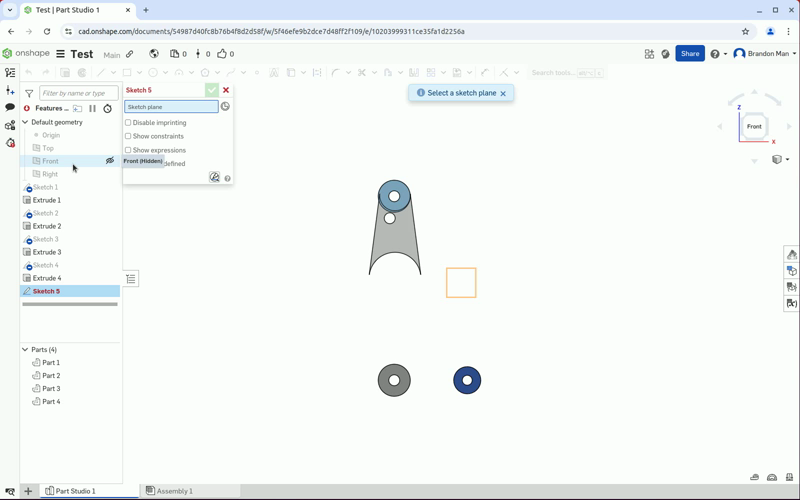
click(73, 163)
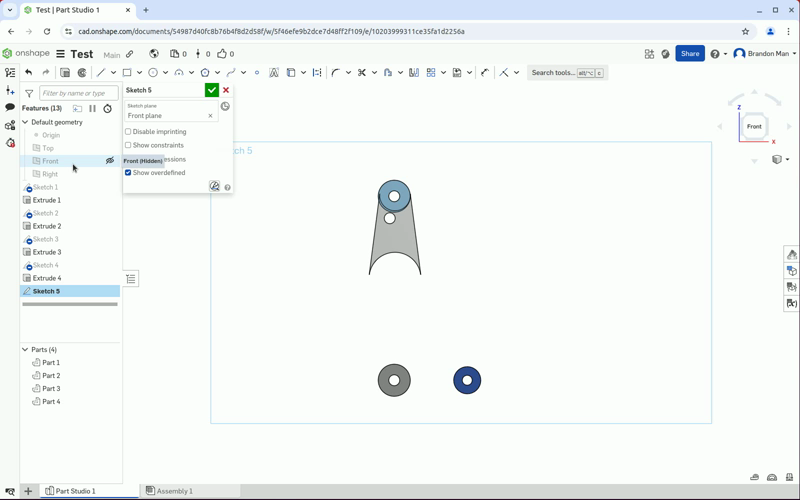
mouse_move(73, 352)
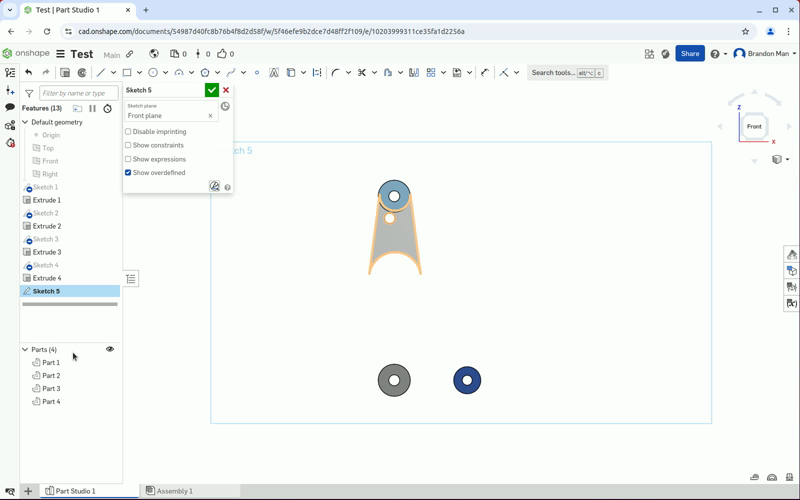
key(y)
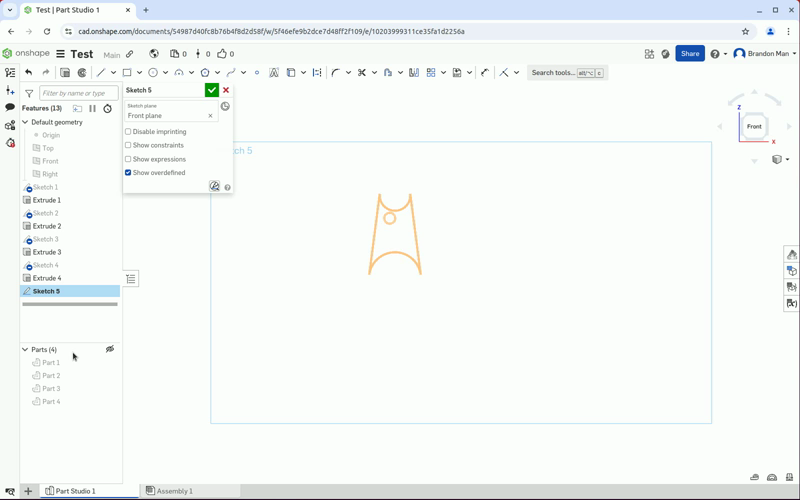
key(l)
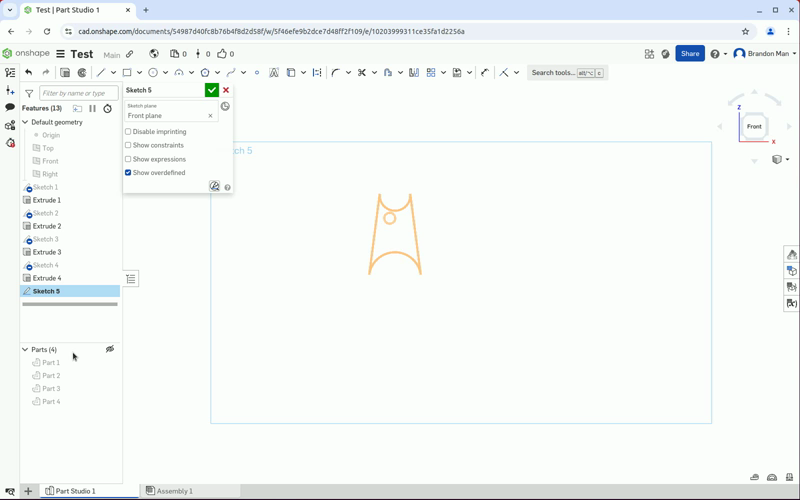
key_down(shift)
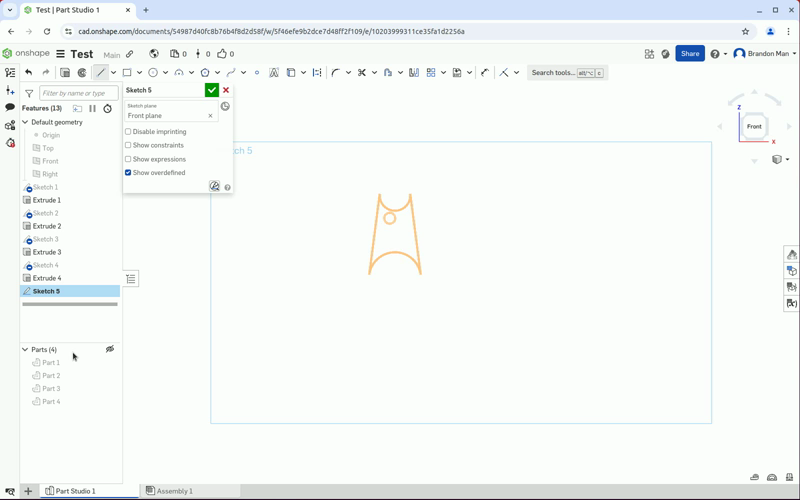
mouse_move(369, 280)
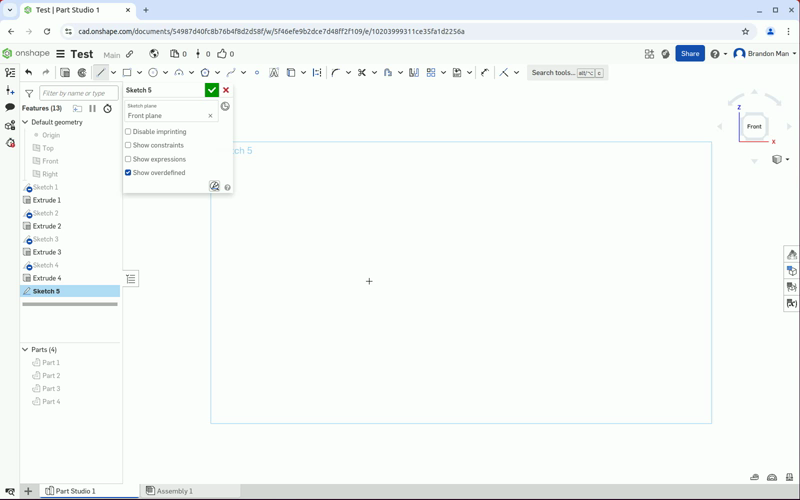
click(369, 280)
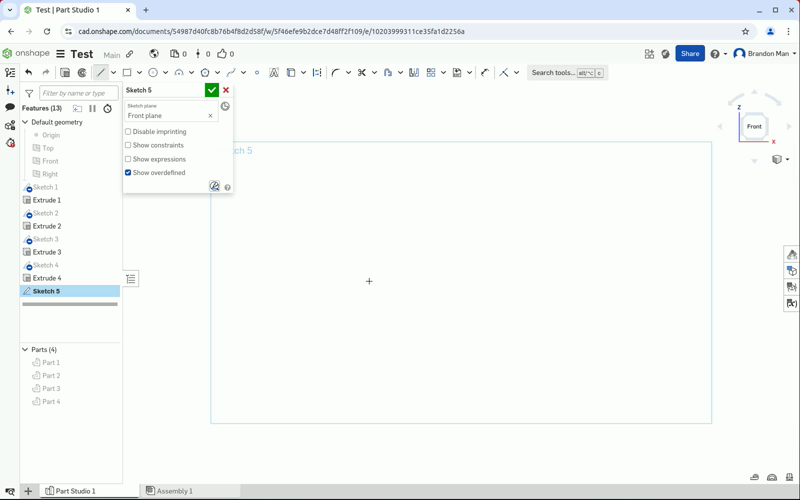
key_up(shift)
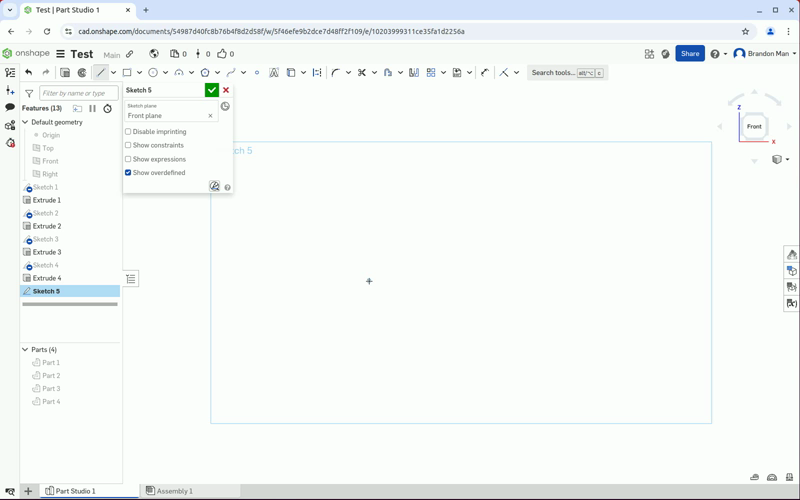
key_down(shift)
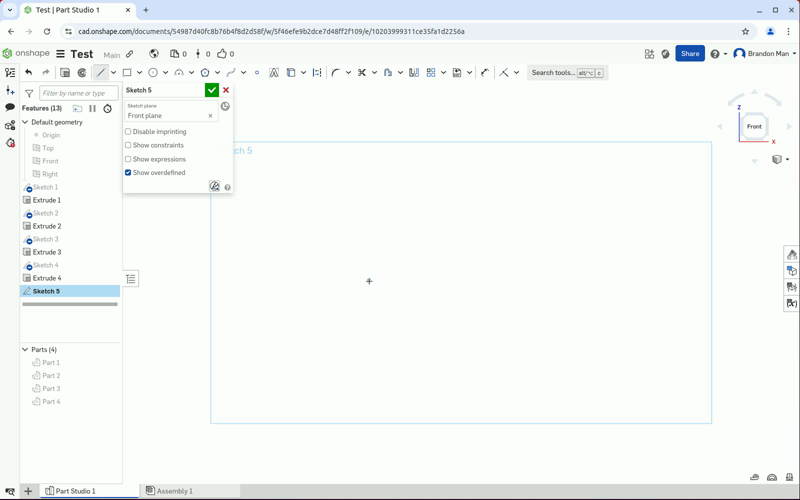
mouse_move(379, 381)
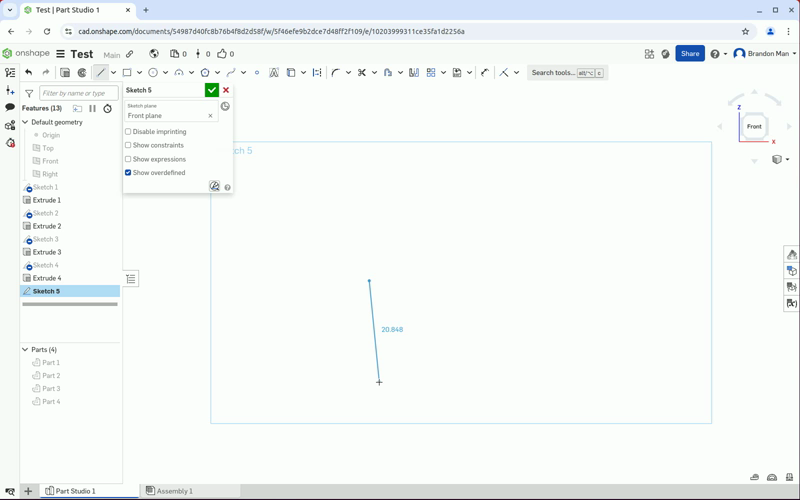
click(379, 381)
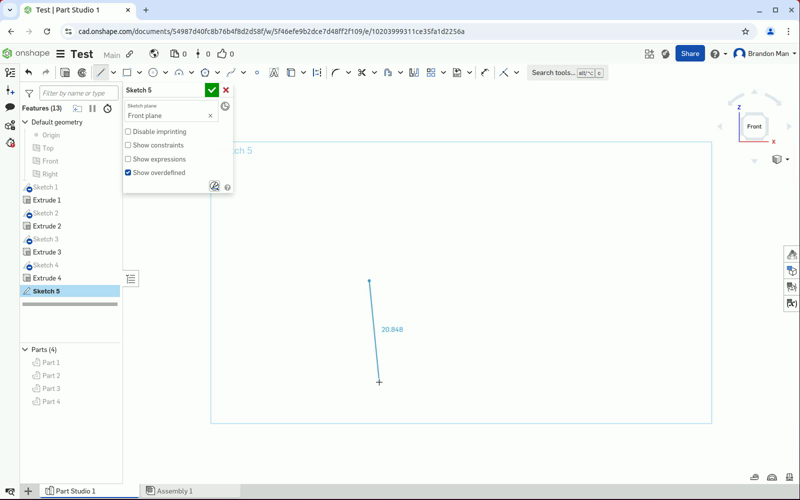
key_up(shift)
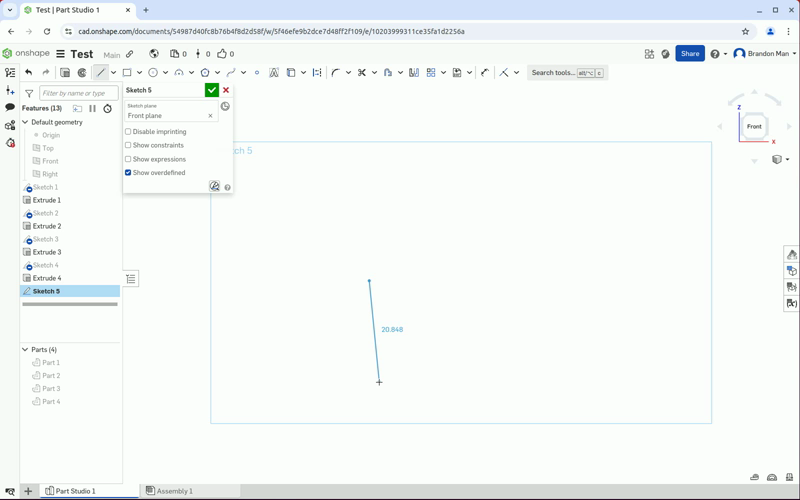
key(esc)
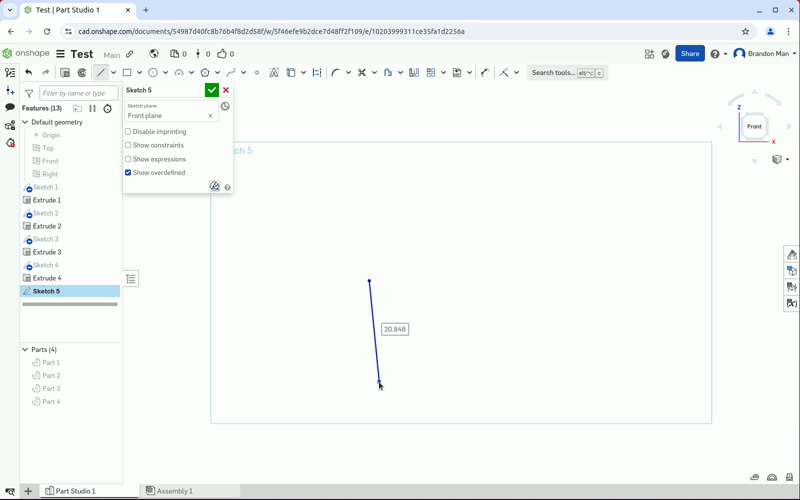
key(a)
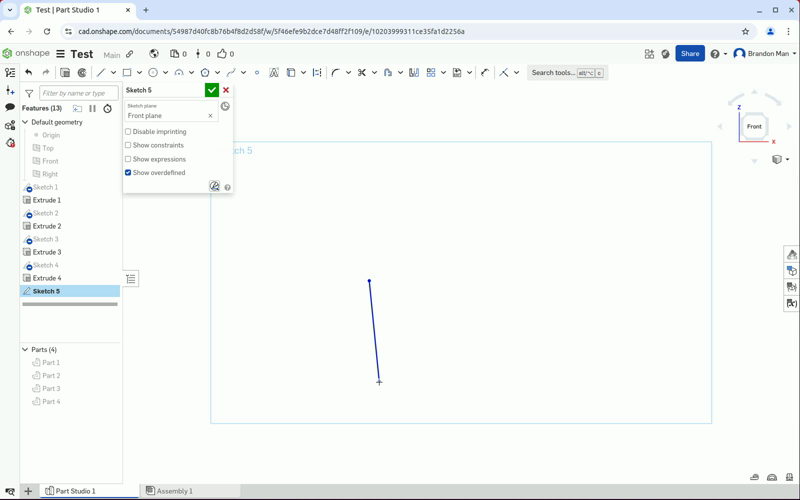
mouse_move(379, 381)
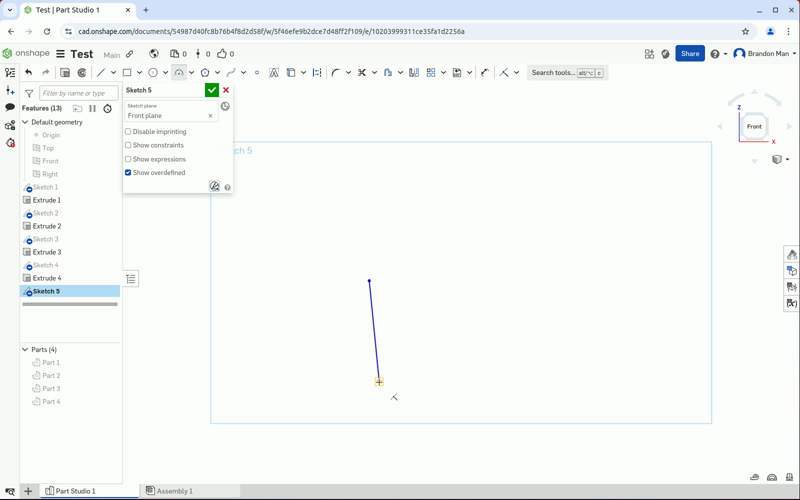
click(379, 381)
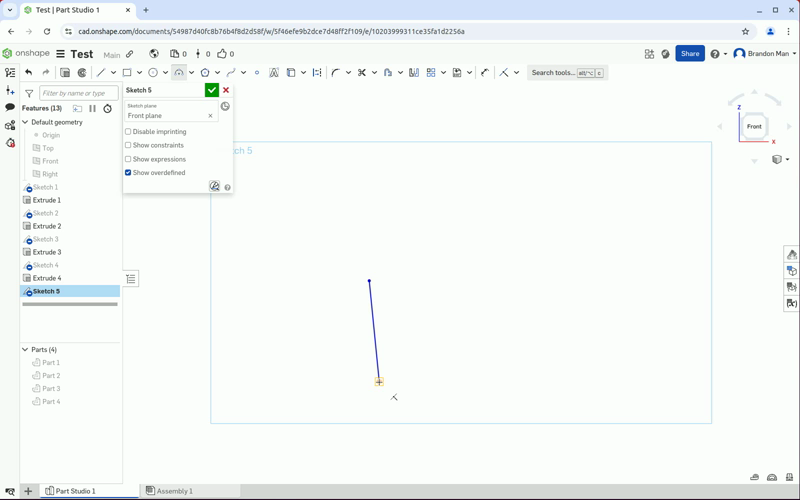
key_down(shift)
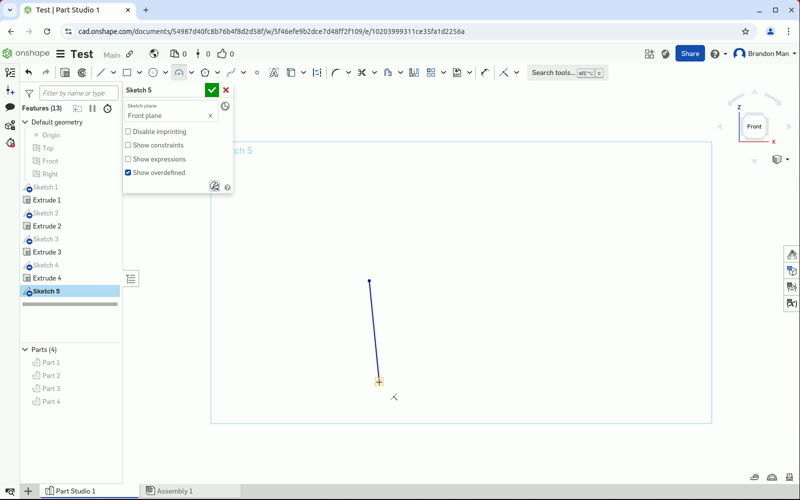
mouse_move(394, 395)
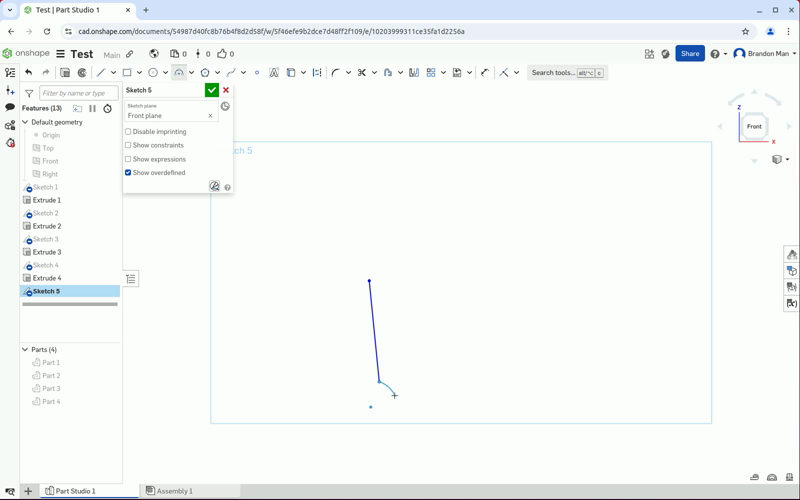
click(394, 395)
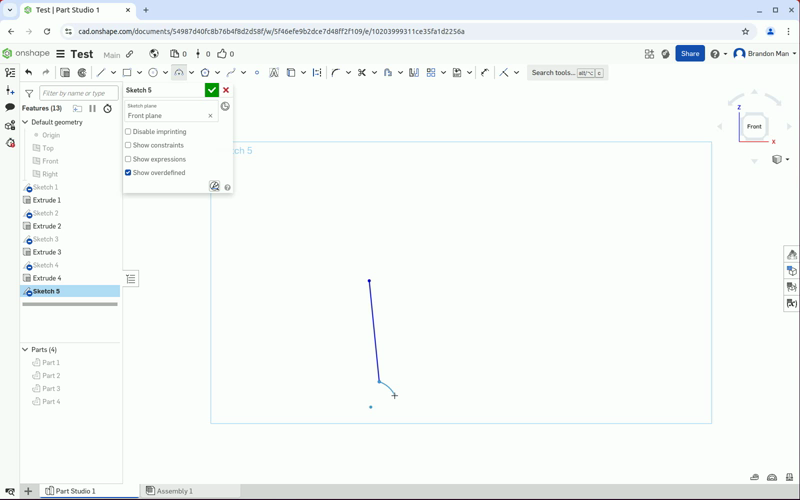
mouse_move(403, 368)
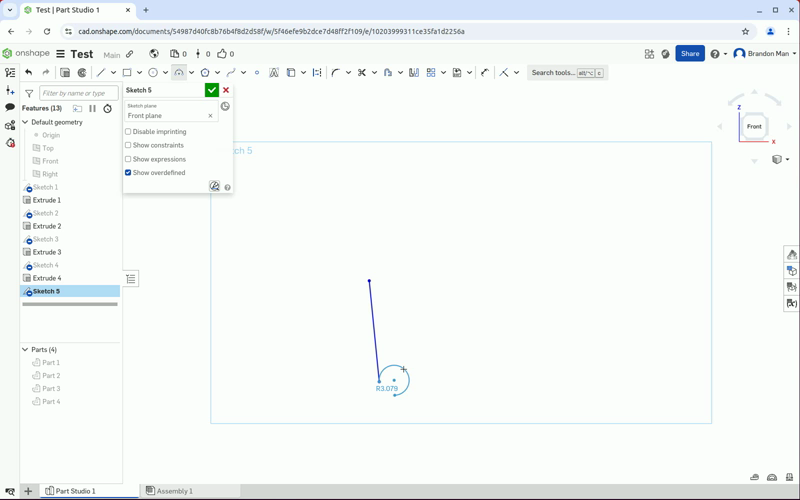
click(403, 368)
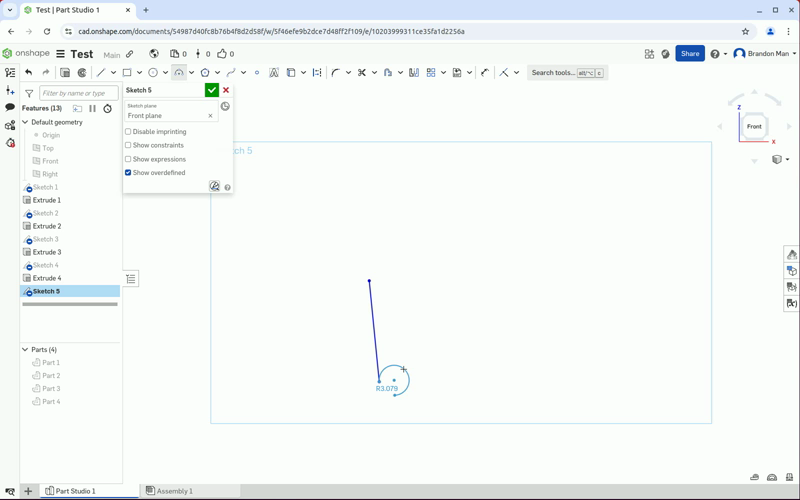
key_up(shift)
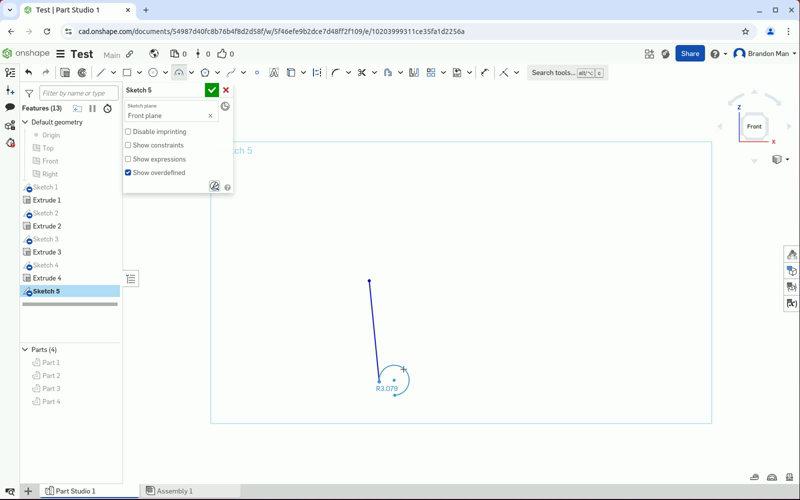
key(esc)
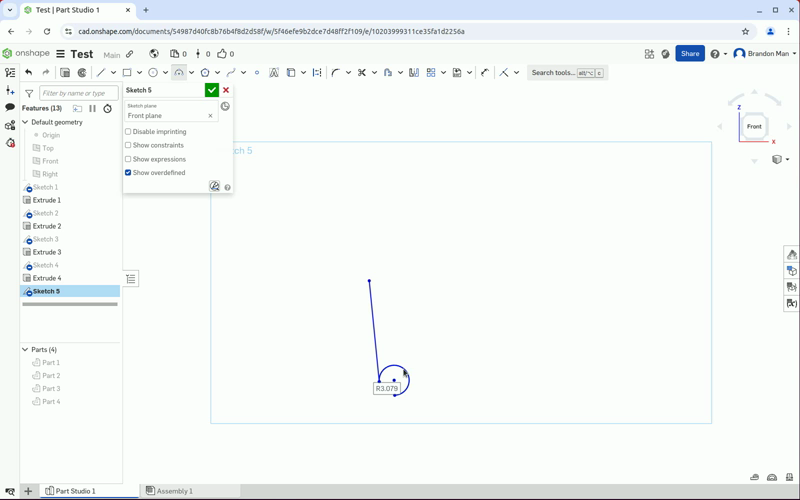
key(l)
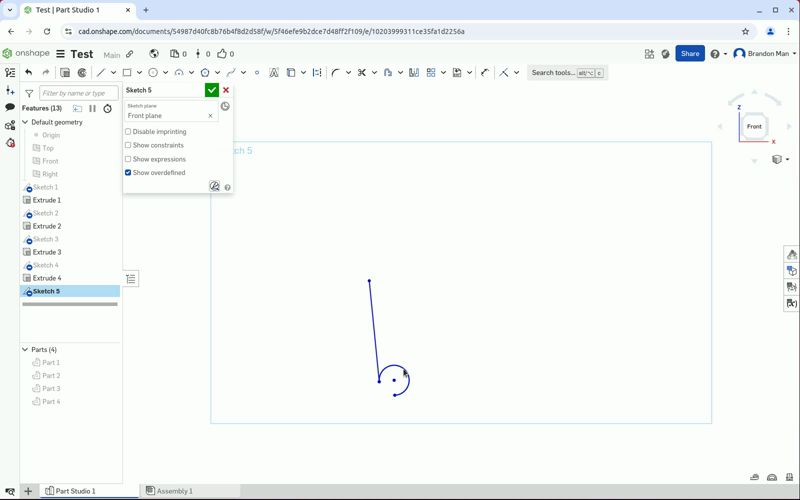
mouse_move(394, 395)
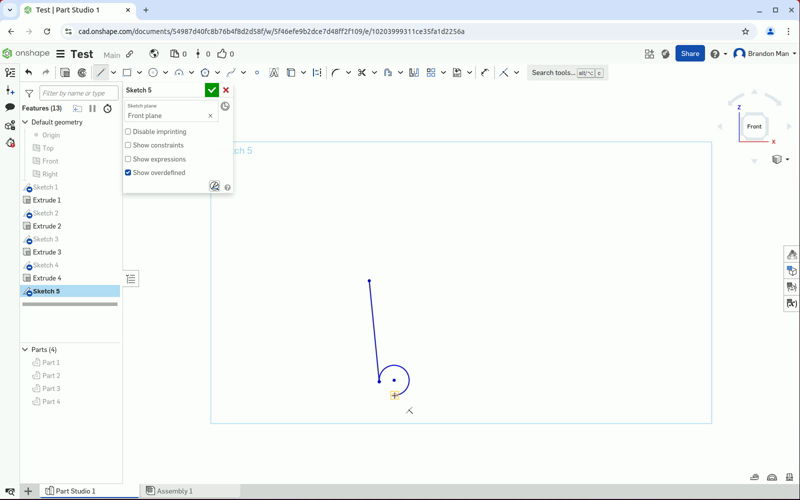
click(394, 395)
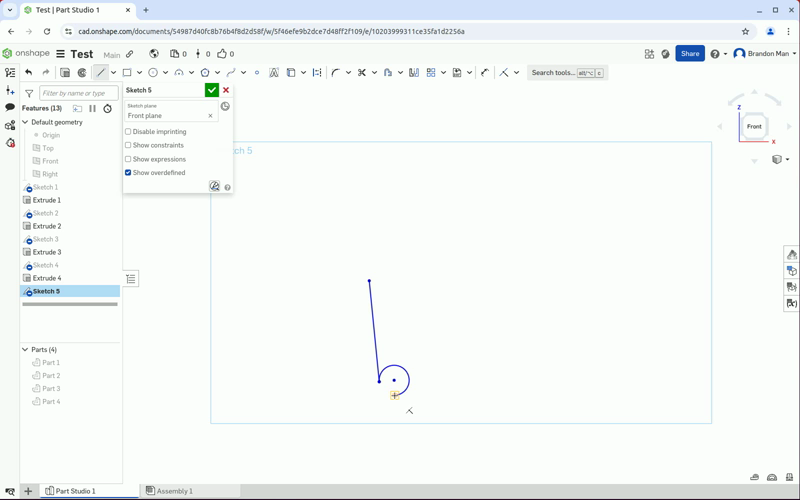
key_down(shift)
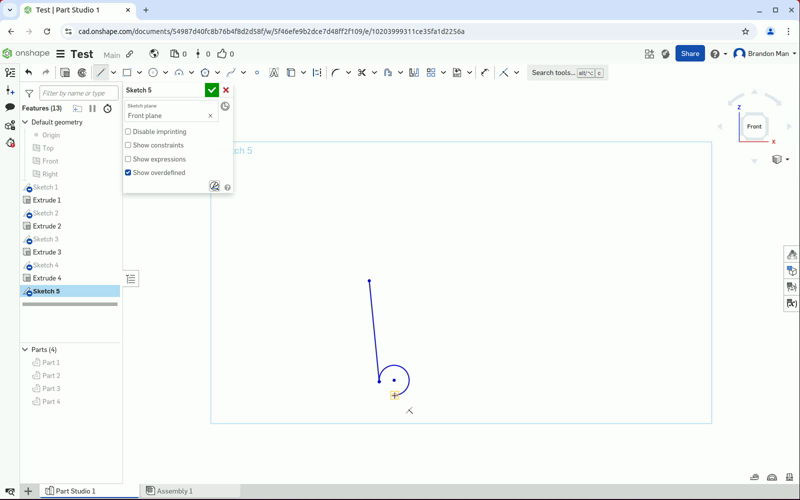
mouse_move(467, 393)
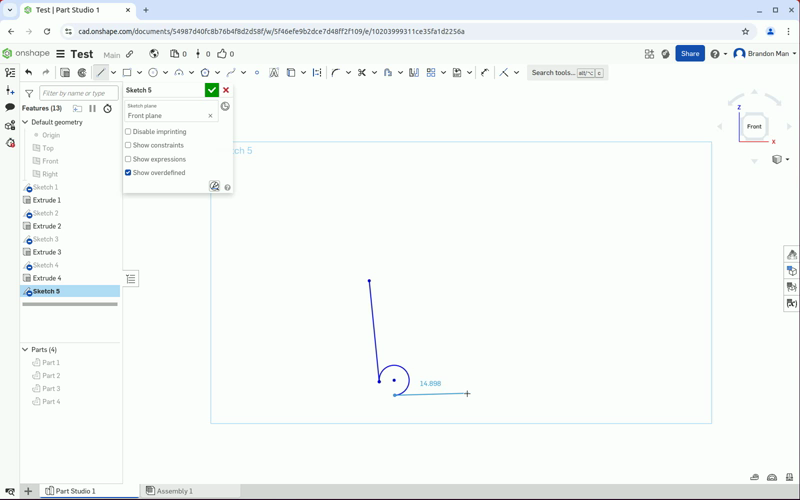
click(467, 393)
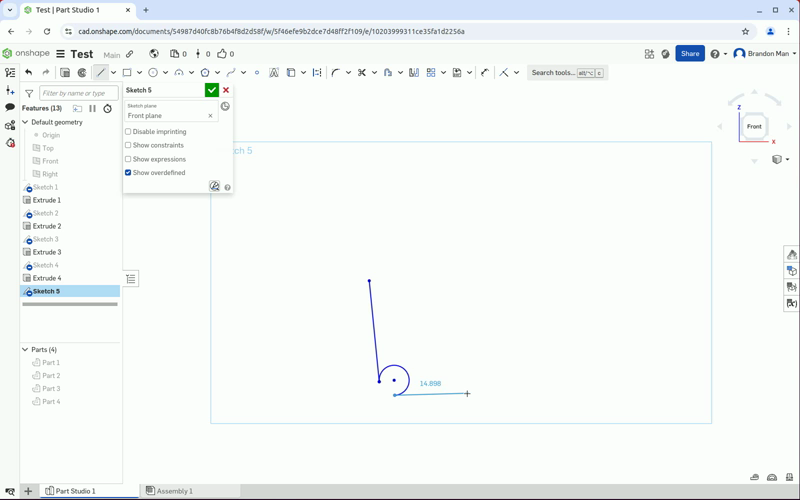
key_up(shift)
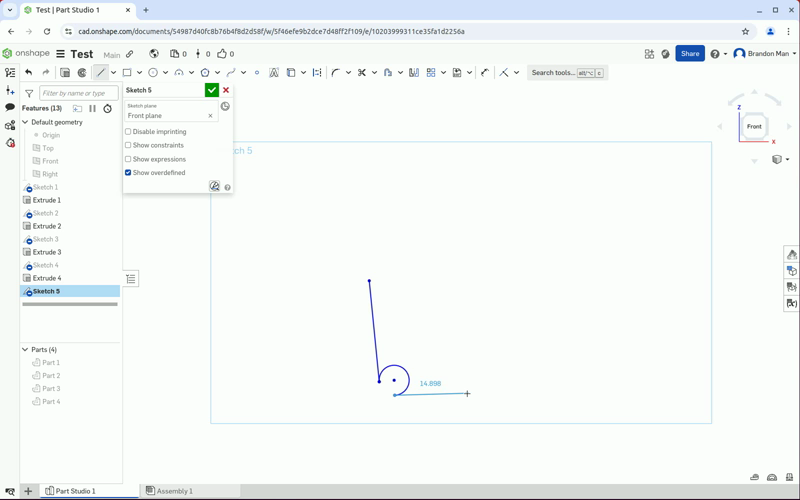
key(esc)
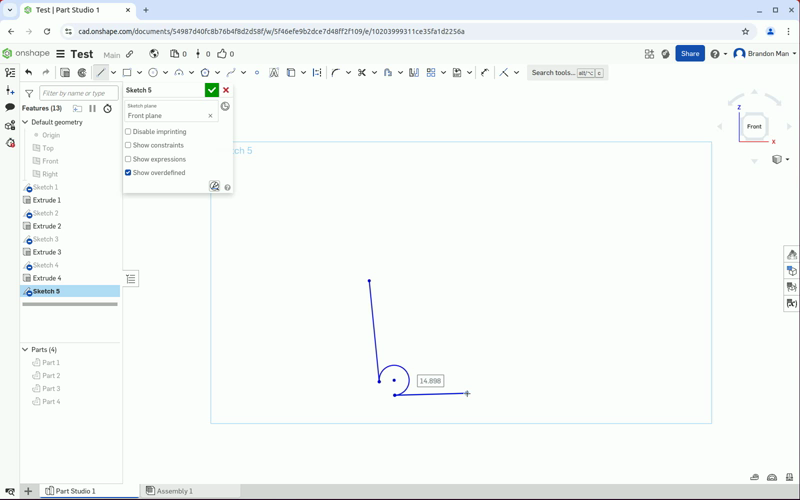
key(a)
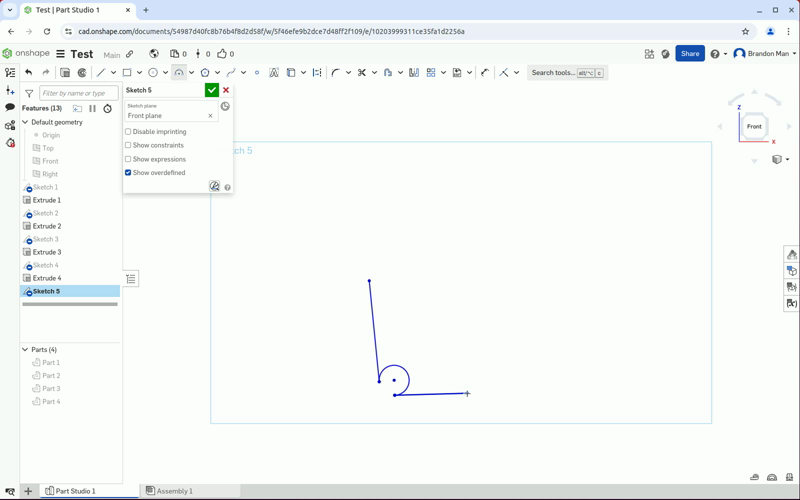
mouse_move(467, 393)
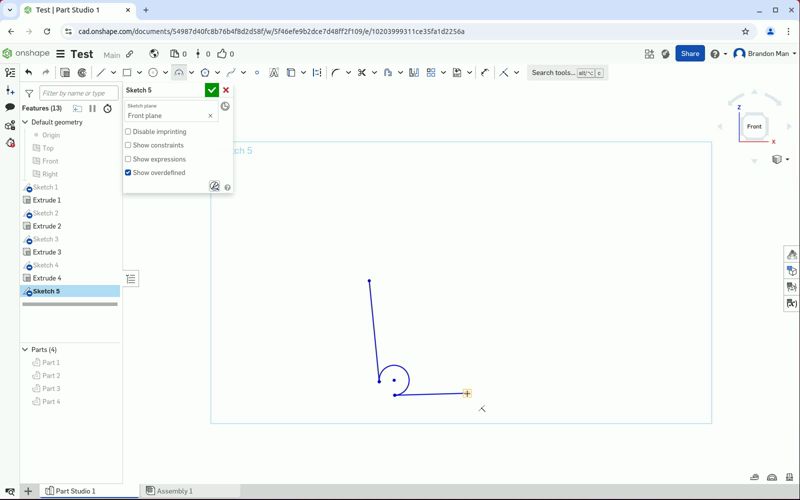
click(467, 393)
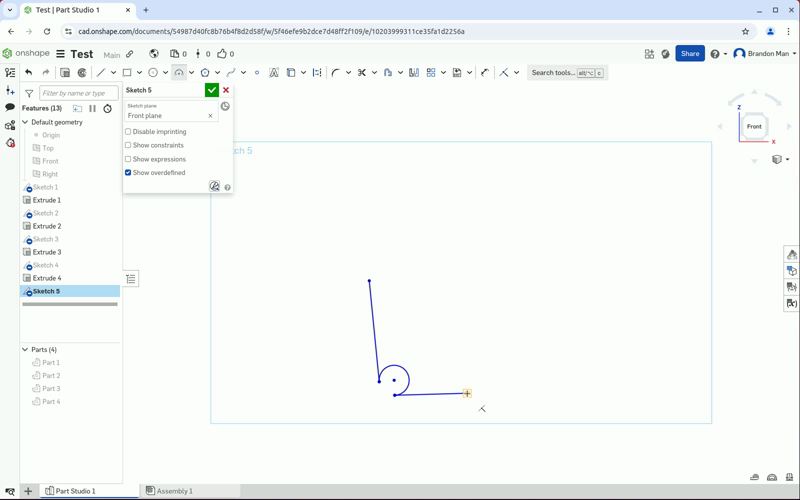
key_down(shift)
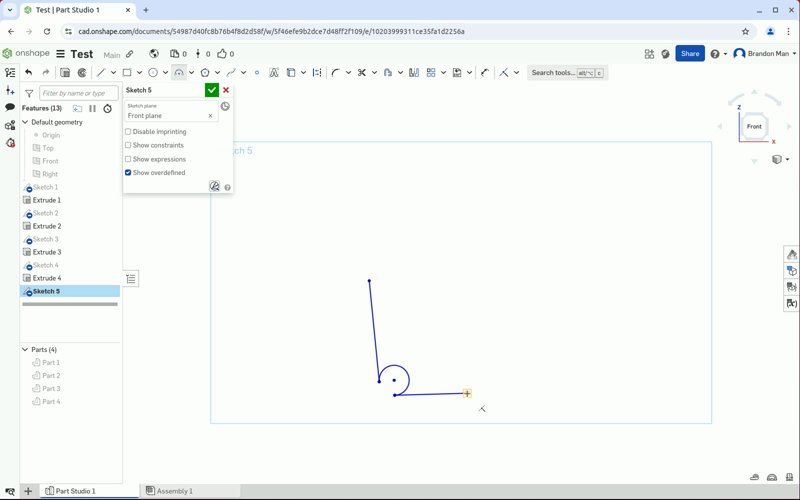
mouse_move(467, 367)
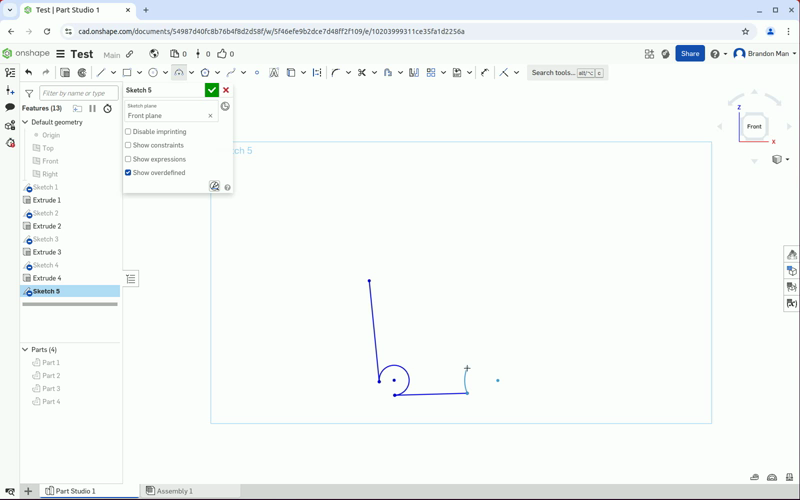
click(467, 367)
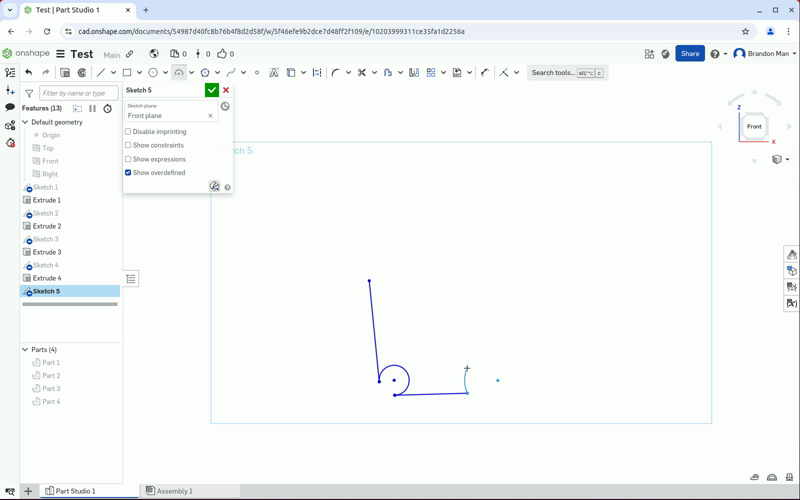
mouse_move(454, 380)
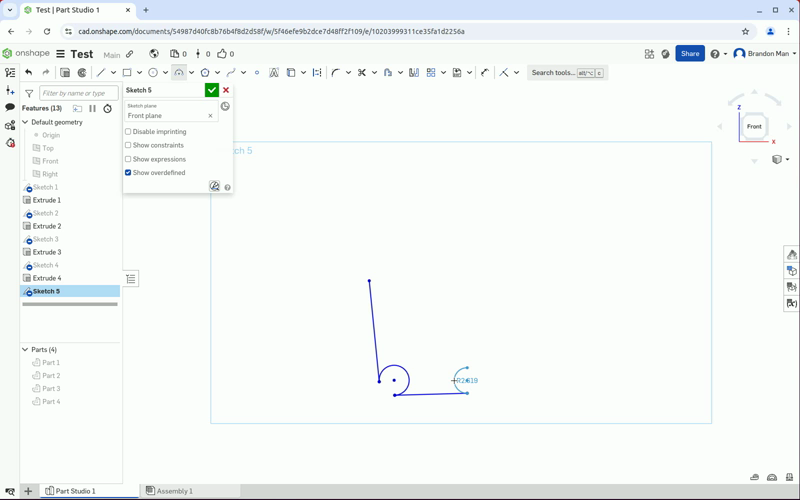
click(454, 380)
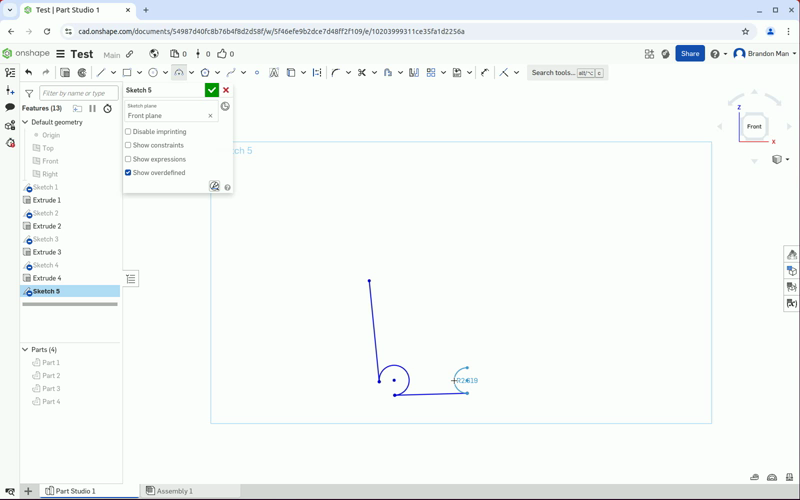
key_up(shift)
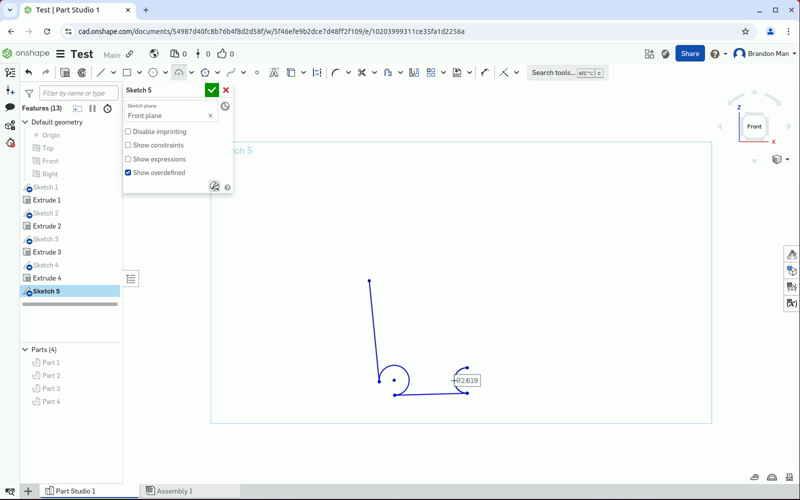
key(esc)
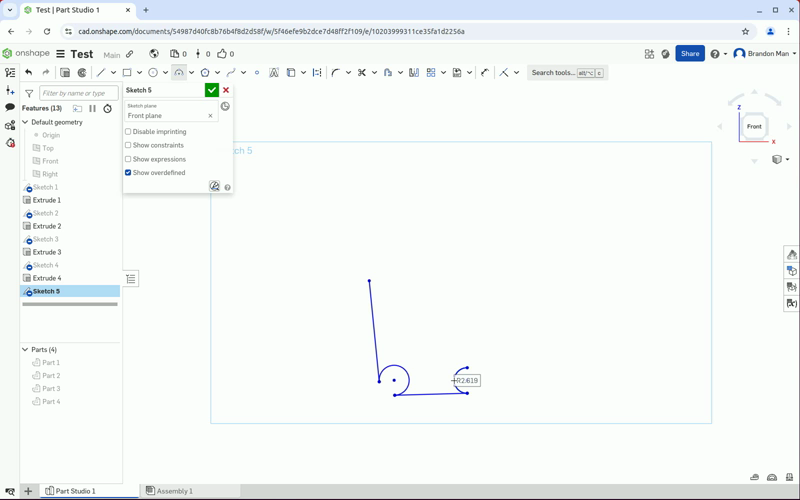
key(l)
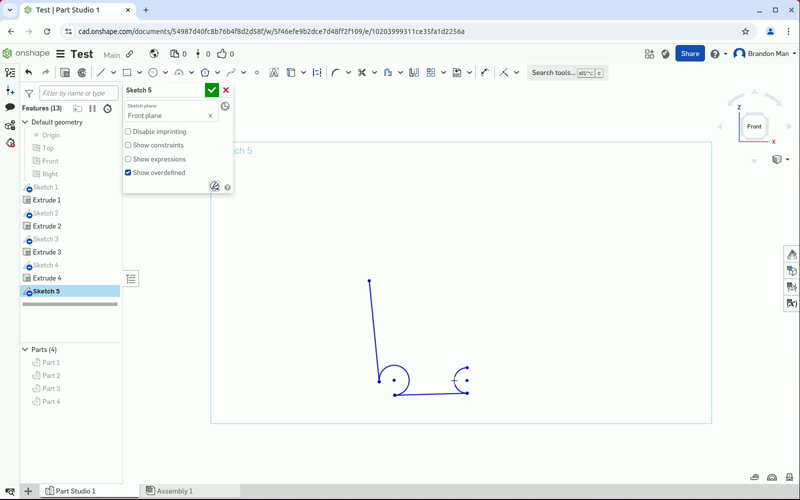
mouse_move(467, 367)
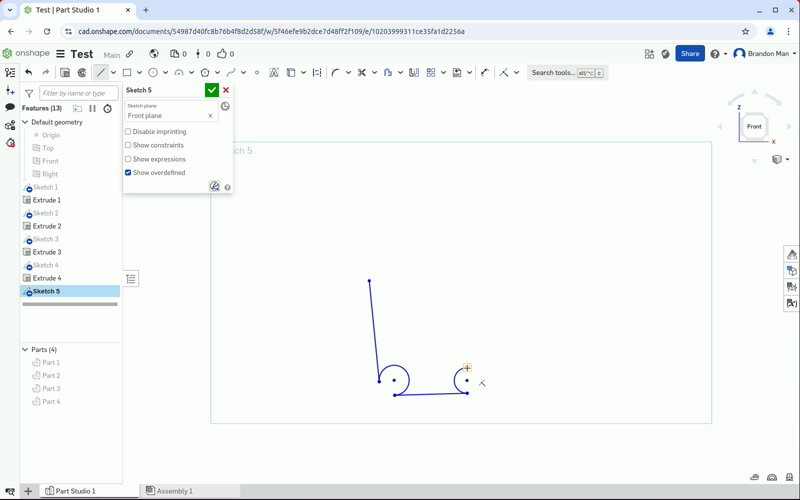
click(467, 367)
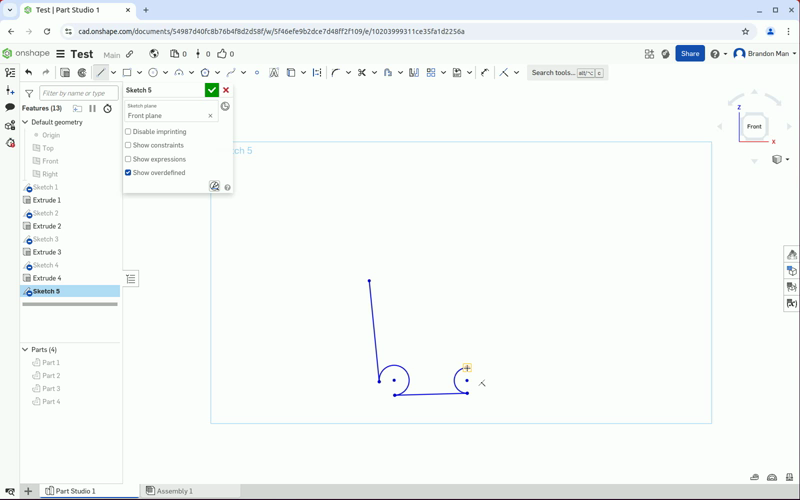
key_down(shift)
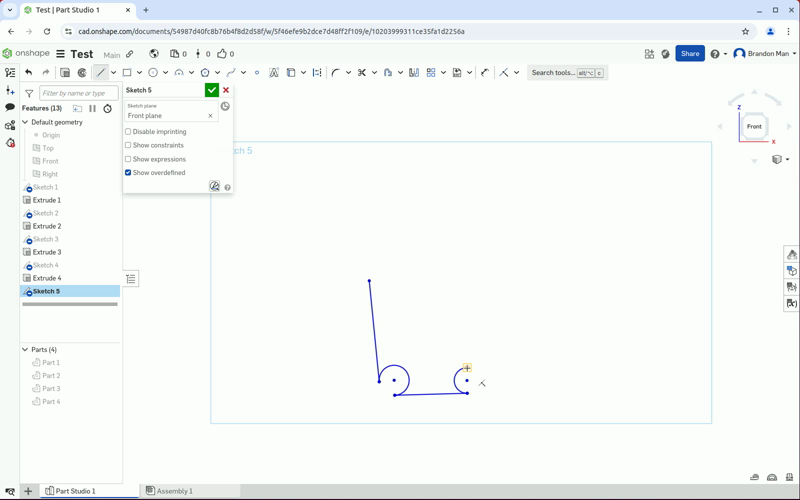
mouse_move(497, 367)
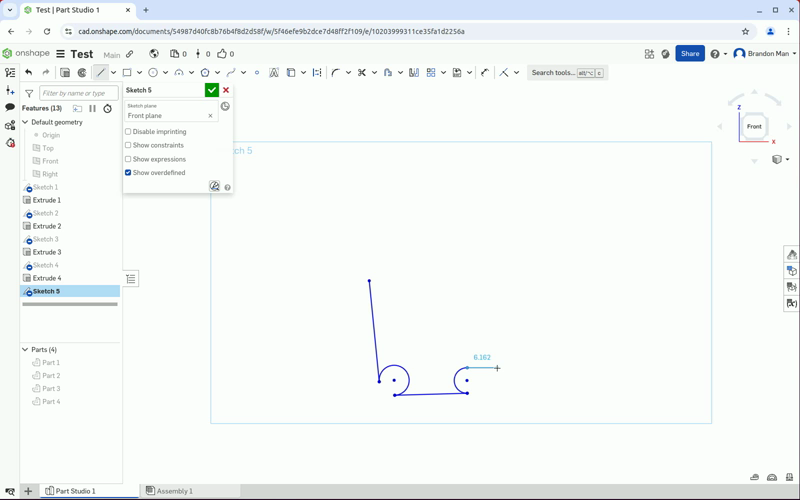
mouse_move(425, 366)
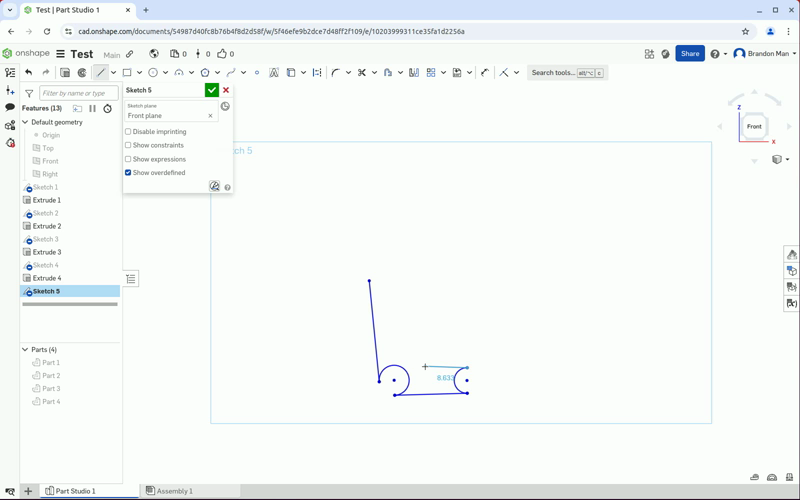
click(425, 366)
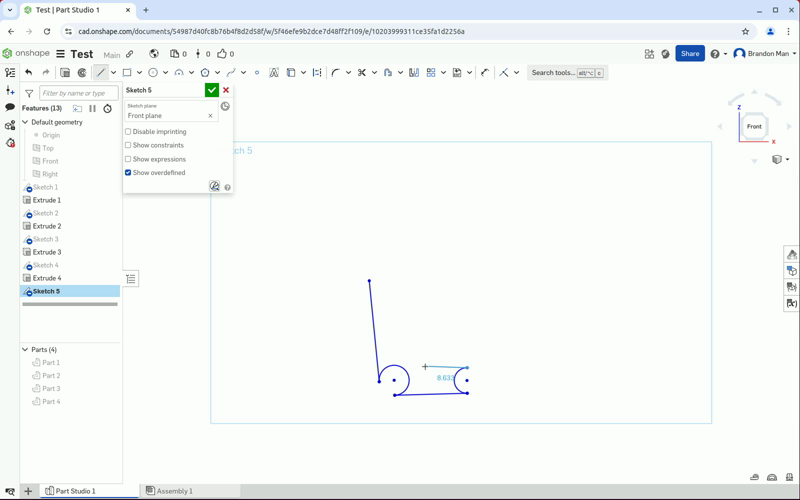
key_up(shift)
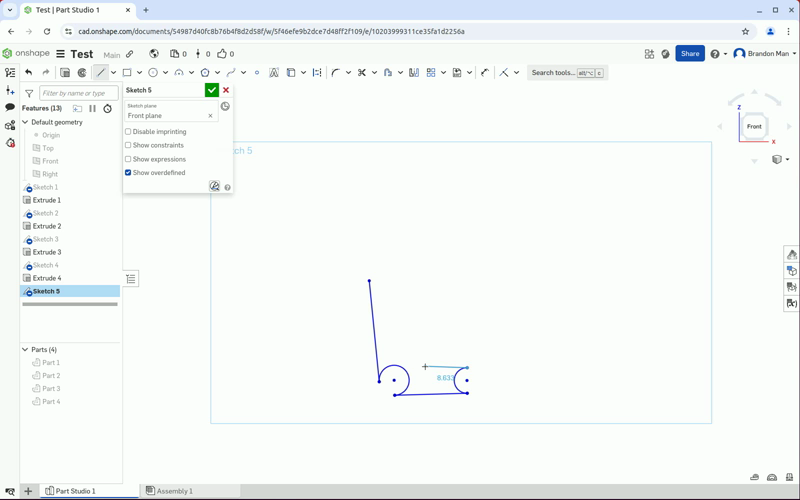
key(esc)
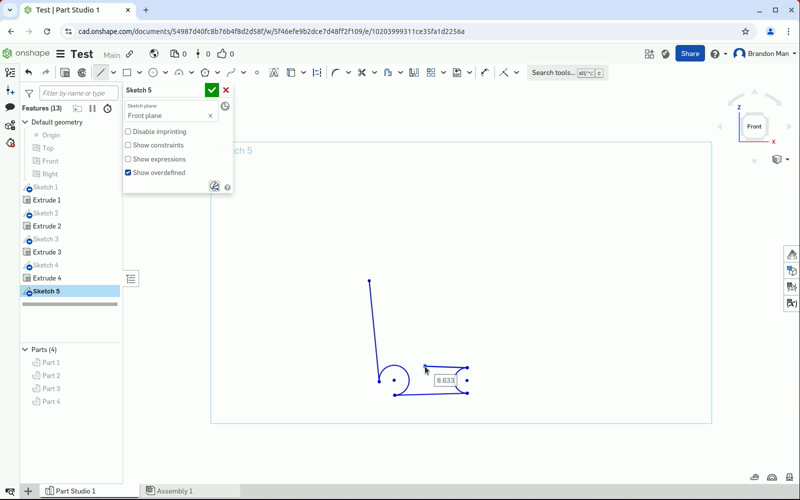
key(a)
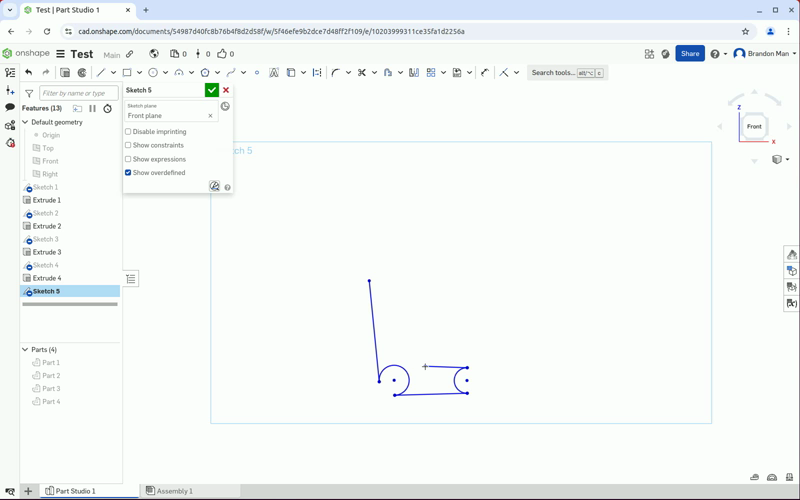
mouse_move(425, 366)
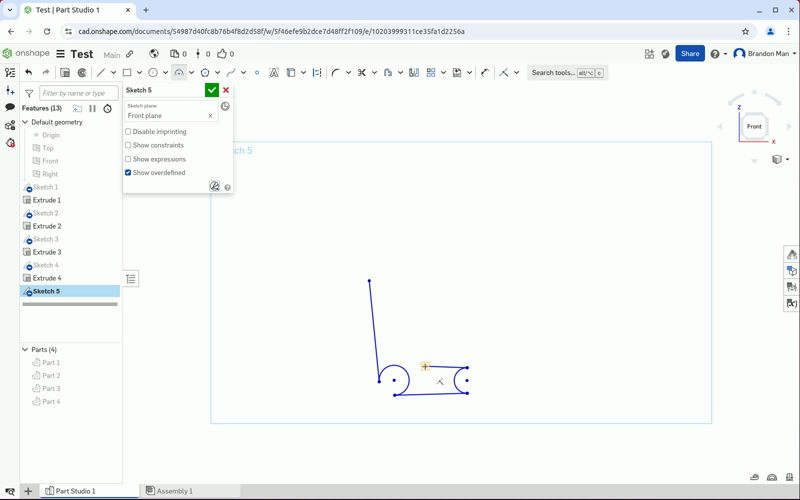
click(425, 366)
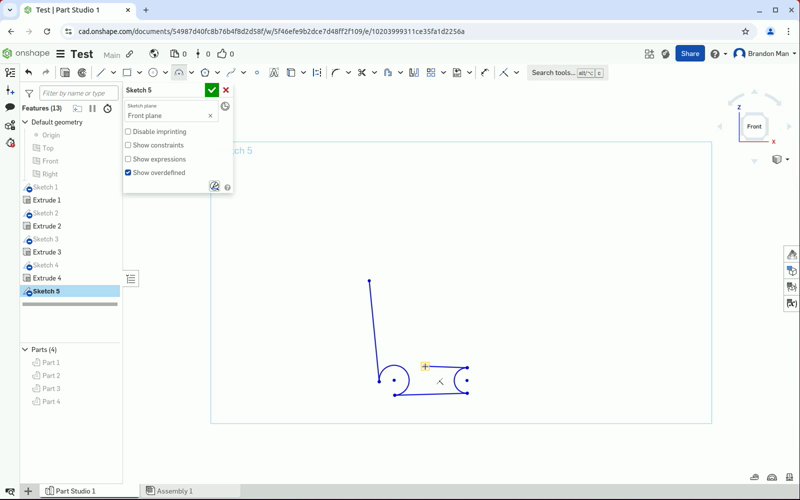
key_down(shift)
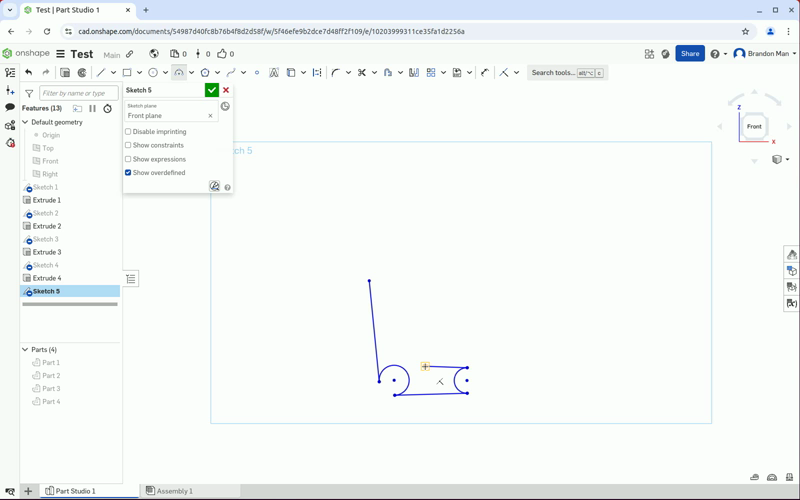
mouse_move(413, 351)
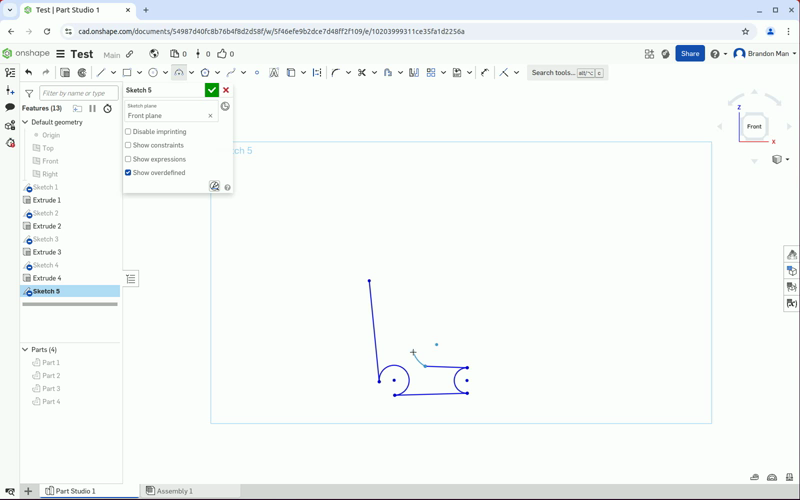
click(413, 351)
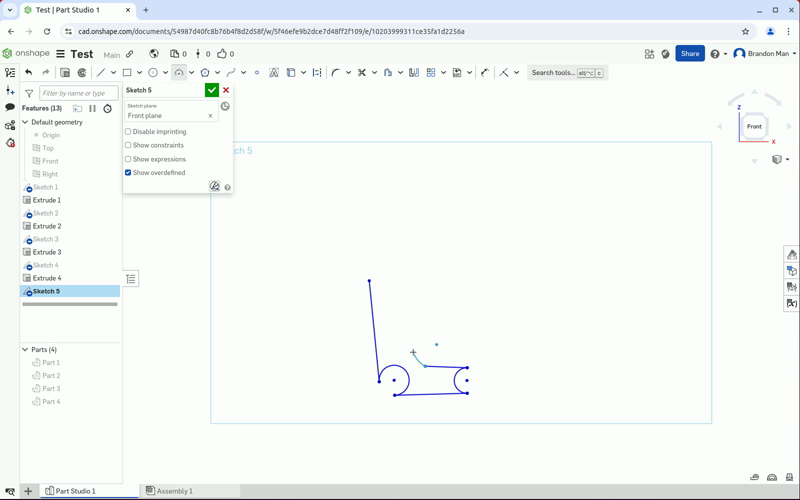
mouse_move(415, 361)
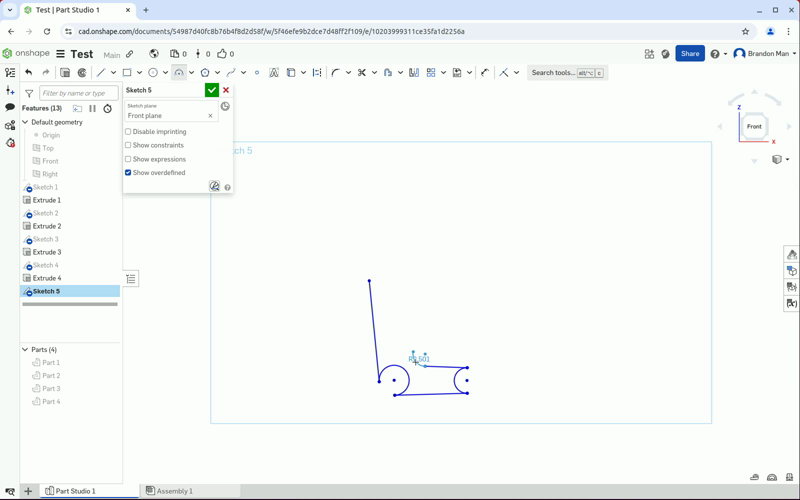
click(415, 361)
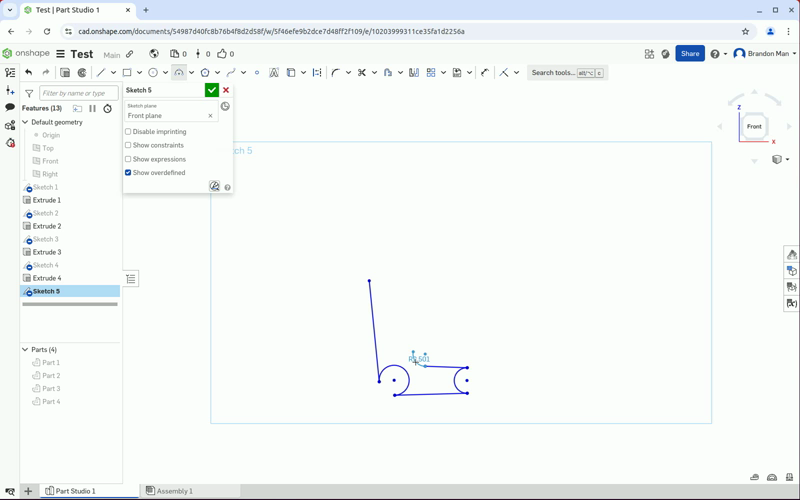
key_up(shift)
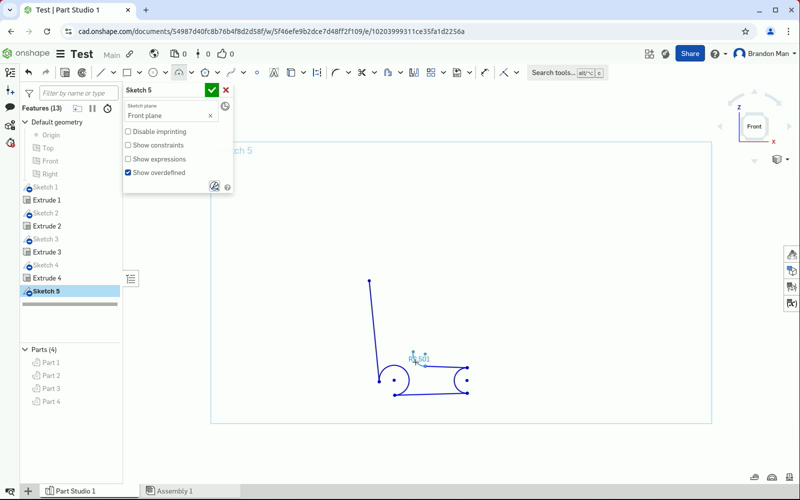
key(esc)
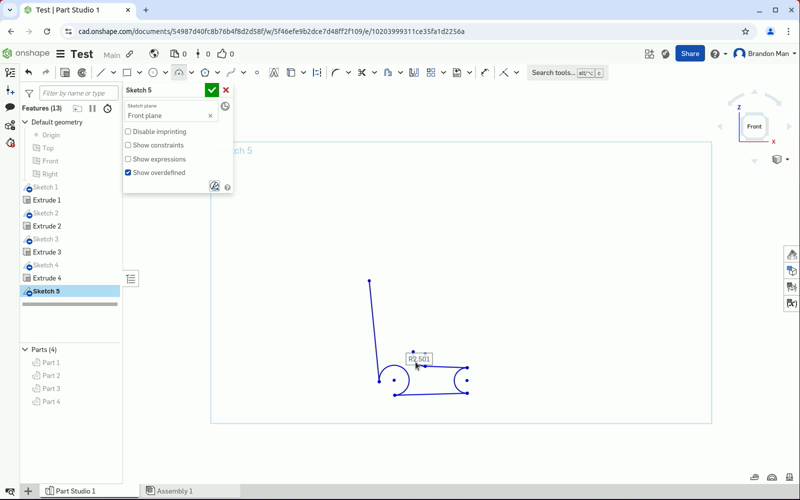
key(l)
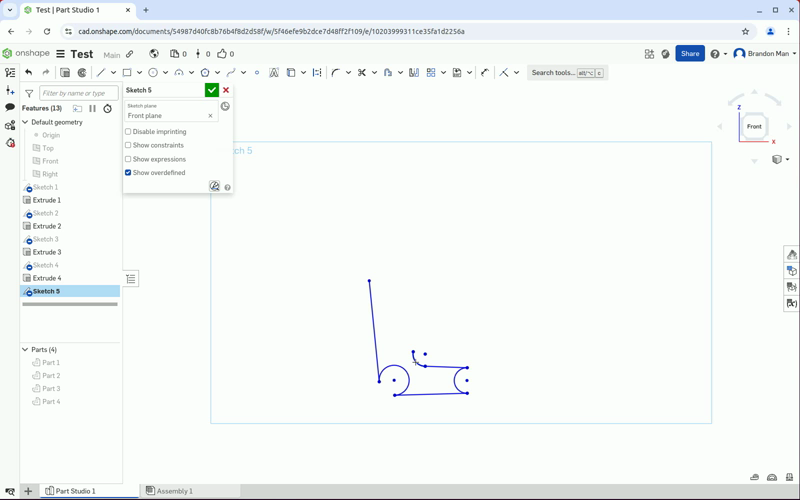
mouse_move(413, 351)
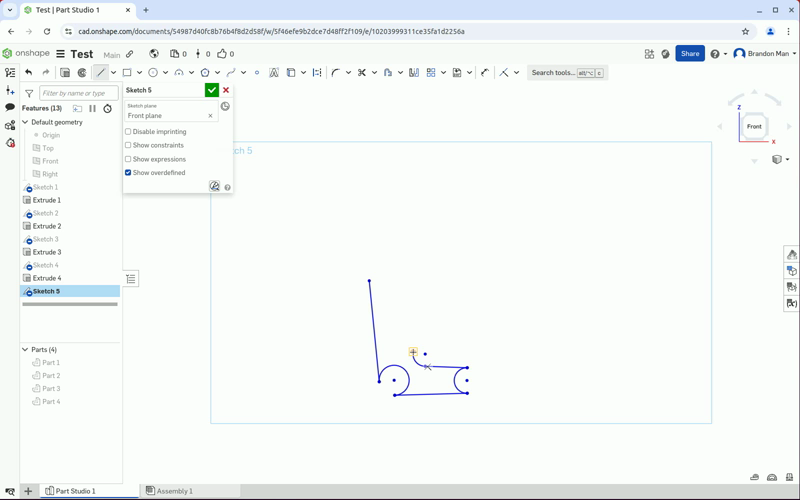
click(413, 351)
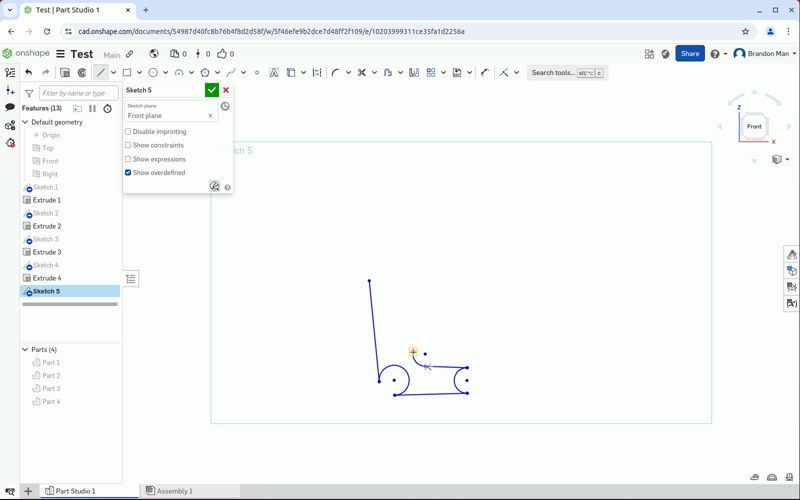
key_down(shift)
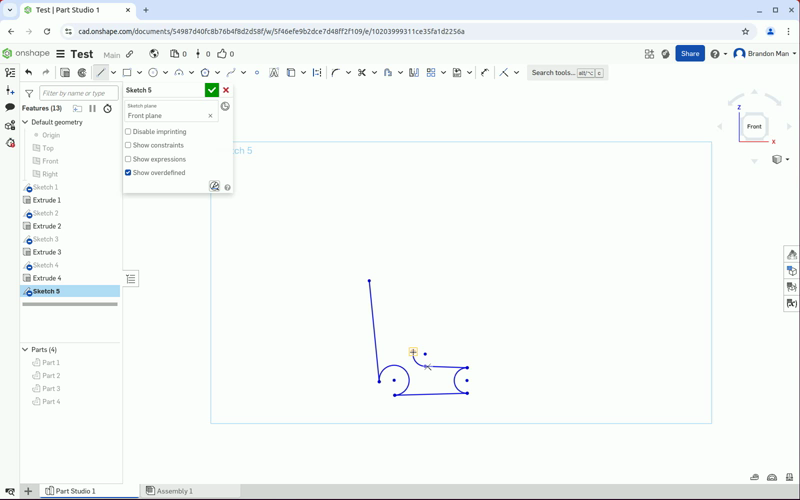
mouse_move(420, 280)
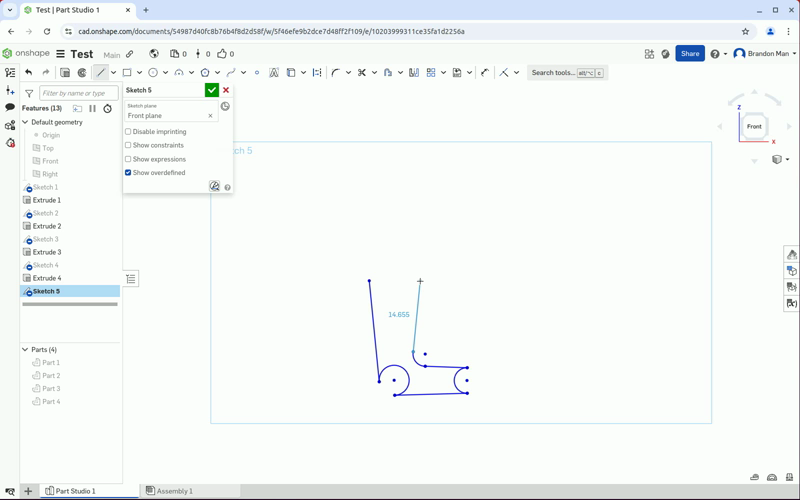
click(420, 280)
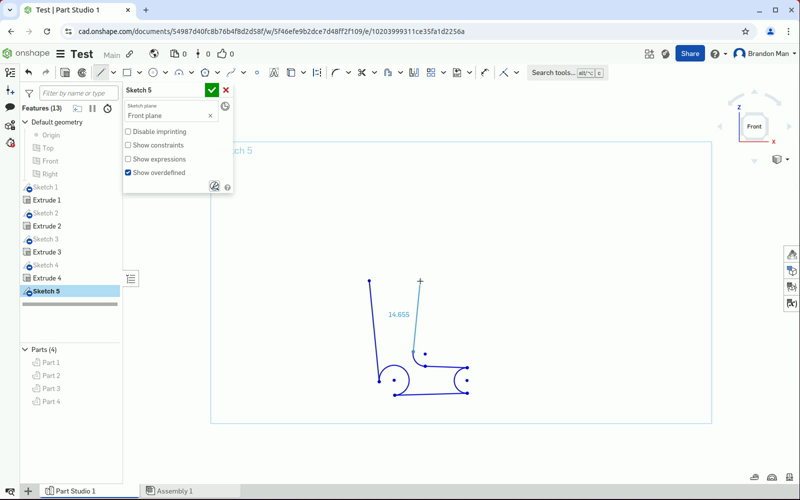
key_up(shift)
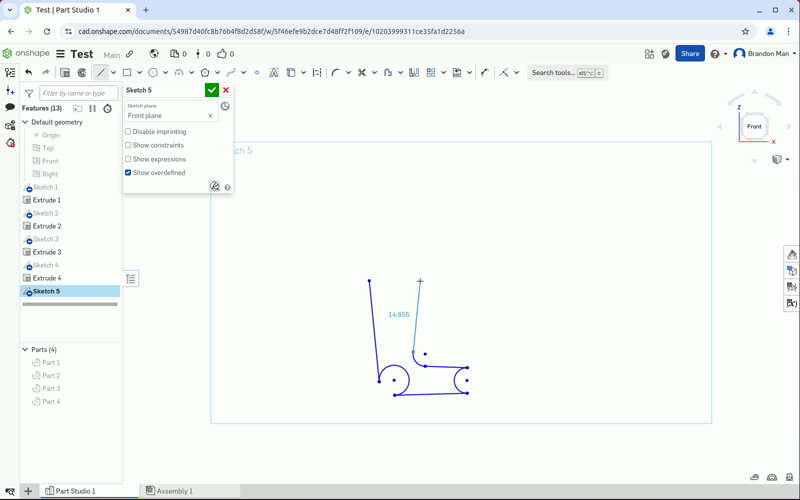
key(esc)
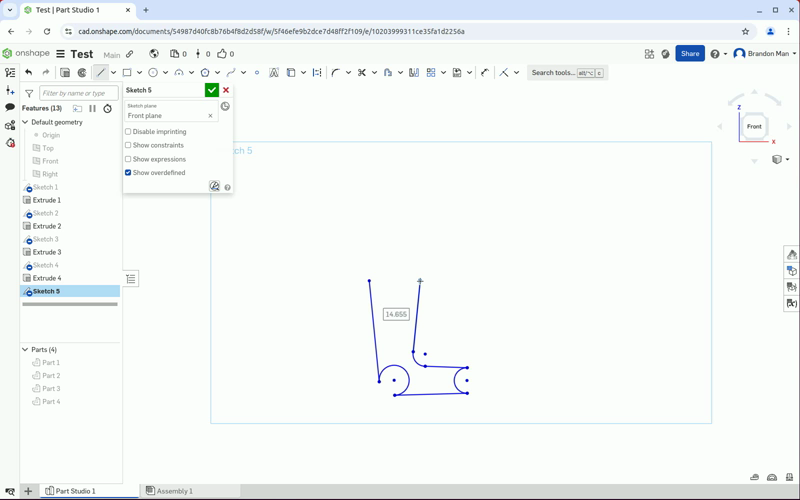
key(a)
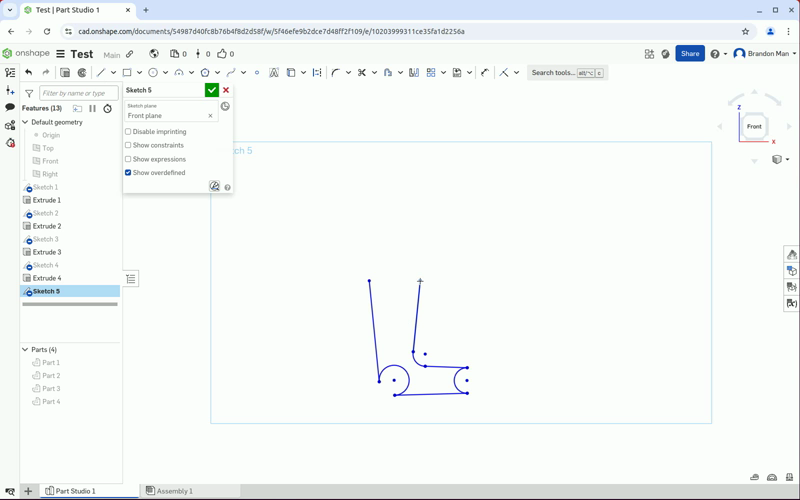
mouse_move(420, 280)
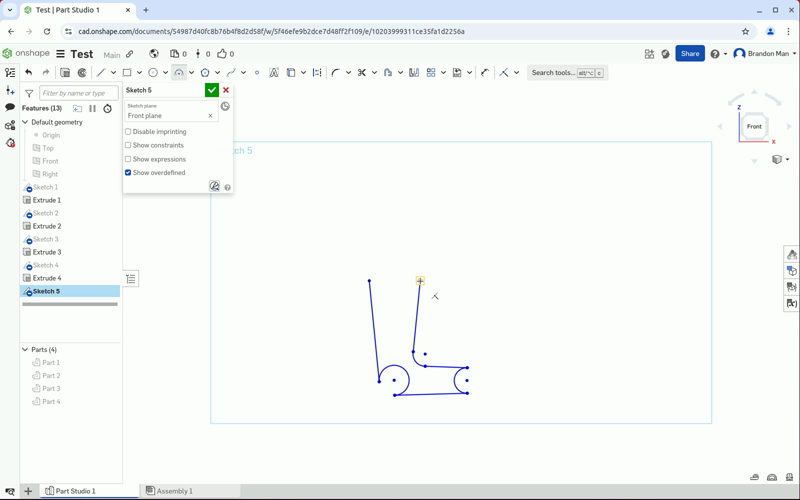
click(420, 280)
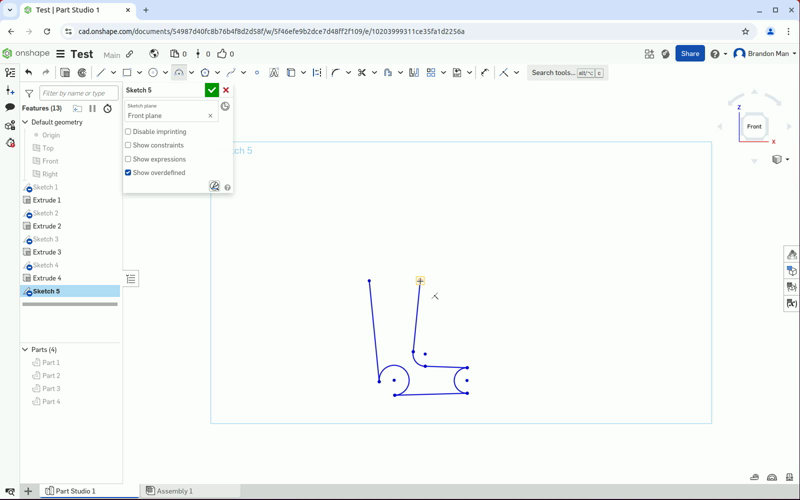
mouse_move(369, 280)
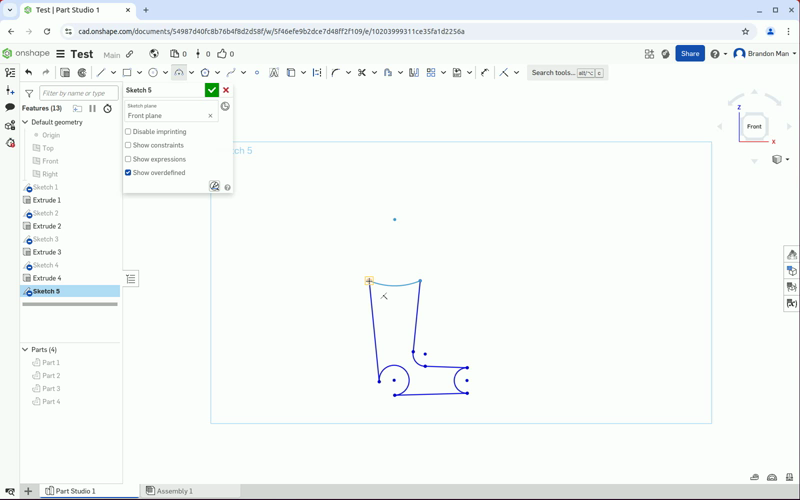
click(369, 280)
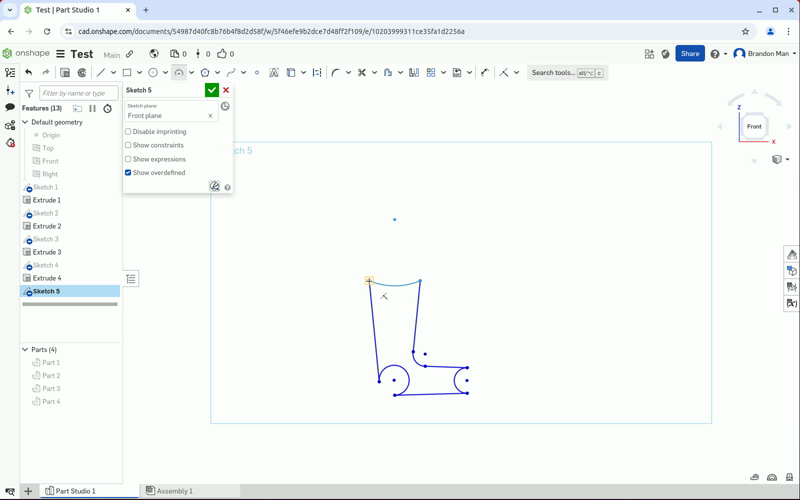
key_down(shift)
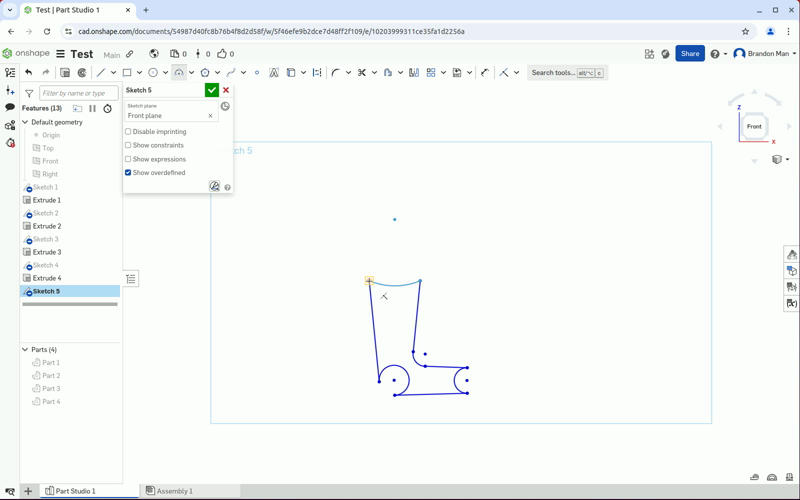
mouse_move(394, 303)
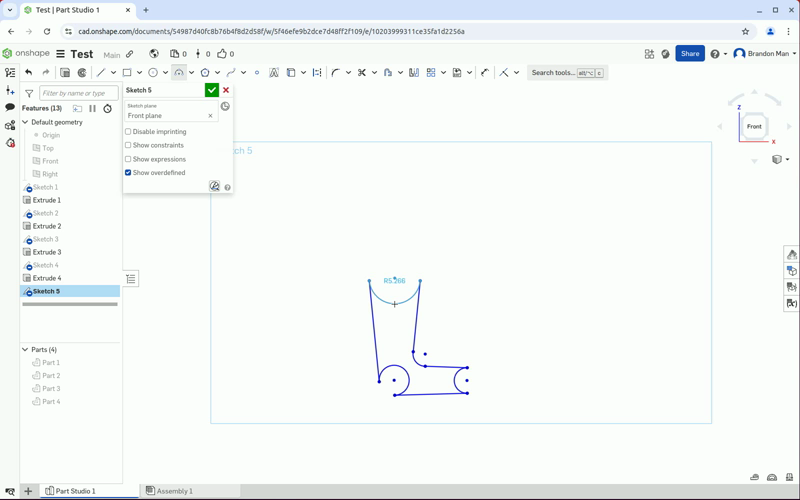
click(394, 303)
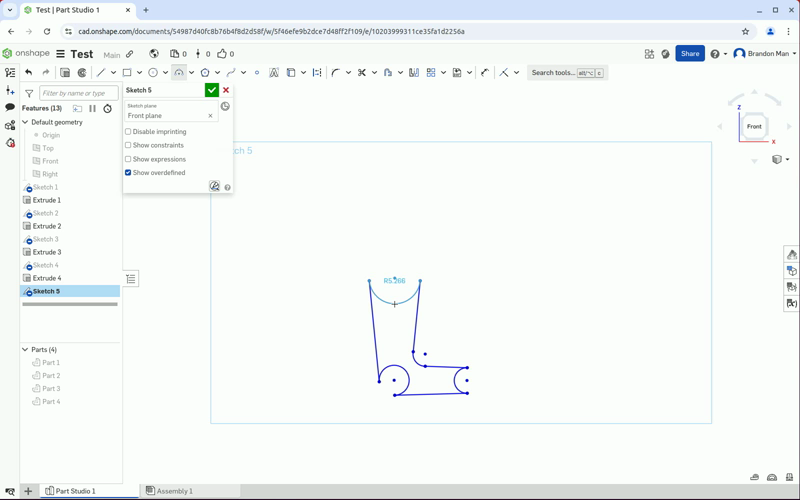
key_up(shift)
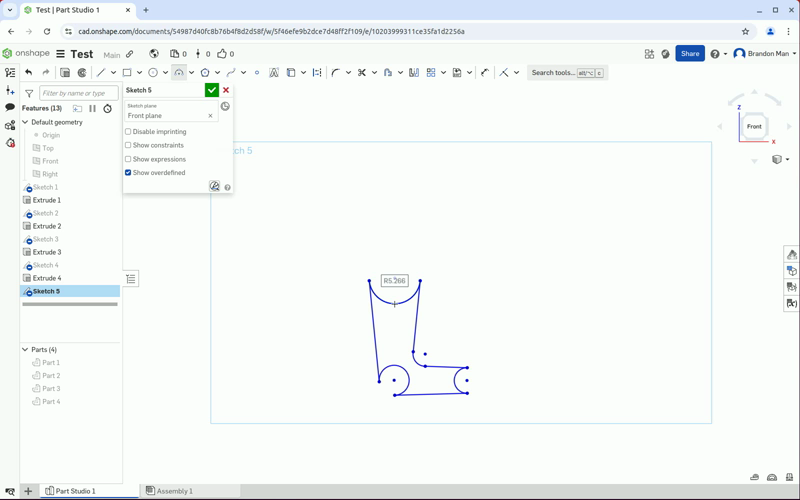
key(esc)
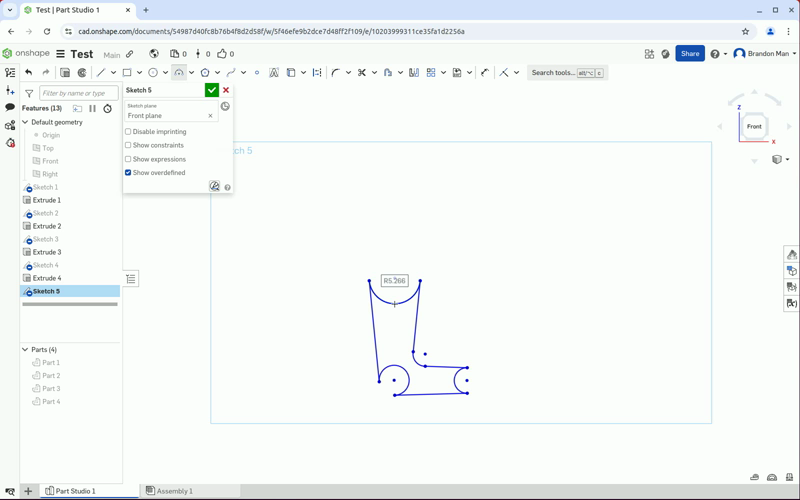
mouse_move(388, 337)
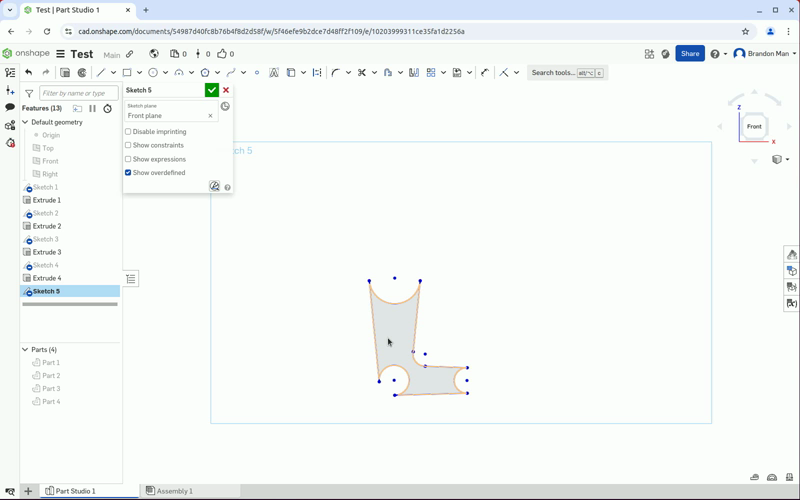
click(388, 337)
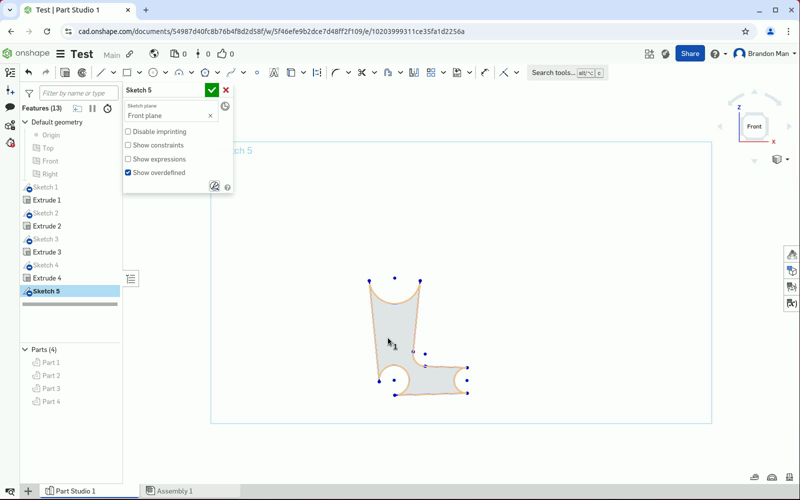
mouse_move(73, 352)
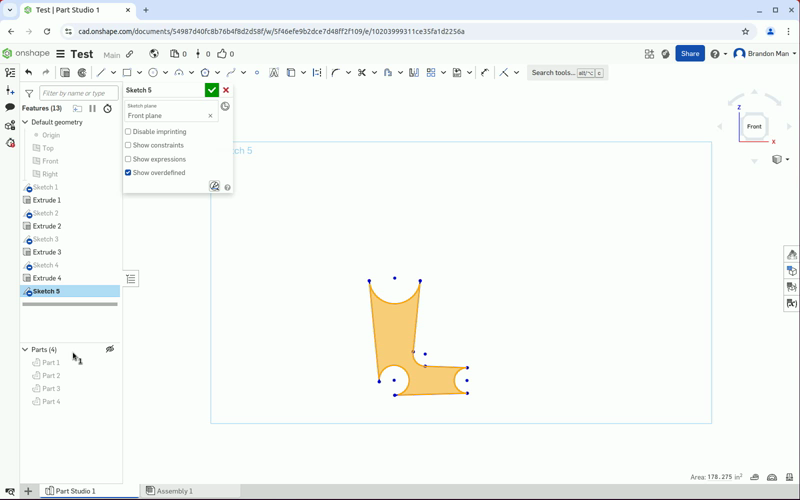
key(shift+y)
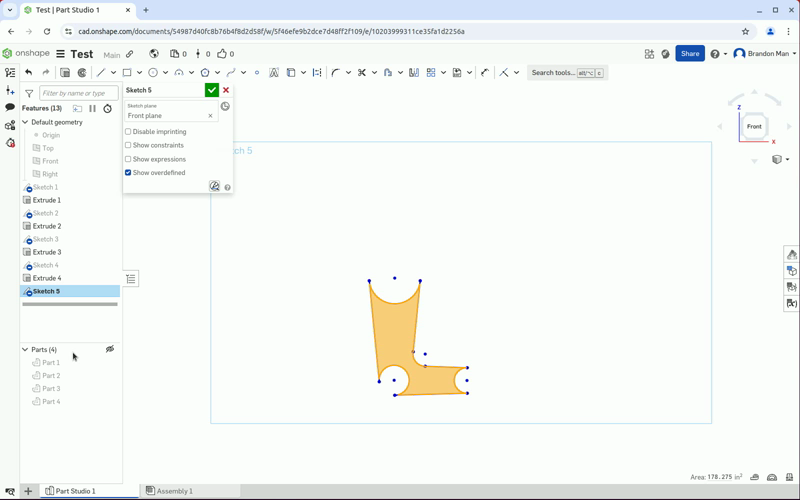
key(shift+e)
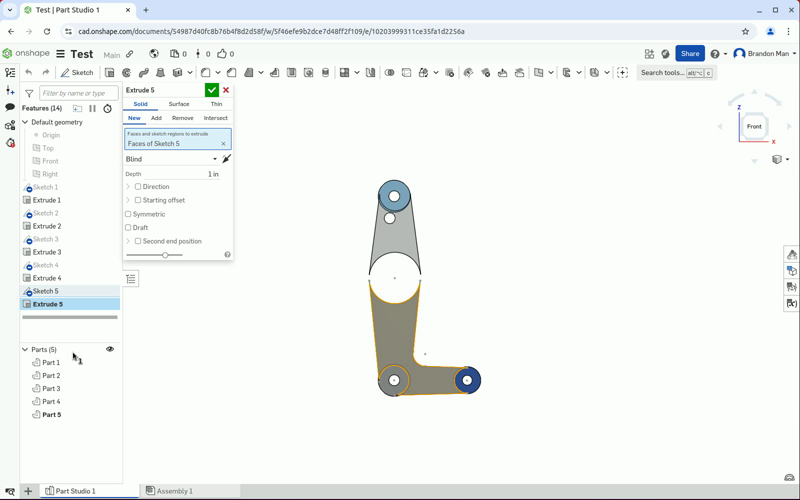
mouse_move(143, 106)
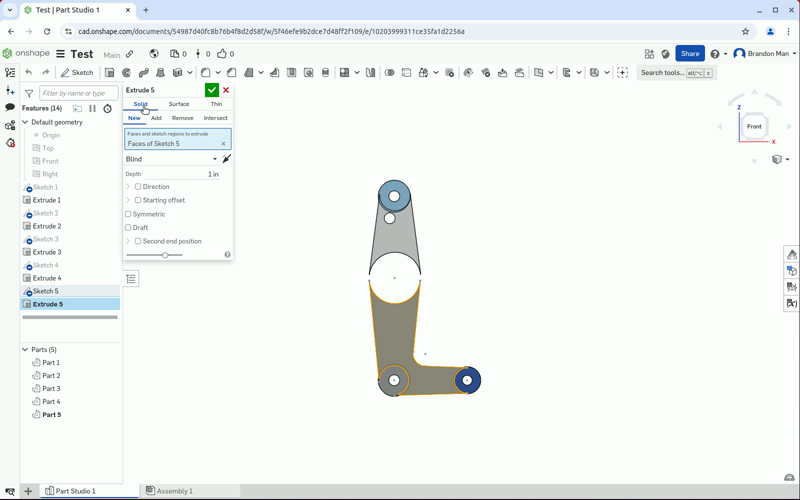
click(143, 106)
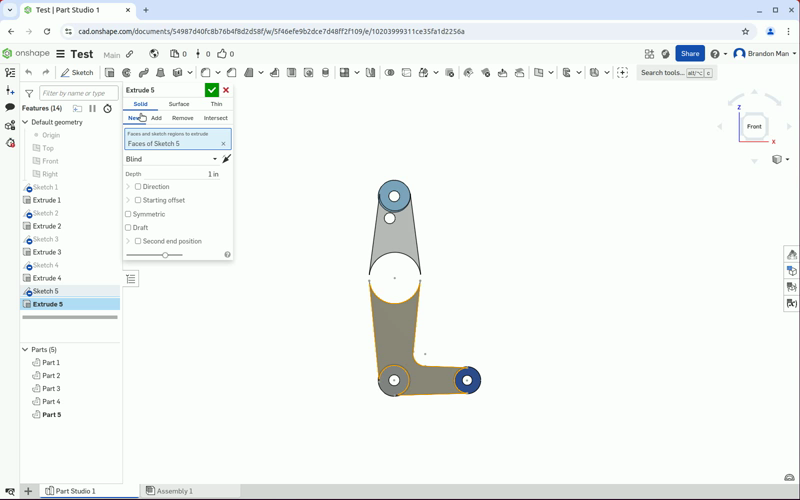
mouse_move(137, 120)
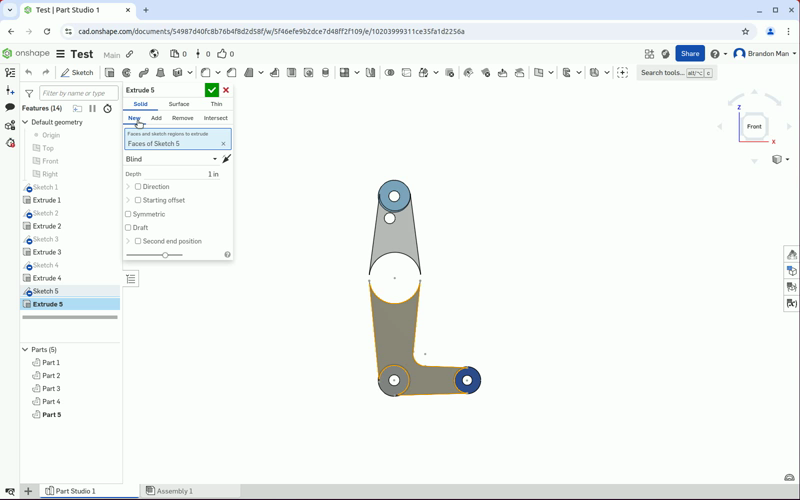
click(137, 120)
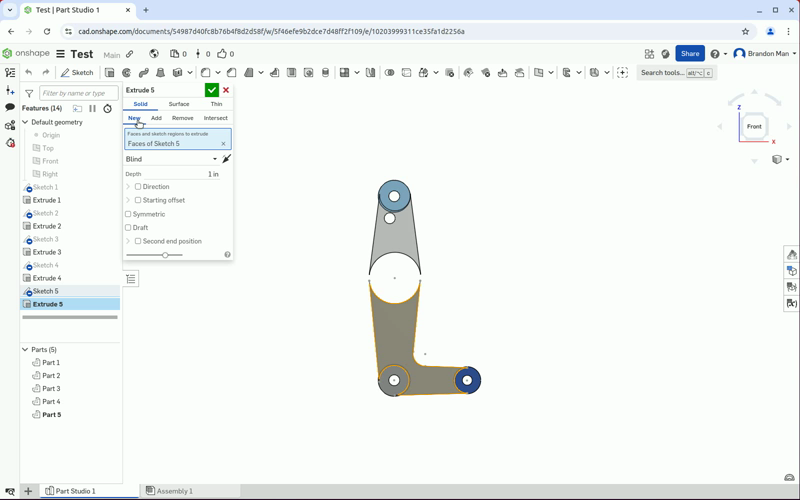
key(tab, 4)
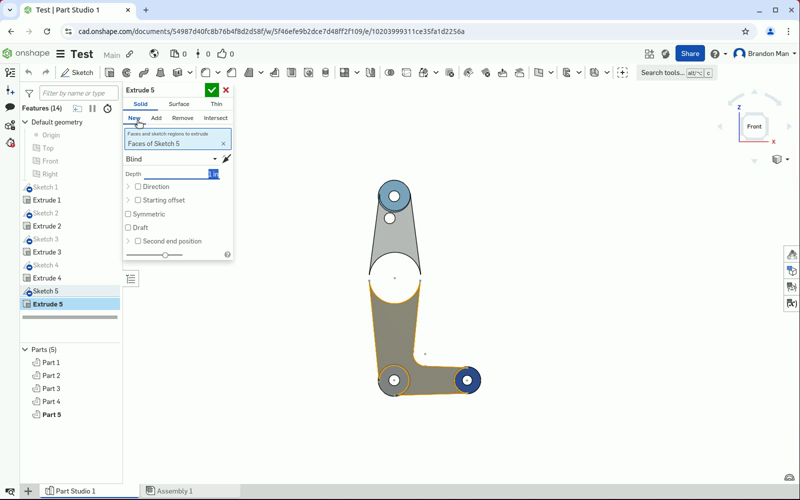
text(0.963)
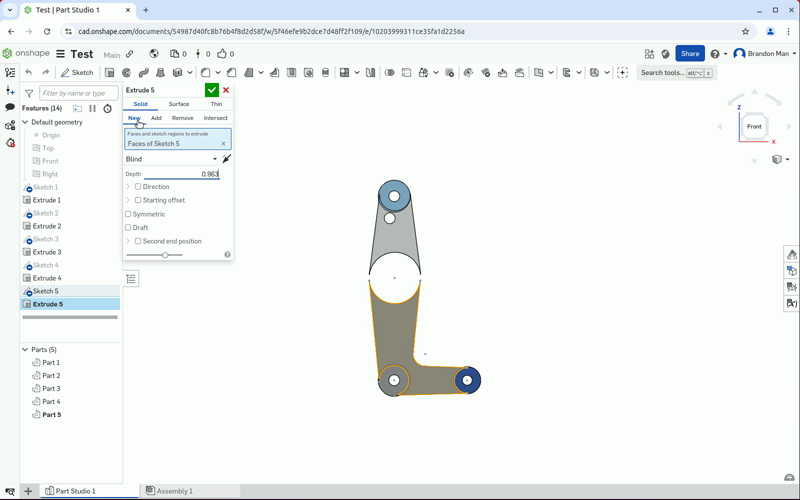
key(enter)
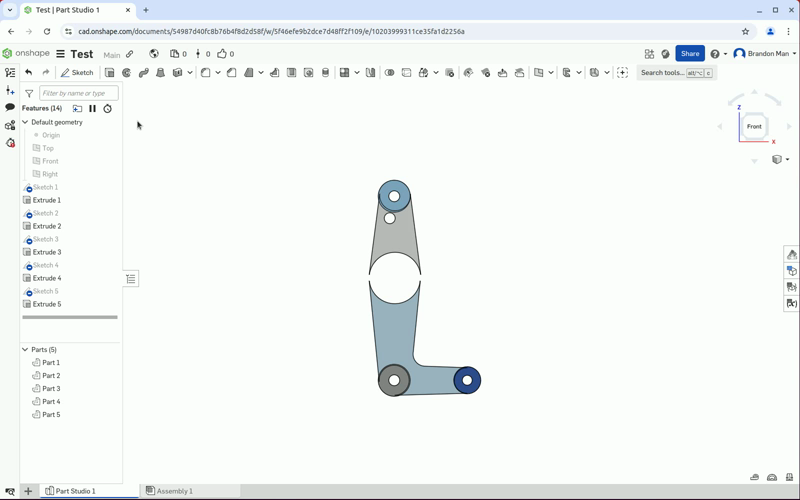
key(shift+h)
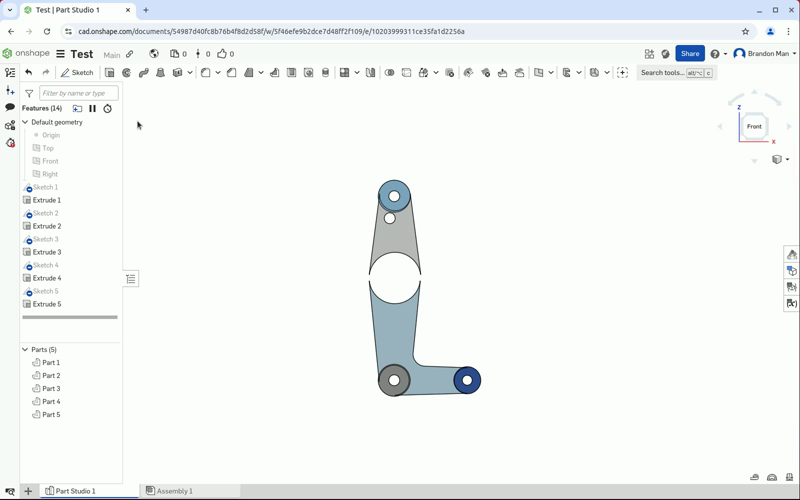
key(shift+h)
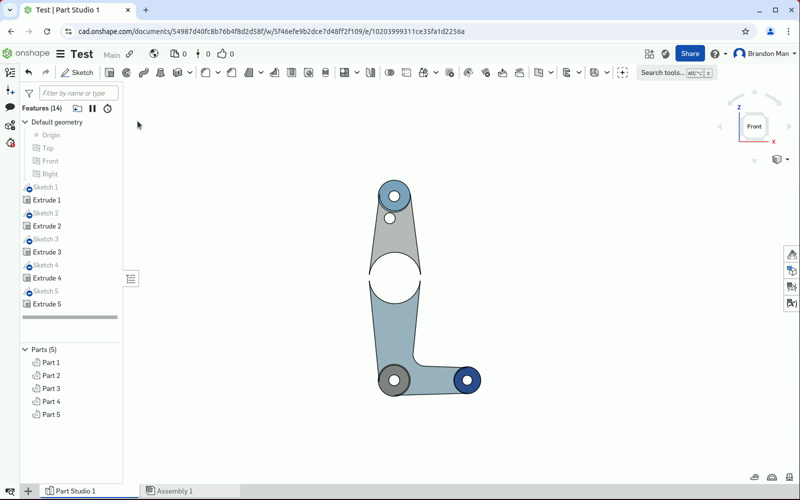
mouse_move(73, 189)
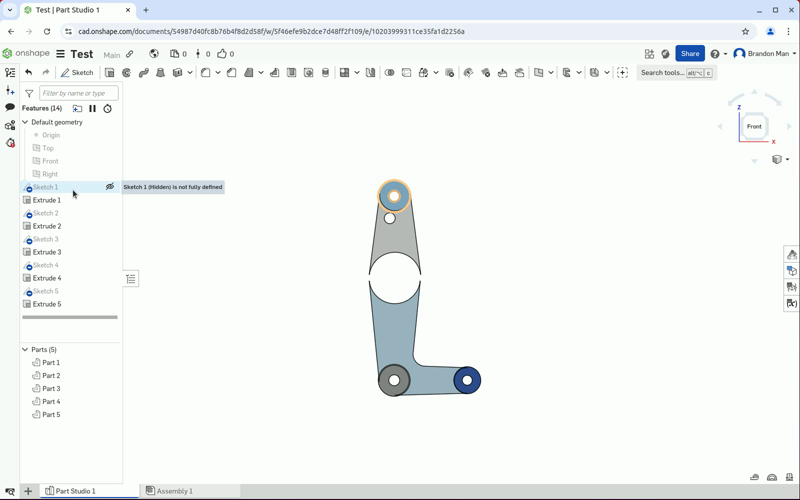
click(73, 189)
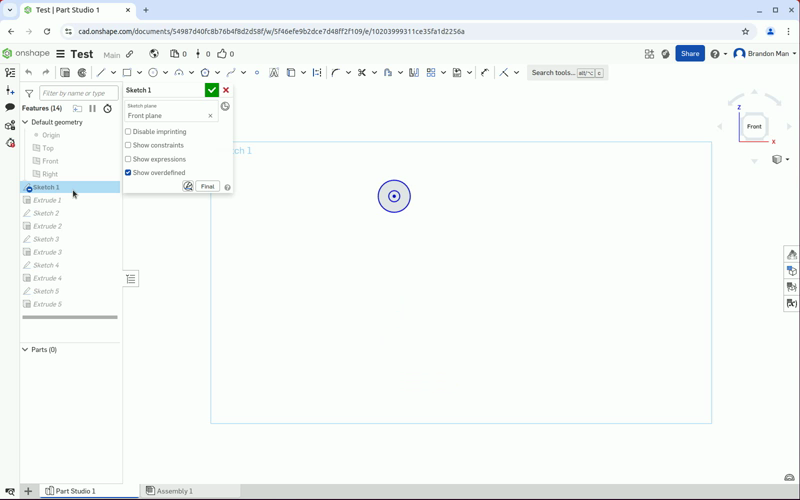
mouse_move(229, 92)
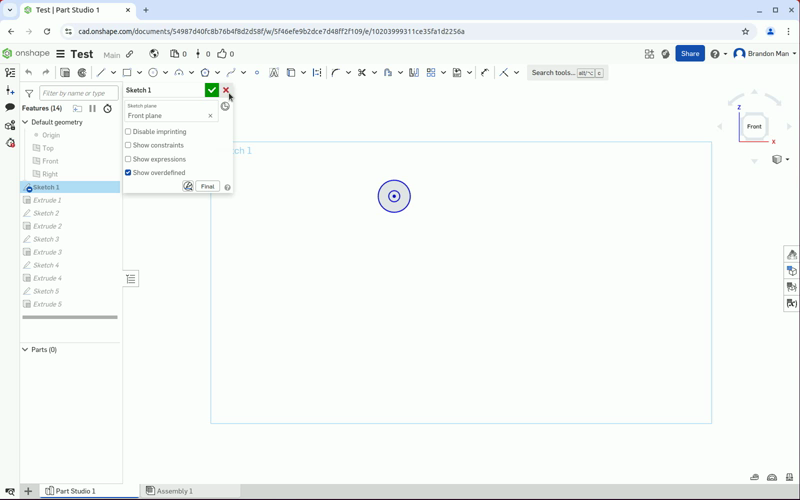
click(229, 92)
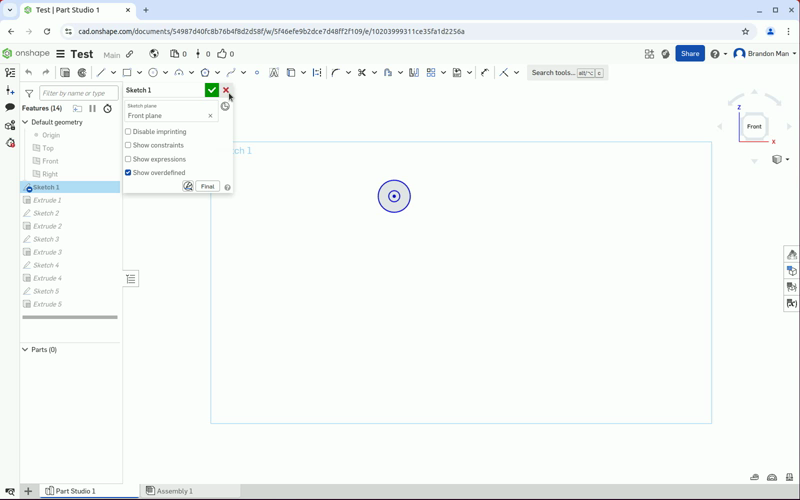
key(shift+s)
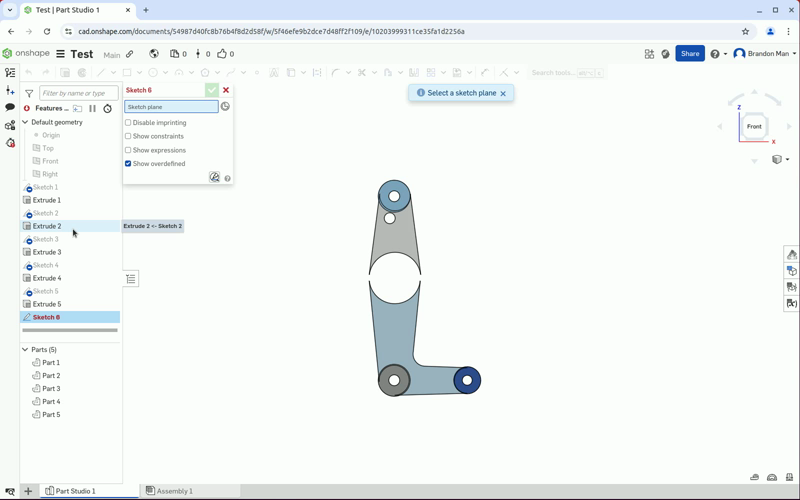
scroll(3)
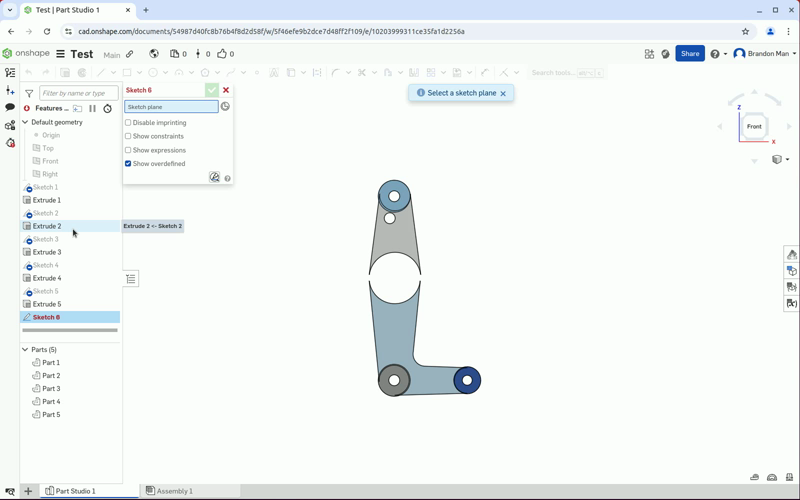
mouse_move(73, 163)
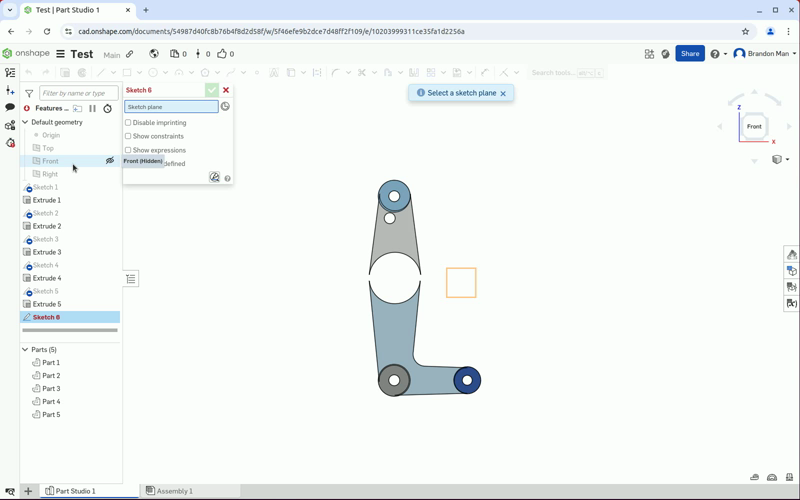
click(73, 163)
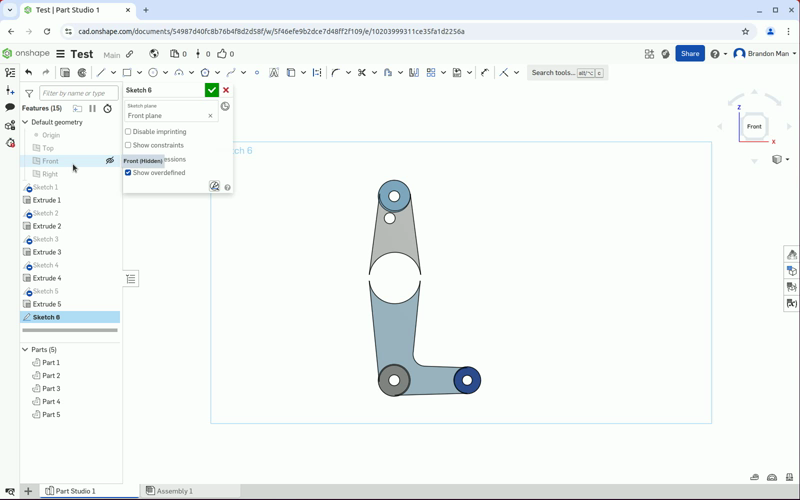
mouse_move(73, 352)
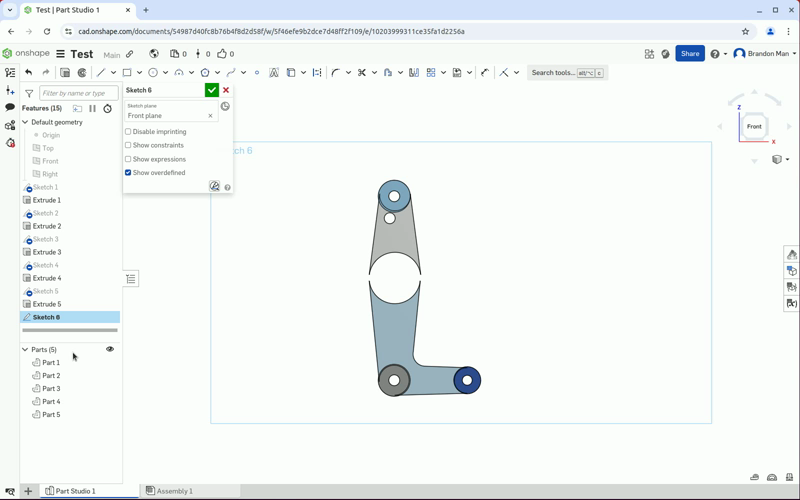
key(y)
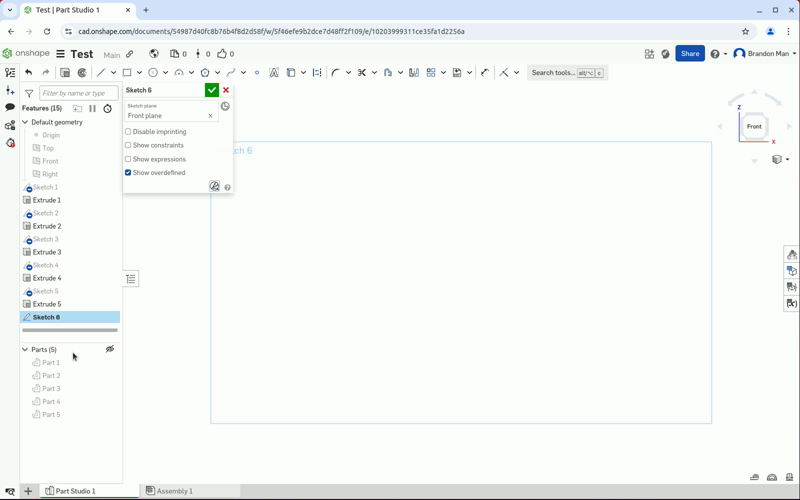
key(c)
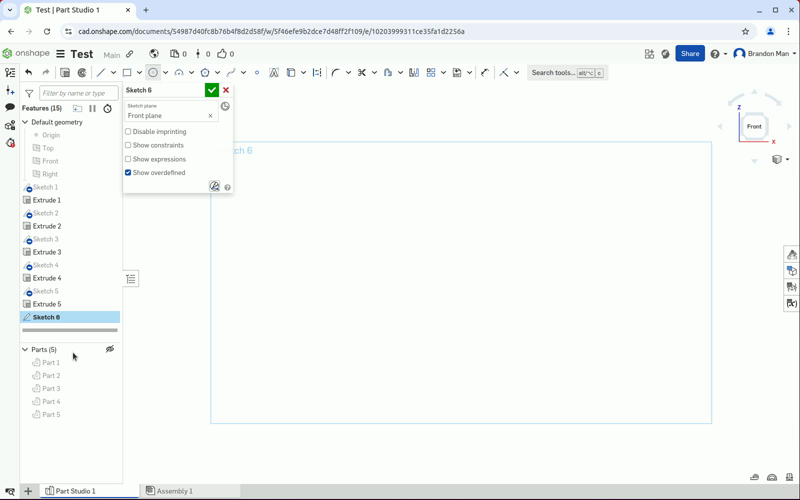
key_down(shift)
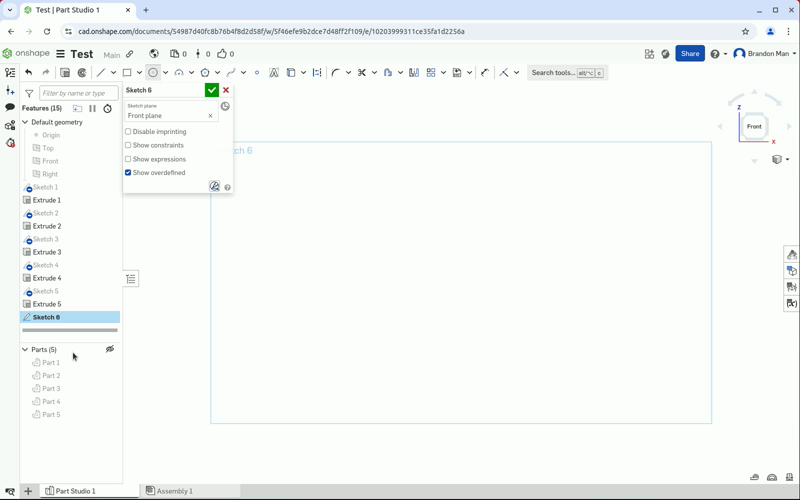
mouse_move(395, 278)
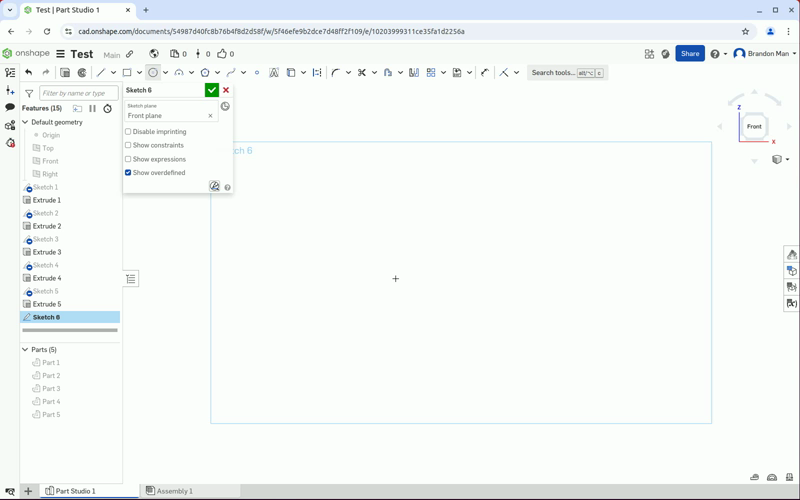
click(395, 278)
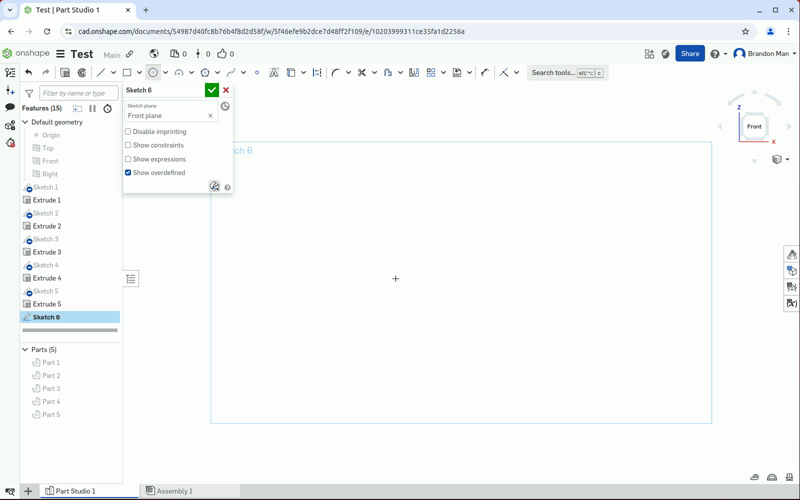
key_up(shift)
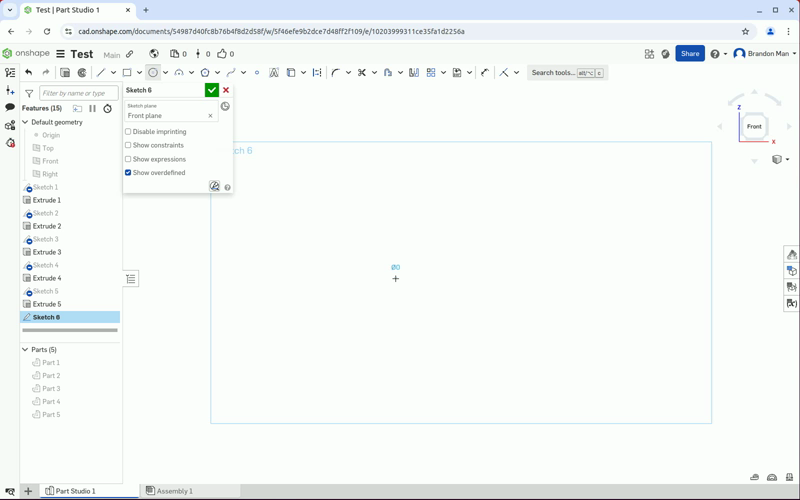
mouse_move(422, 278)
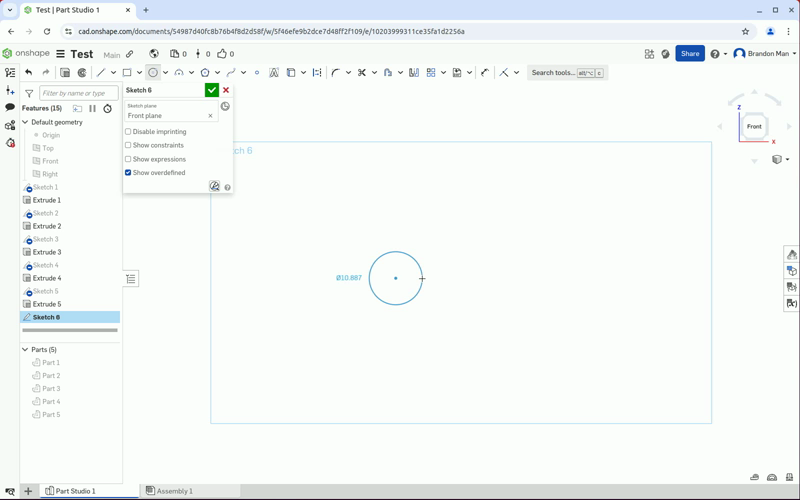
click(422, 278)
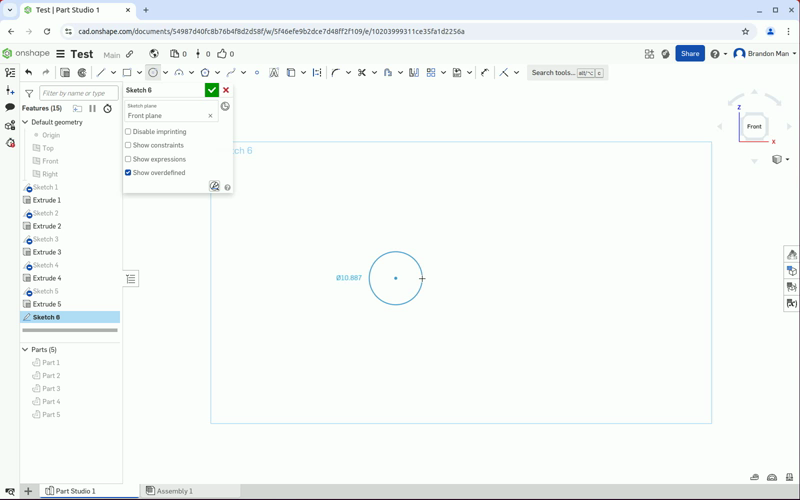
key(esc)
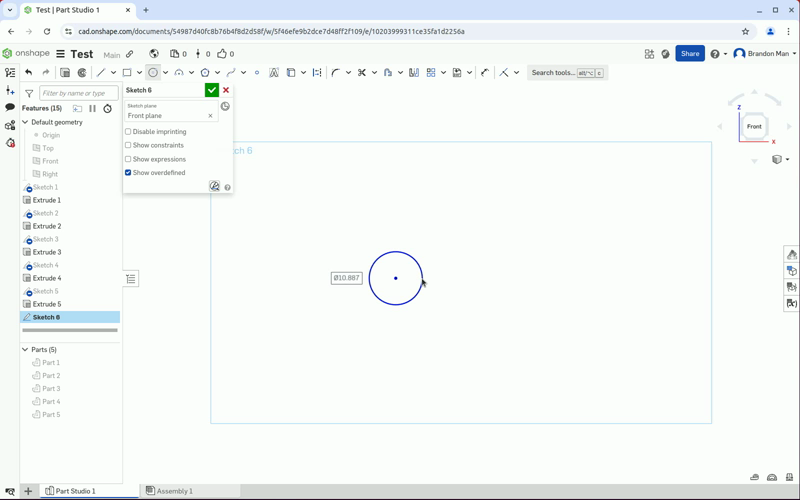
key(c)
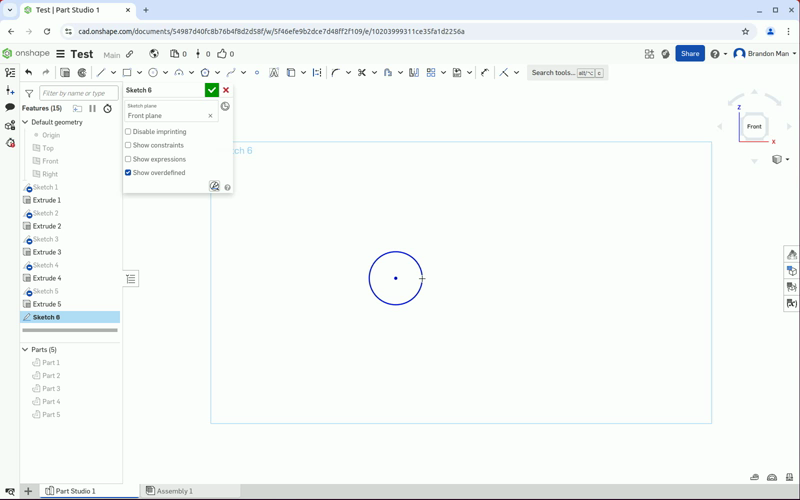
key_down(shift)
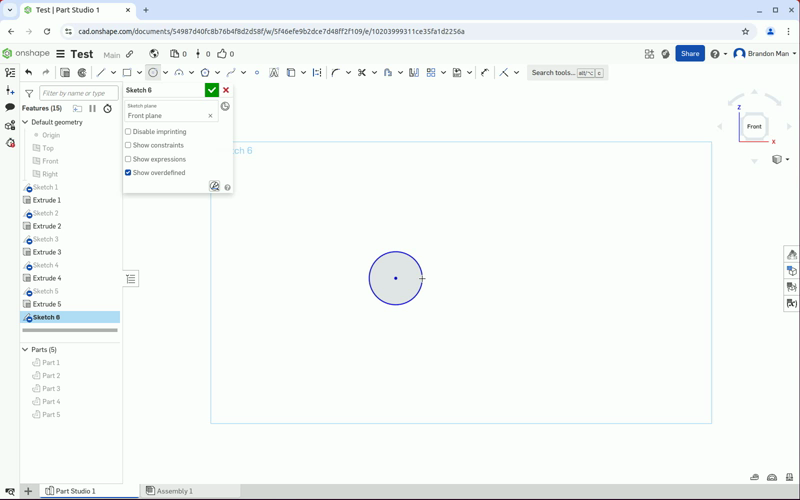
mouse_move(395, 278)
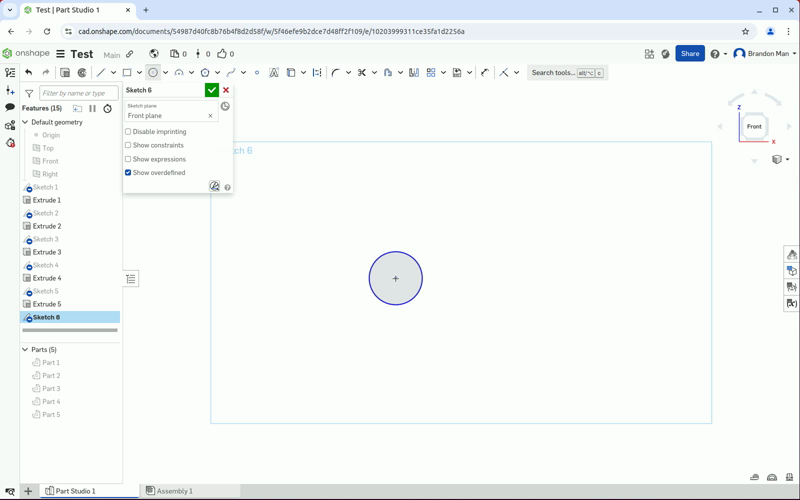
click(395, 278)
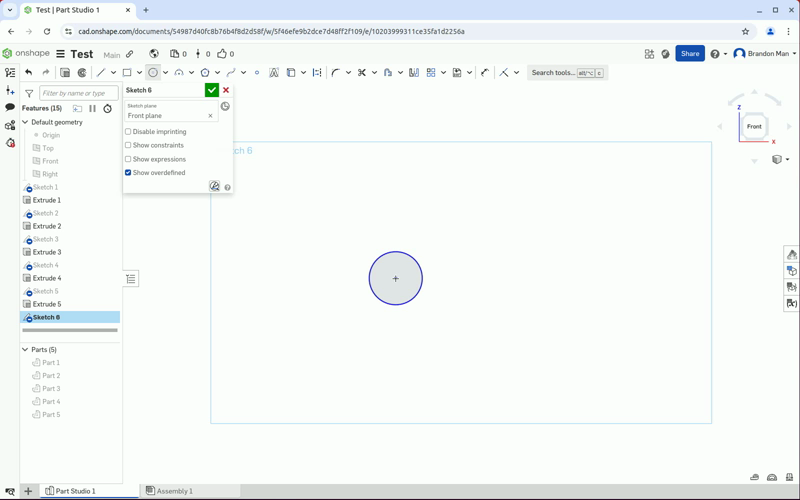
key_up(shift)
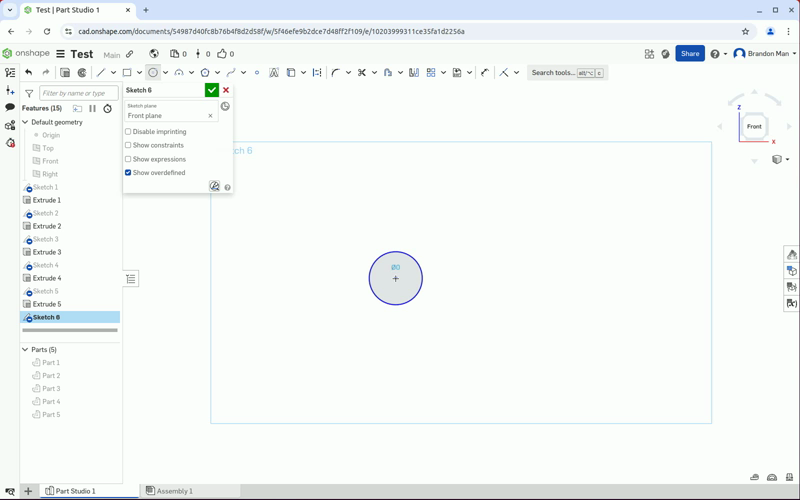
mouse_move(401, 278)
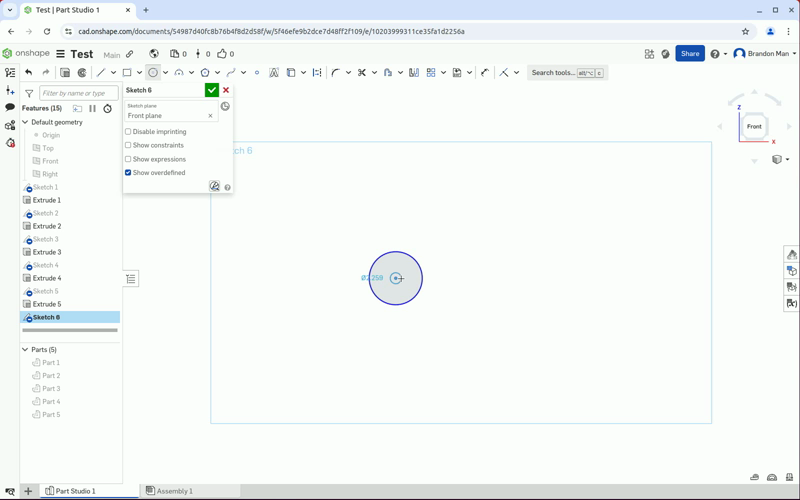
click(401, 278)
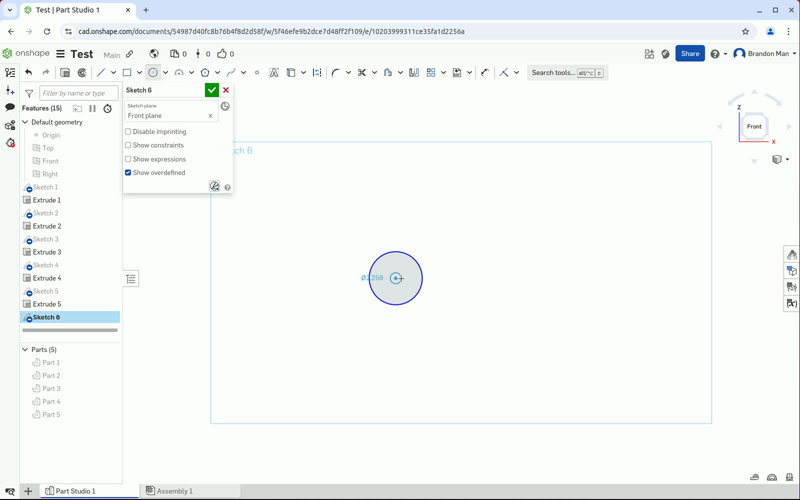
key(esc)
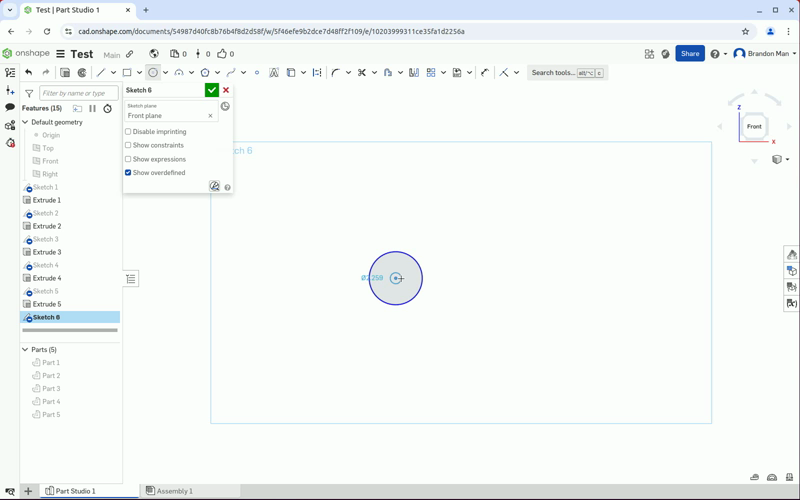
mouse_move(394, 254)
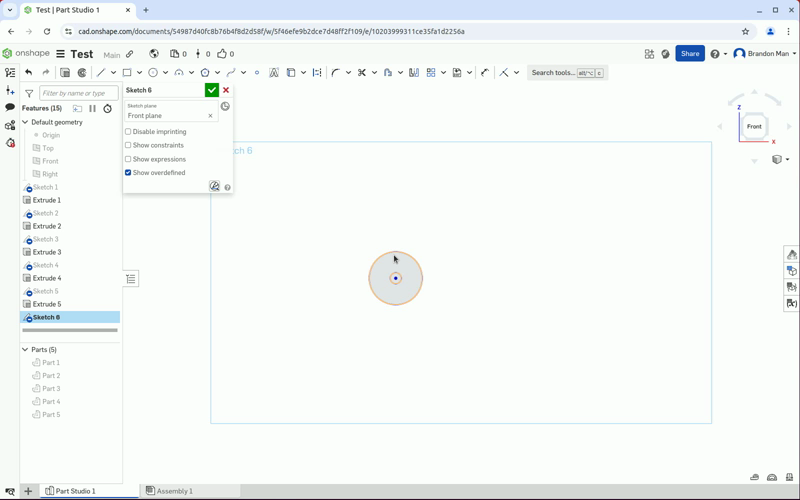
click(394, 254)
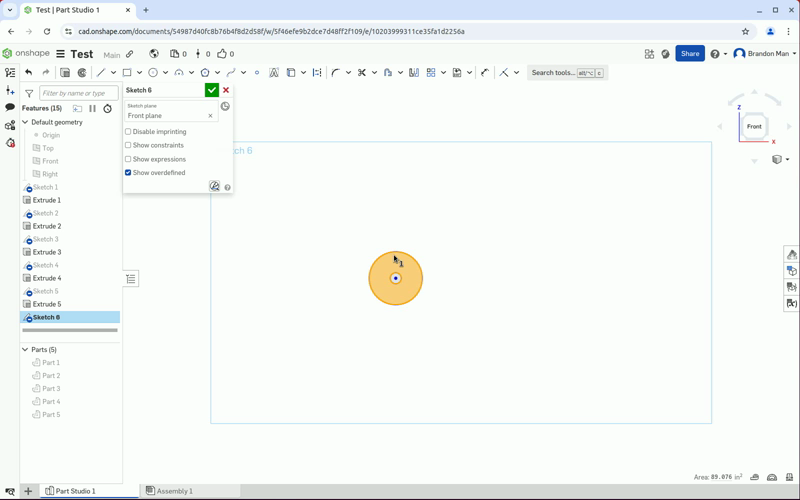
mouse_move(73, 352)
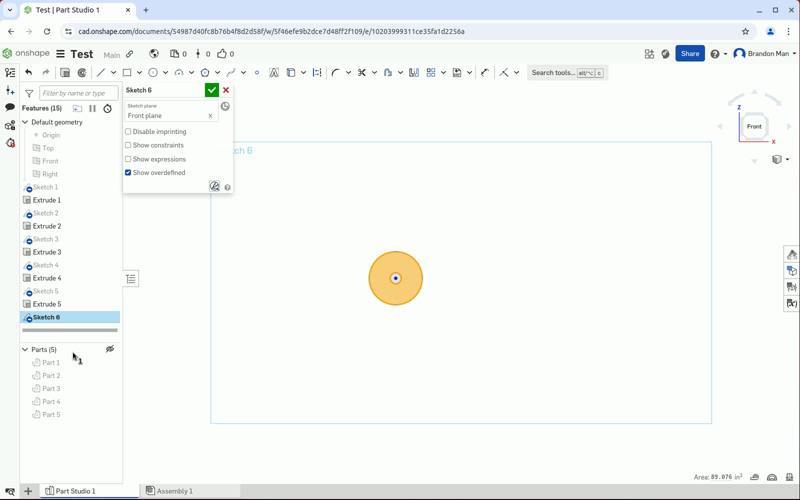
key(shift+y)
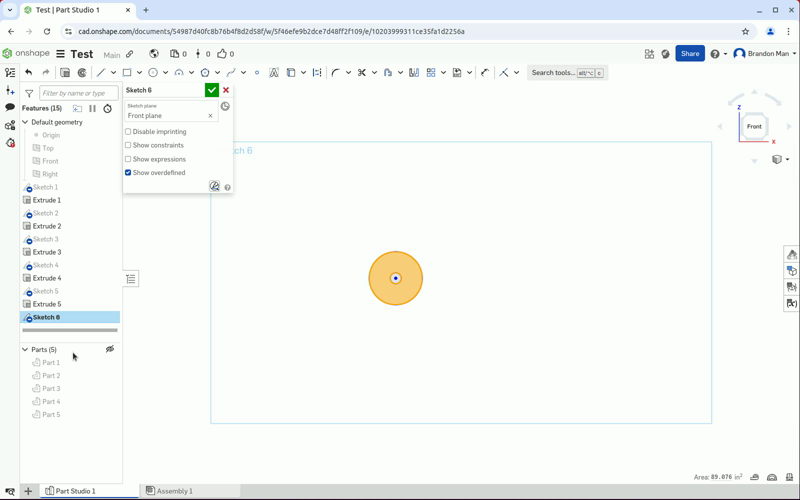
key(shift+e)
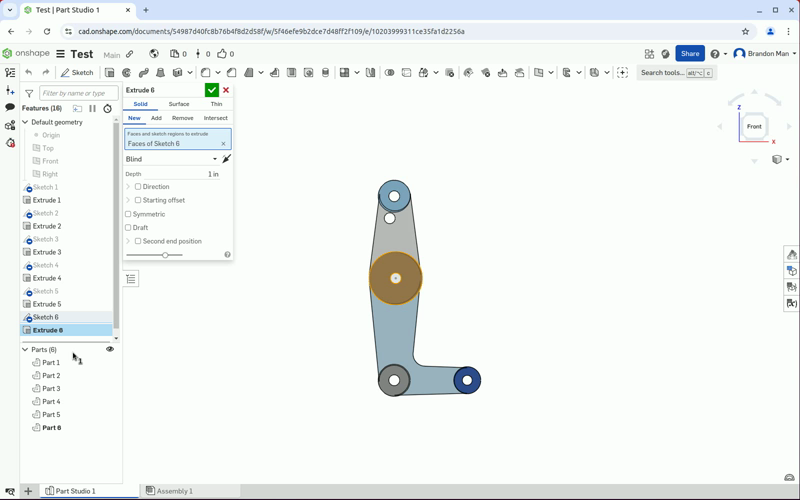
mouse_move(143, 106)
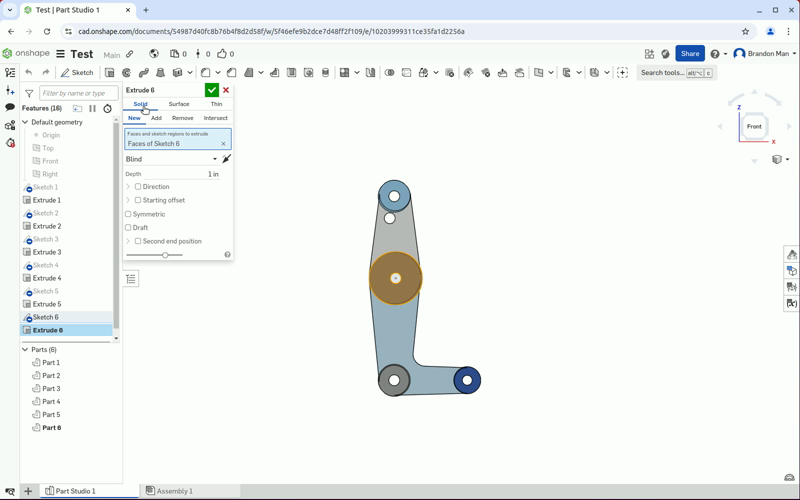
click(143, 106)
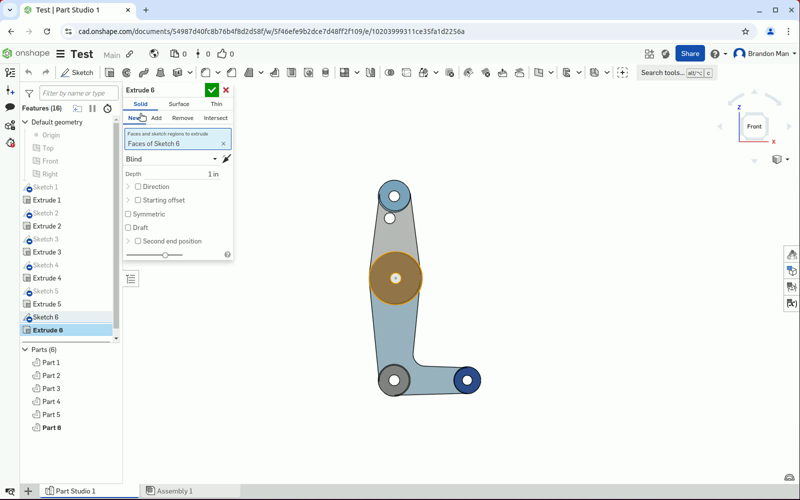
mouse_move(137, 120)
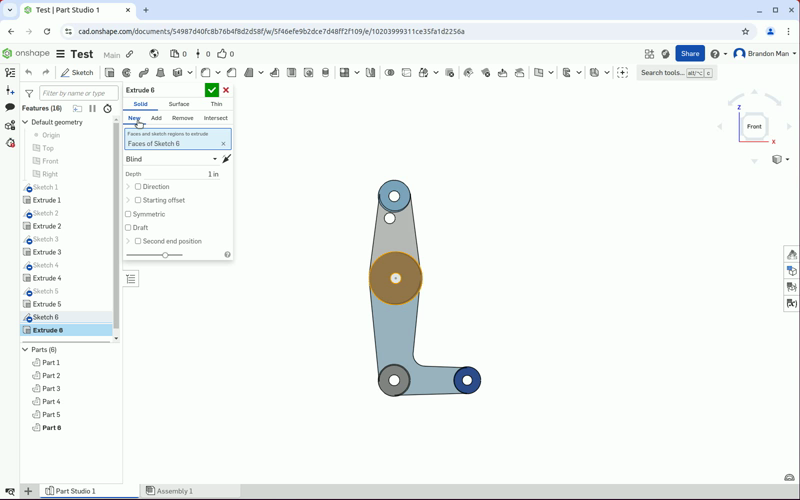
click(137, 120)
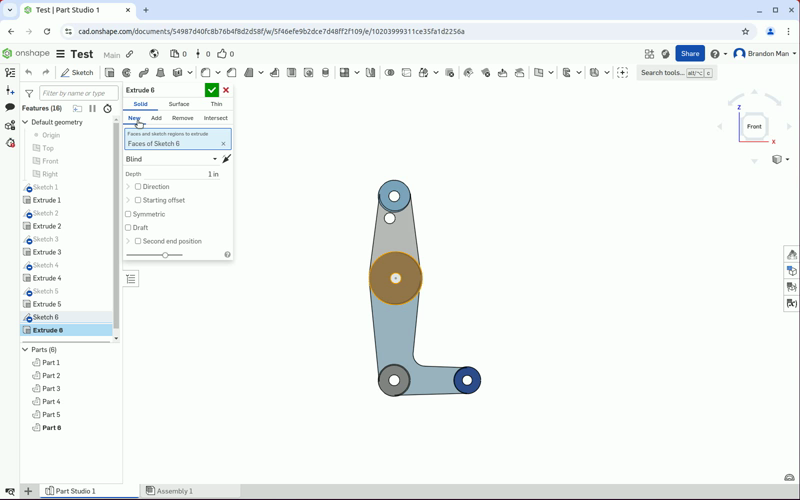
key(tab, 4)
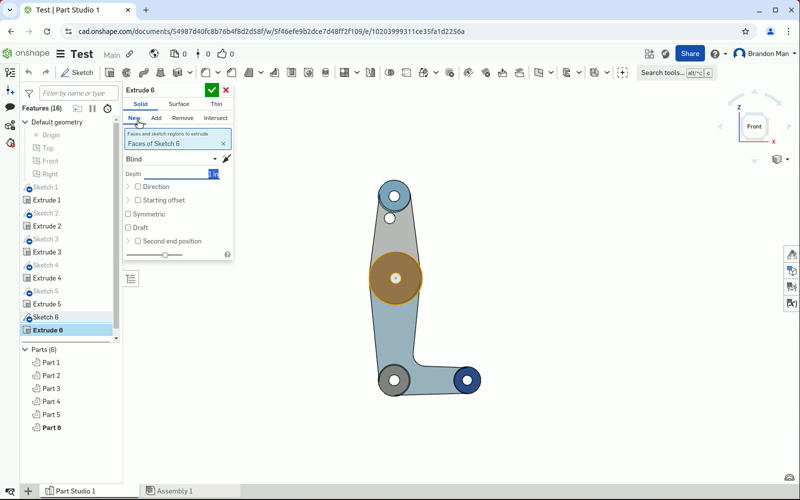
text(0.963)
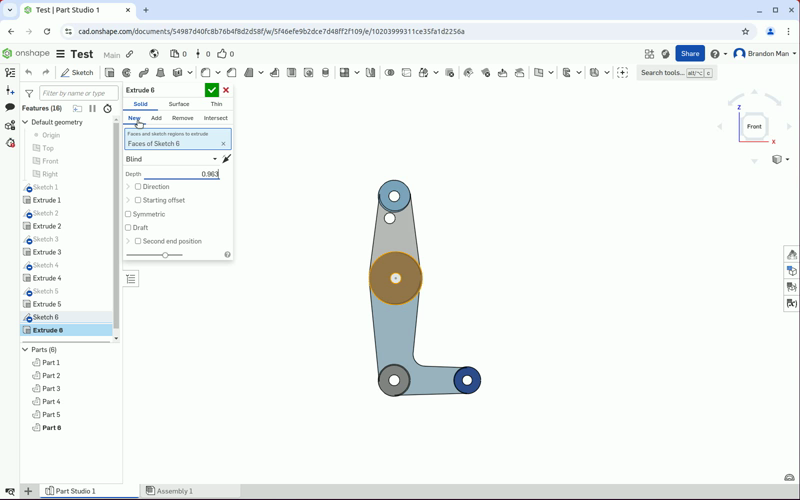
key(enter)
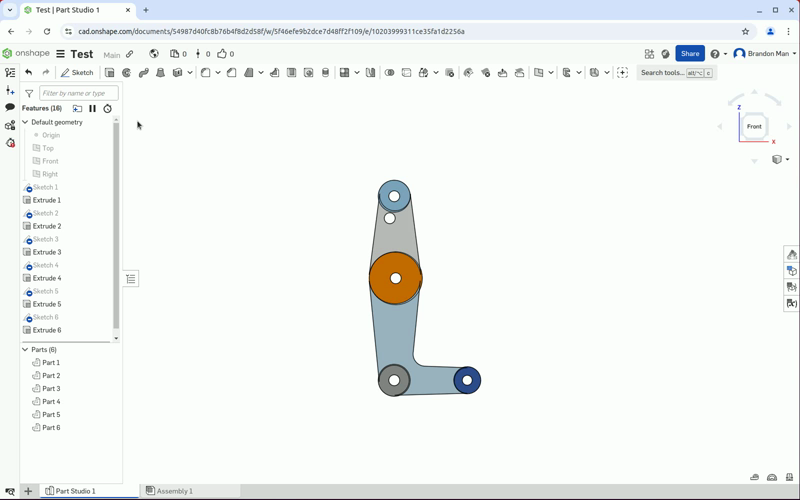
key(shift+h)
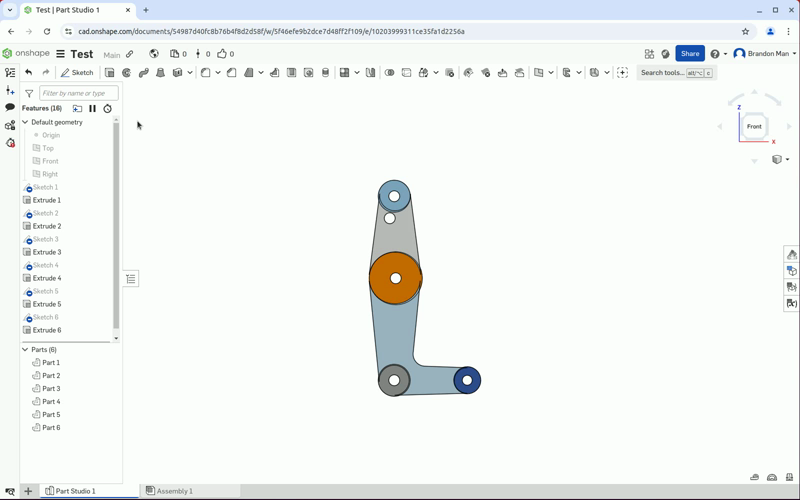
key(shift+h)
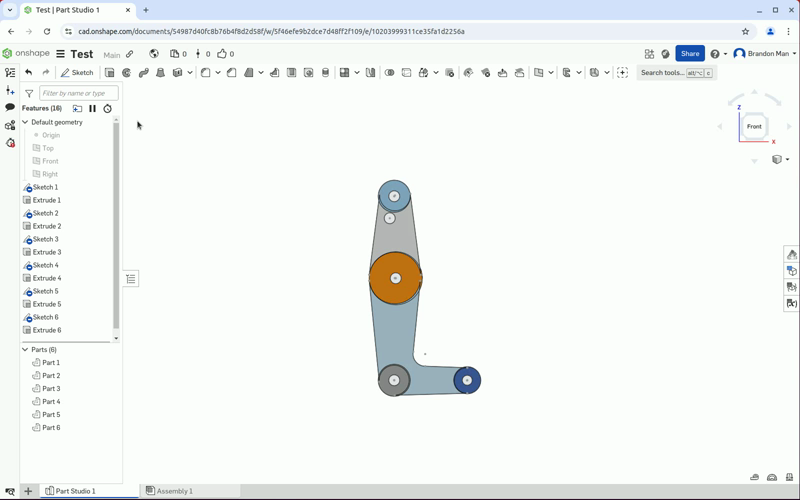
key(shift+7)
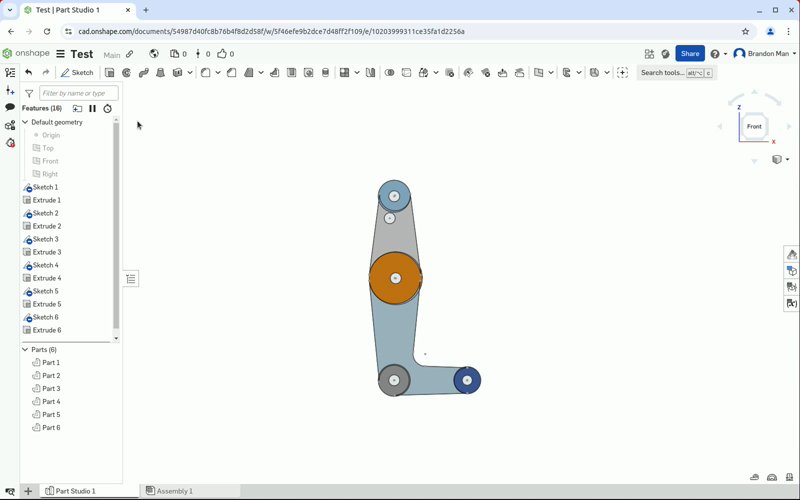
key(left, 2)
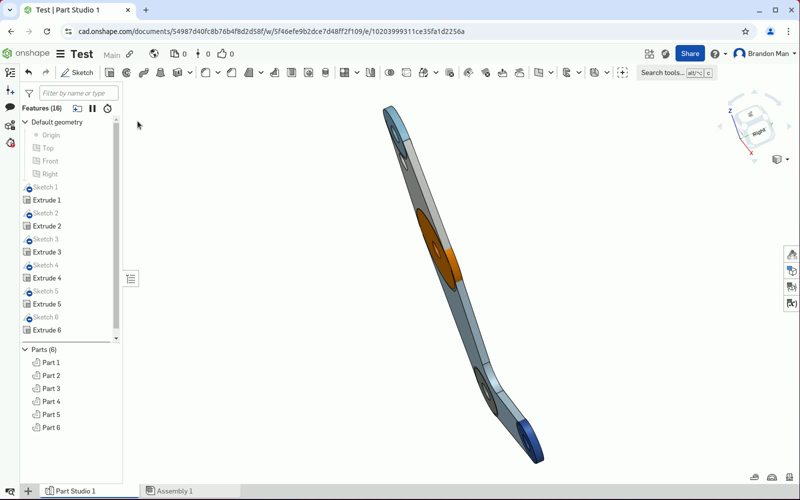
key(down, 2)
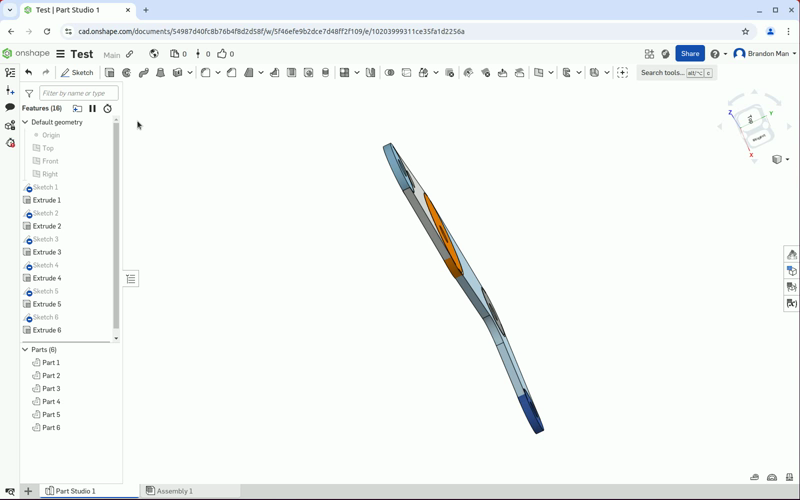
key(up, 2)
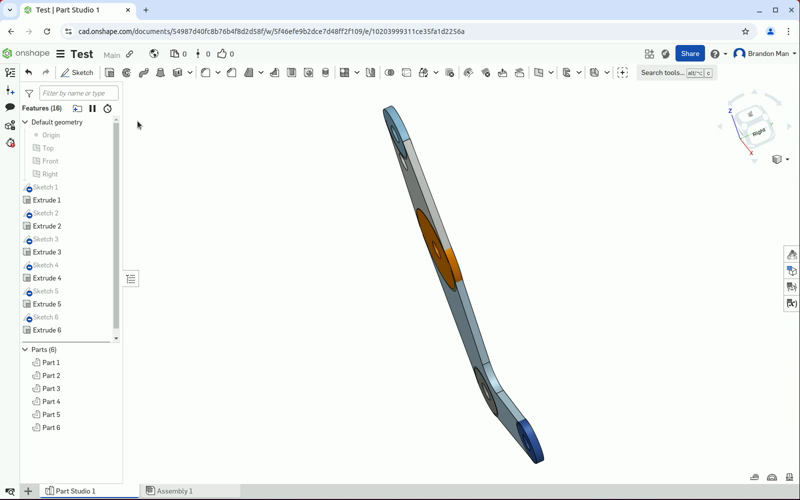
key(right, 2)
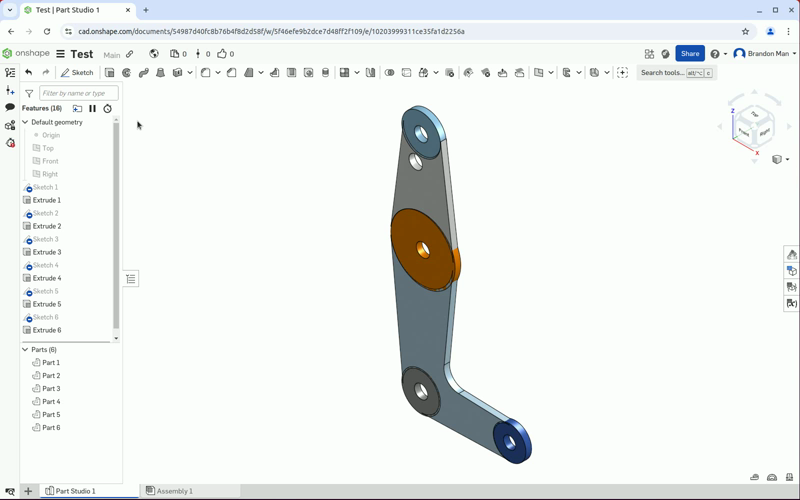
mouse_move(69, 189)
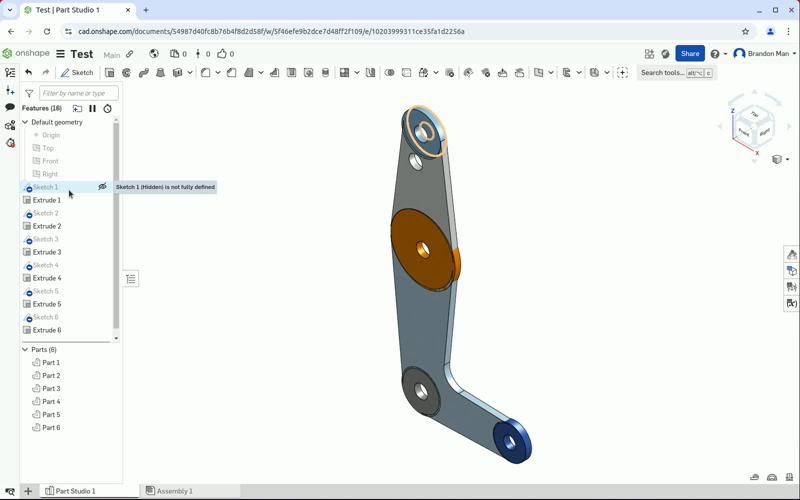
click(69, 189)